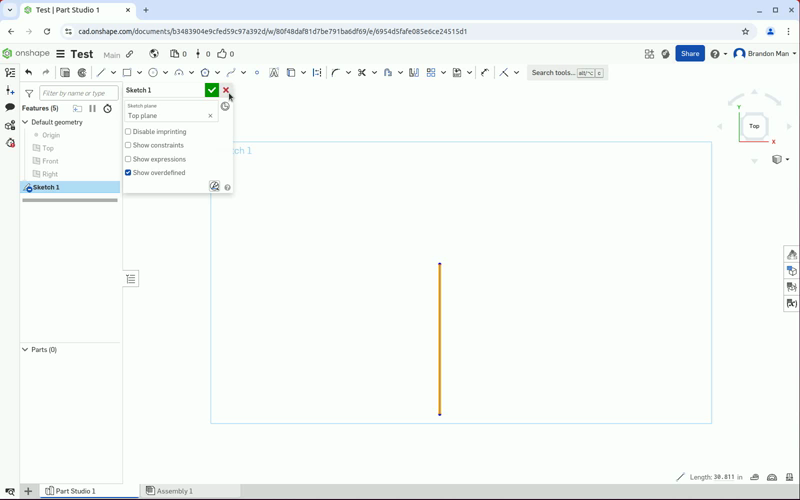
key(shift+h)
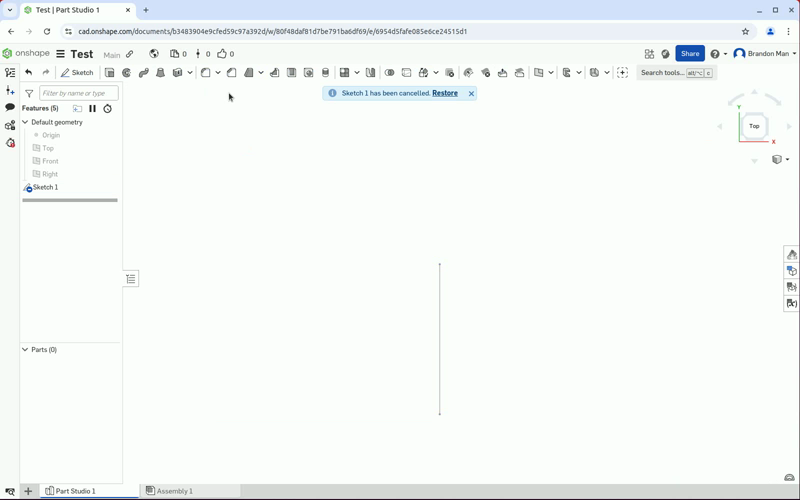
key(shift+s)
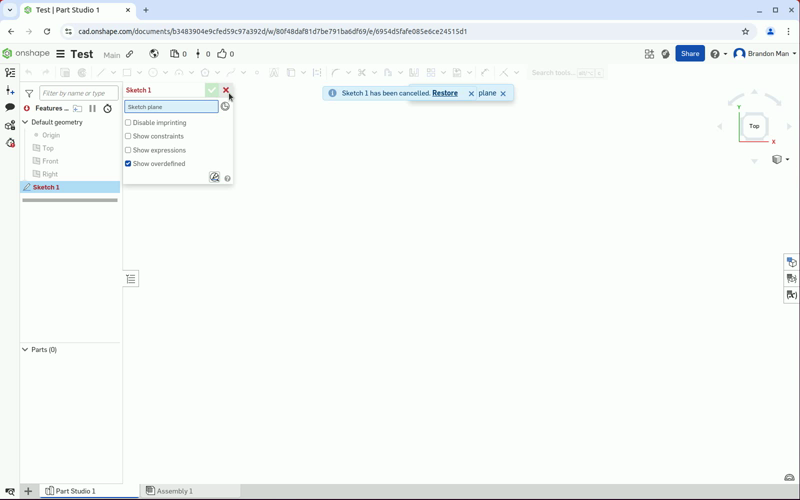
mouse_move(73, 150)
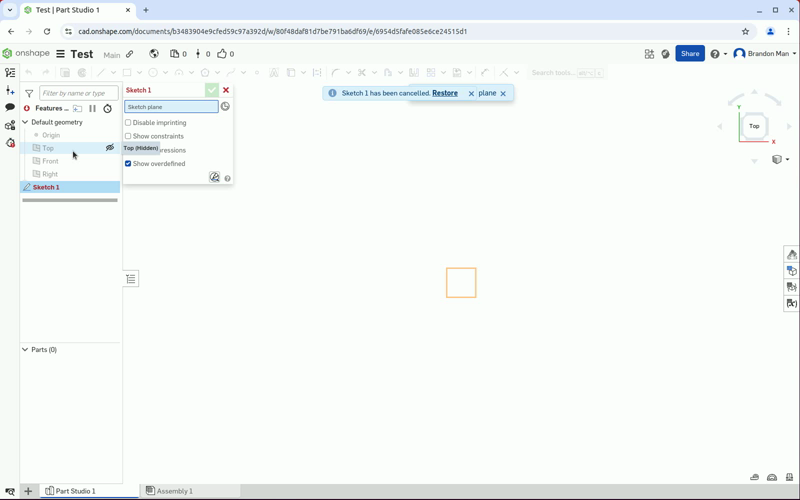
click(73, 150)
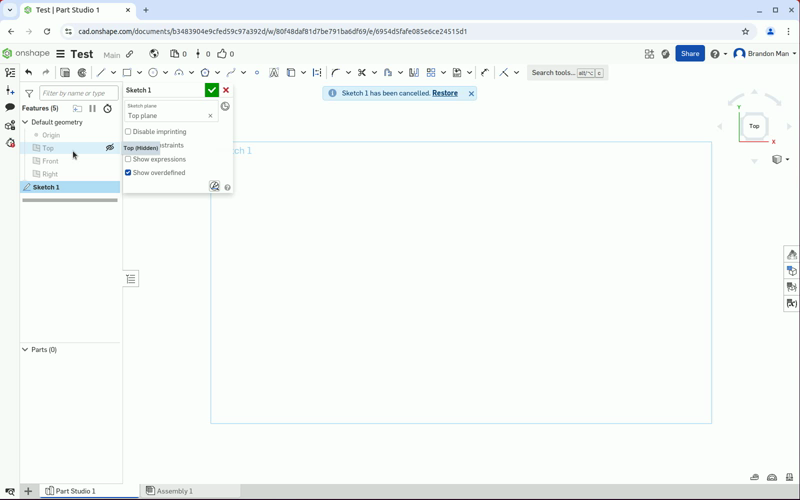
mouse_move(73, 352)
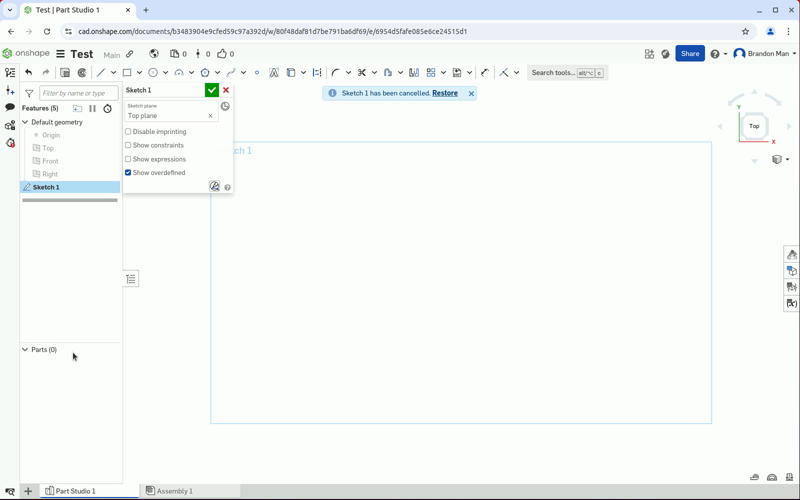
key(y)
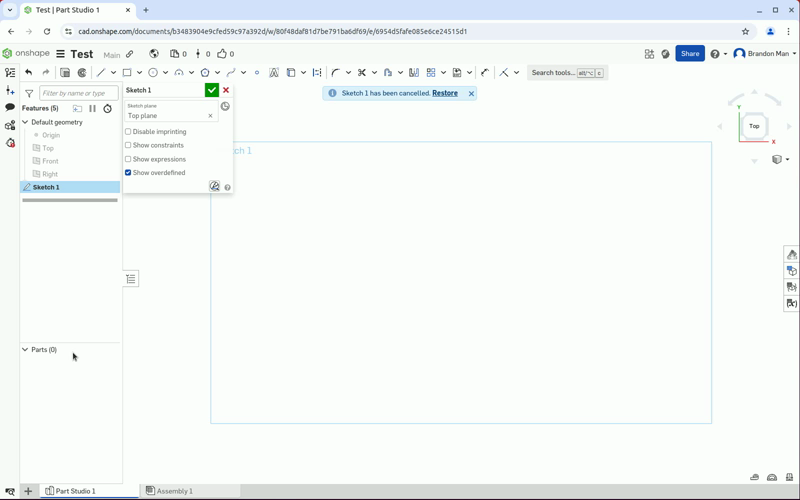
key(l)
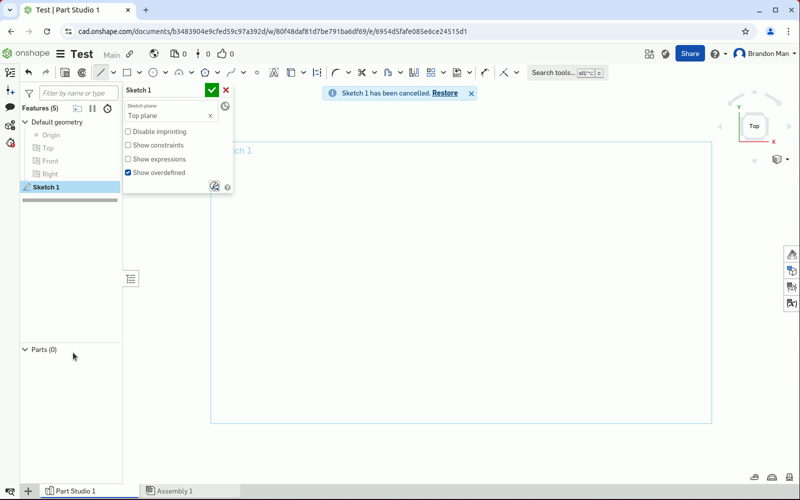
key_down(shift)
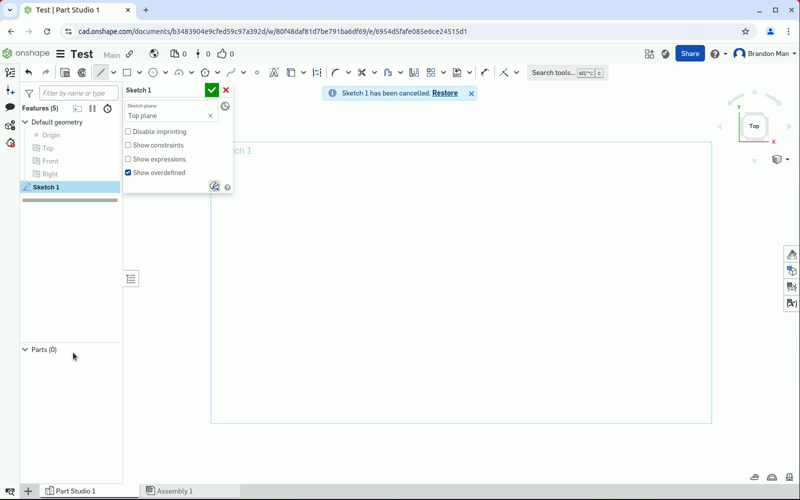
mouse_move(460, 390)
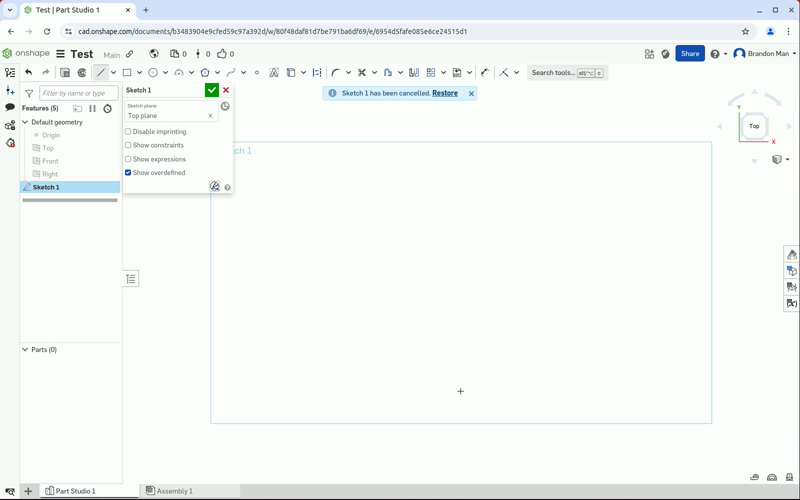
click(460, 390)
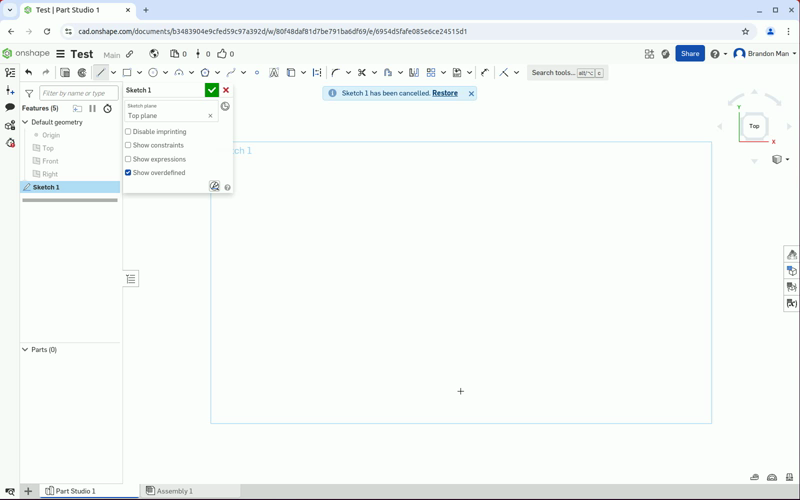
key_up(shift)
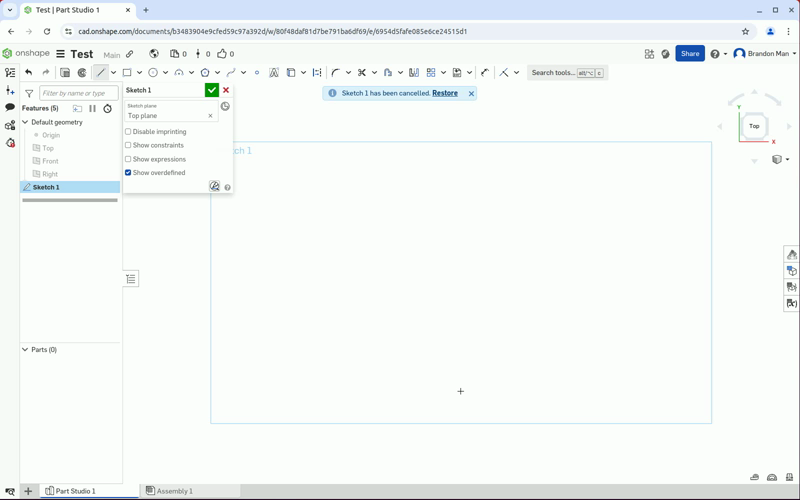
key_down(shift)
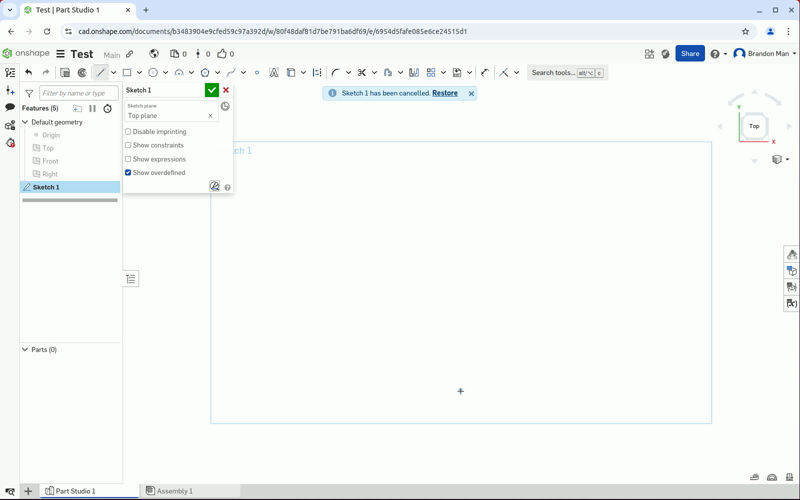
mouse_move(490, 390)
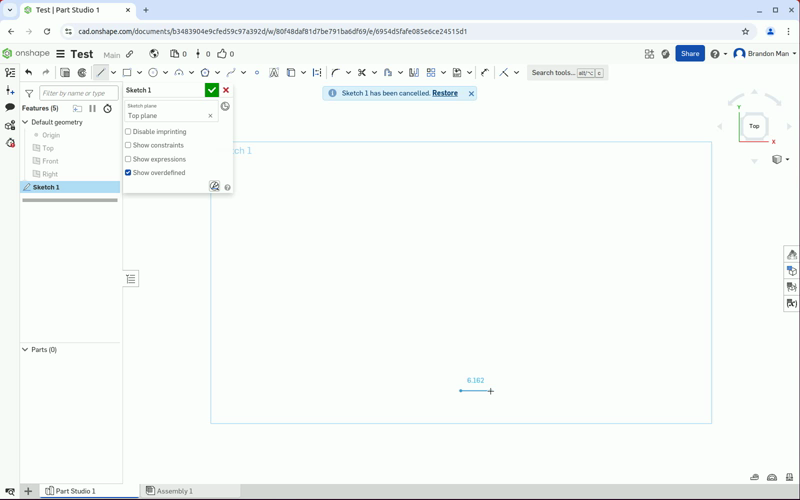
mouse_move(465, 390)
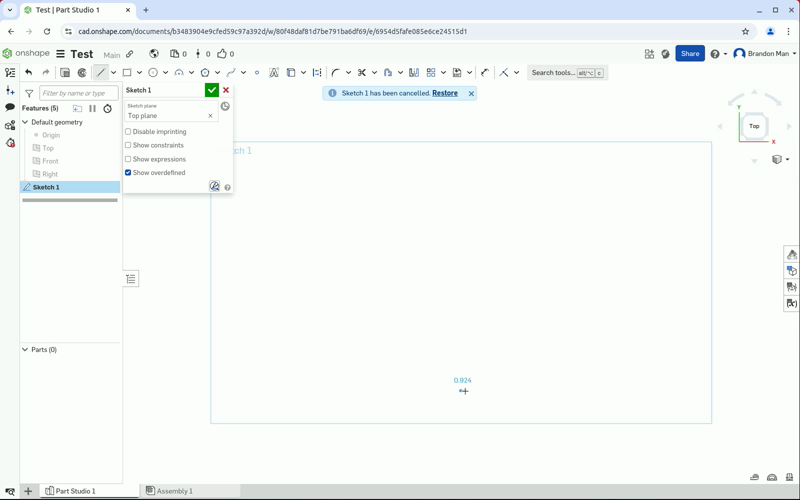
scroll(6)
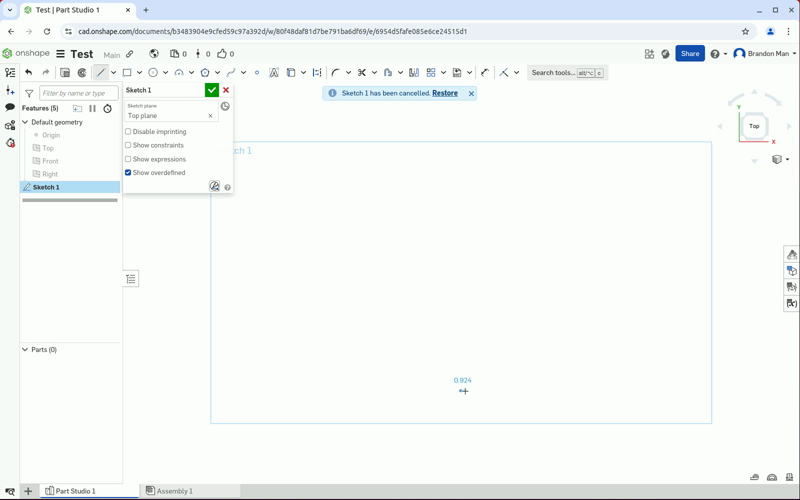
scroll(6)
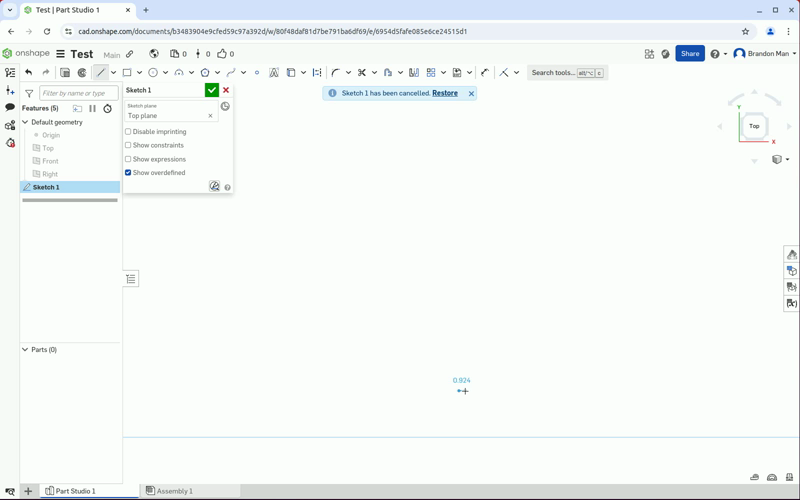
scroll(6)
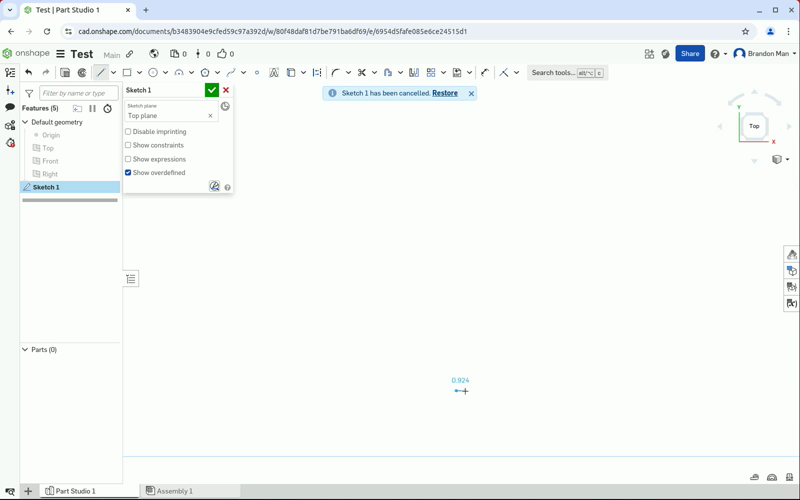
scroll(6)
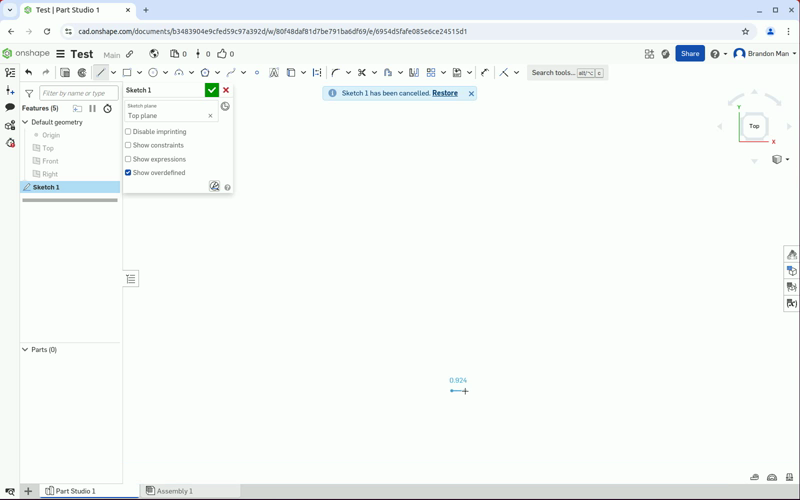
scroll(6)
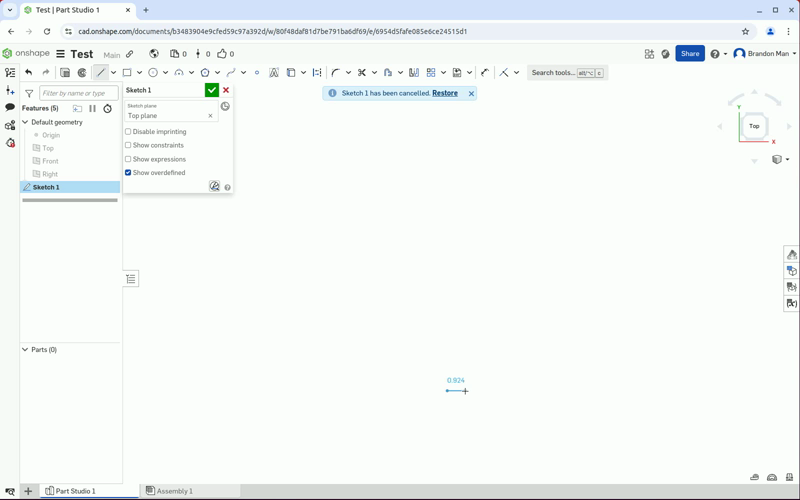
scroll(6)
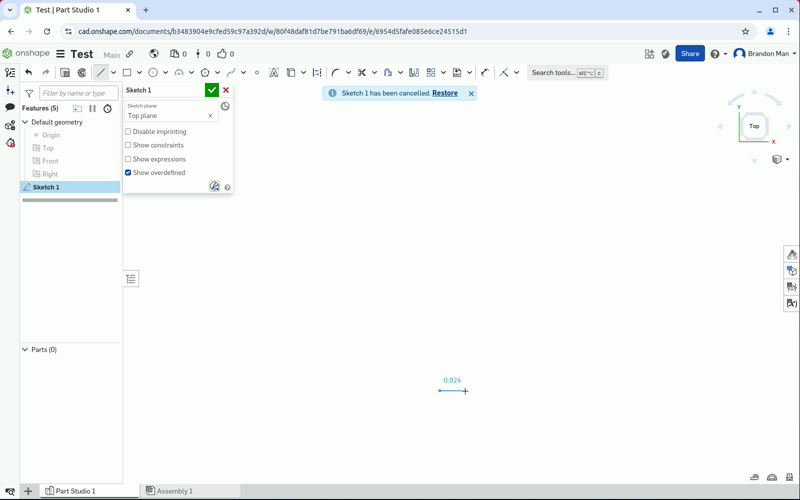
scroll(6)
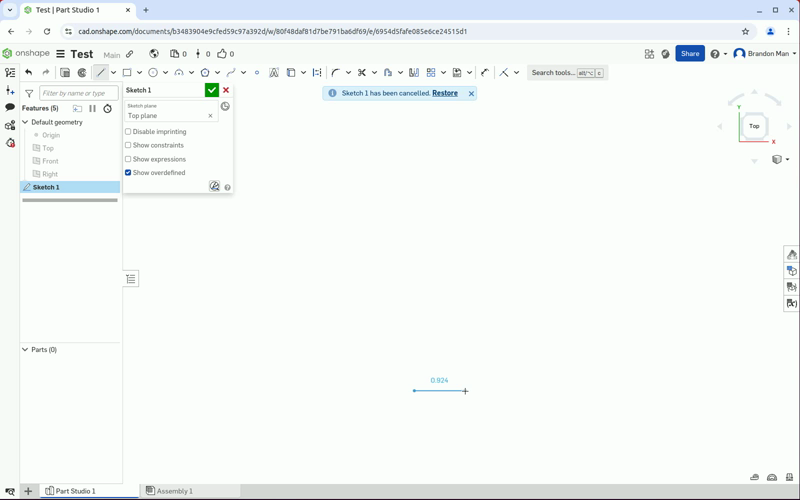
click(465, 390)
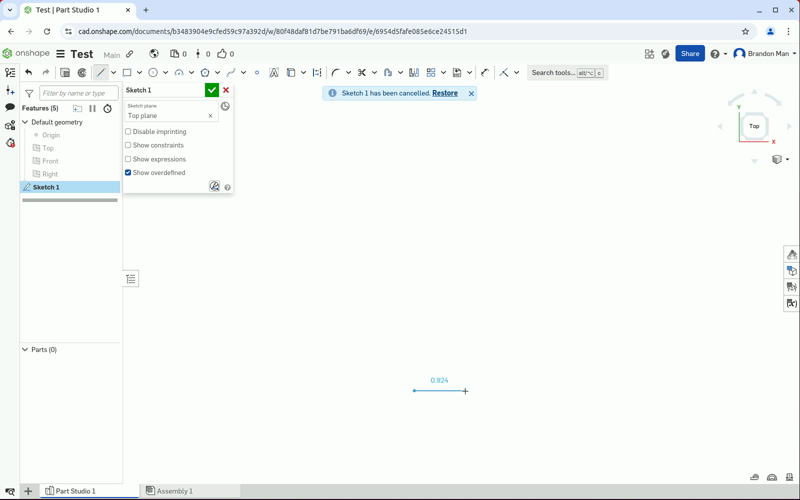
scroll(-6)
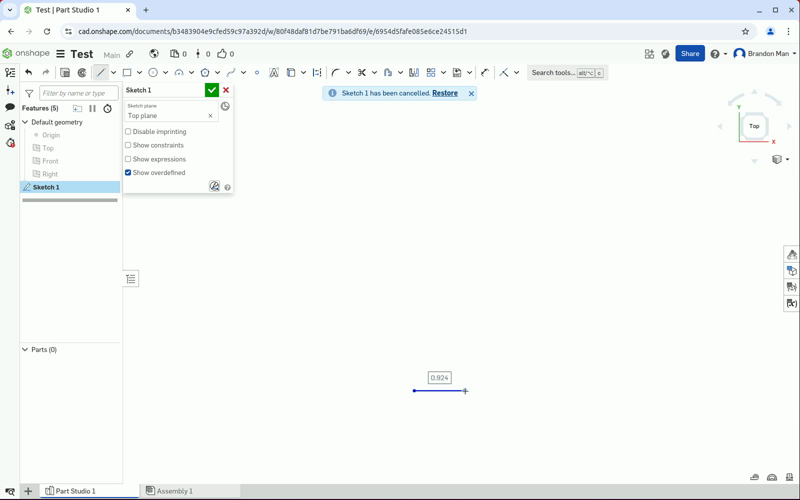
scroll(-6)
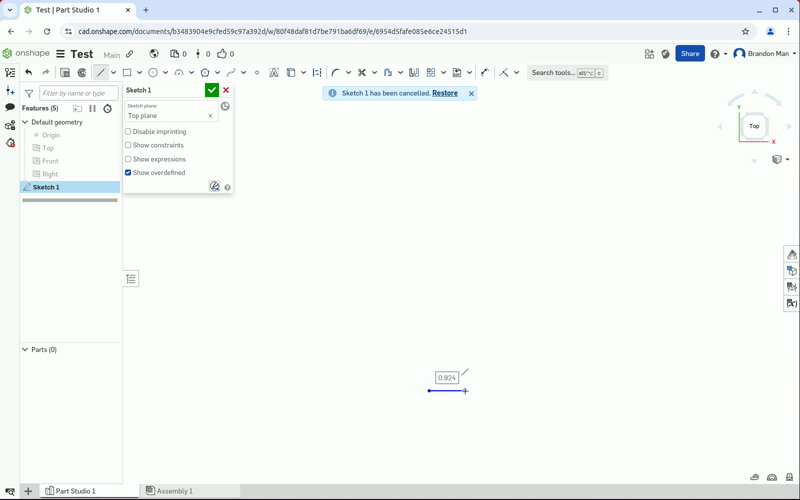
scroll(-6)
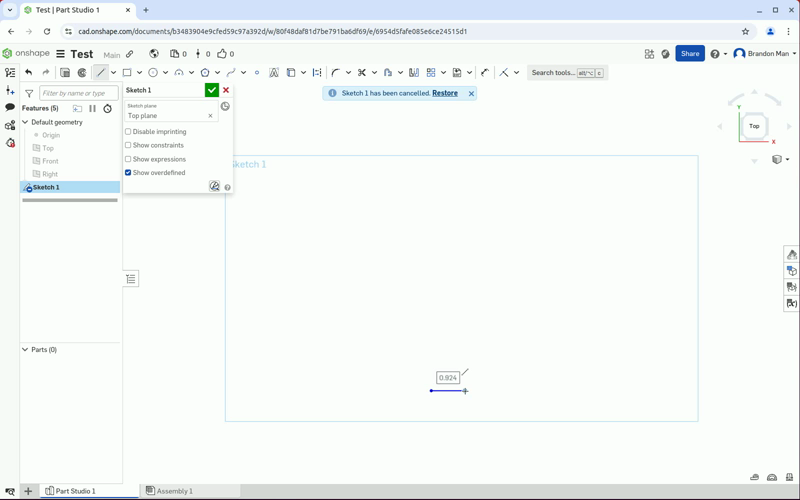
scroll(-6)
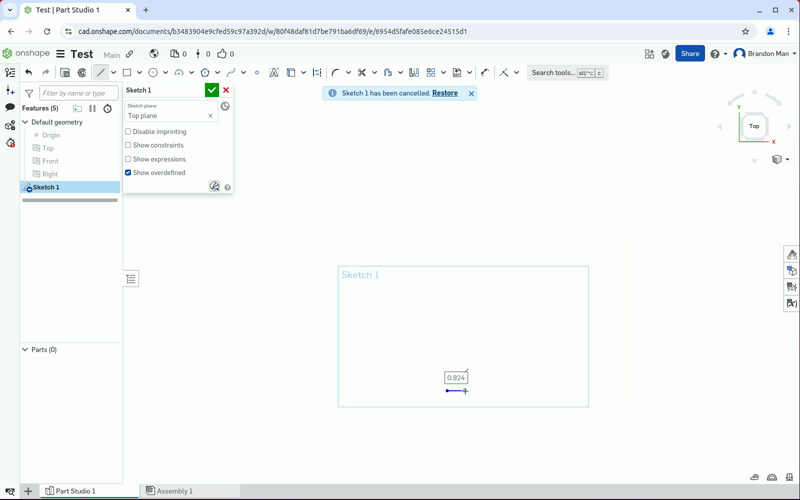
scroll(-6)
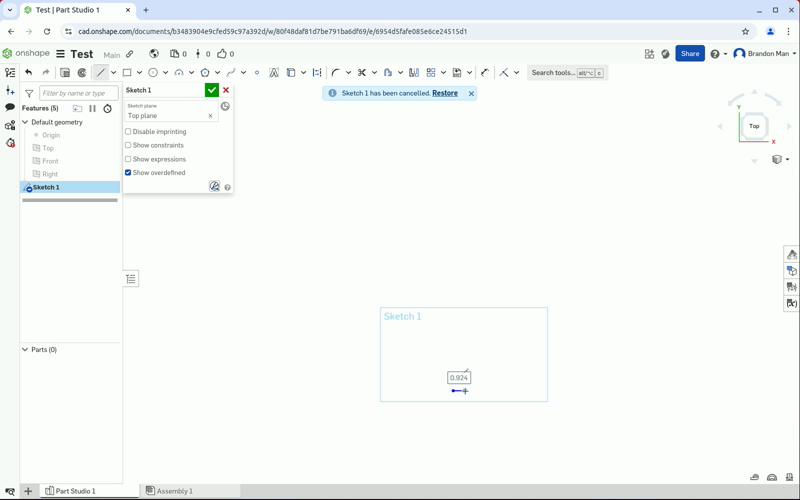
scroll(-6)
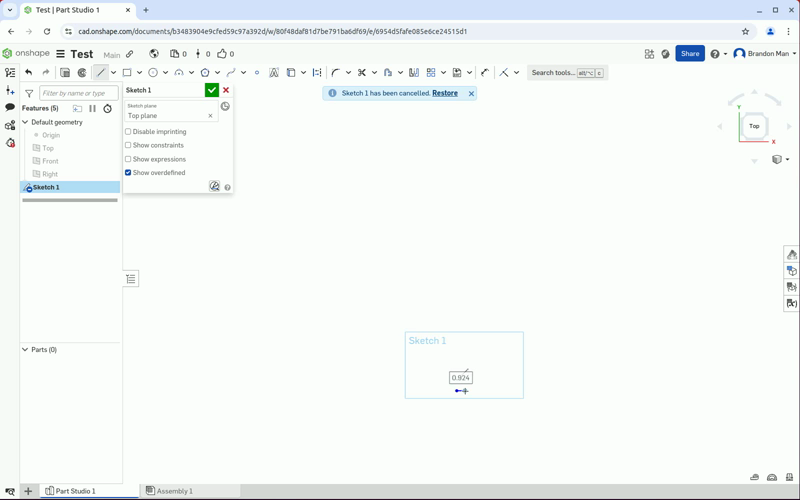
scroll(-6)
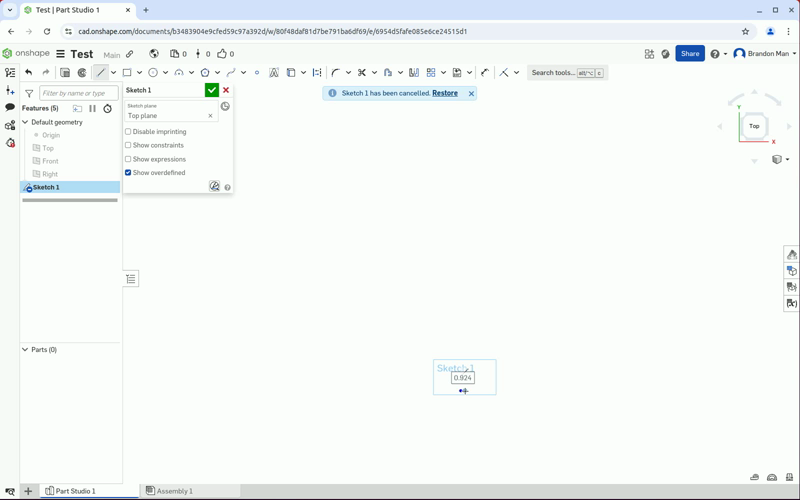
key_up(shift)
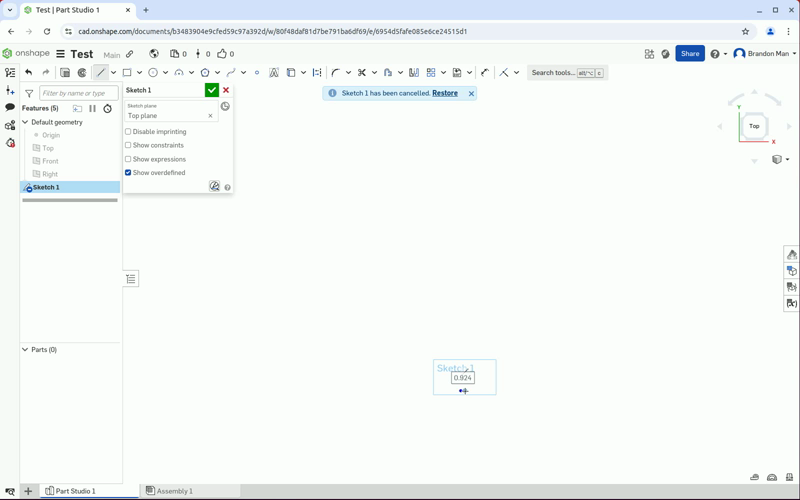
key_down(shift)
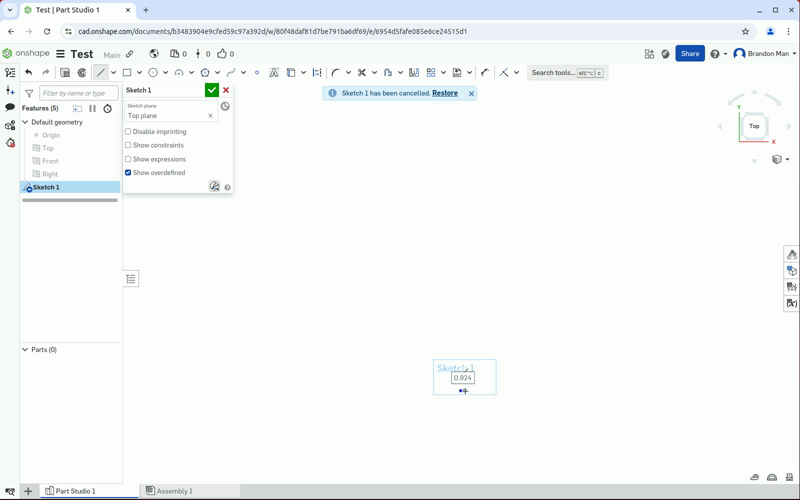
mouse_move(465, 281)
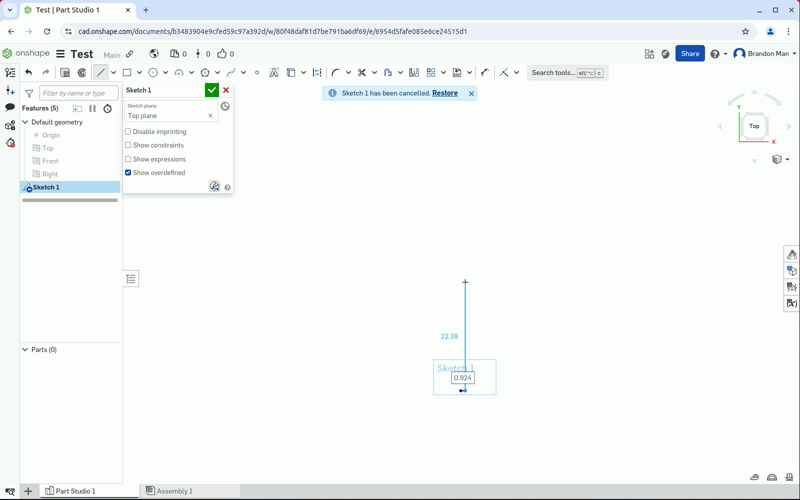
click(465, 281)
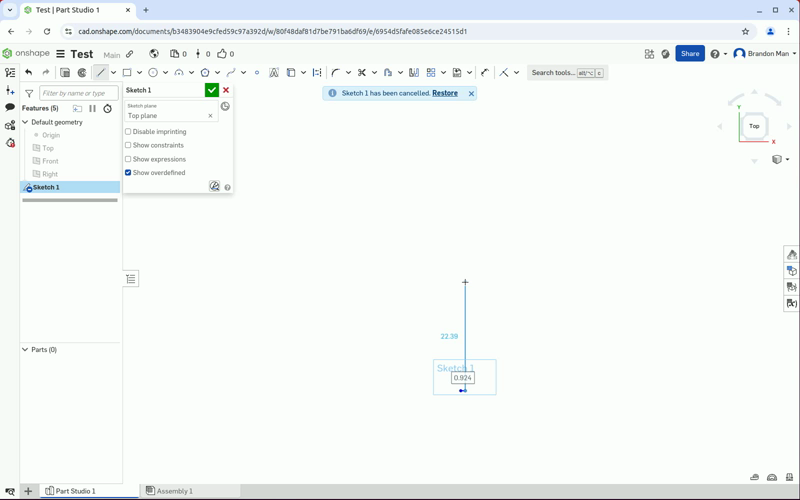
key_up(shift)
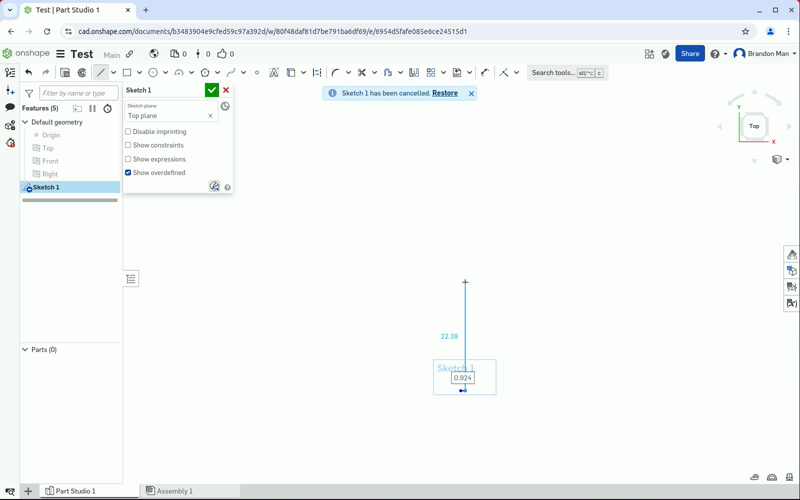
key_down(shift)
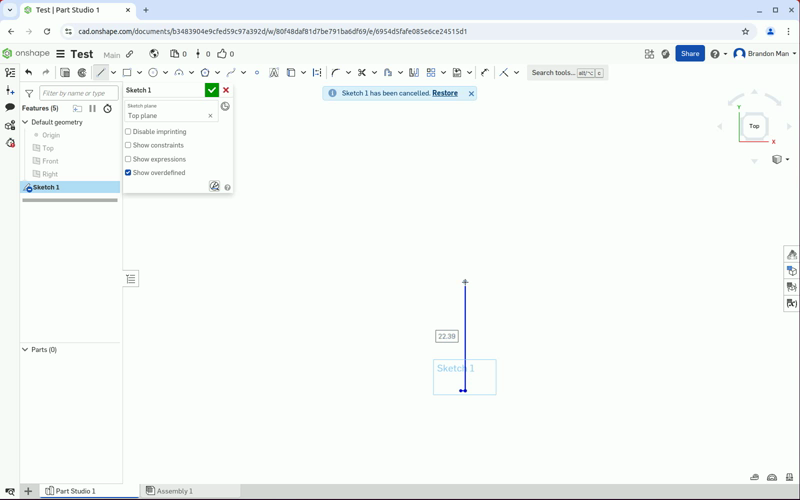
mouse_move(495, 281)
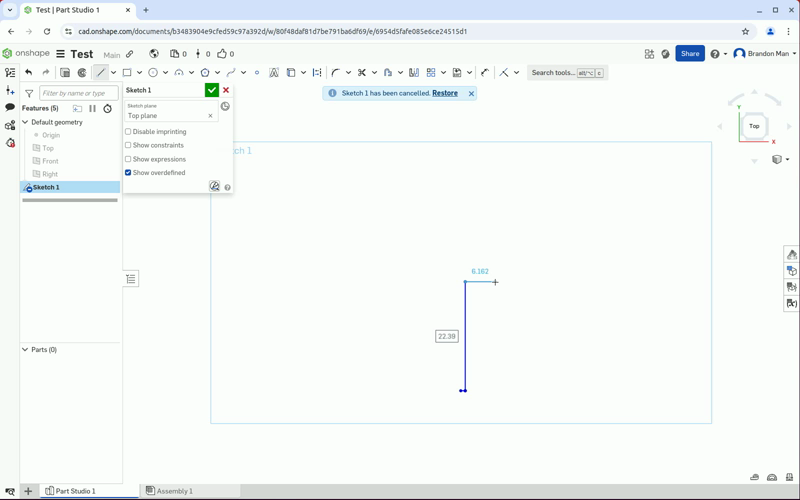
mouse_move(460, 281)
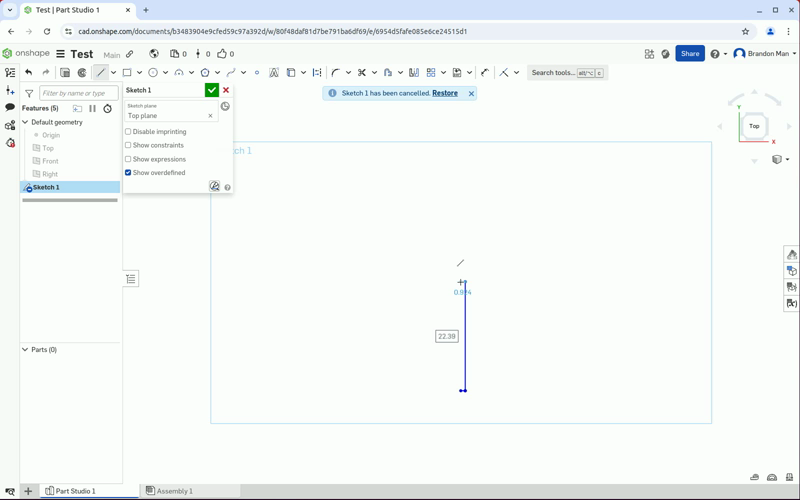
scroll(6)
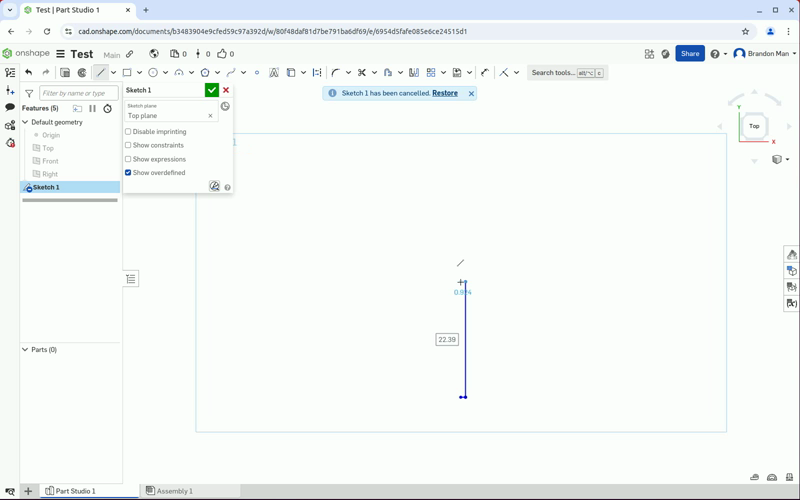
scroll(6)
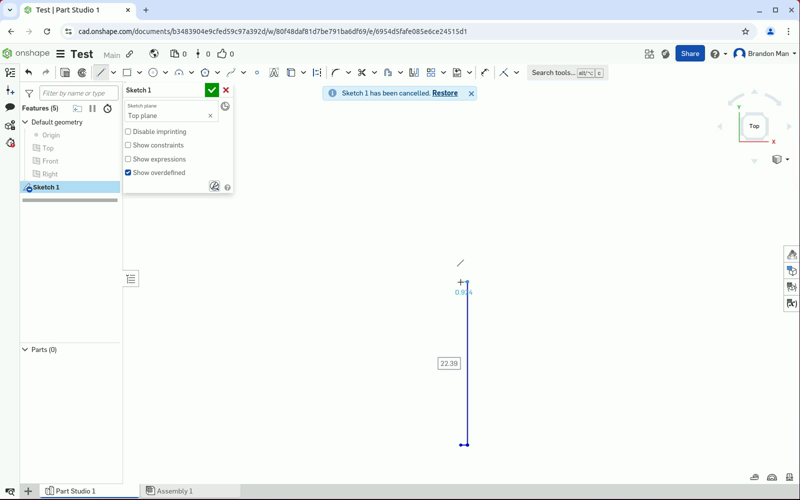
scroll(6)
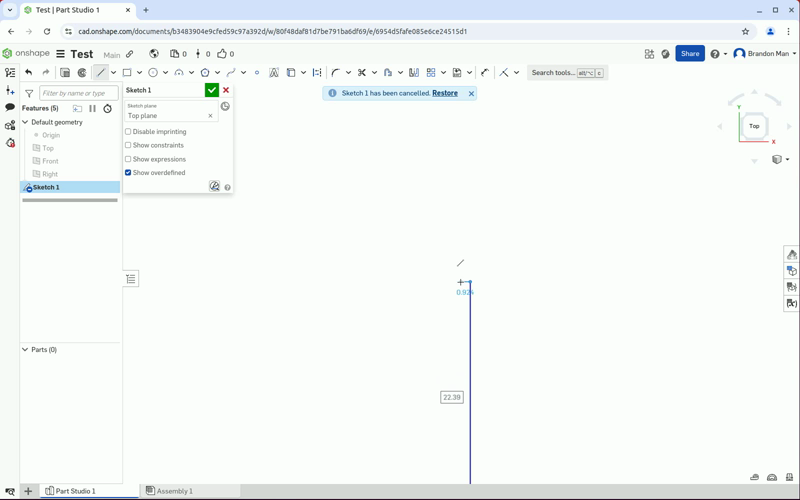
scroll(6)
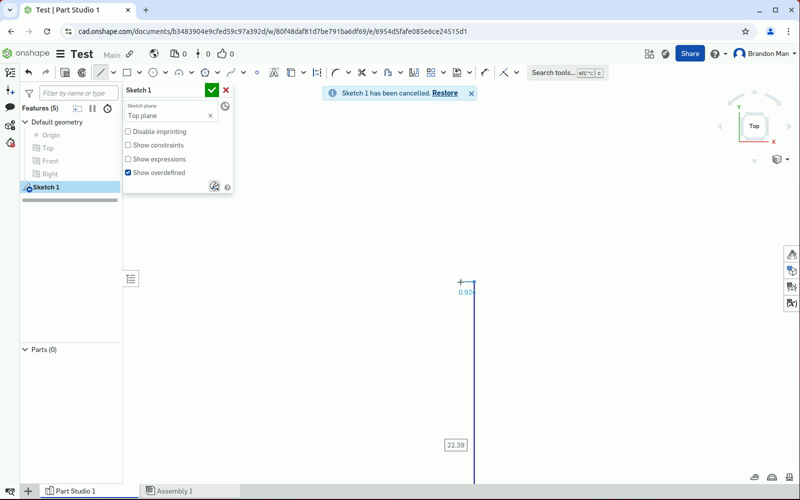
scroll(6)
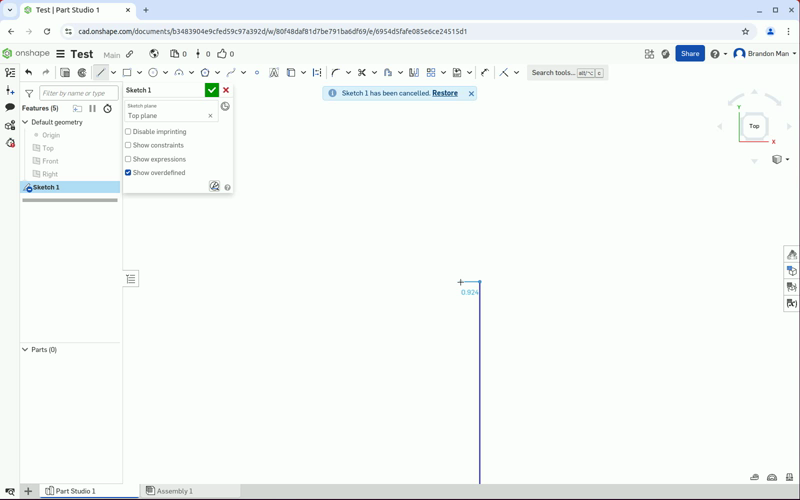
scroll(6)
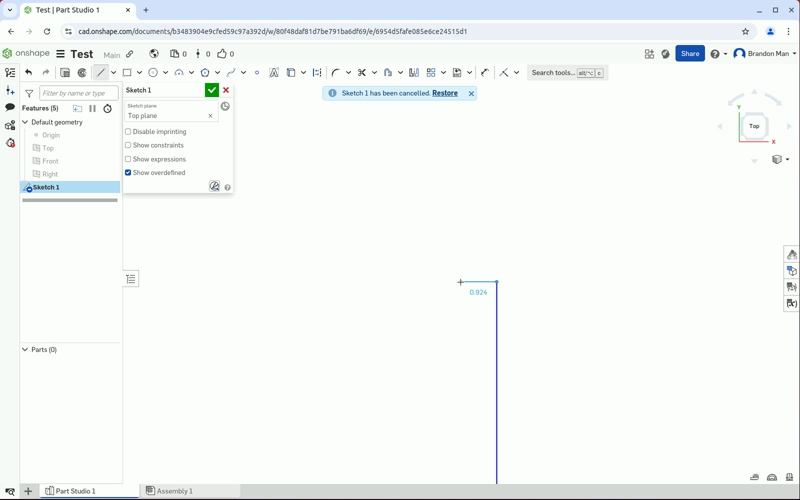
scroll(6)
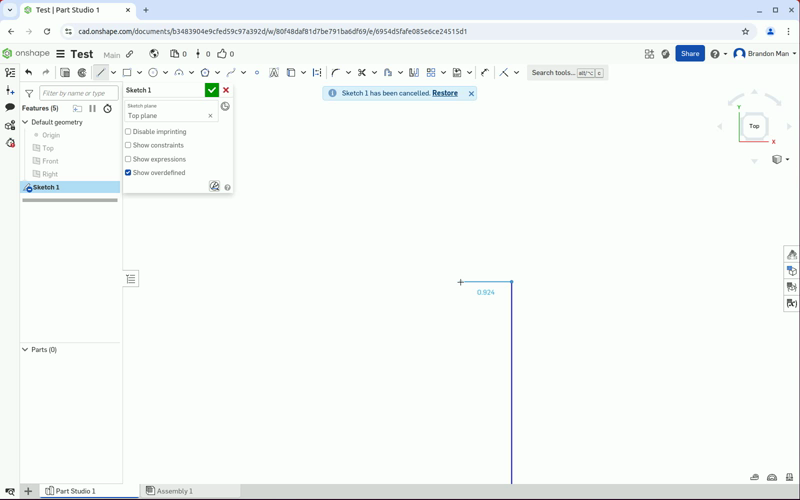
click(460, 281)
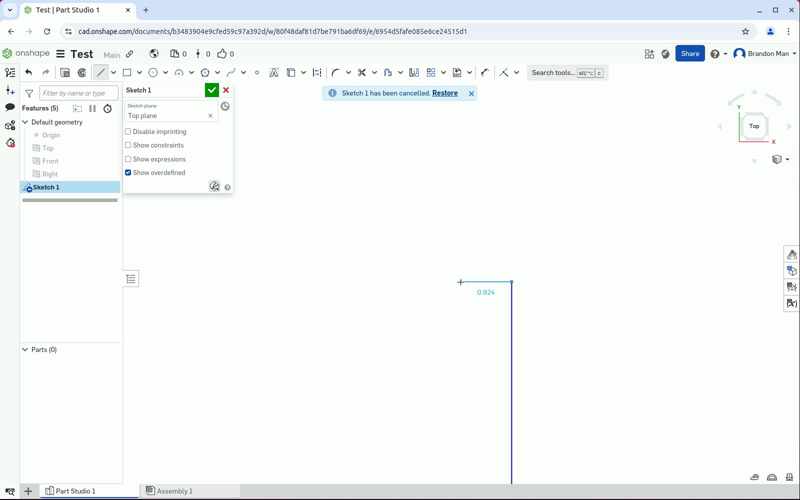
scroll(-6)
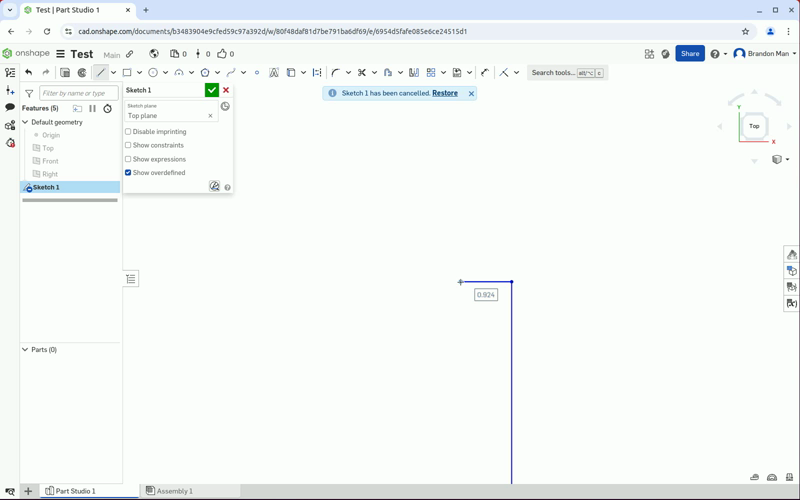
scroll(-6)
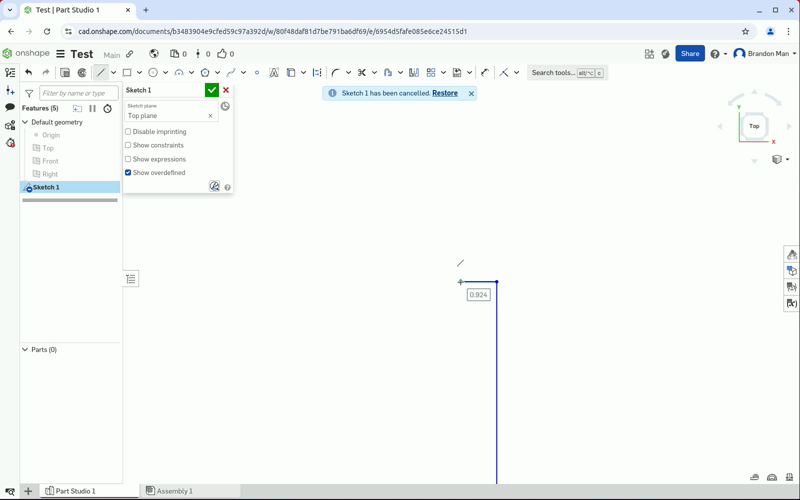
scroll(-6)
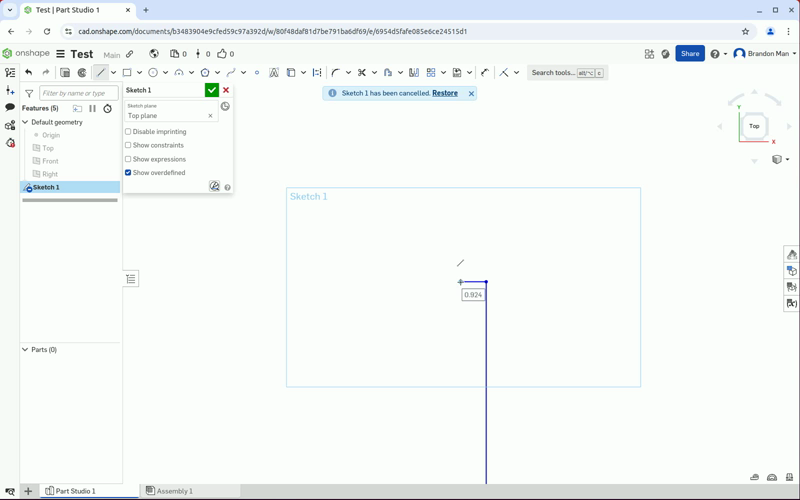
scroll(-6)
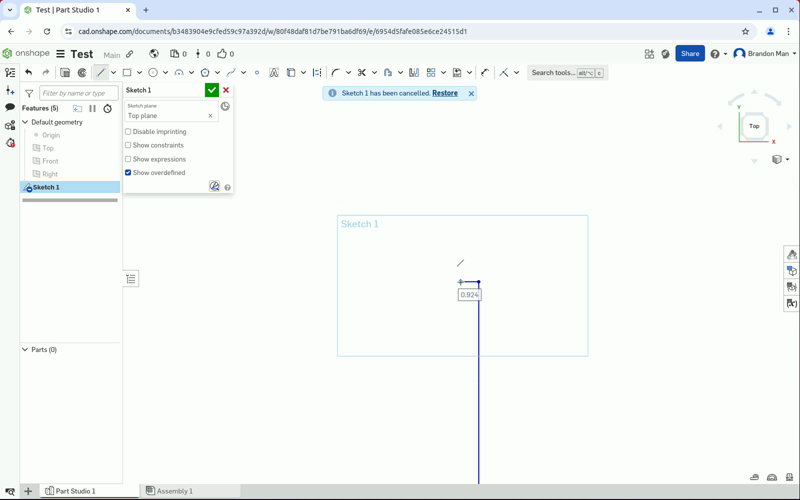
scroll(-6)
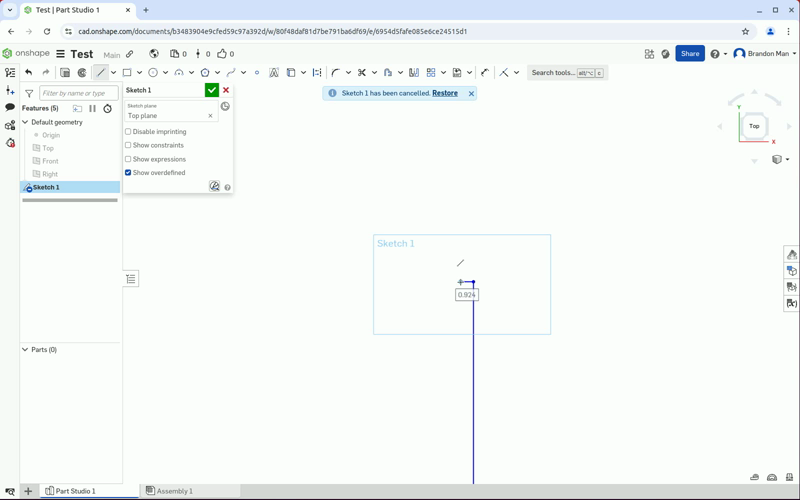
scroll(-6)
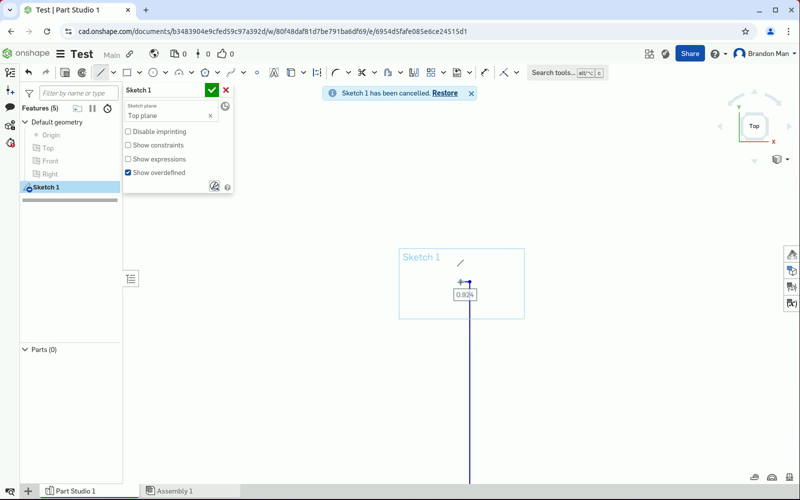
scroll(-6)
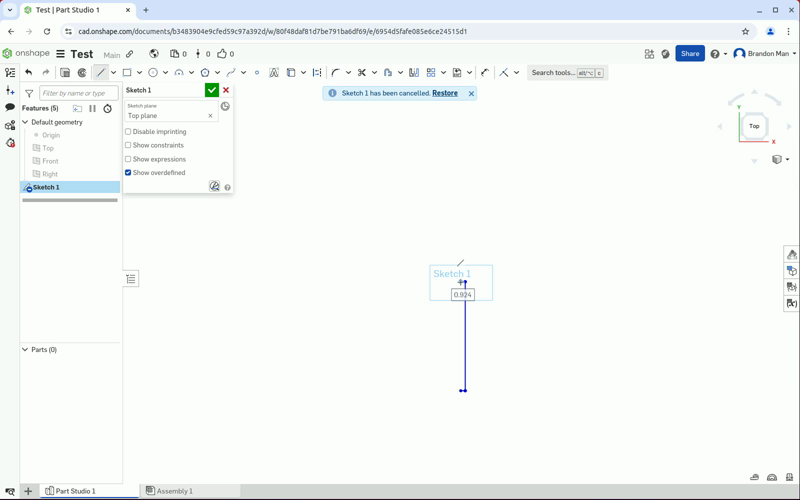
key_up(shift)
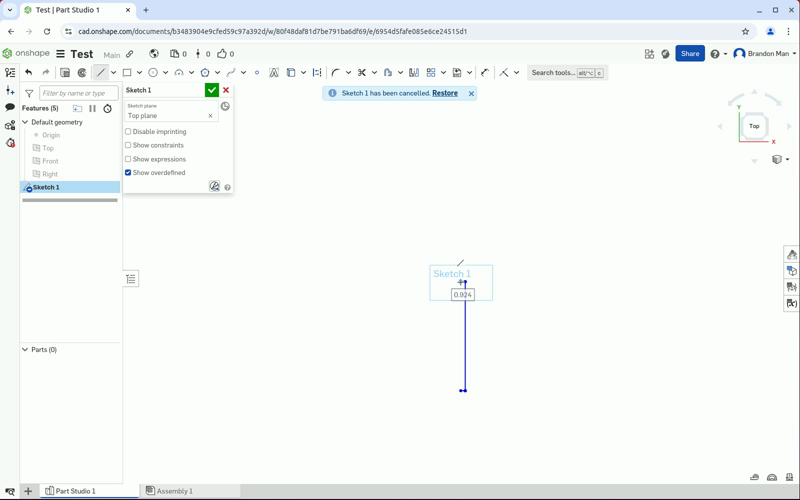
key_down(shift)
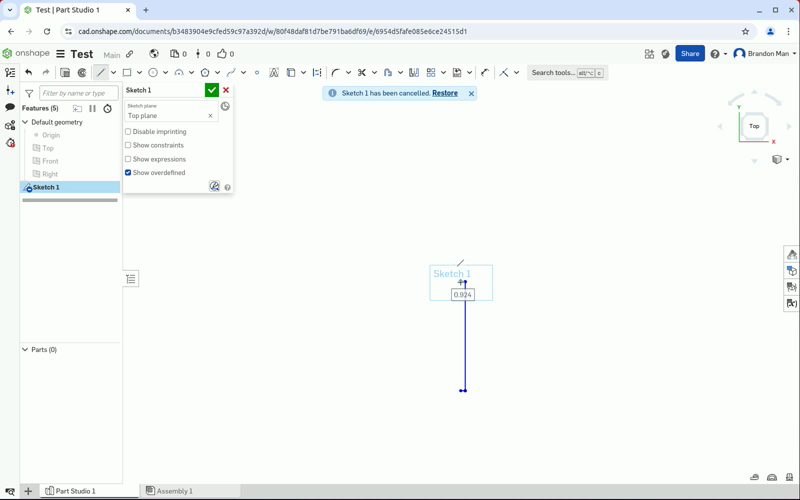
mouse_move(460, 390)
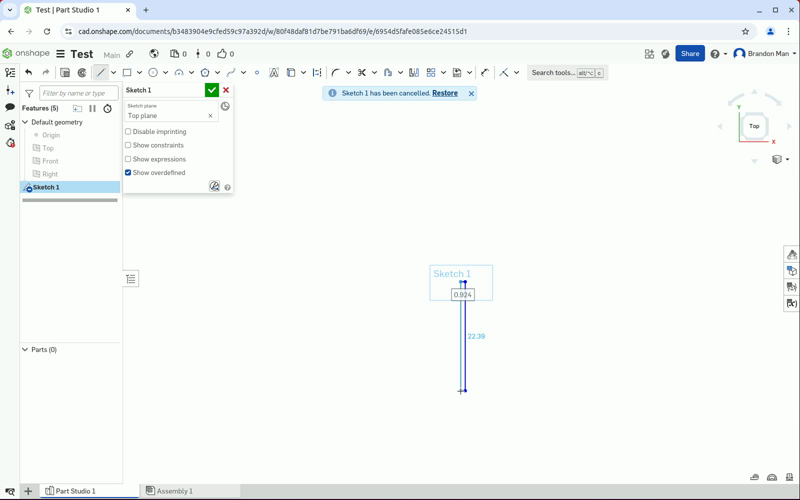
key_up(shift)
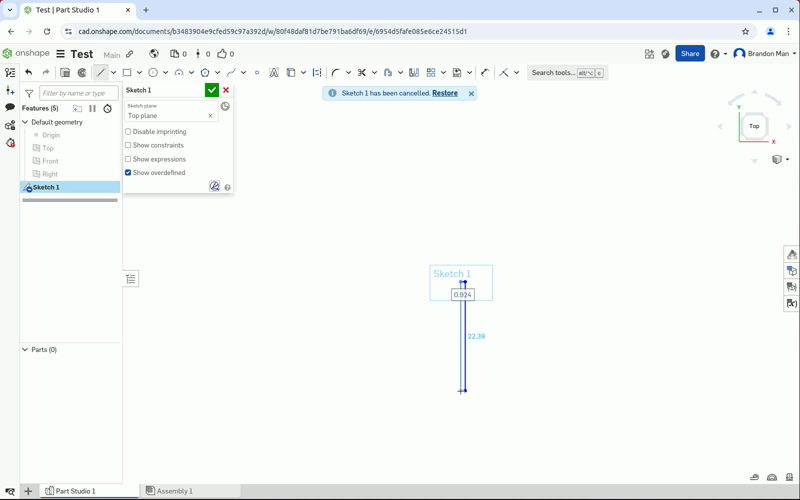
click(460, 390)
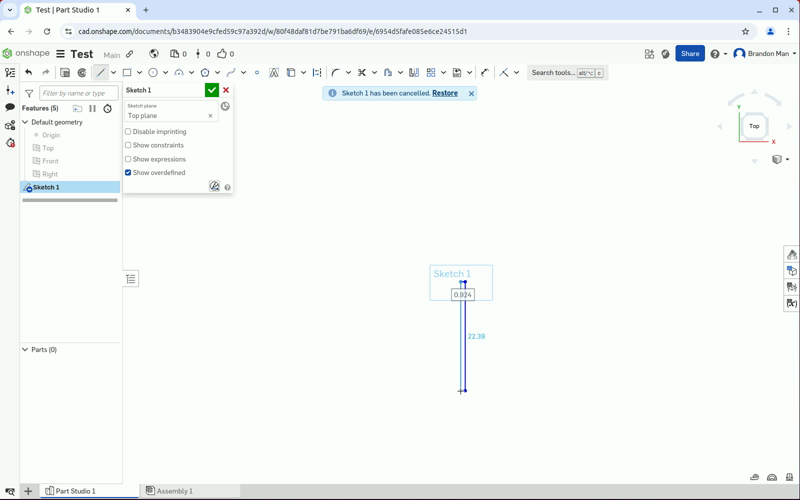
key(esc)
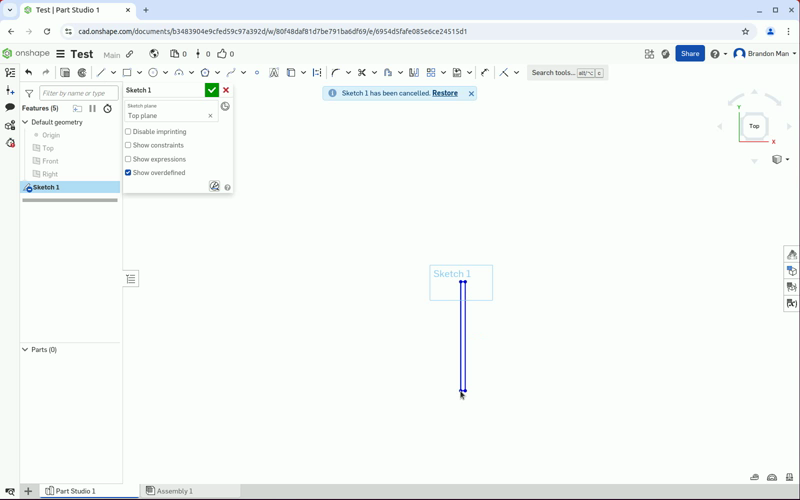
mouse_move(462, 385)
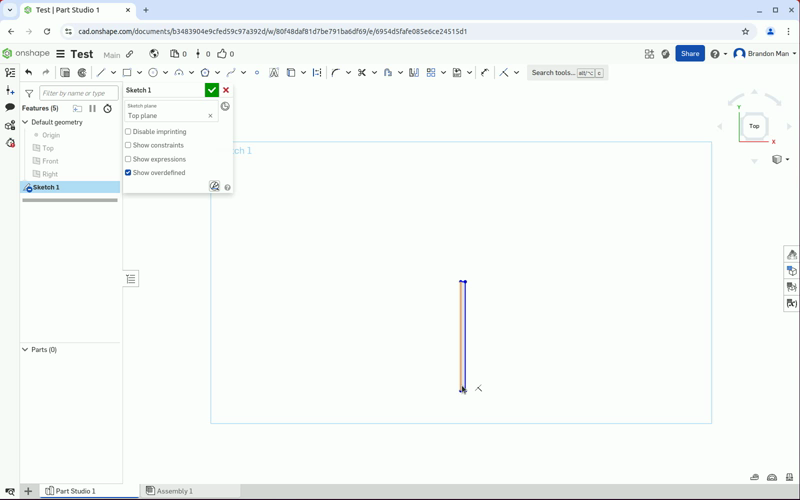
scroll(6)
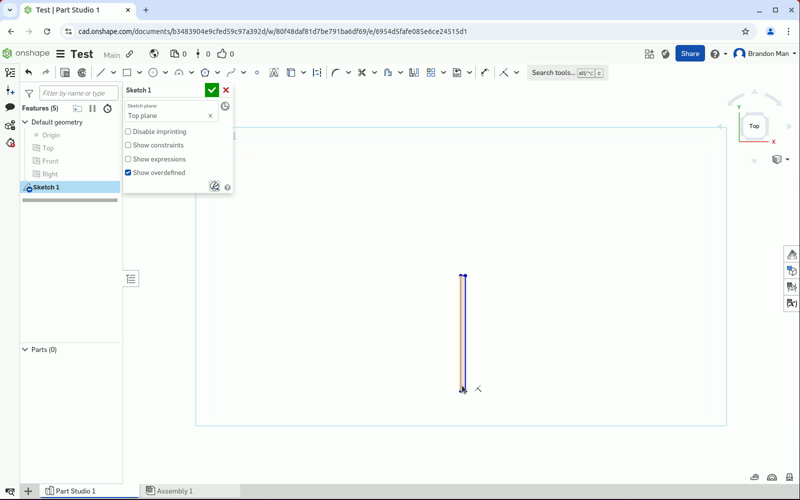
scroll(6)
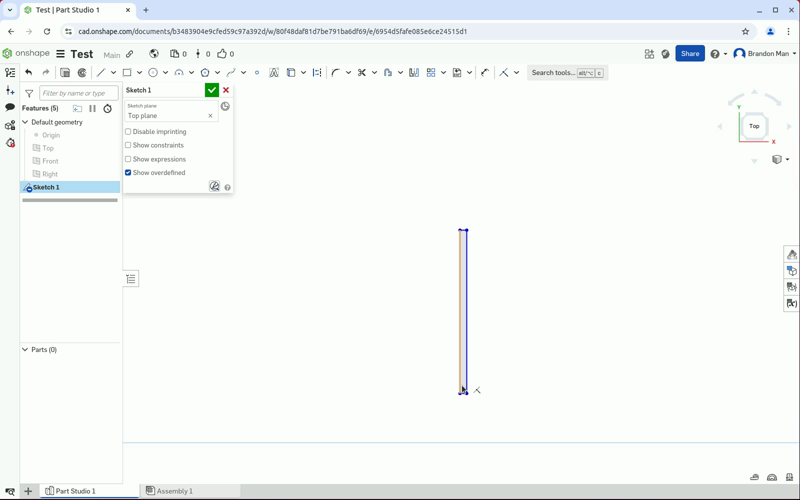
scroll(6)
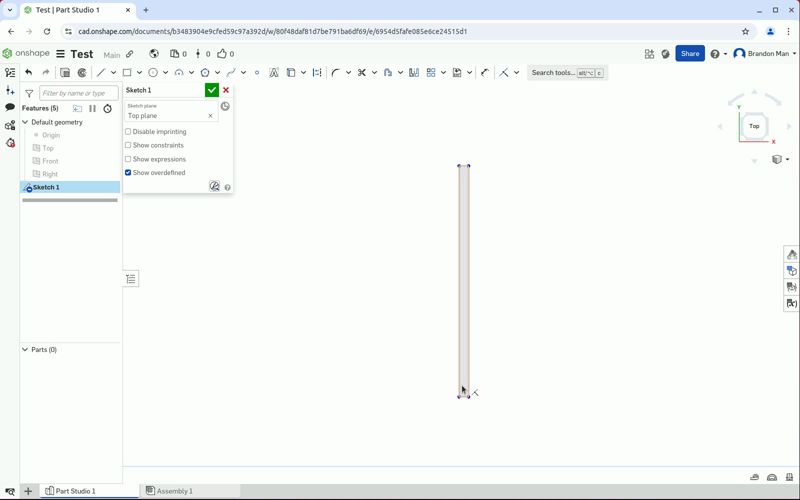
scroll(6)
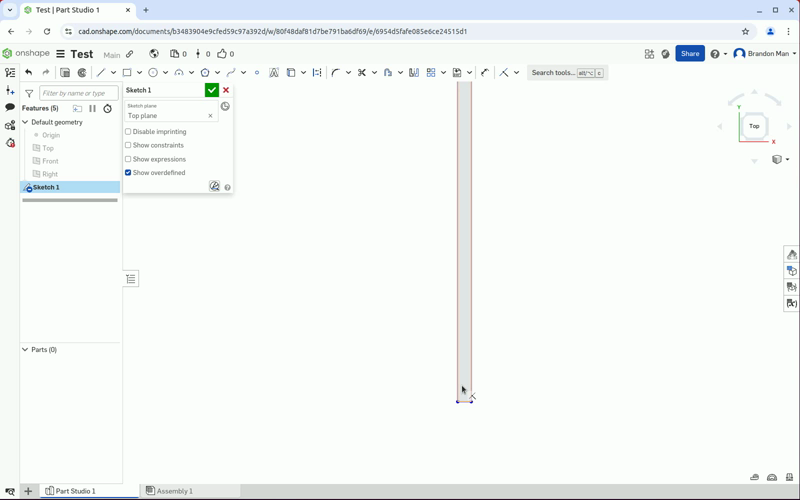
scroll(6)
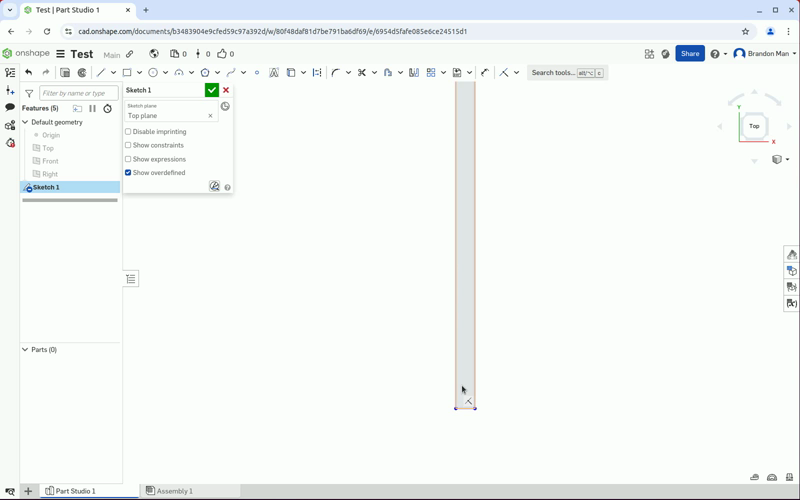
scroll(6)
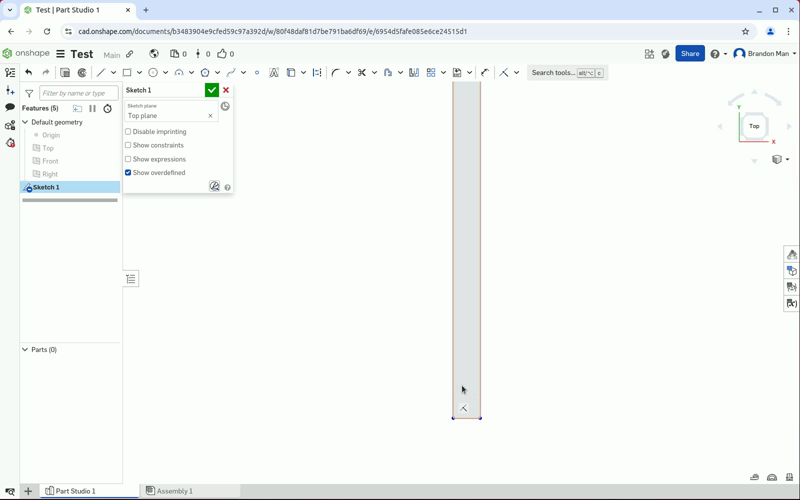
scroll(6)
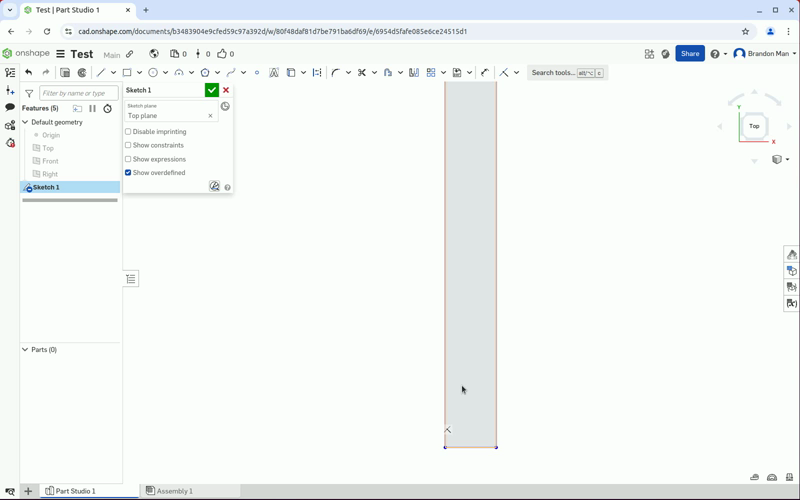
click(462, 385)
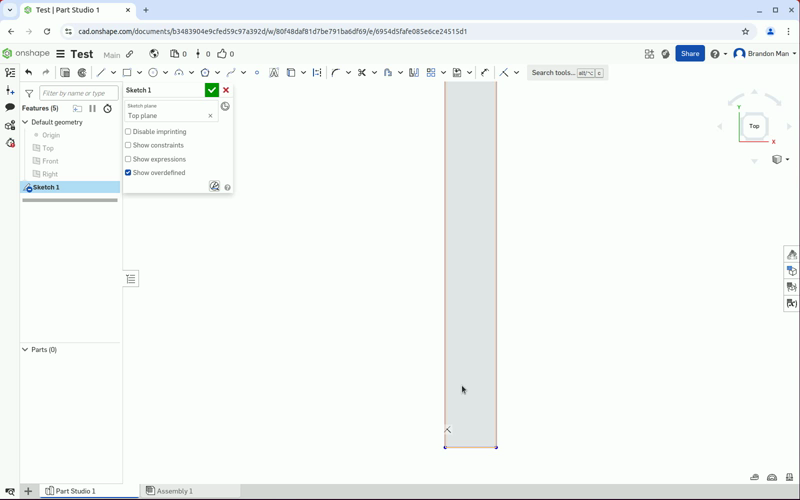
scroll(-6)
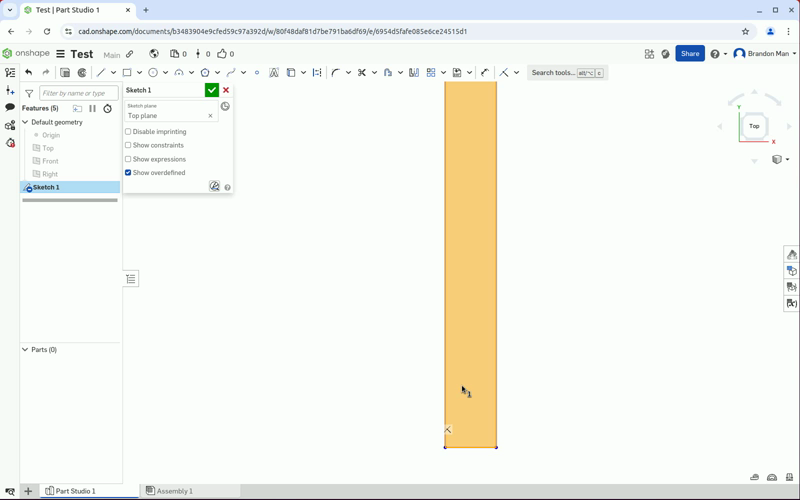
scroll(-6)
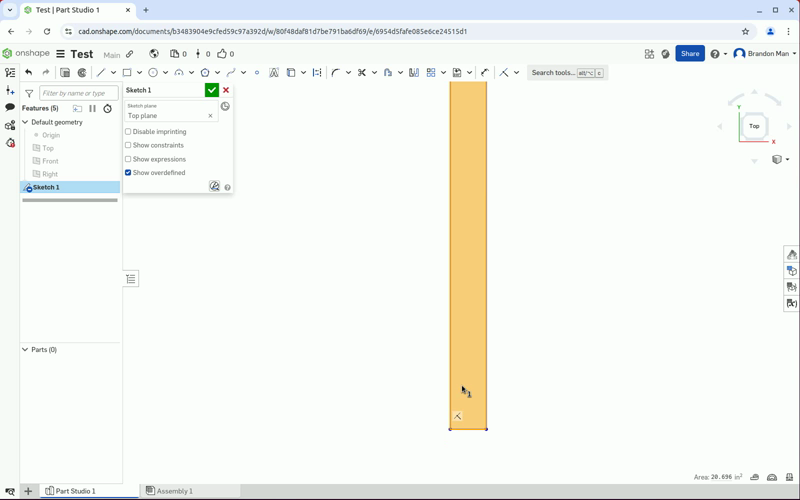
scroll(-6)
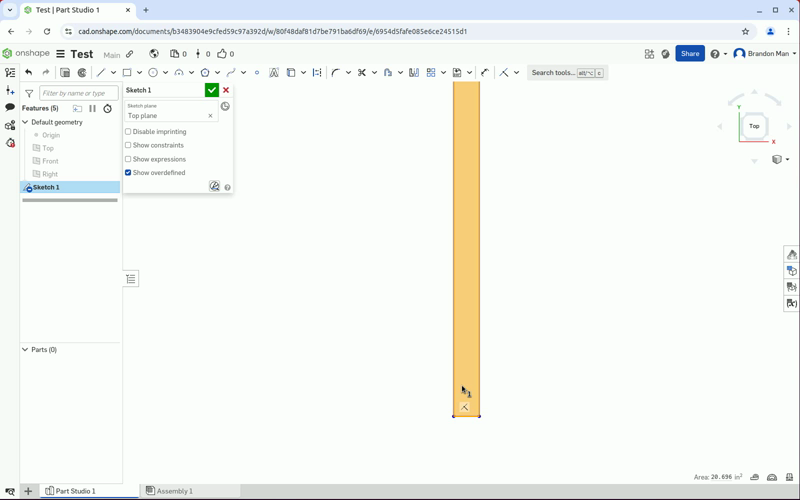
scroll(-6)
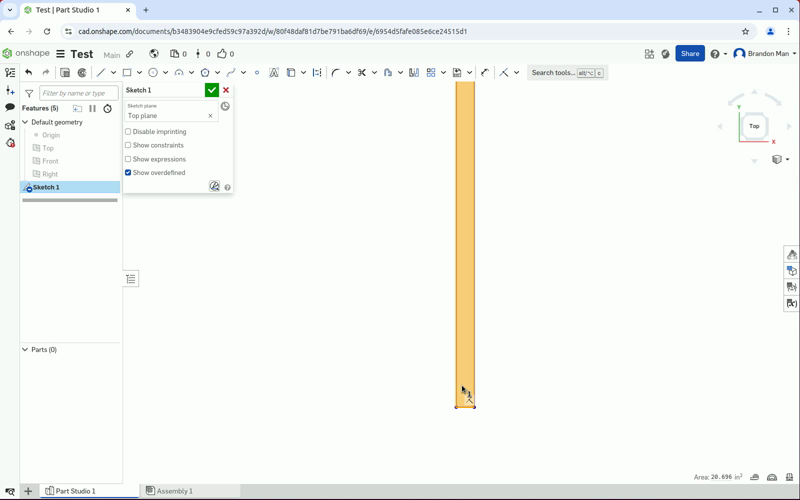
scroll(-6)
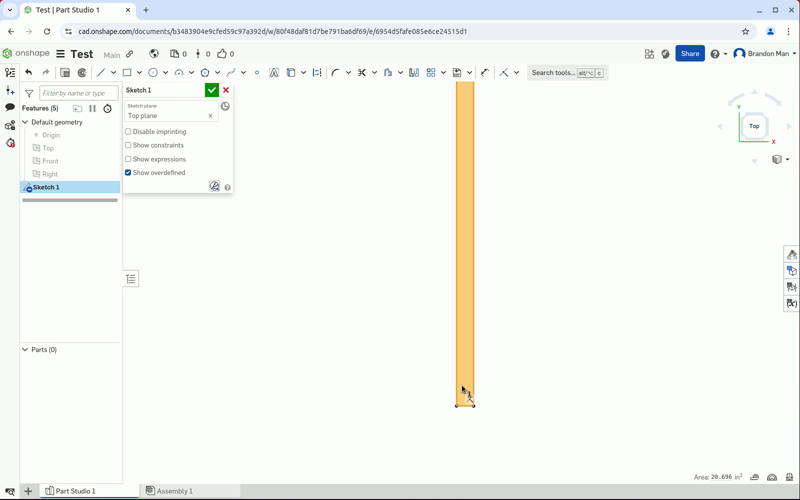
scroll(-6)
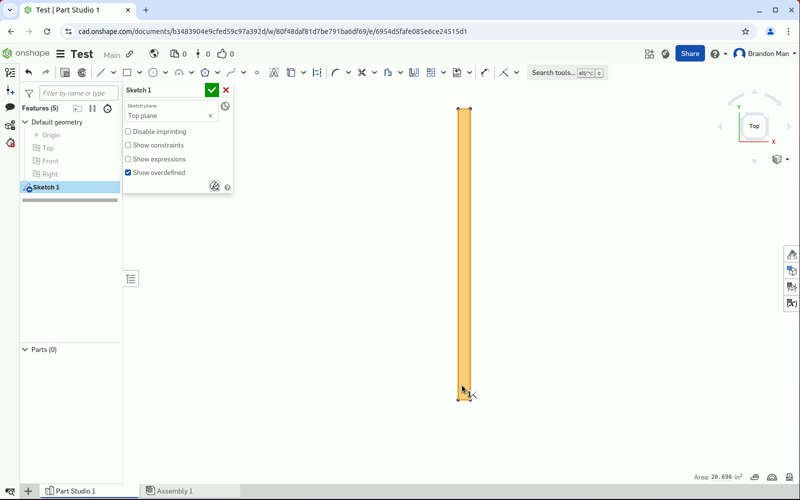
scroll(-6)
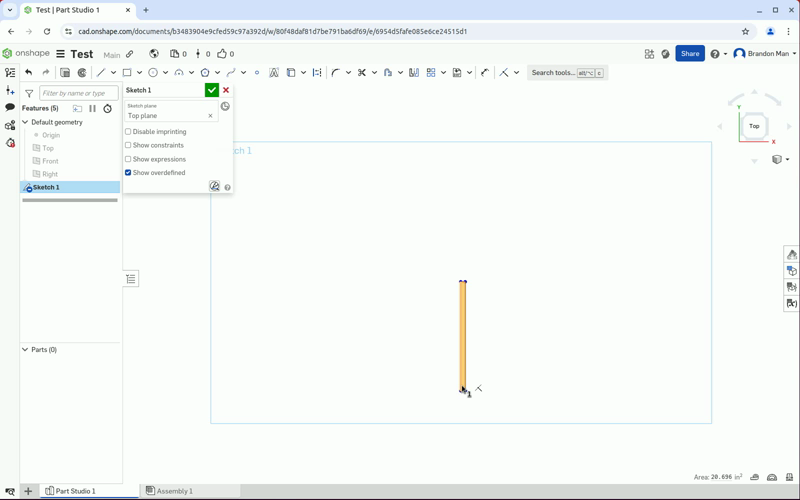
mouse_move(73, 352)
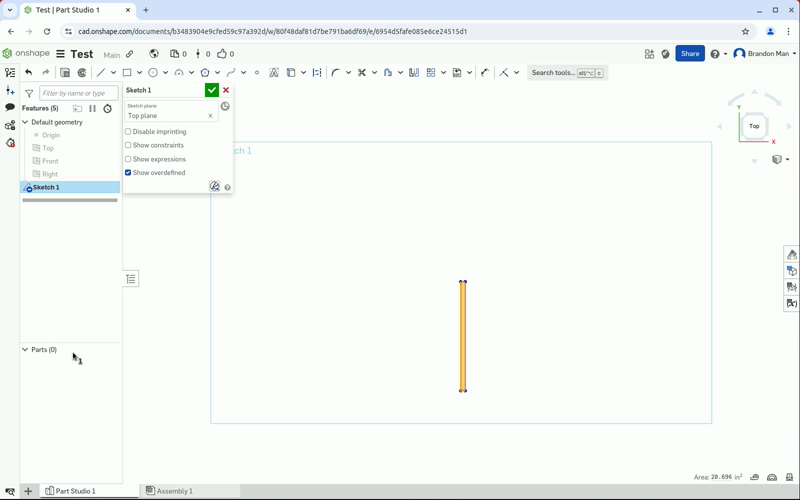
key(shift+y)
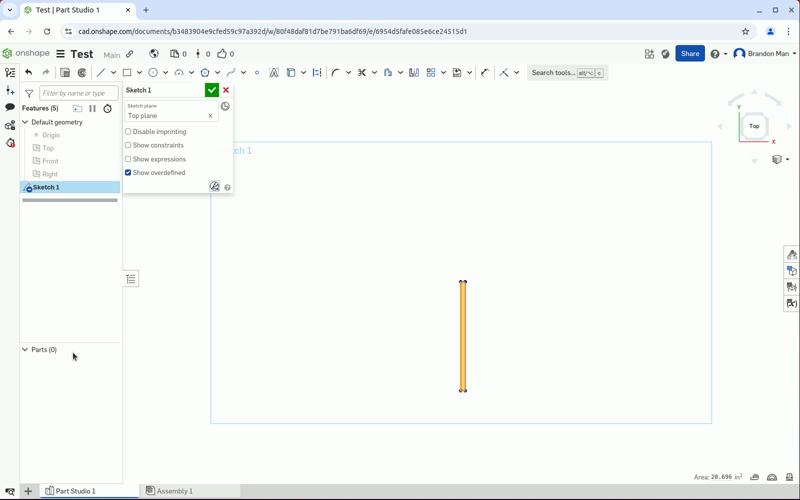
key(shift+e)
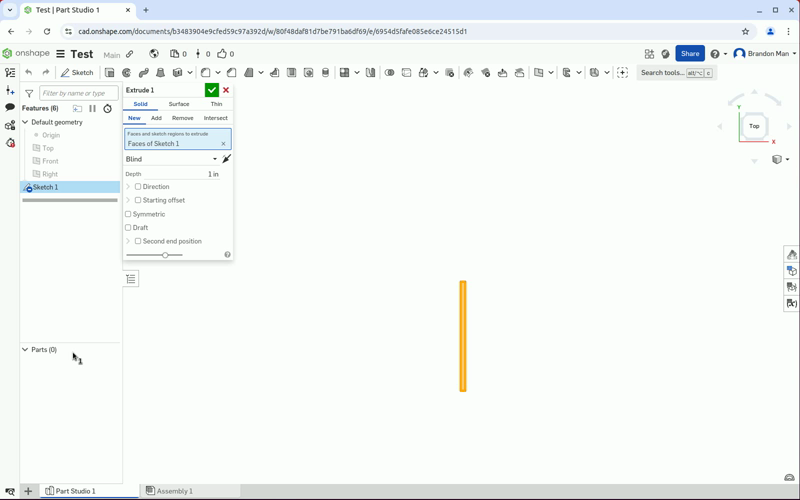
mouse_move(143, 106)
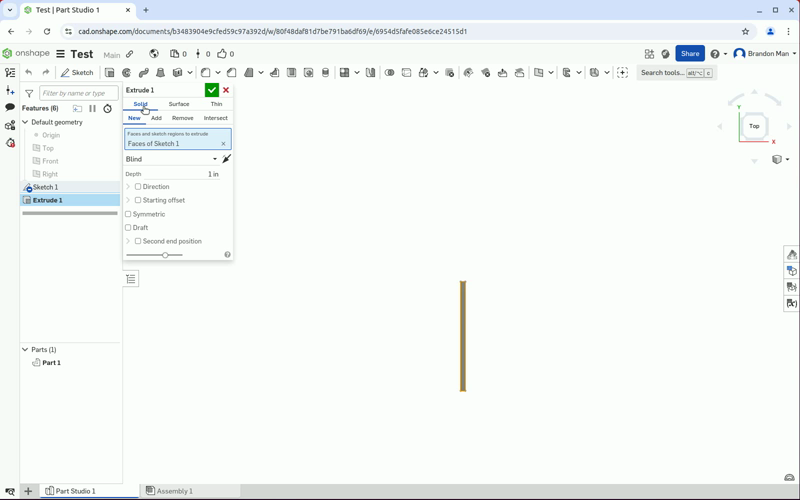
click(143, 106)
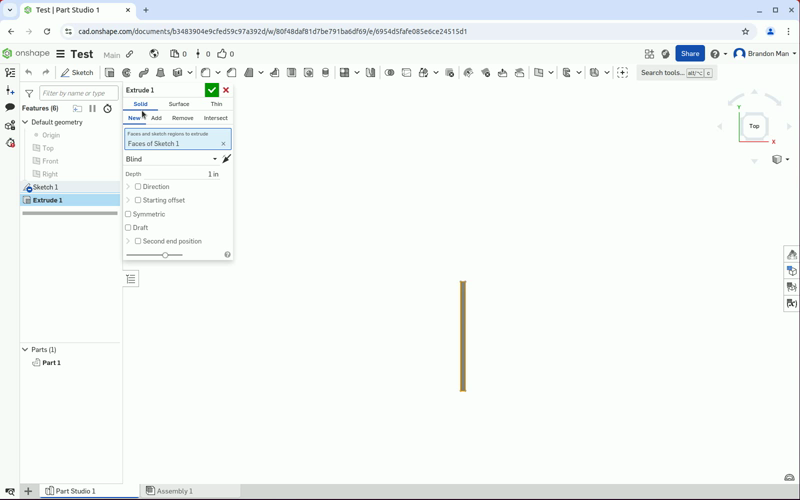
mouse_move(137, 120)
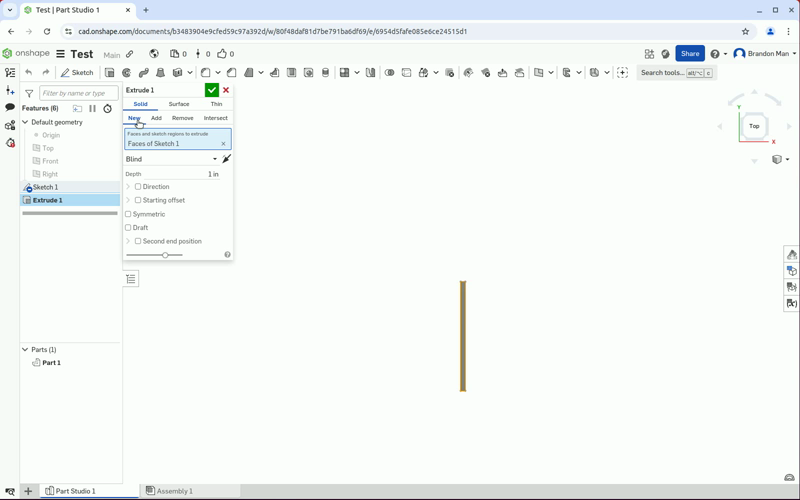
click(137, 120)
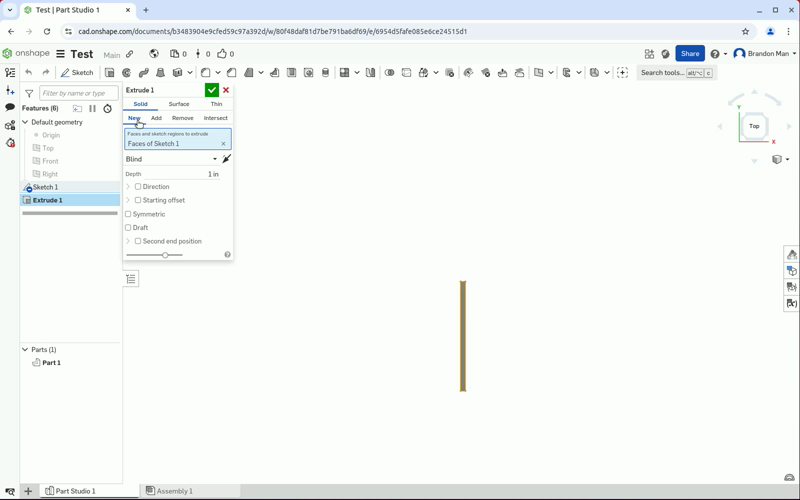
key(tab, 4)
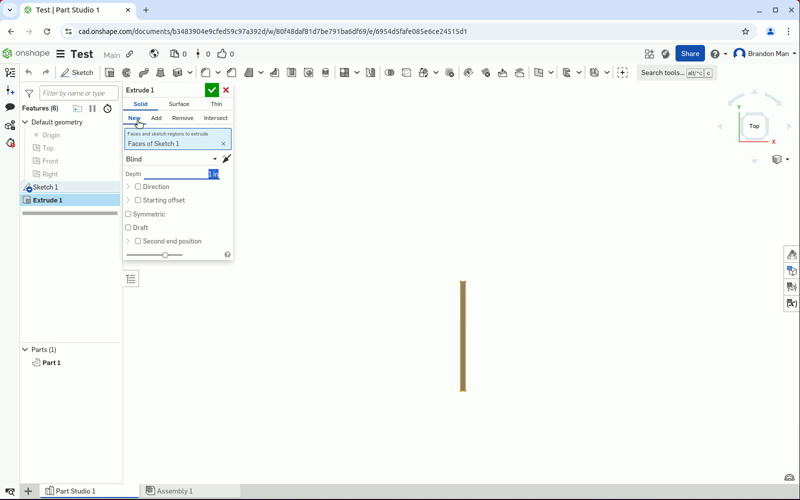
text(1.204)
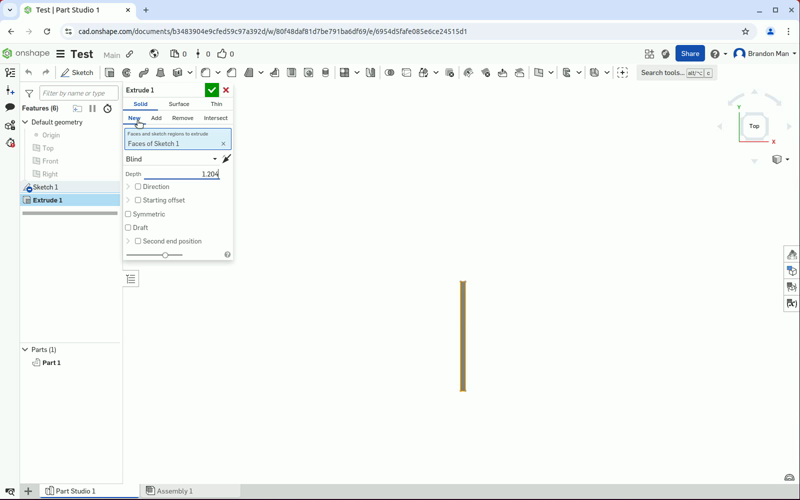
key(enter)
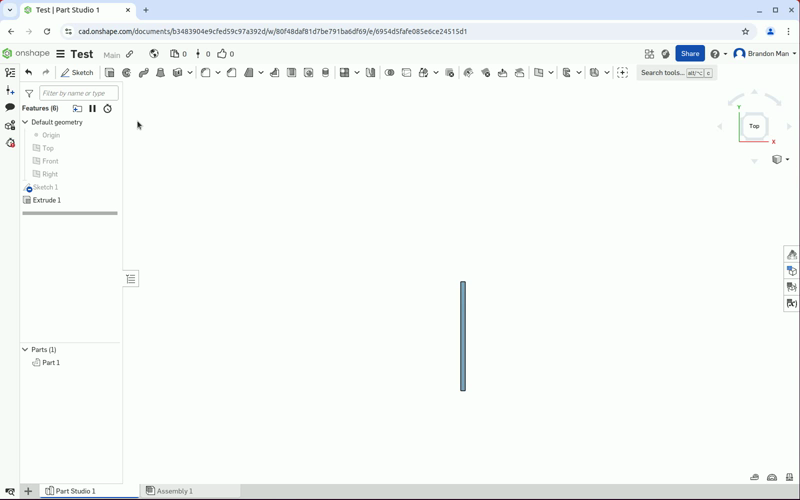
key(shift+h)
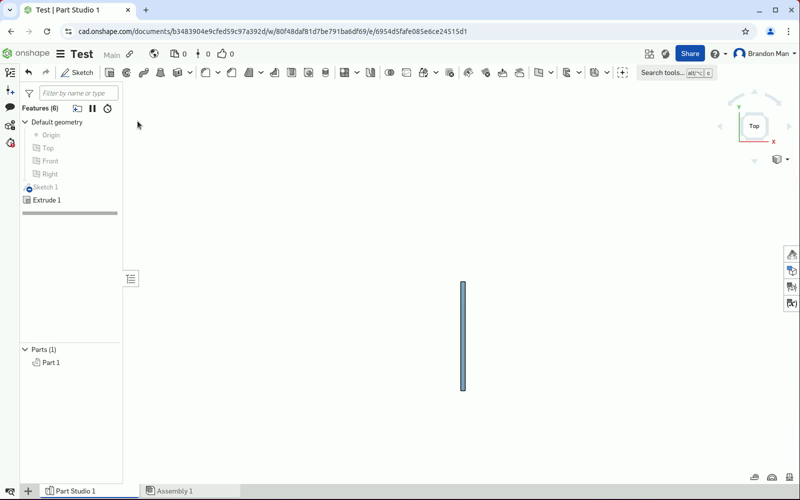
key(shift+h)
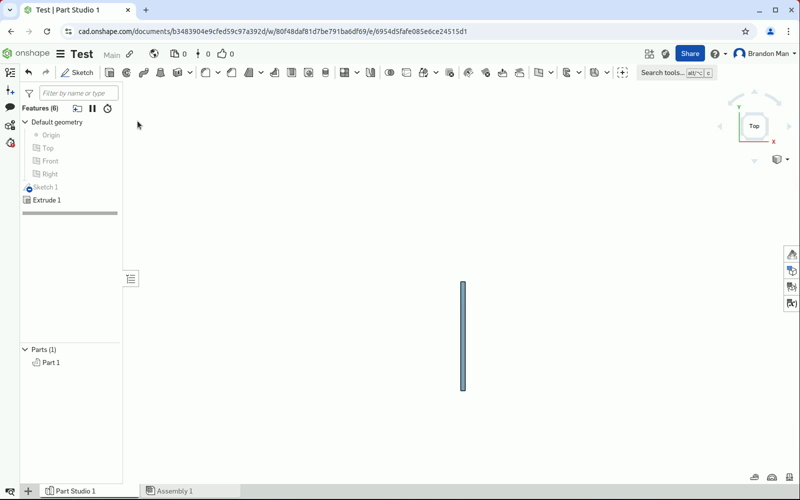
mouse_move(73, 189)
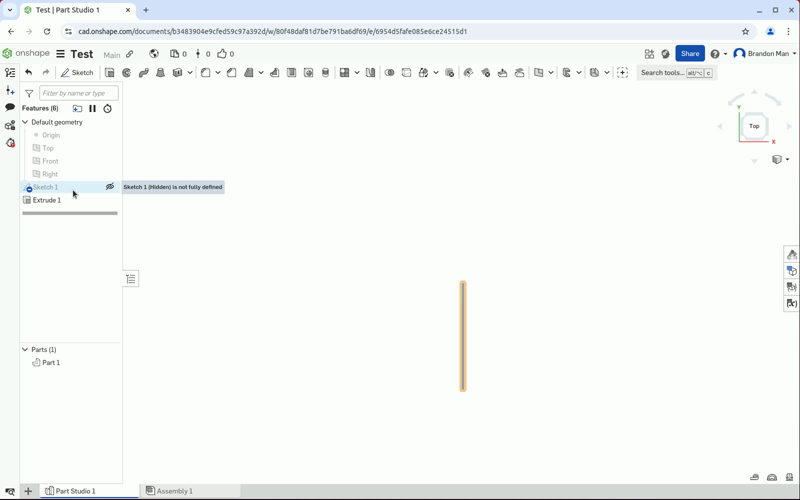
click(73, 189)
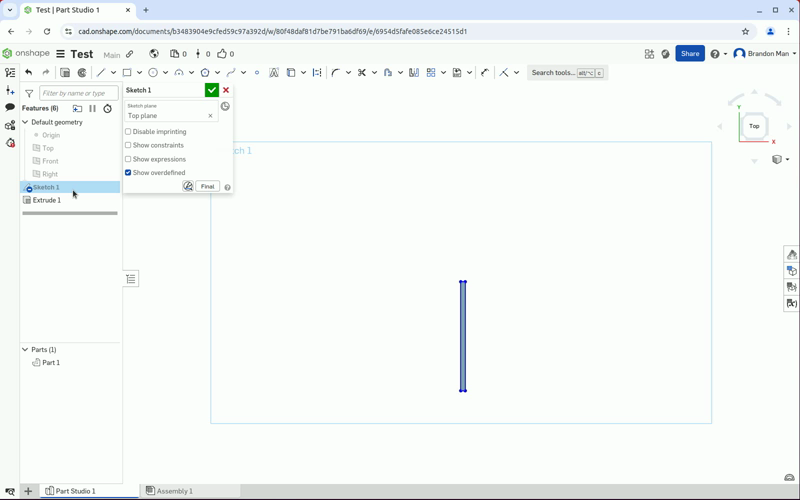
mouse_move(229, 92)
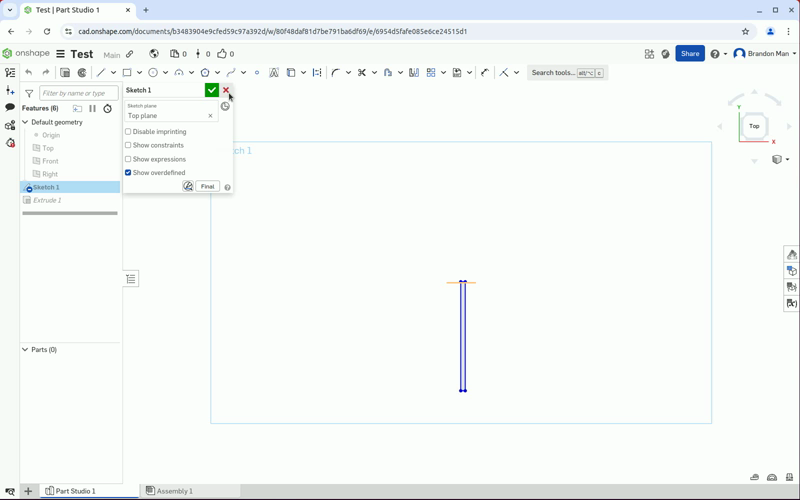
click(229, 92)
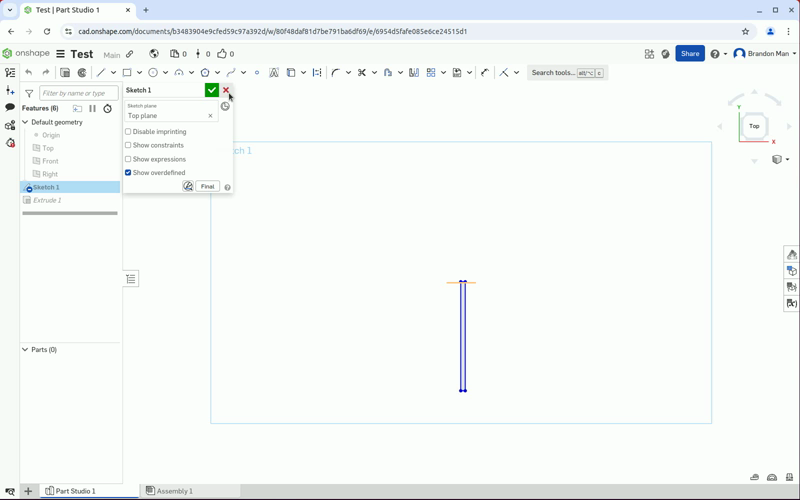
key(shift+s)
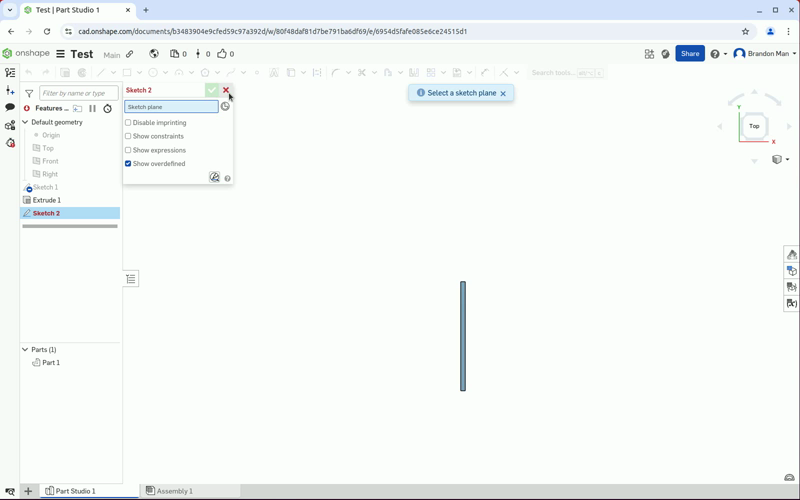
mouse_move(73, 150)
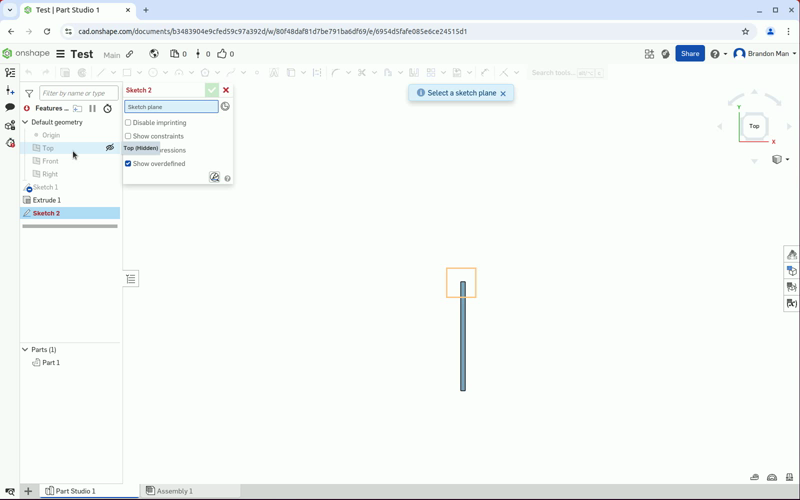
click(73, 150)
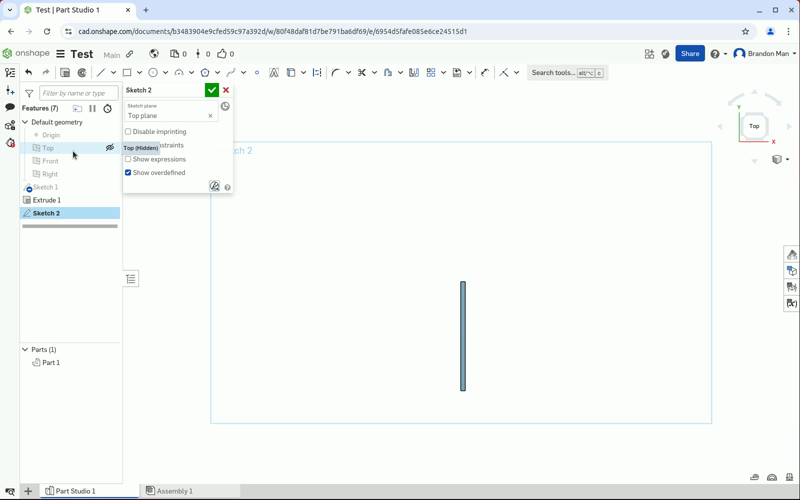
mouse_move(73, 352)
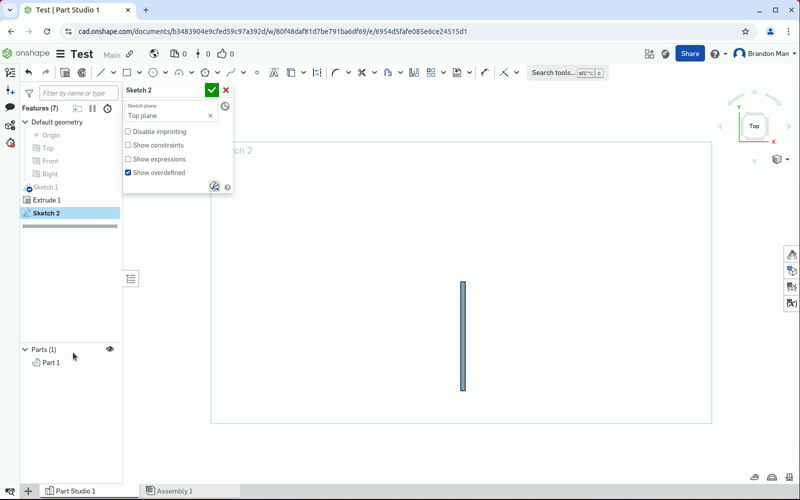
key(y)
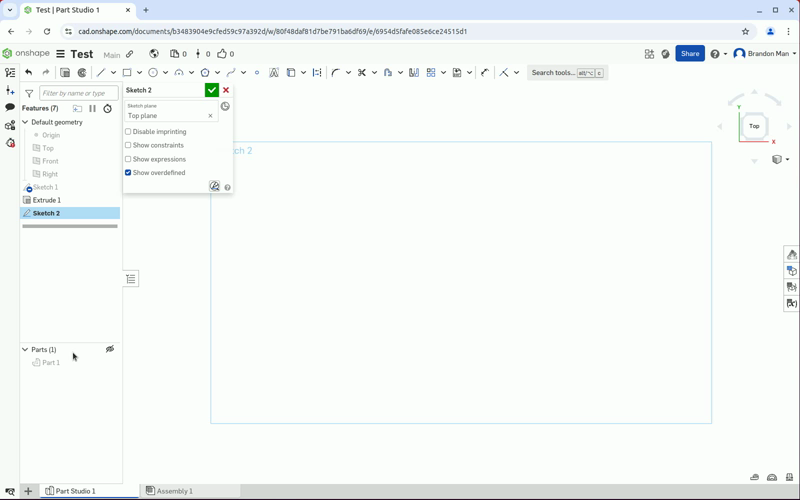
key(l)
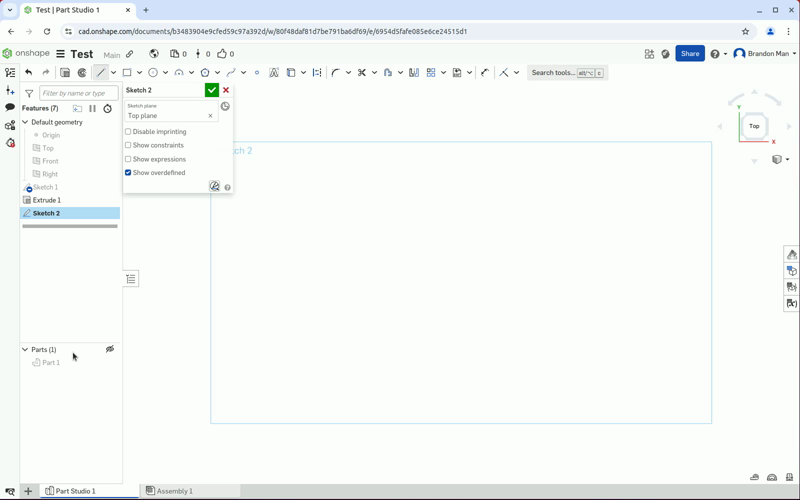
key_down(shift)
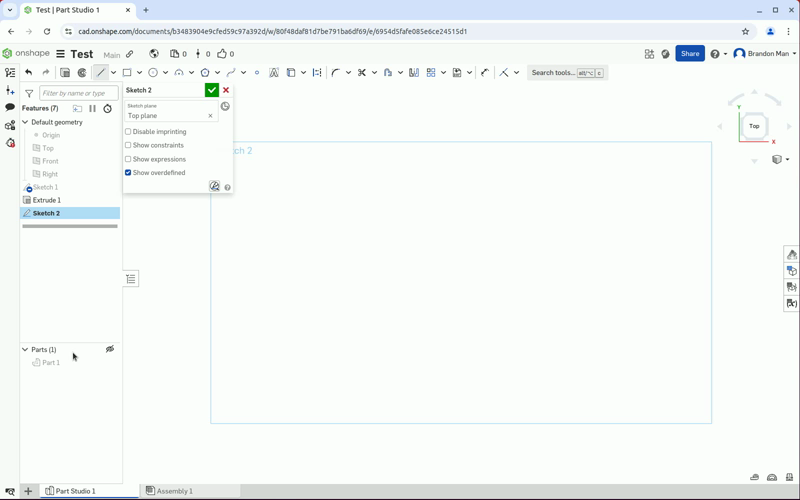
mouse_move(416, 390)
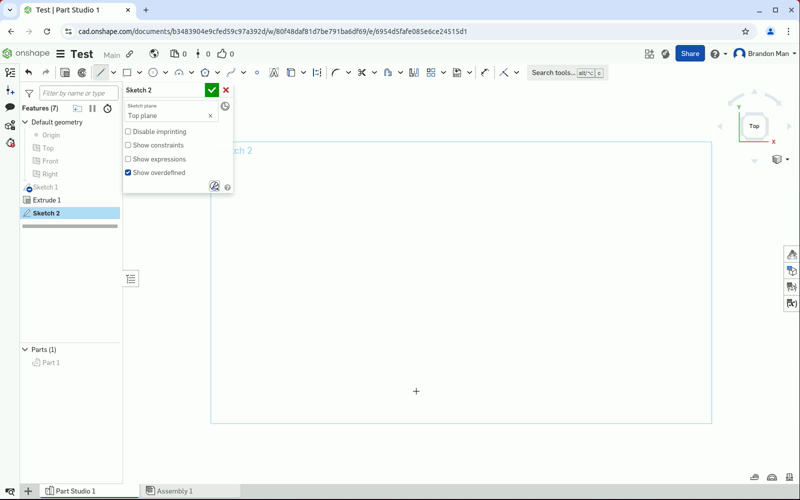
click(416, 390)
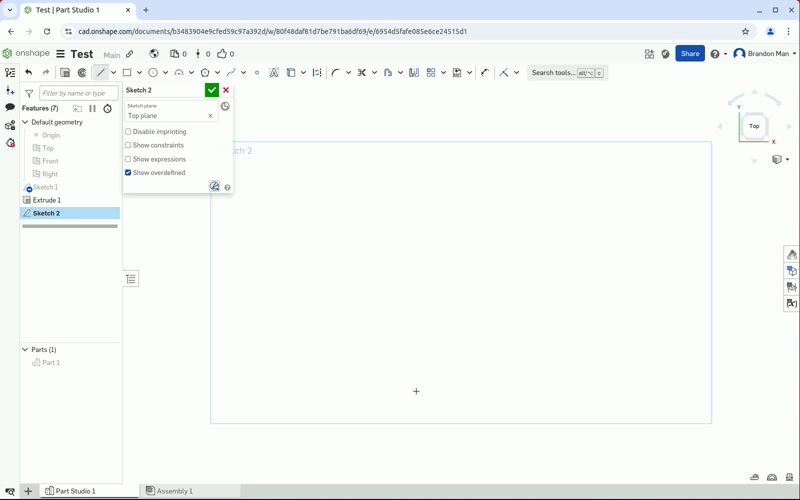
key_up(shift)
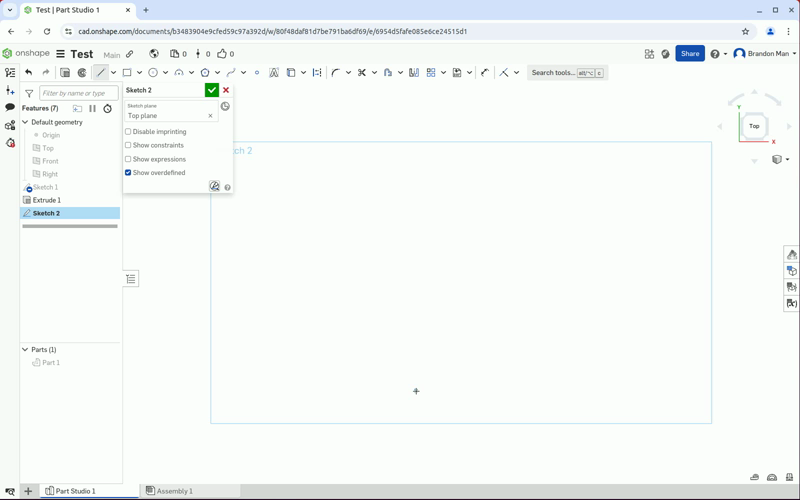
key_down(shift)
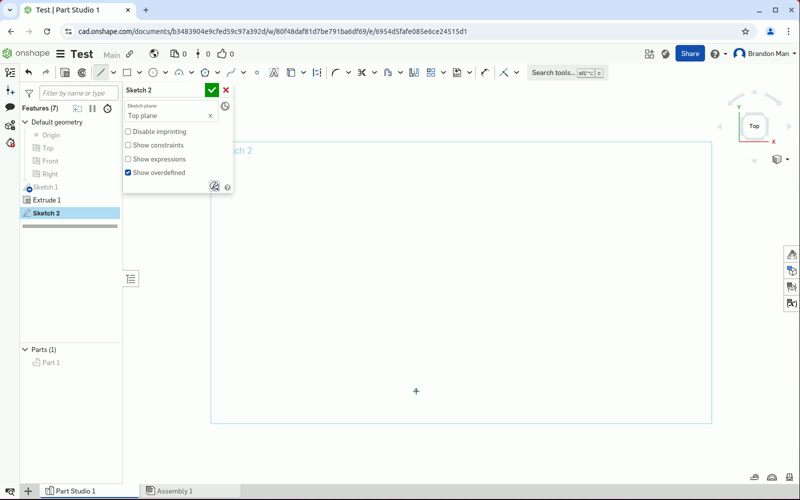
mouse_move(446, 390)
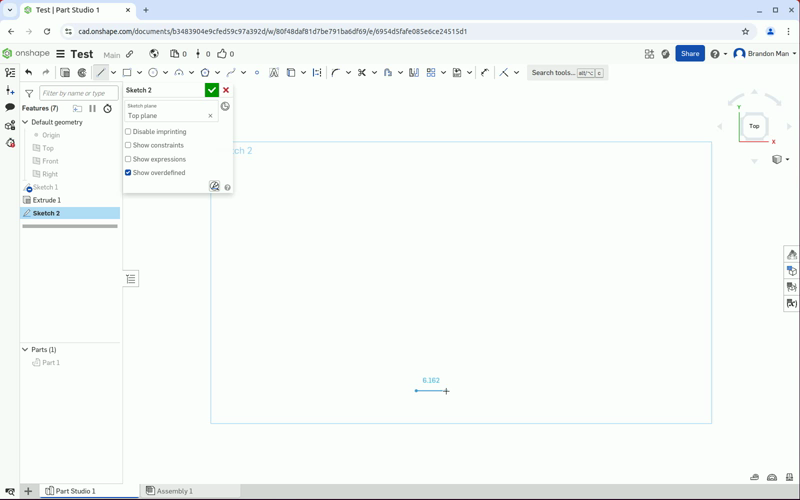
mouse_move(419, 390)
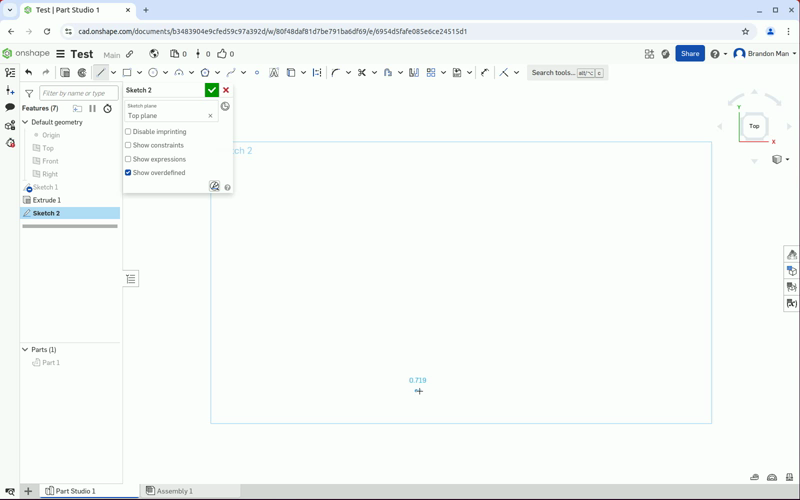
scroll(6)
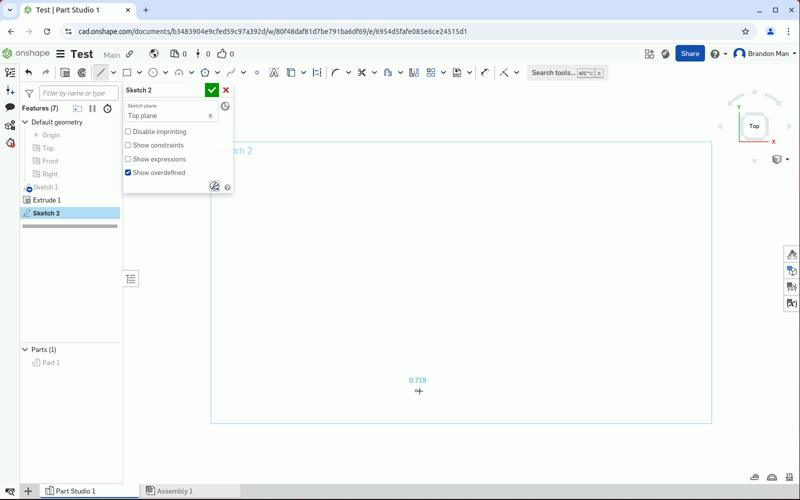
scroll(6)
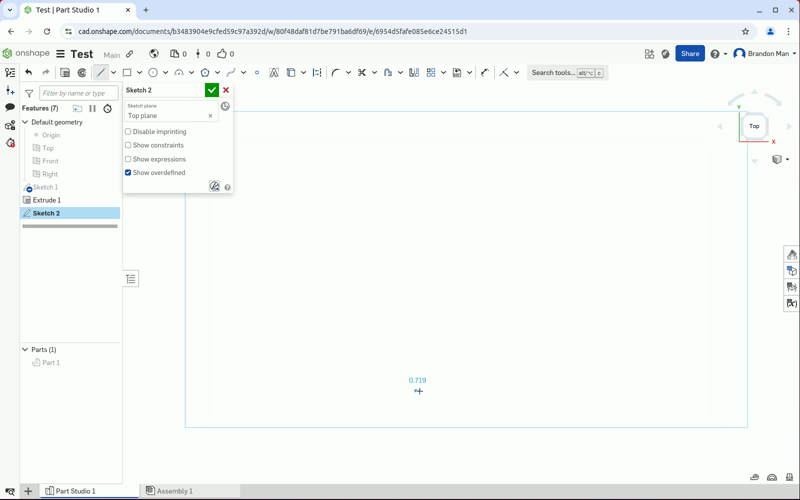
scroll(6)
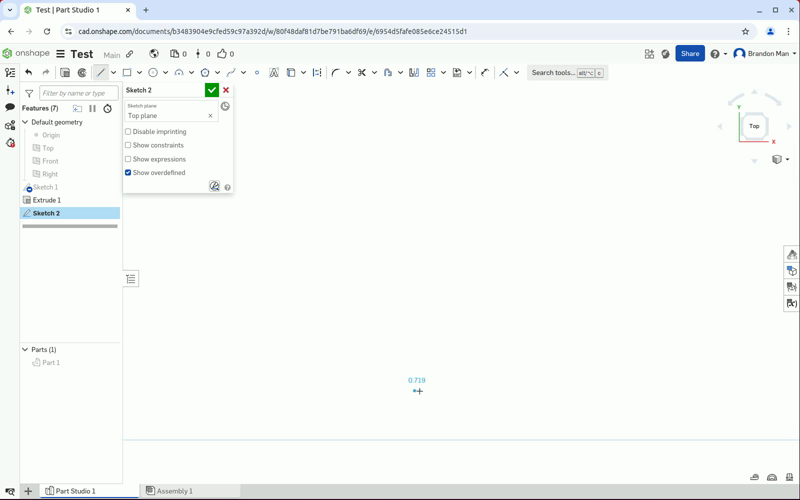
scroll(6)
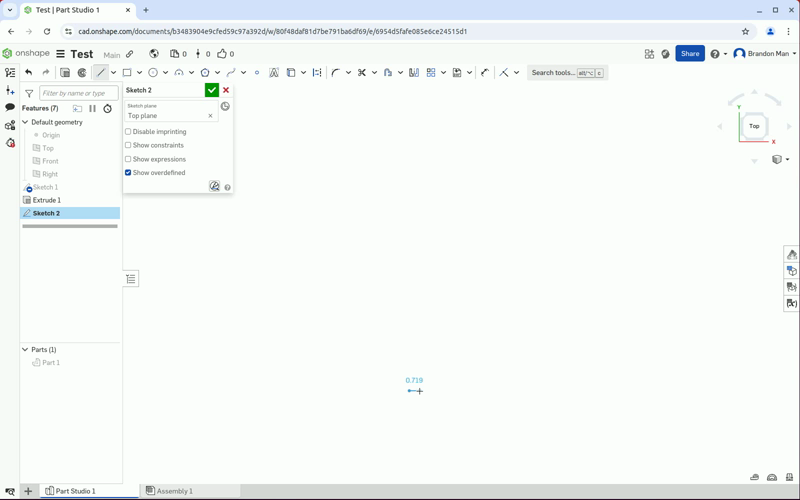
scroll(6)
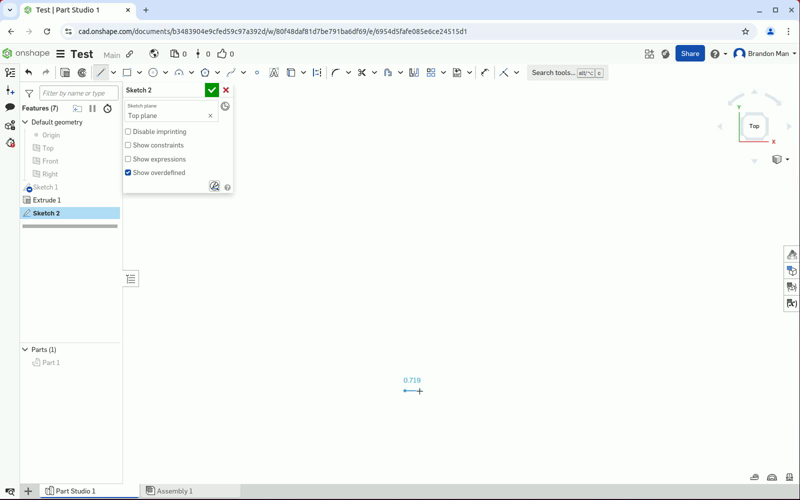
scroll(6)
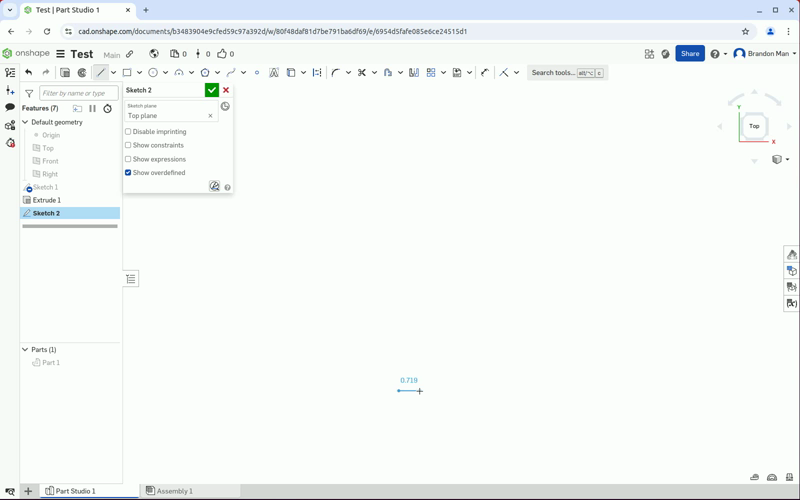
scroll(6)
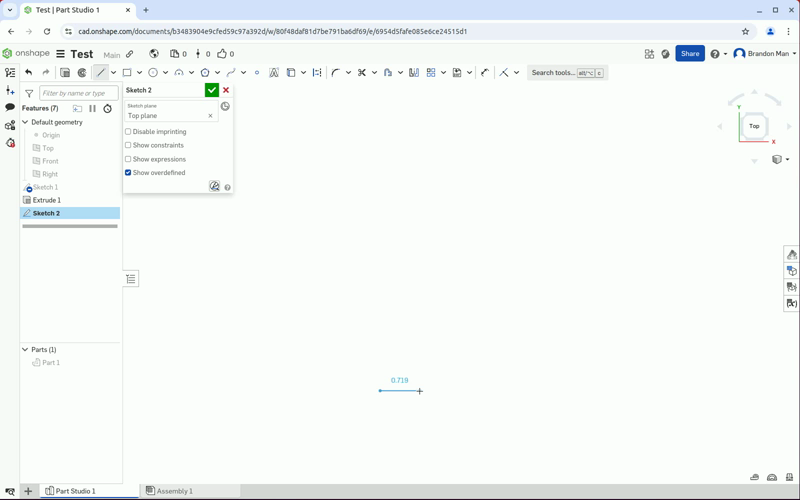
click(419, 390)
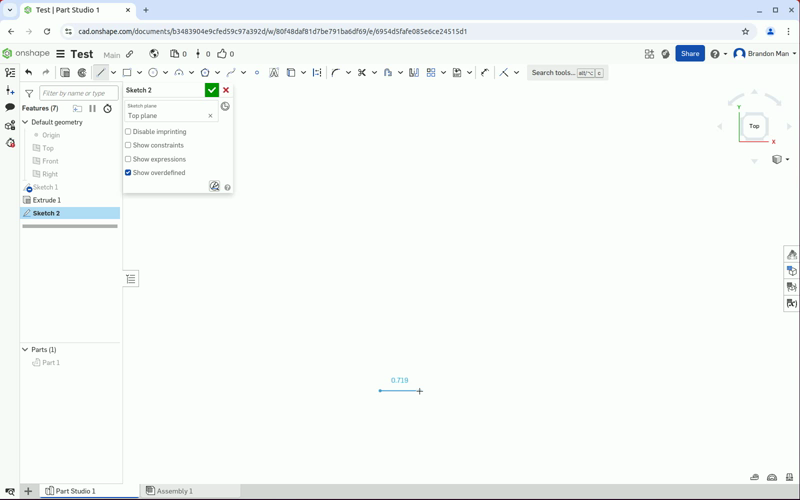
scroll(-6)
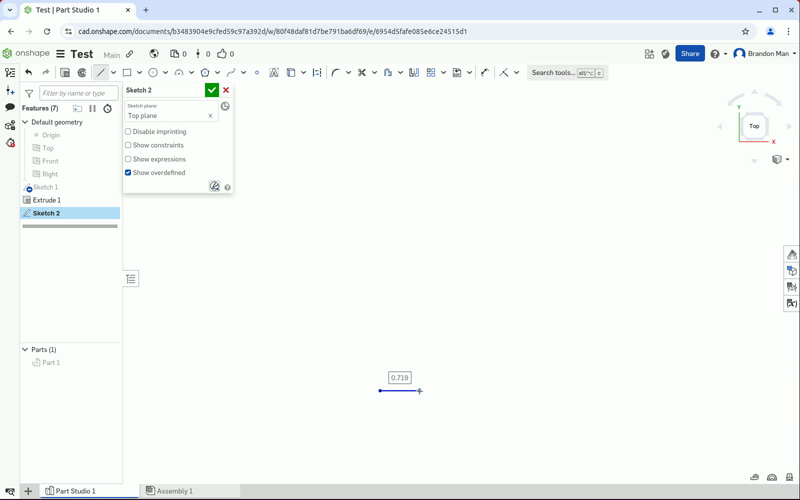
scroll(-6)
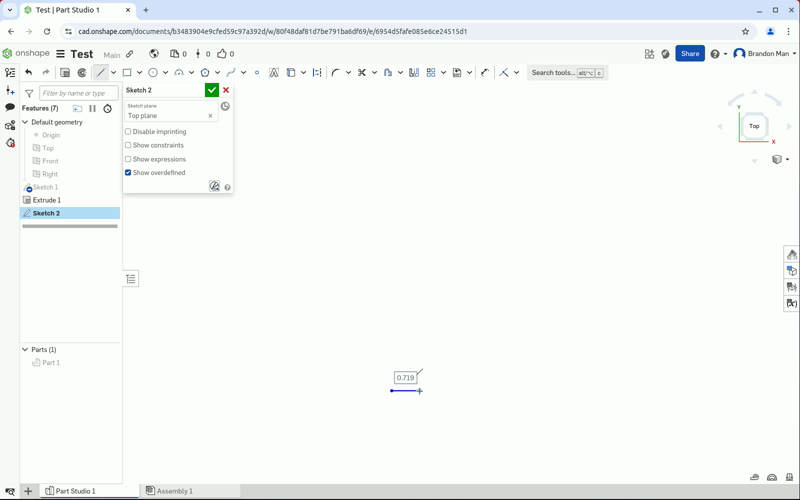
scroll(-6)
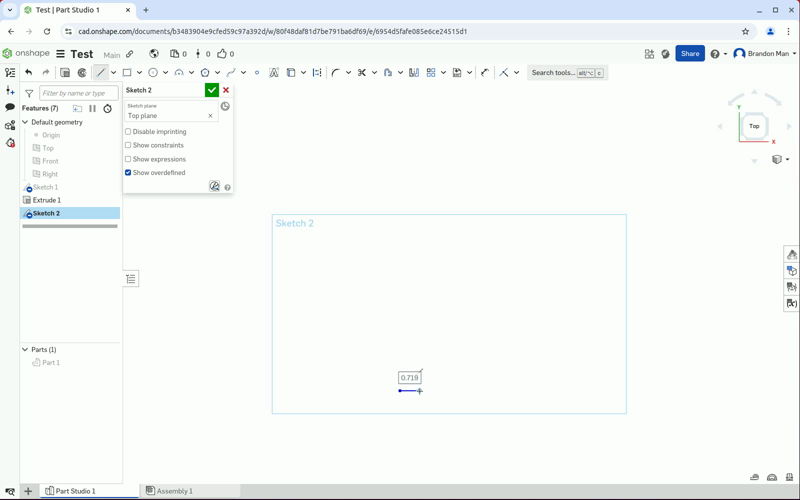
scroll(-6)
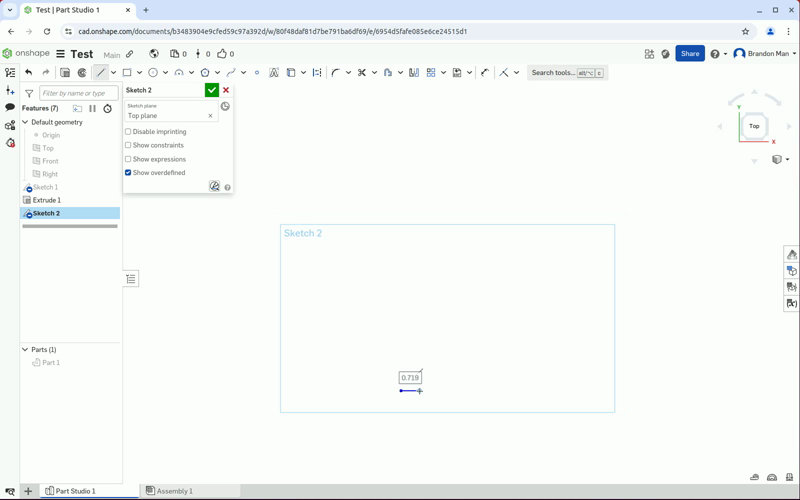
scroll(-6)
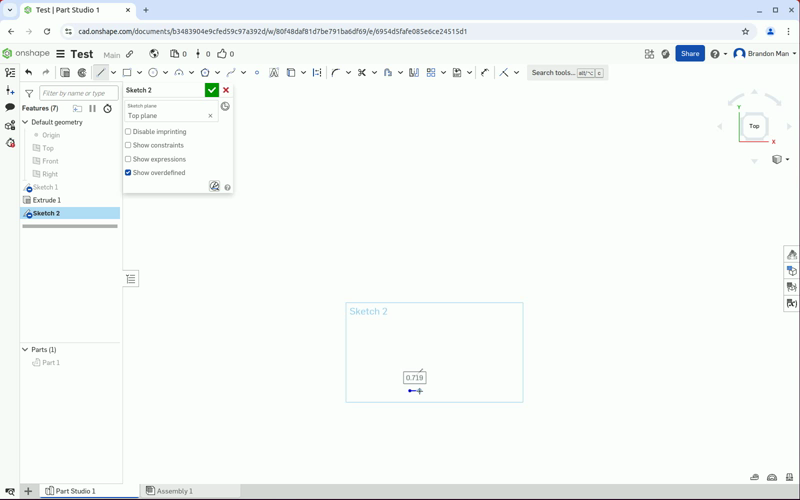
scroll(-6)
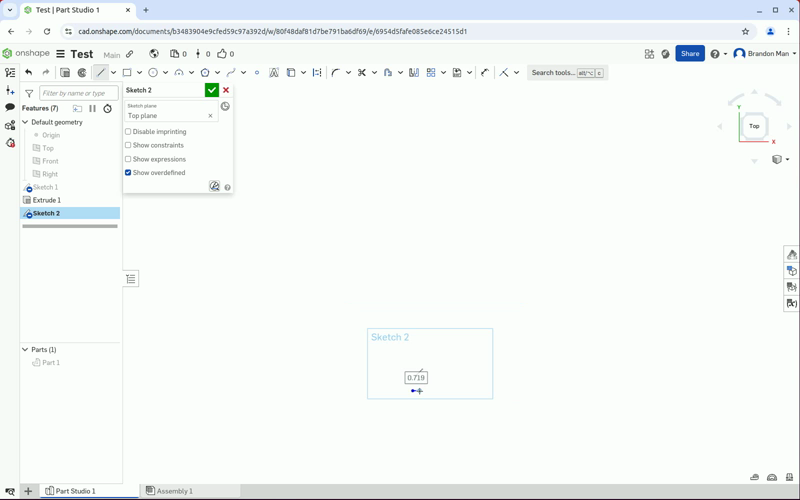
scroll(-6)
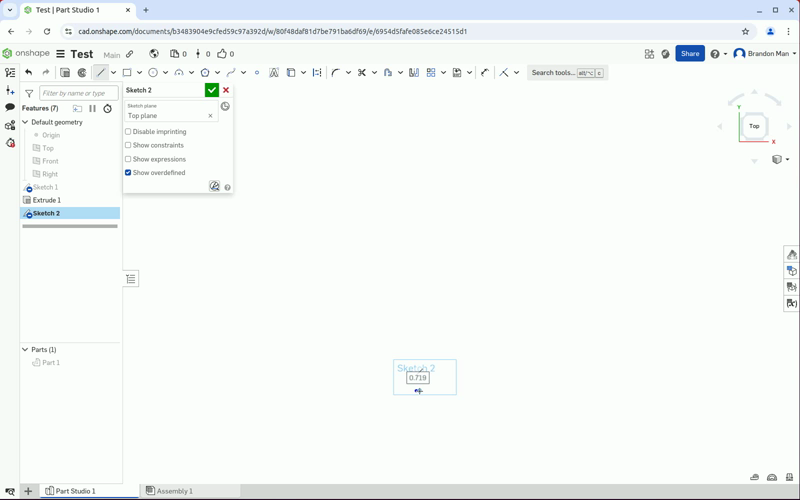
key_up(shift)
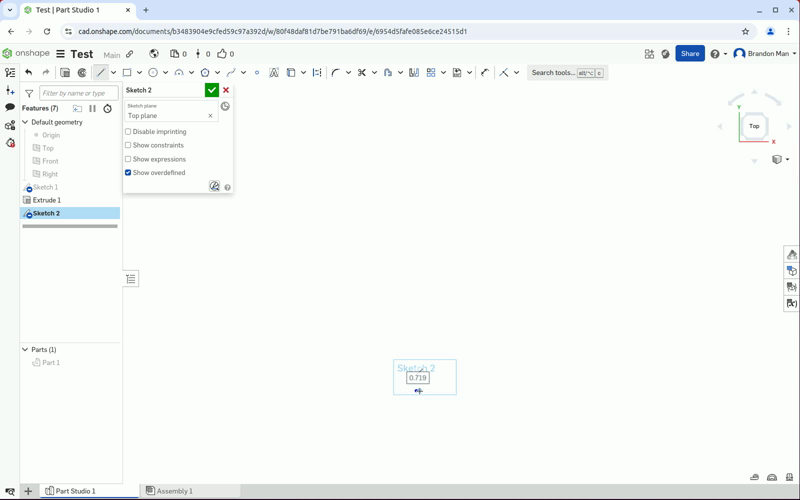
key_down(shift)
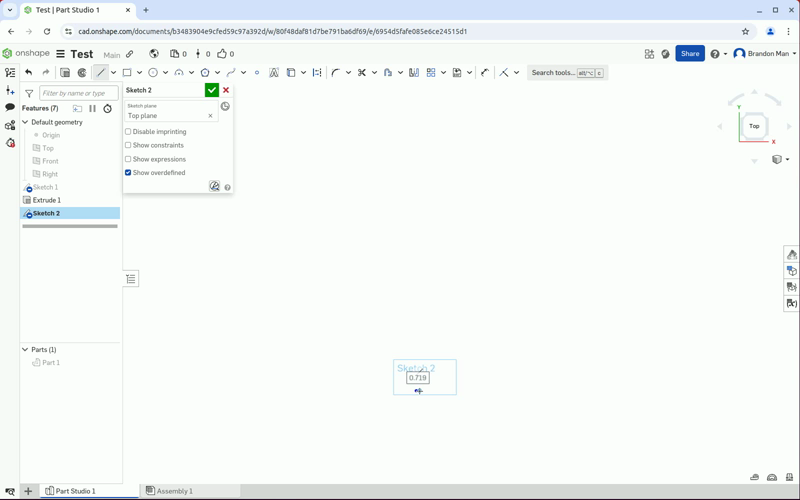
mouse_move(450, 390)
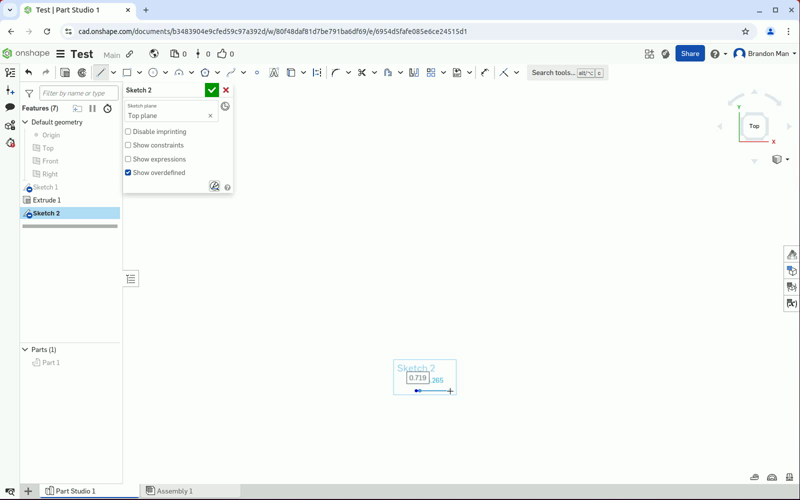
mouse_move(419, 371)
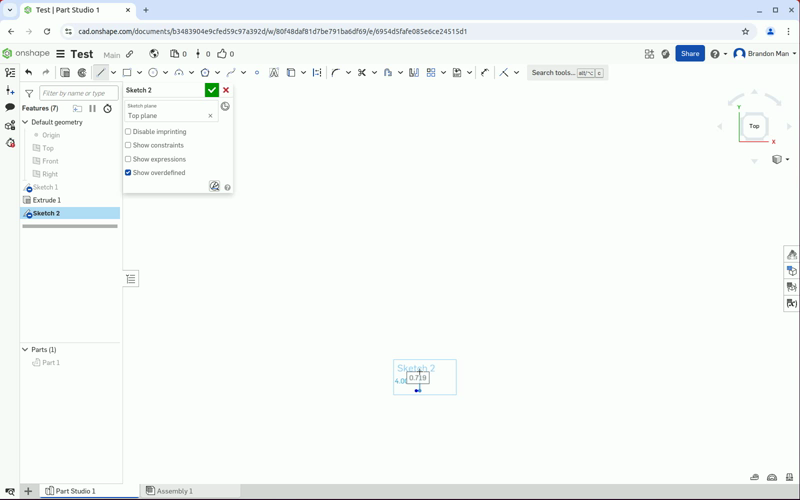
click(419, 371)
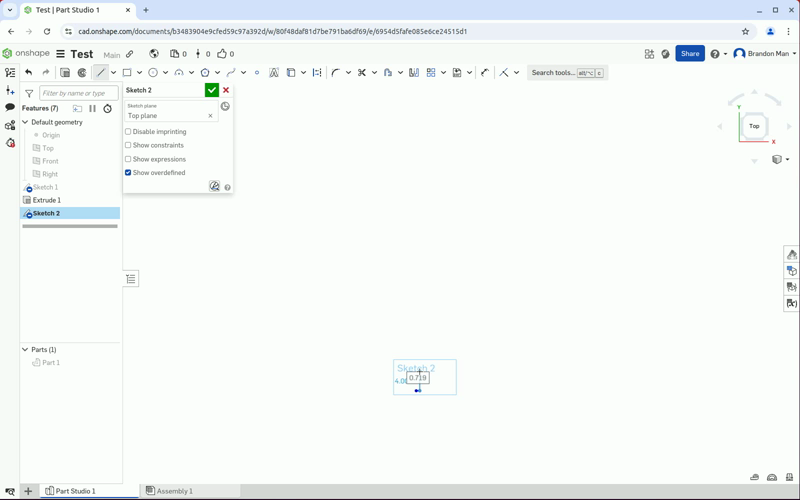
key_up(shift)
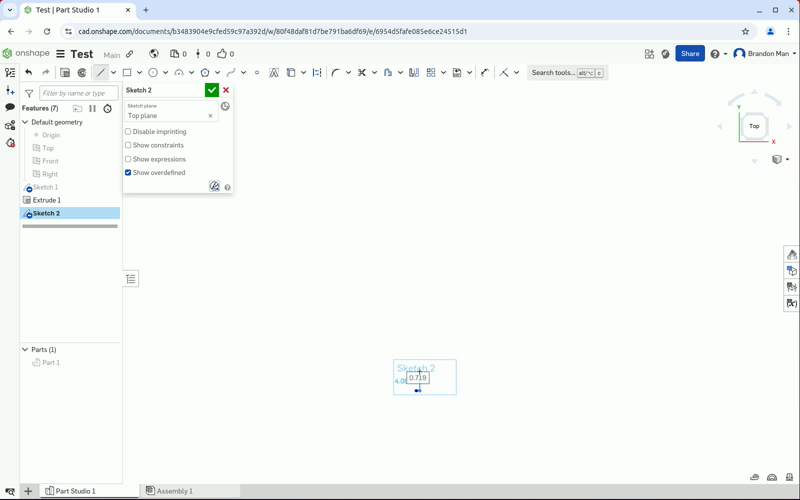
key_down(shift)
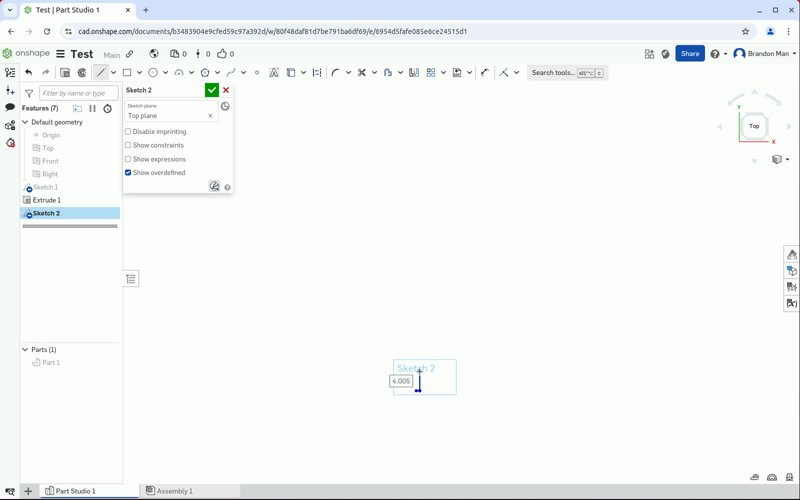
mouse_move(450, 371)
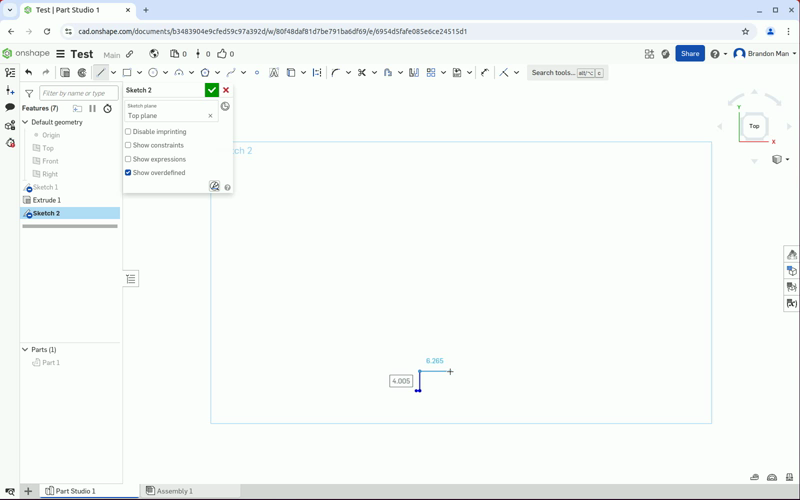
mouse_move(416, 371)
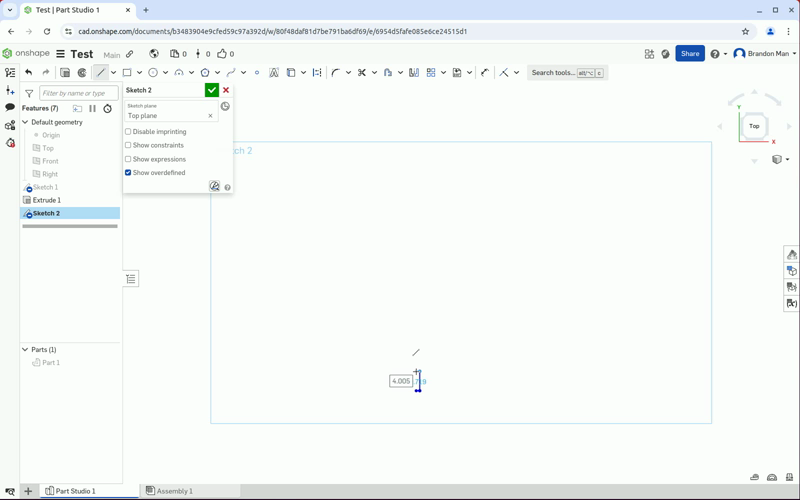
scroll(6)
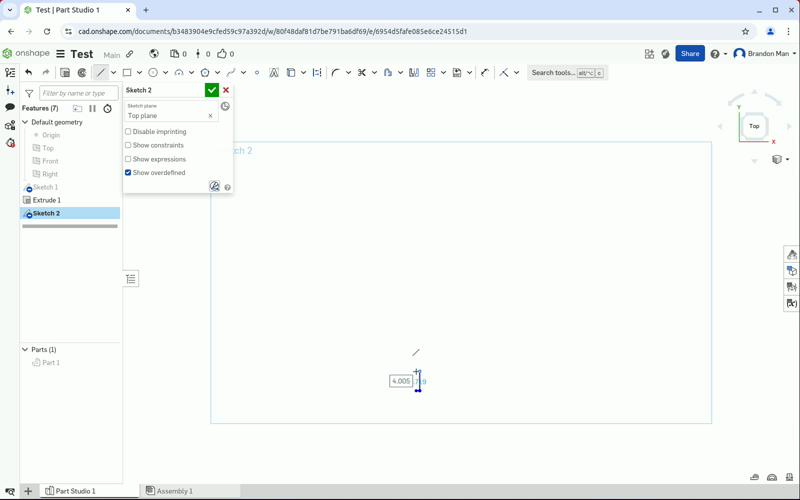
scroll(6)
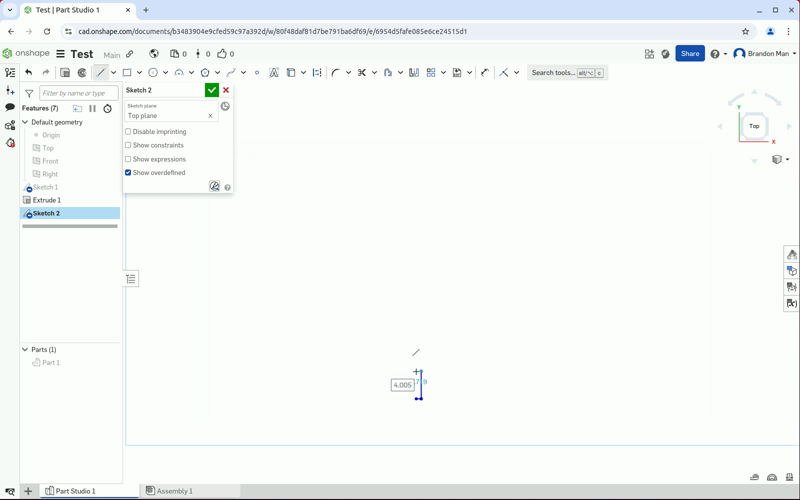
scroll(6)
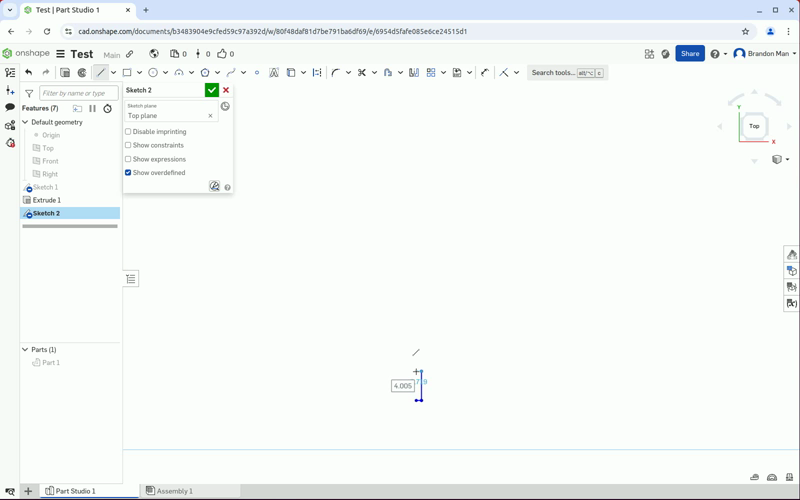
scroll(6)
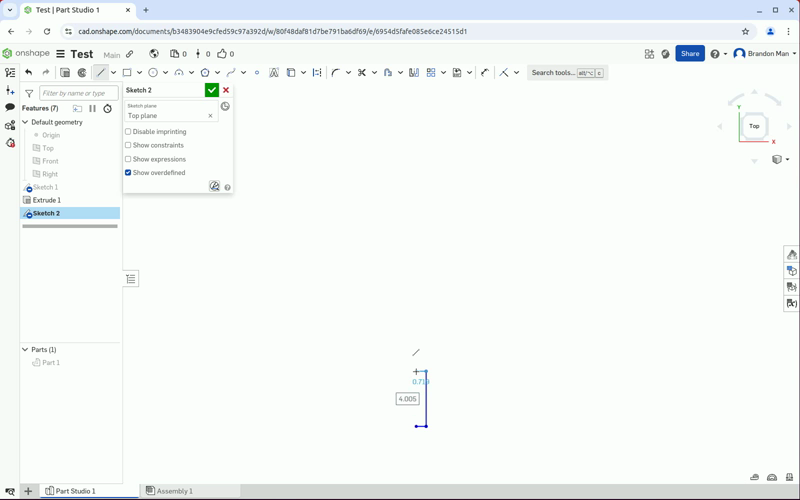
scroll(6)
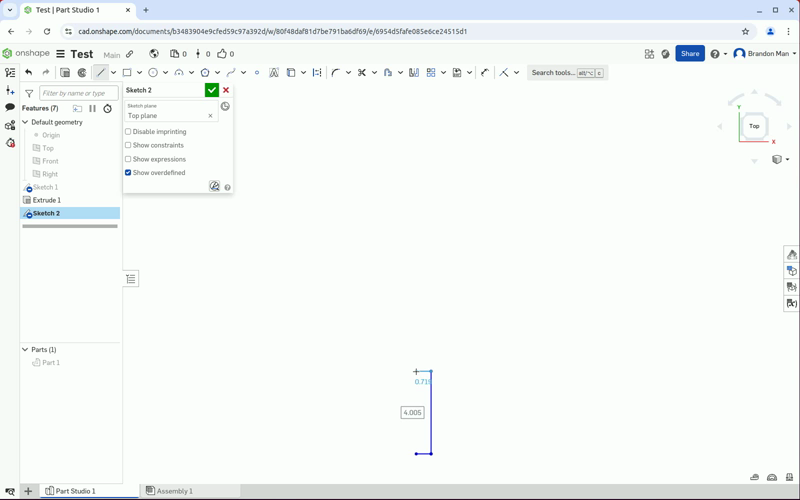
scroll(6)
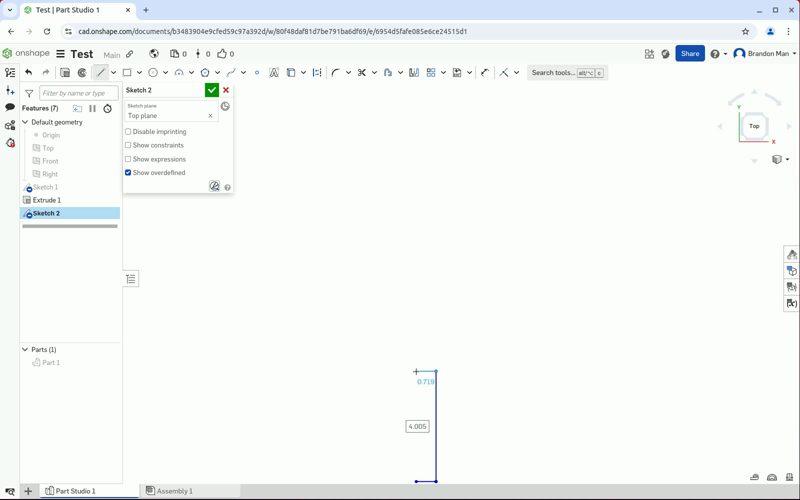
scroll(6)
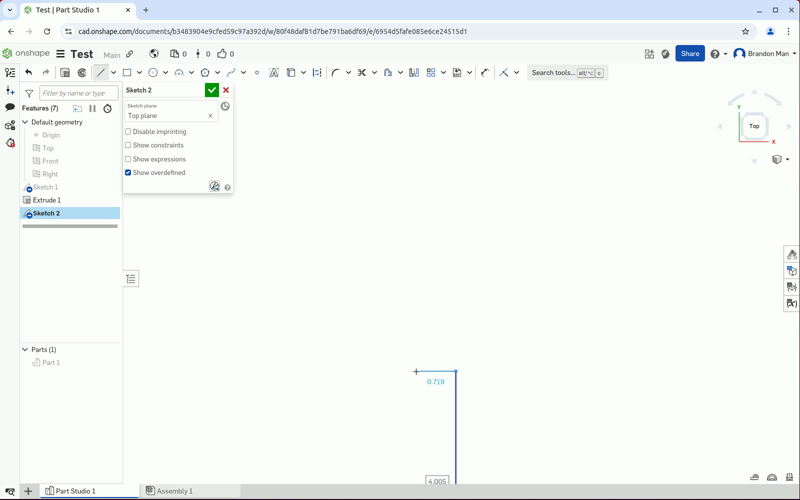
click(416, 371)
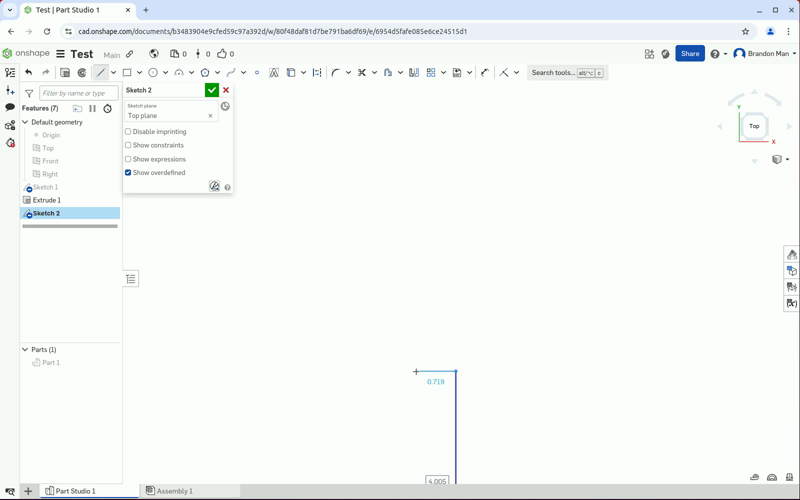
scroll(-6)
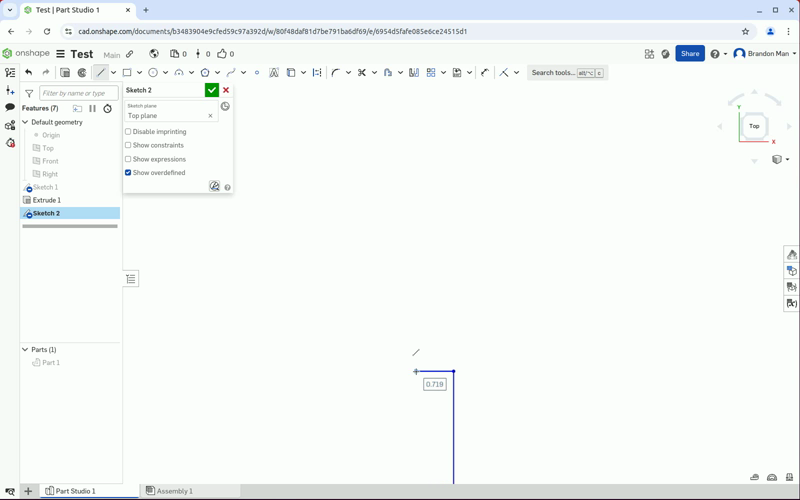
scroll(-6)
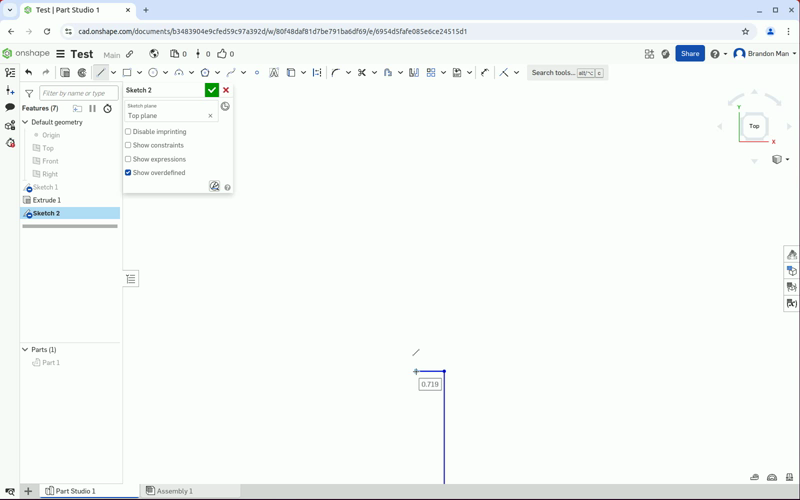
scroll(-6)
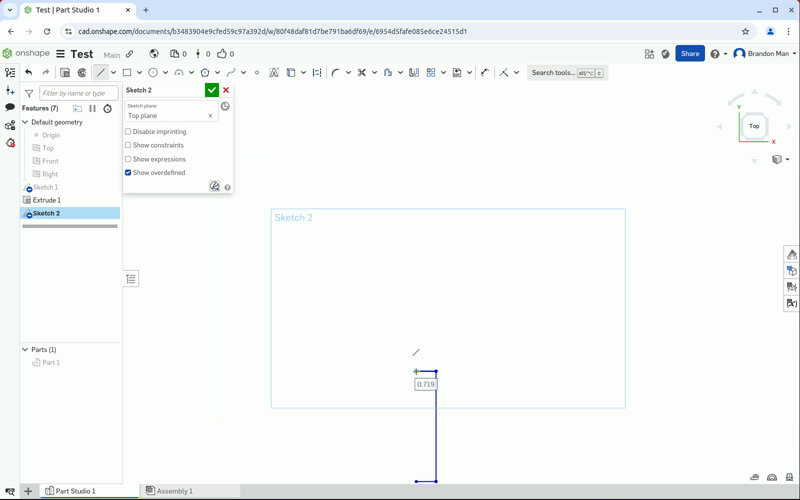
scroll(-6)
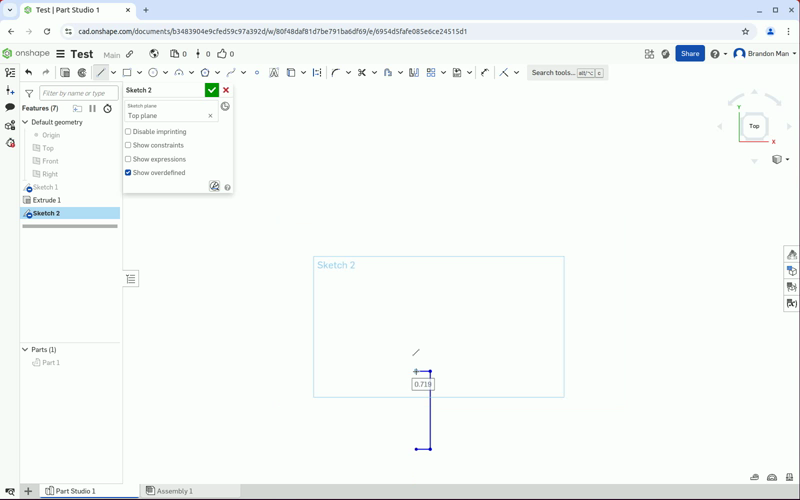
scroll(-6)
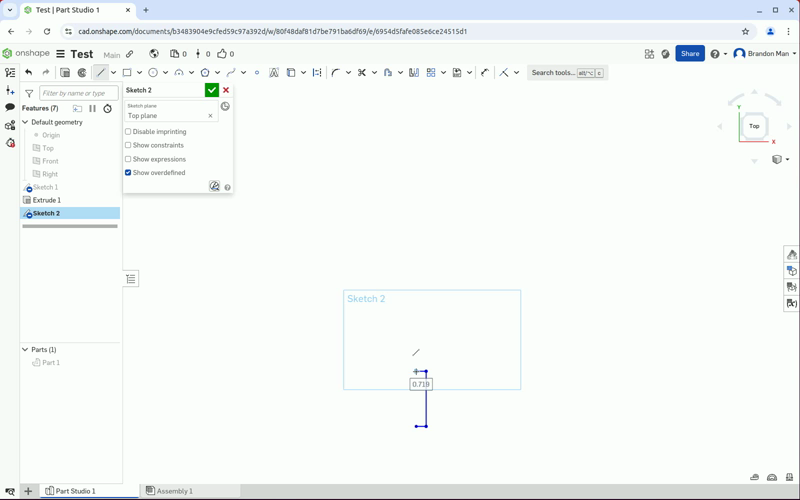
scroll(-6)
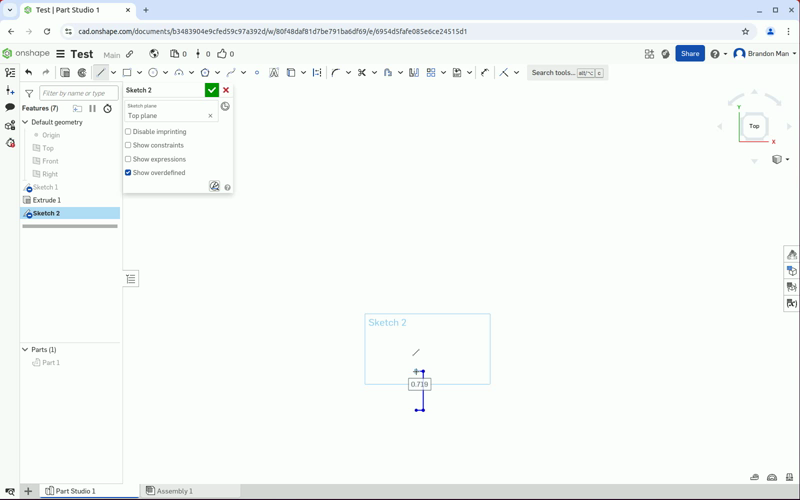
scroll(-6)
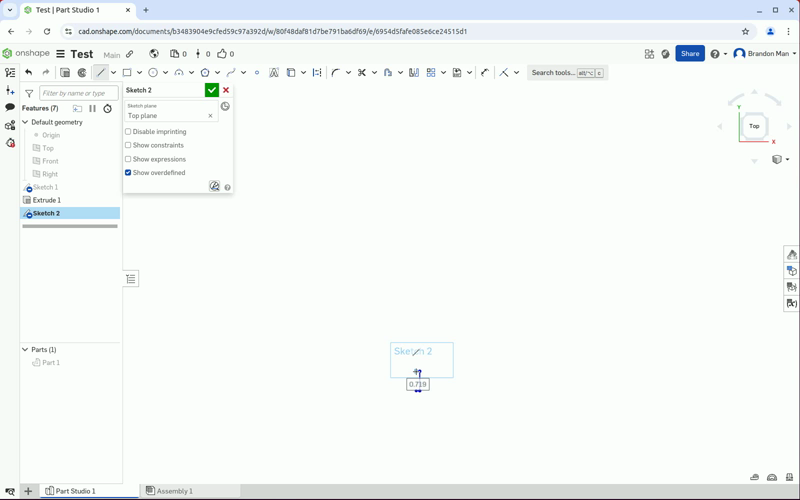
key_up(shift)
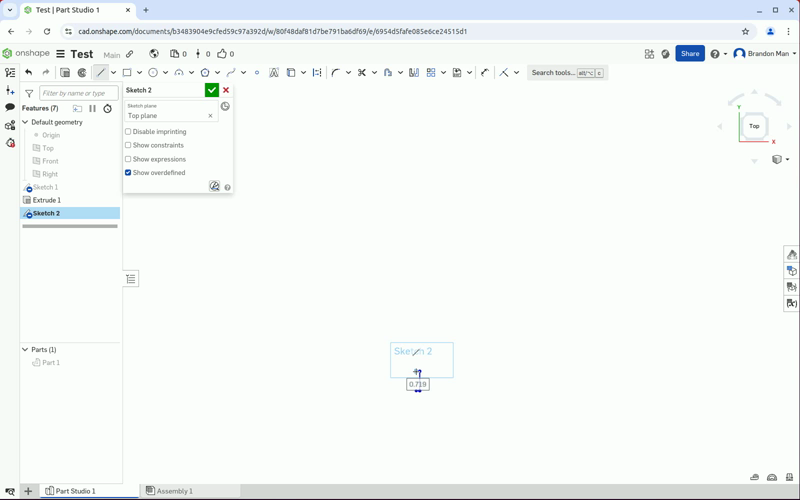
mouse_move(446, 371)
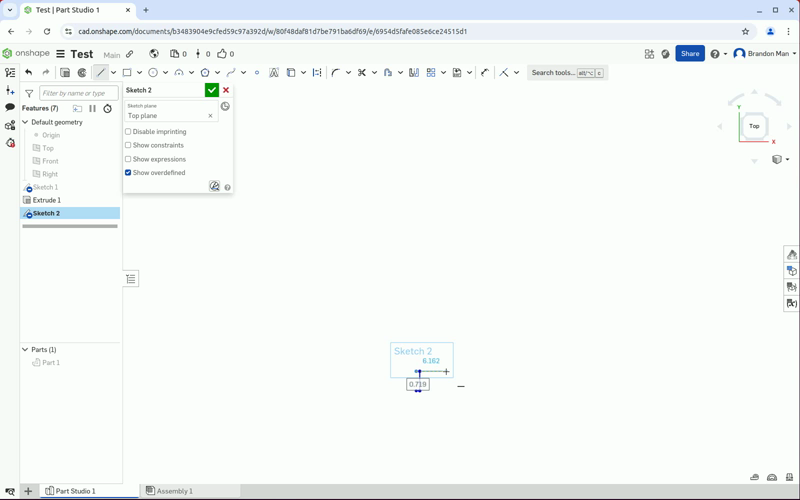
key_down(shift)
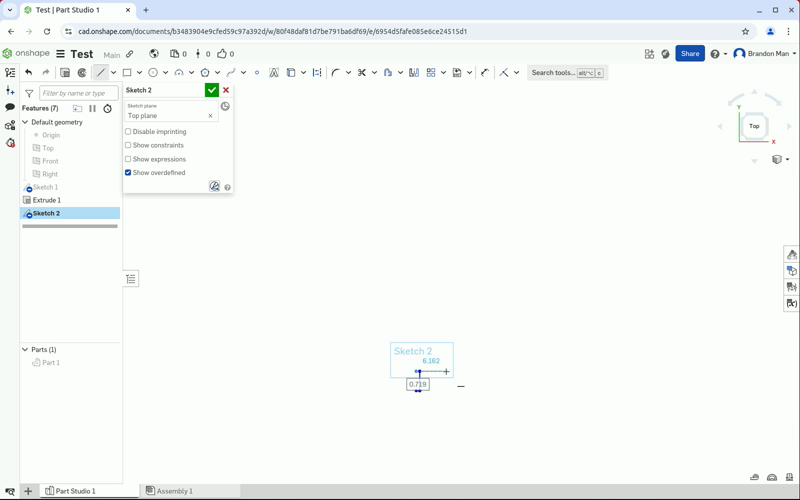
mouse_move(416, 390)
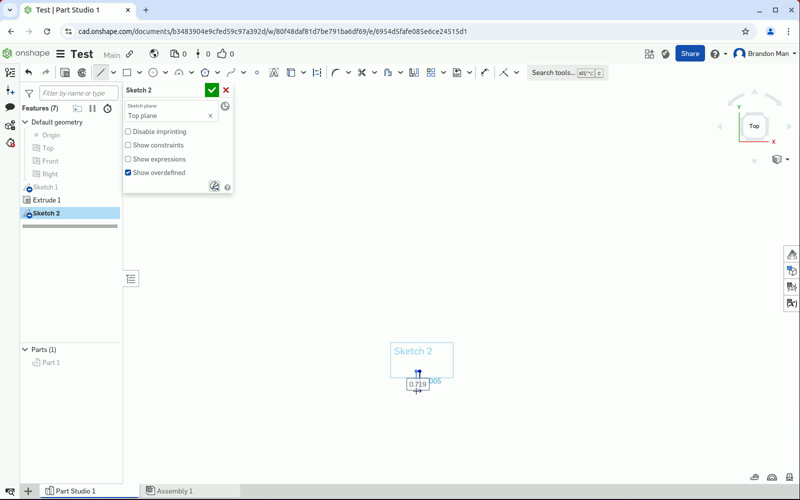
scroll(6)
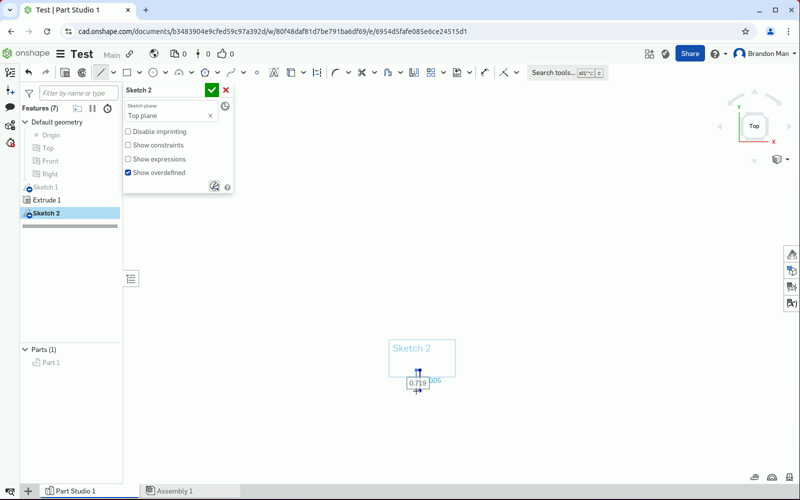
scroll(6)
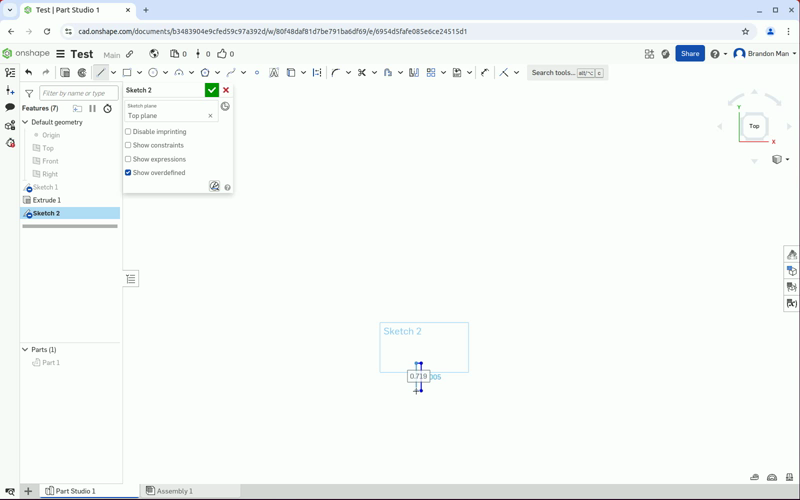
scroll(6)
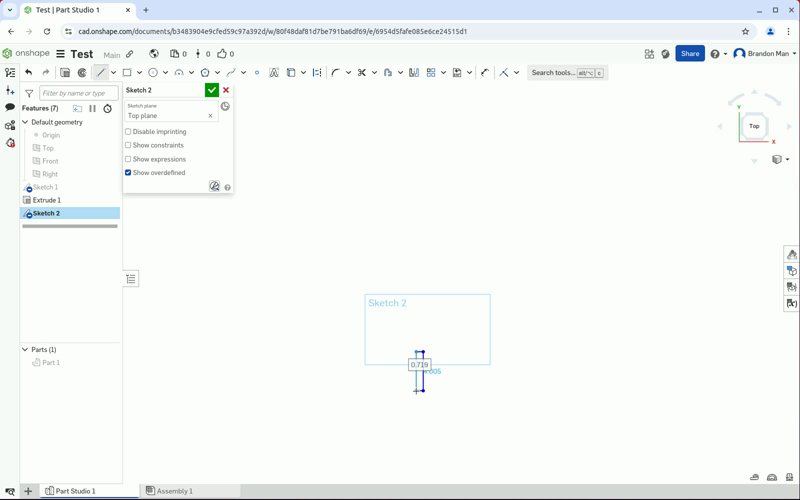
scroll(6)
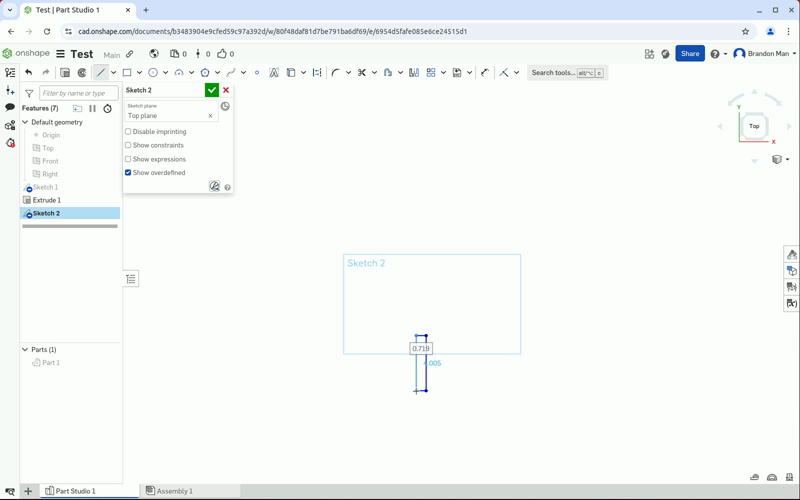
scroll(6)
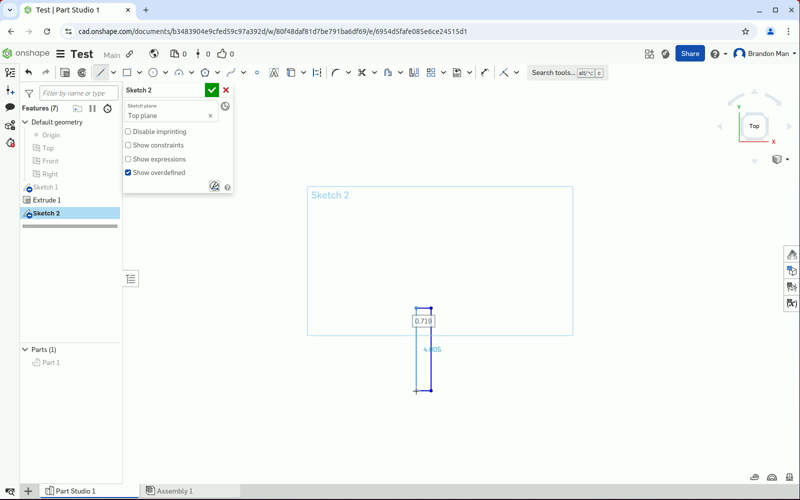
scroll(6)
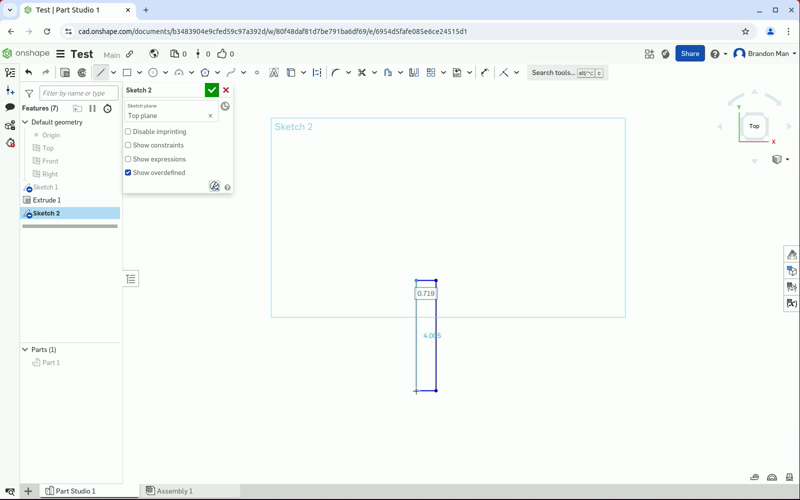
scroll(6)
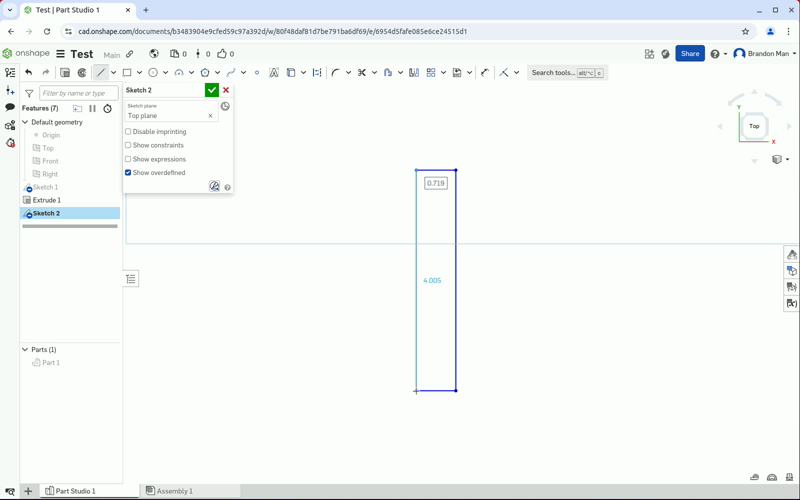
key_up(shift)
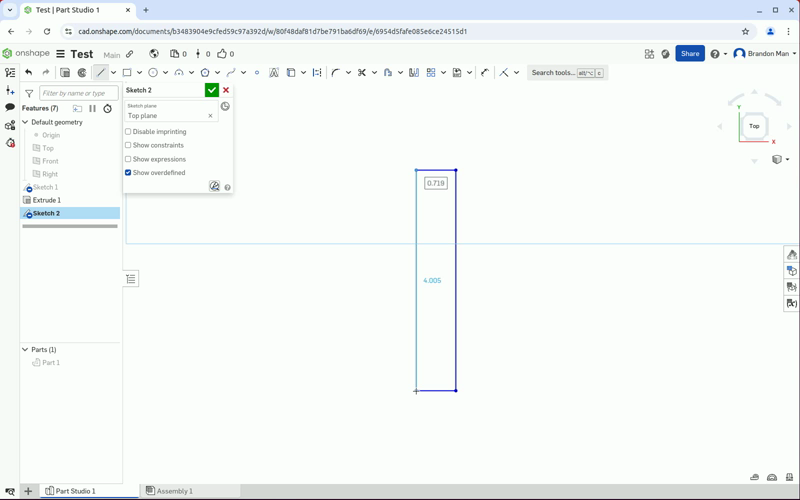
click(416, 390)
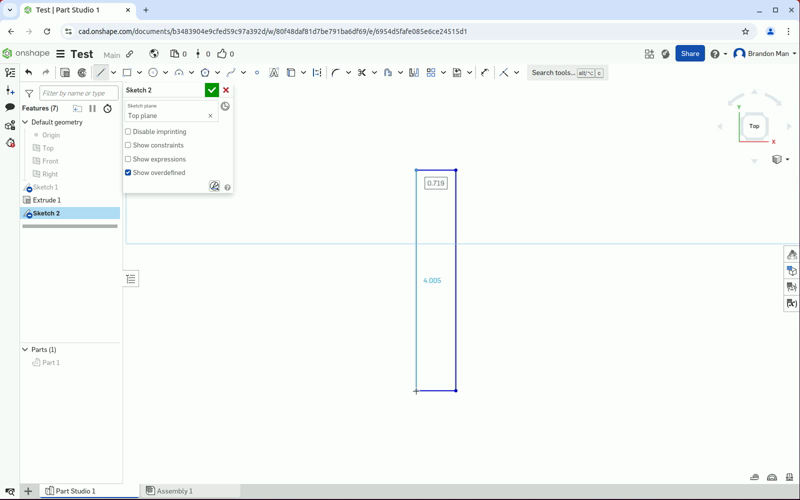
scroll(-6)
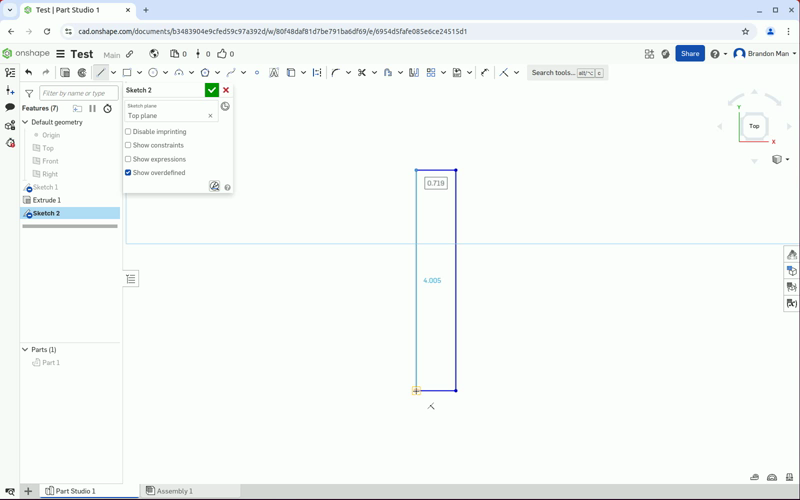
scroll(-6)
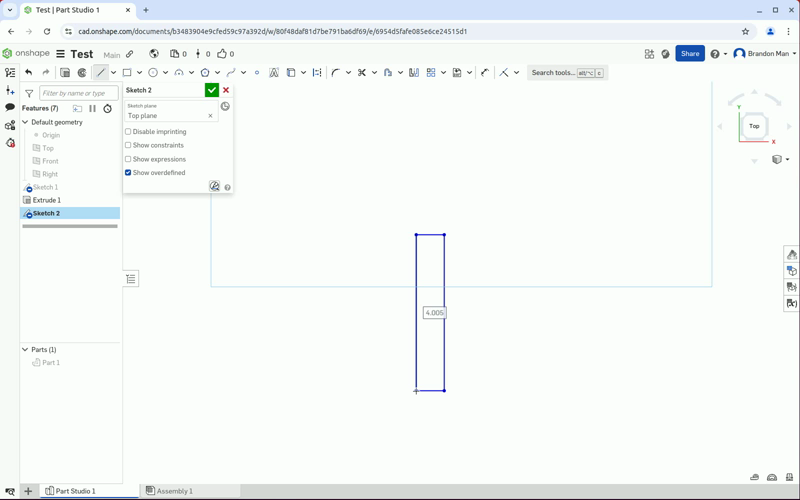
scroll(-6)
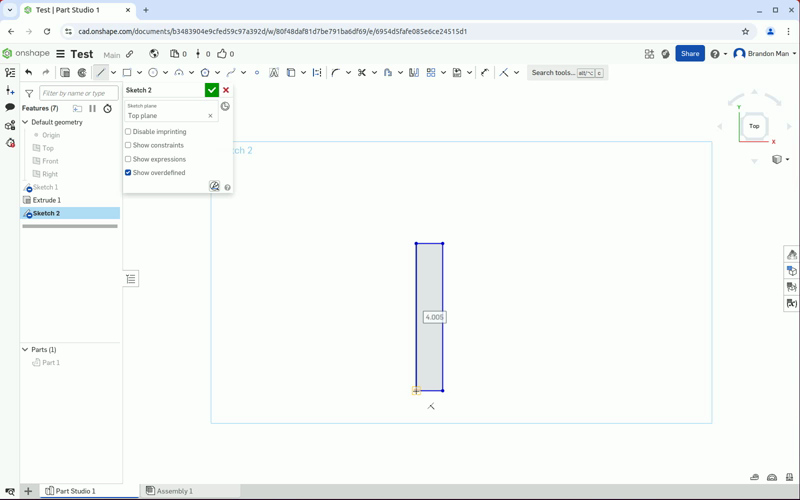
scroll(-6)
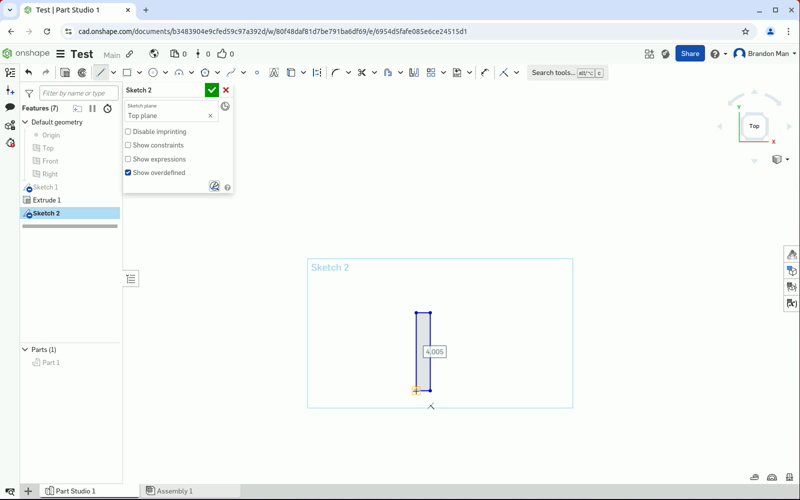
scroll(-6)
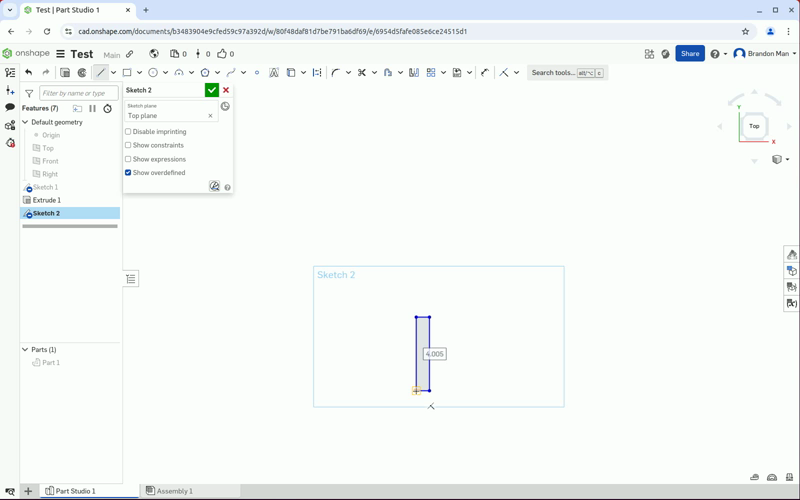
scroll(-6)
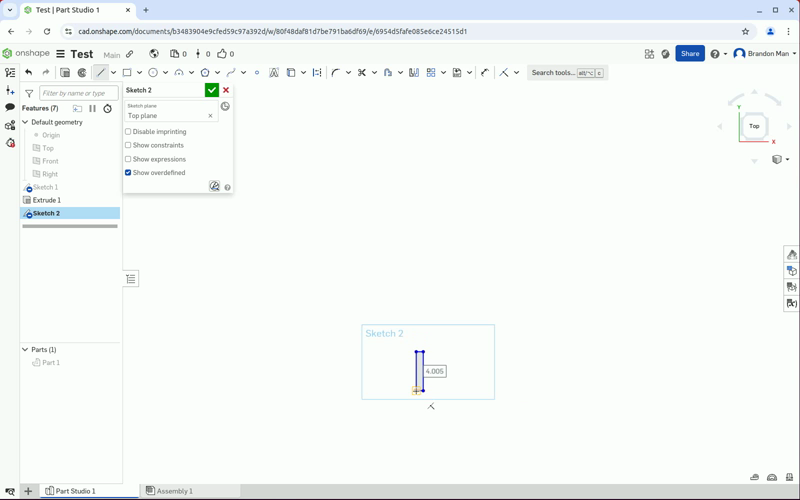
scroll(-6)
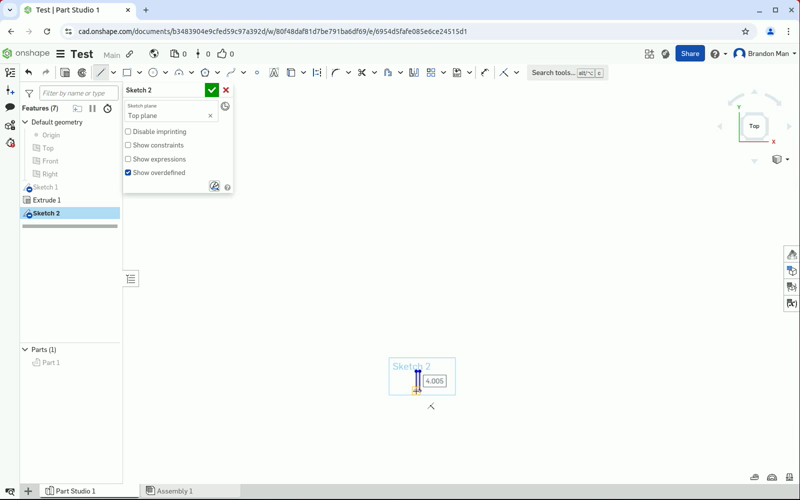
key(esc)
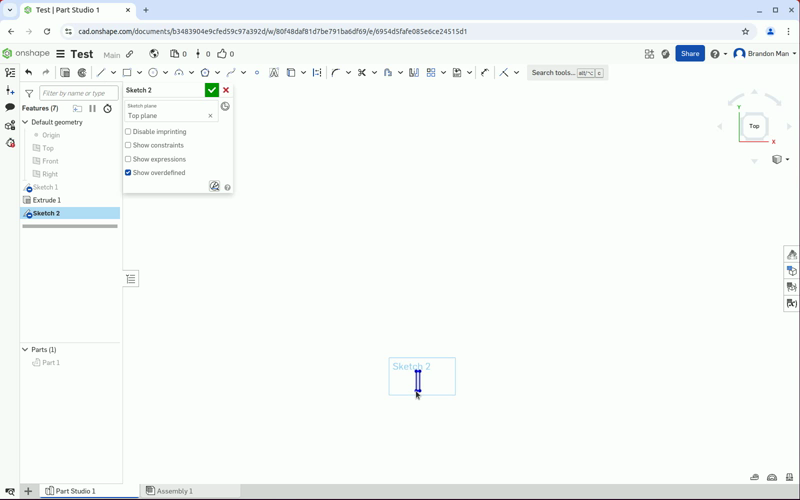
mouse_move(419, 373)
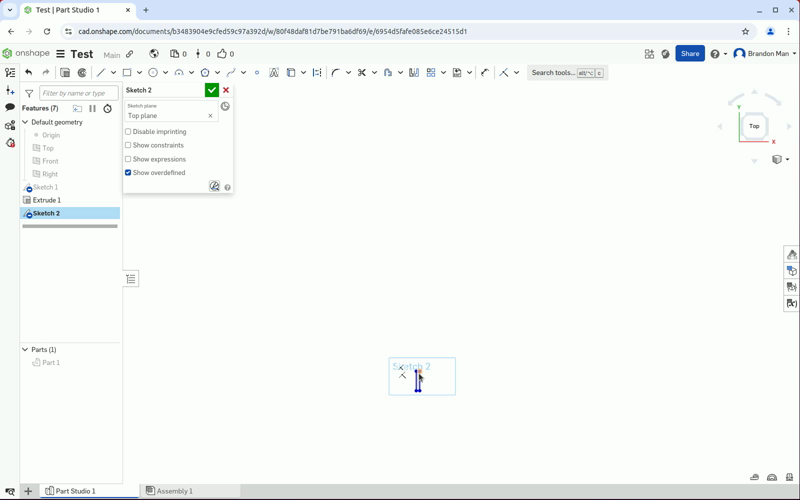
scroll(6)
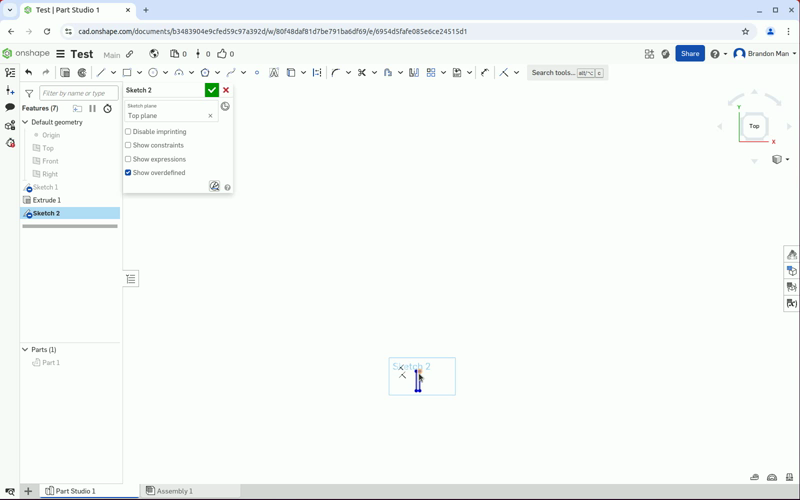
scroll(6)
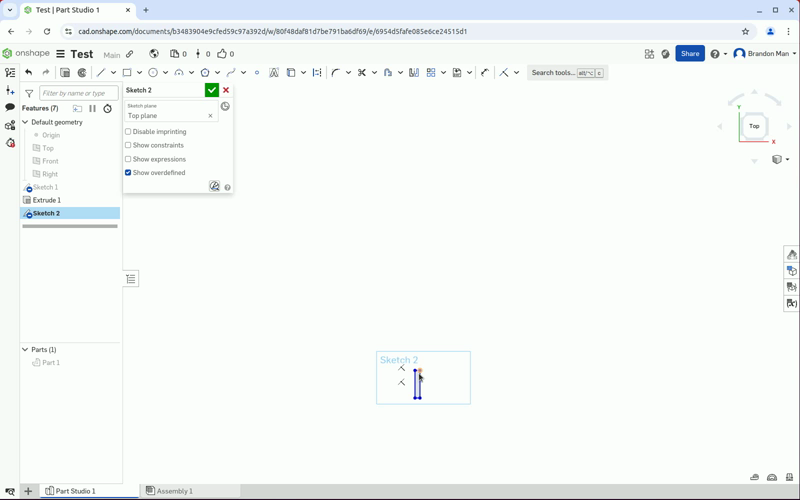
scroll(6)
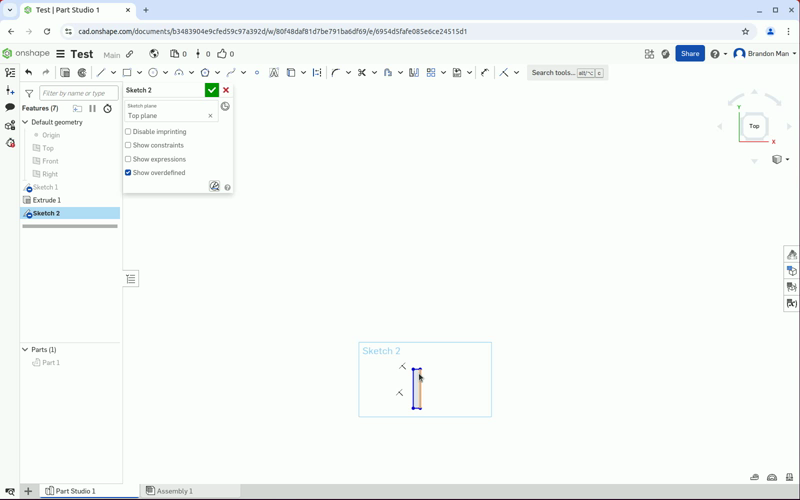
scroll(6)
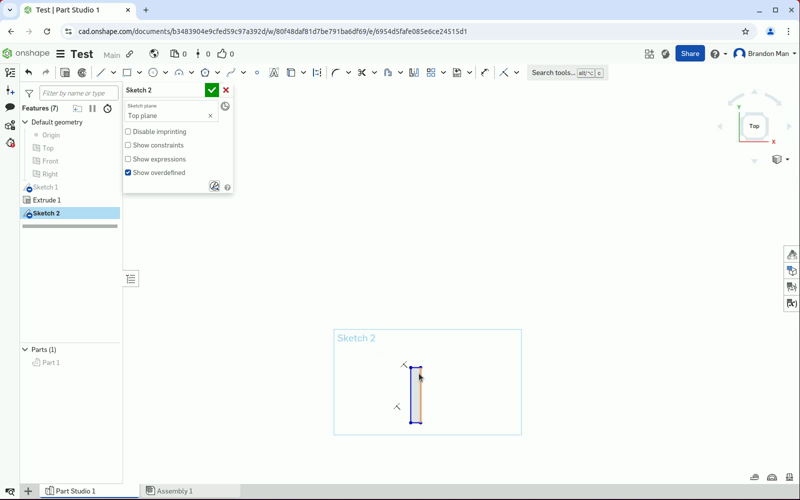
scroll(6)
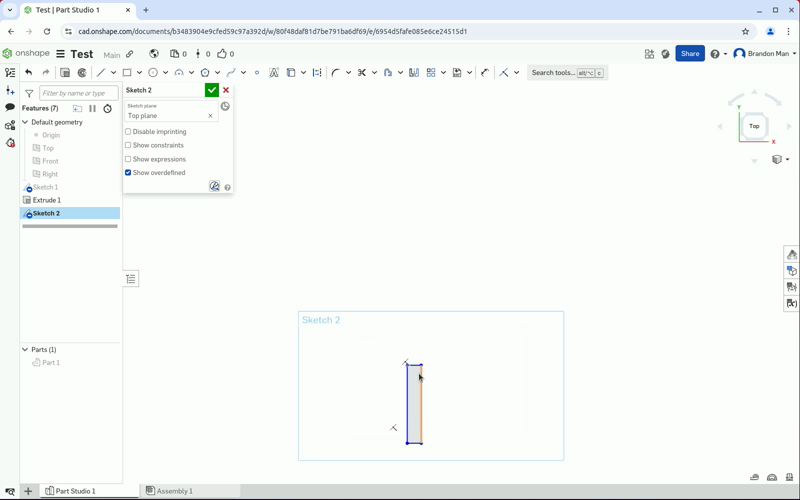
scroll(6)
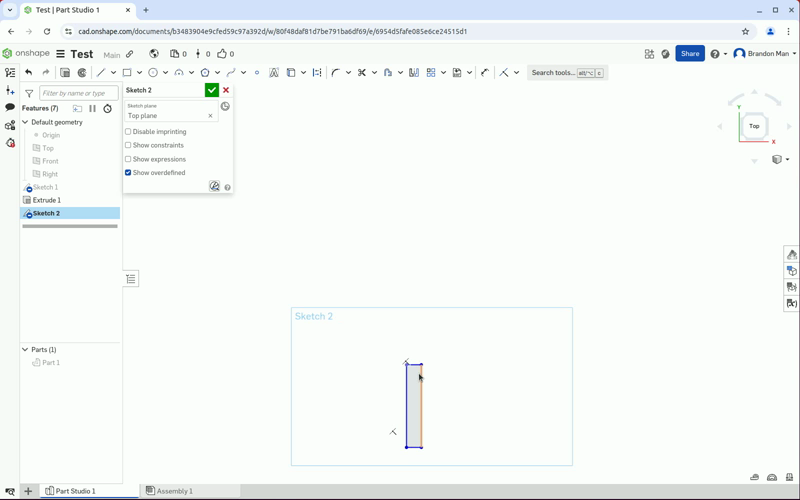
scroll(6)
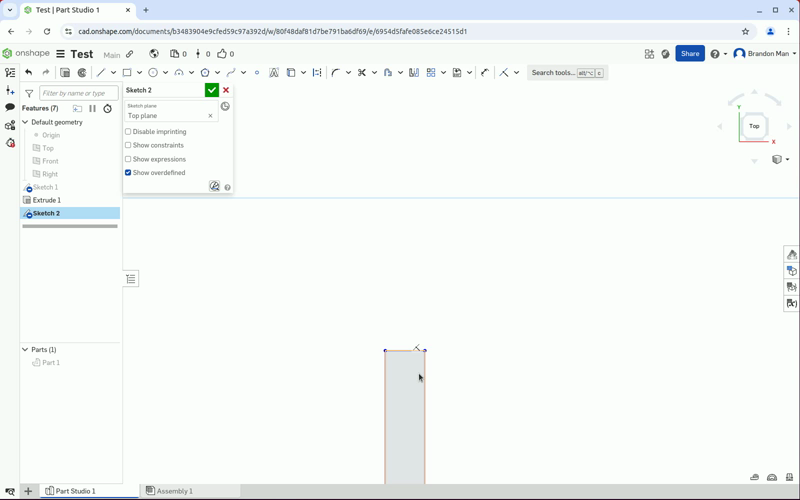
click(419, 373)
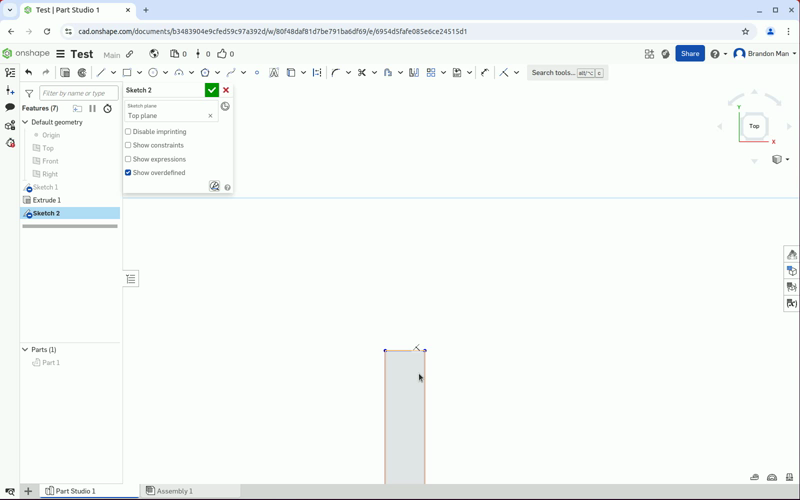
scroll(-6)
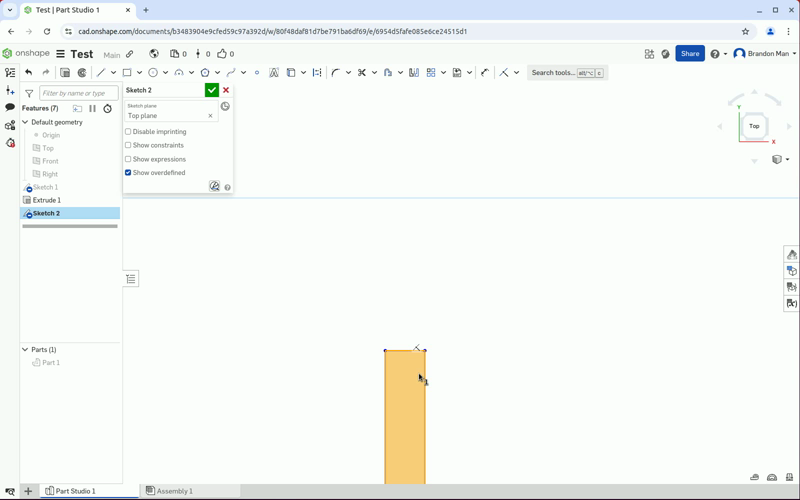
scroll(-6)
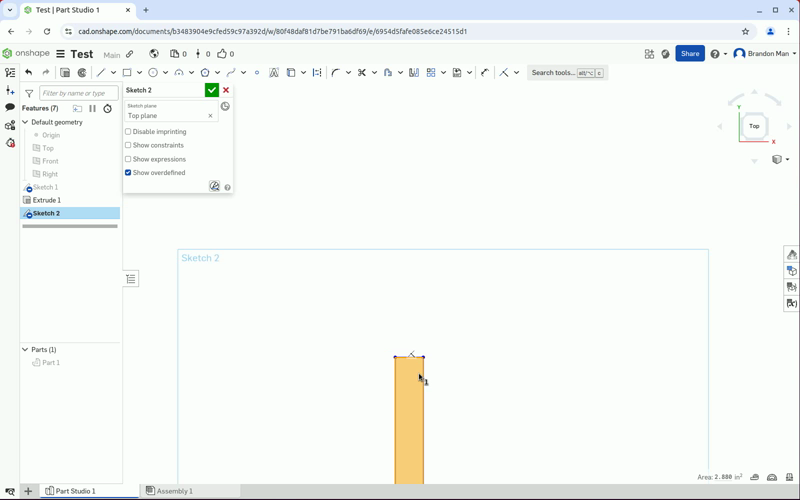
scroll(-6)
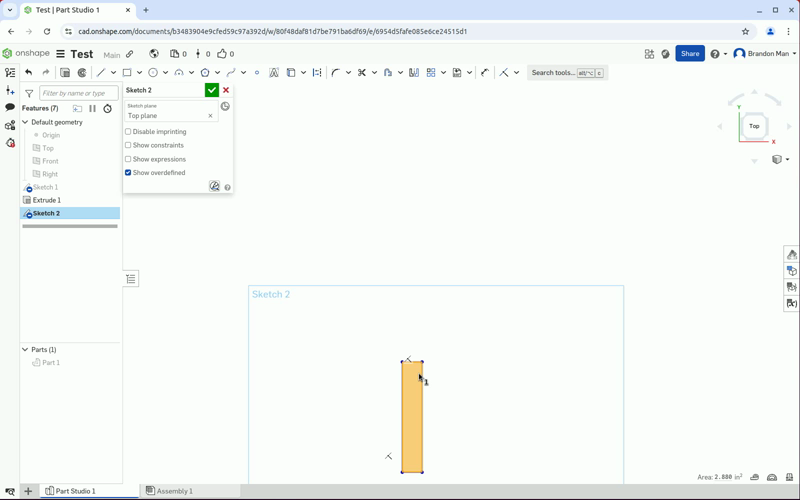
scroll(-6)
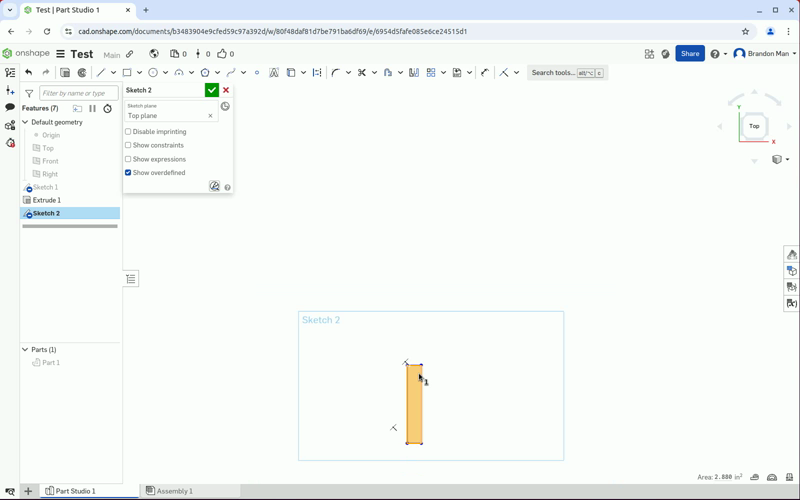
scroll(-6)
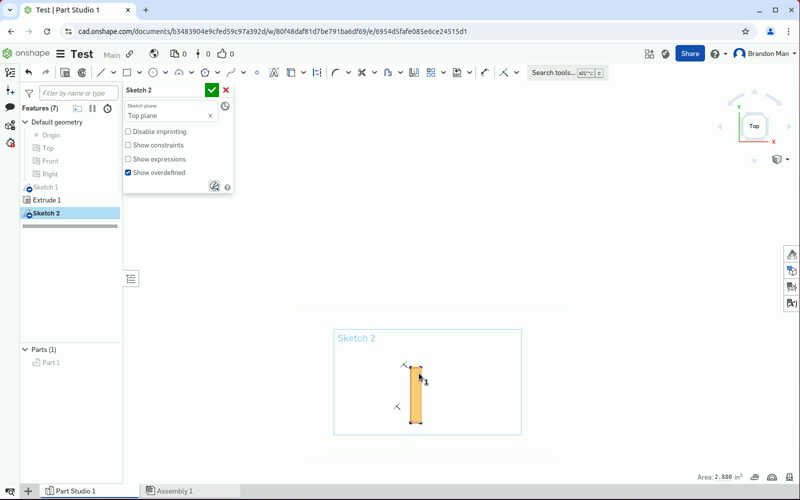
scroll(-6)
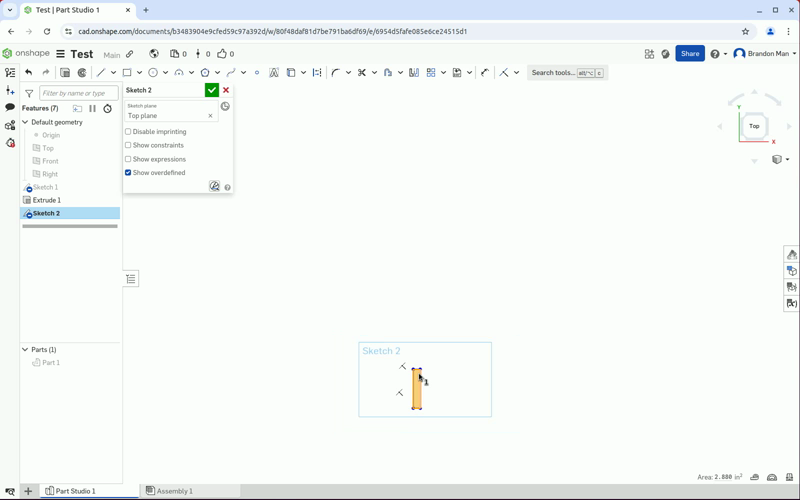
scroll(-6)
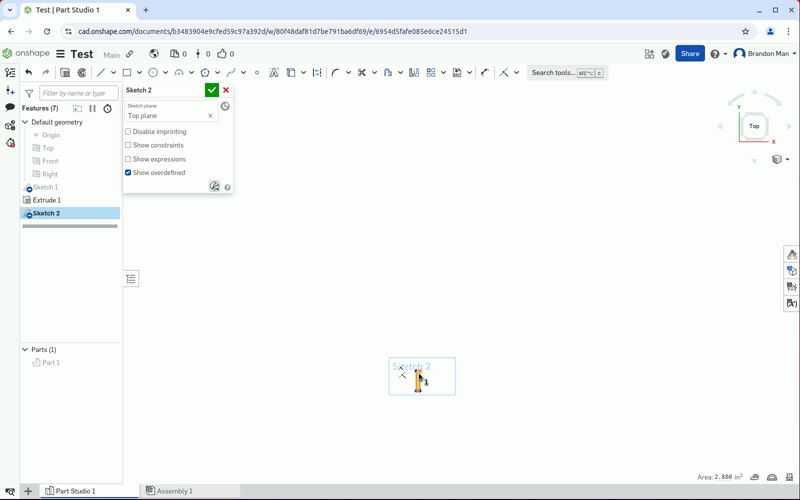
mouse_move(73, 352)
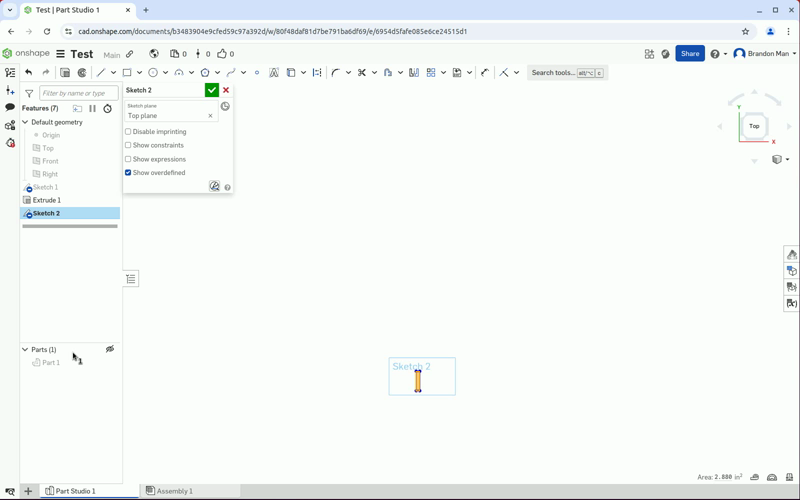
key(shift+y)
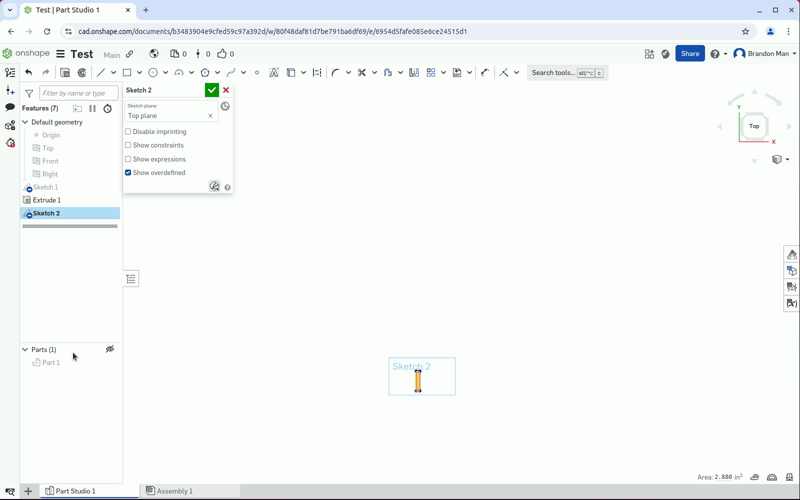
key(shift+e)
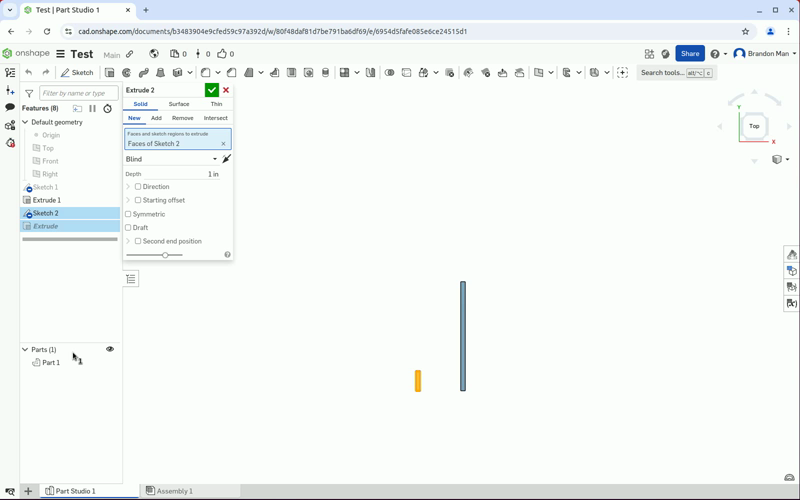
mouse_move(143, 106)
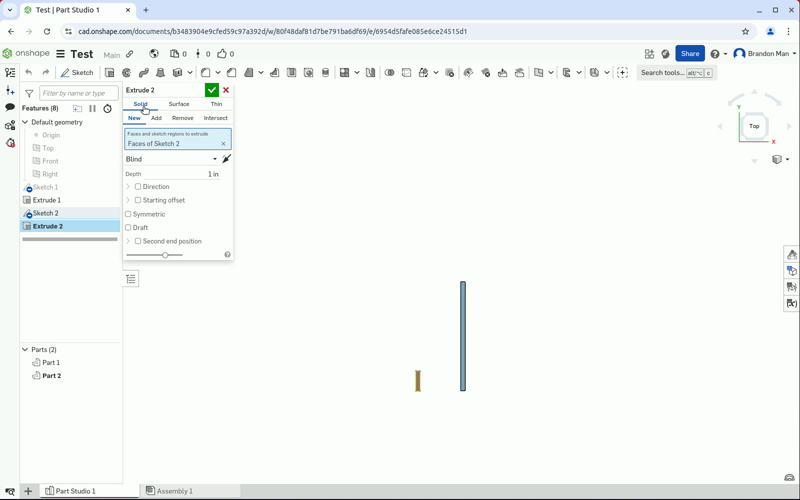
click(143, 106)
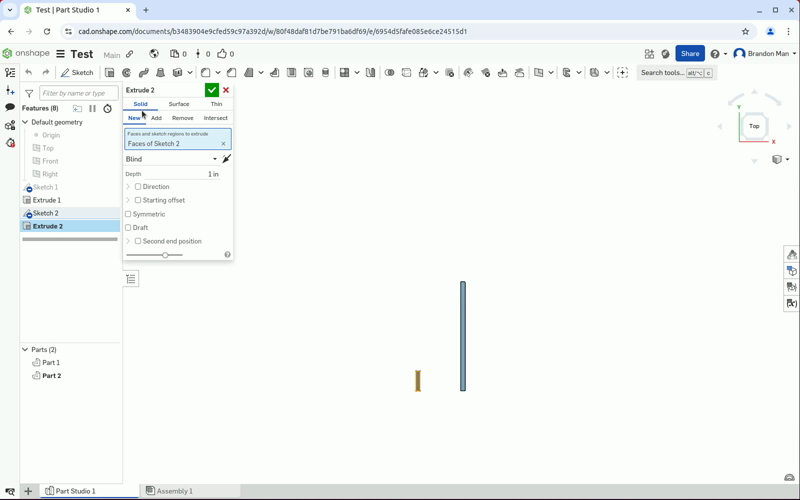
mouse_move(137, 120)
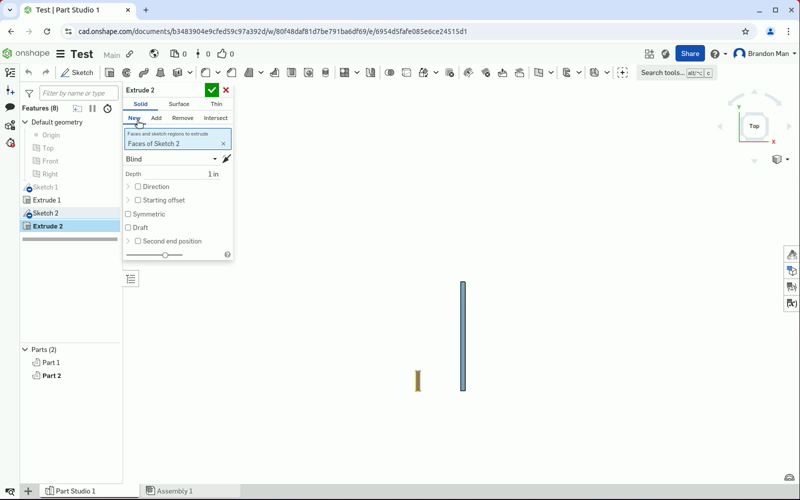
click(137, 120)
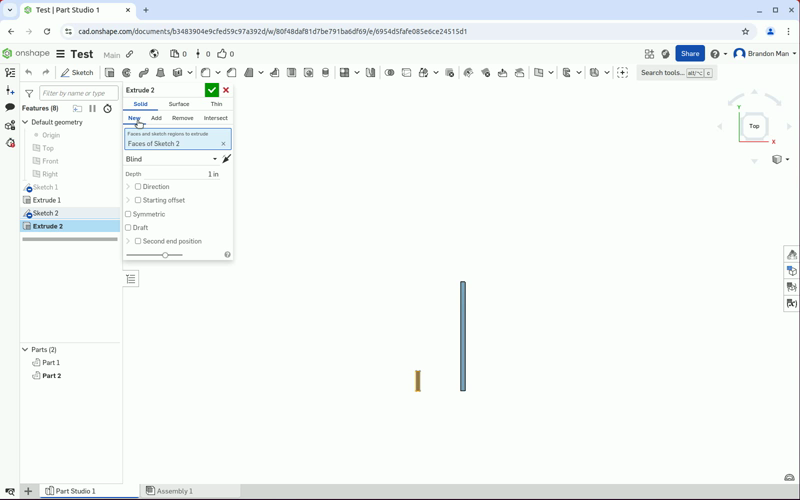
key(tab, 4)
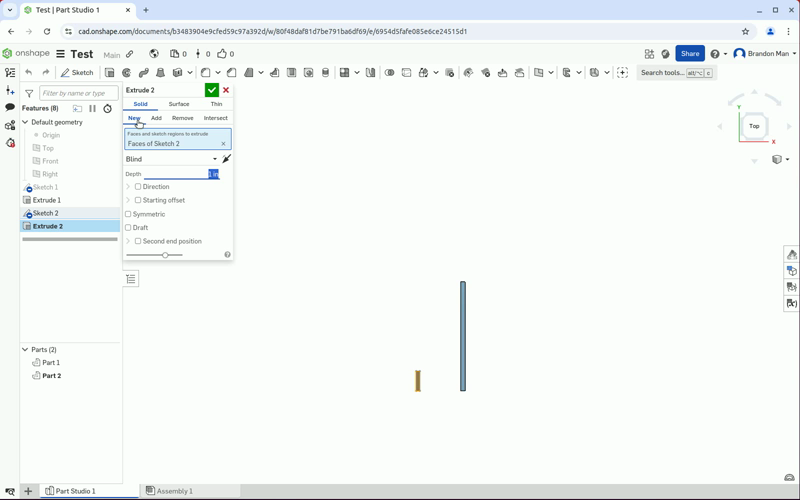
text(1.204)
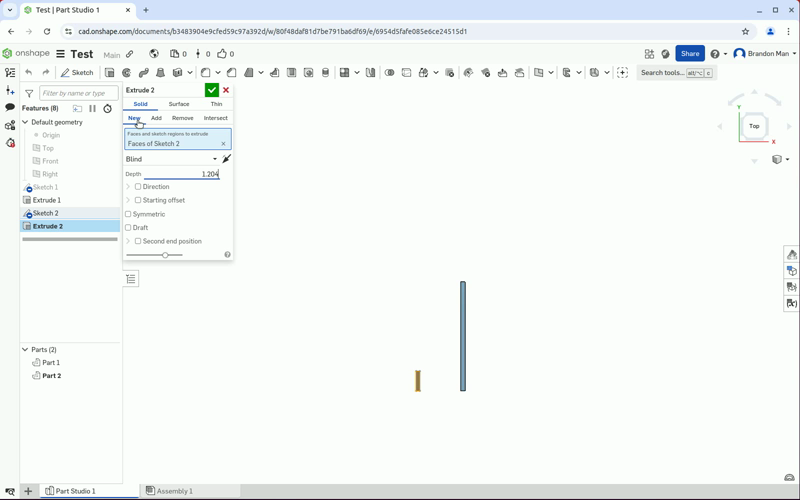
key(enter)
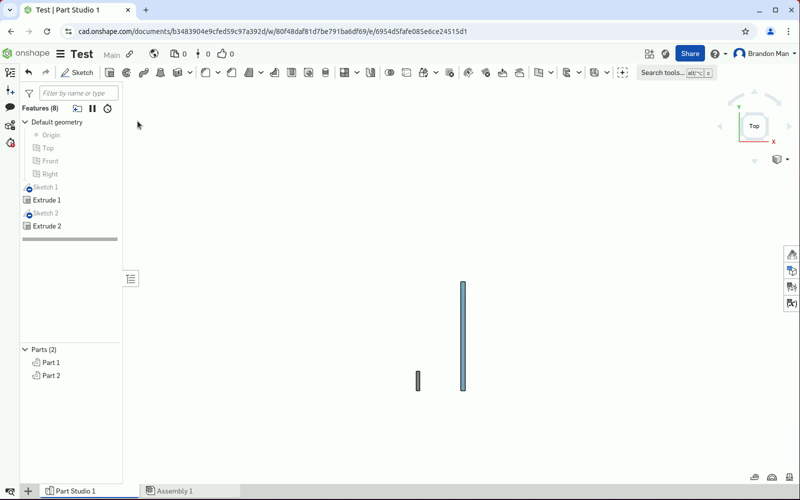
key(shift+h)
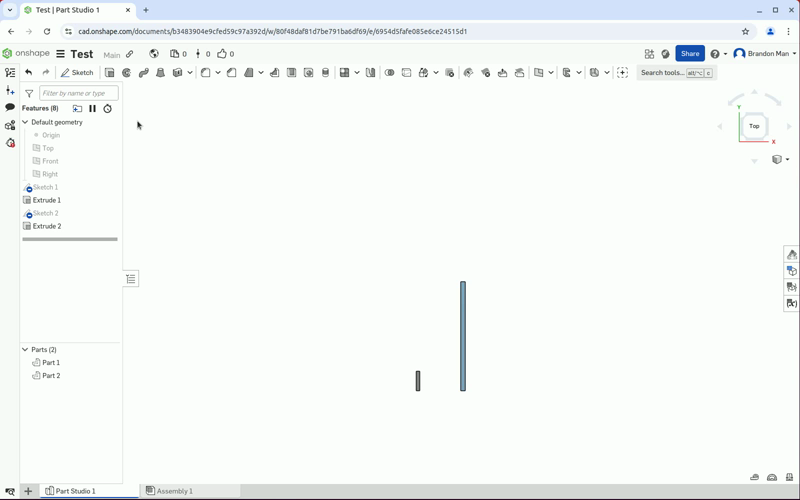
key(shift+h)
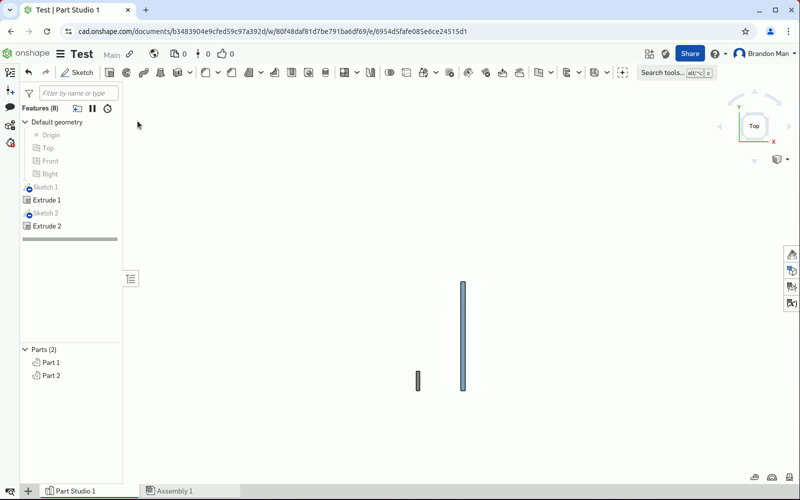
mouse_move(73, 189)
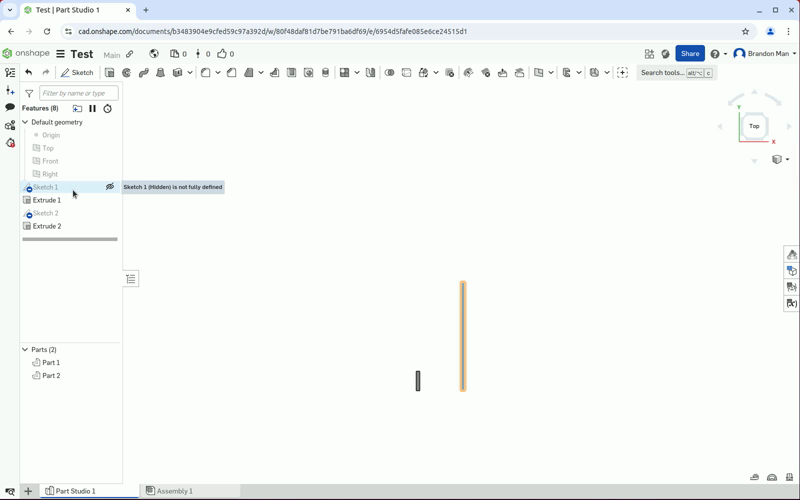
click(73, 189)
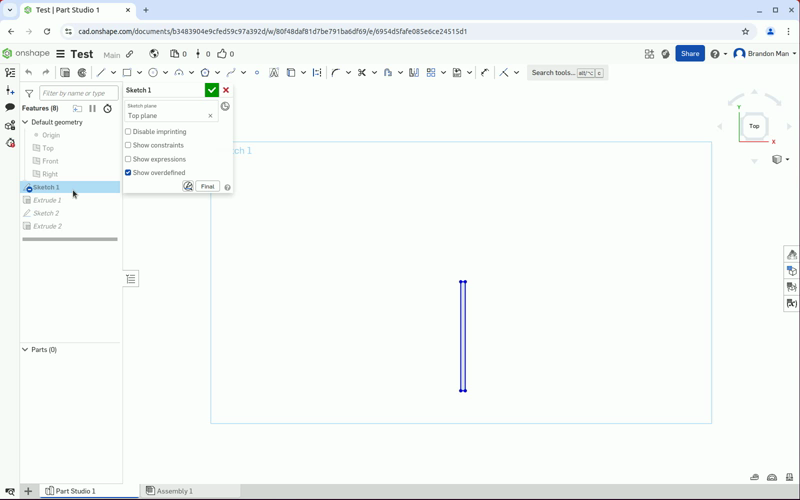
mouse_move(229, 92)
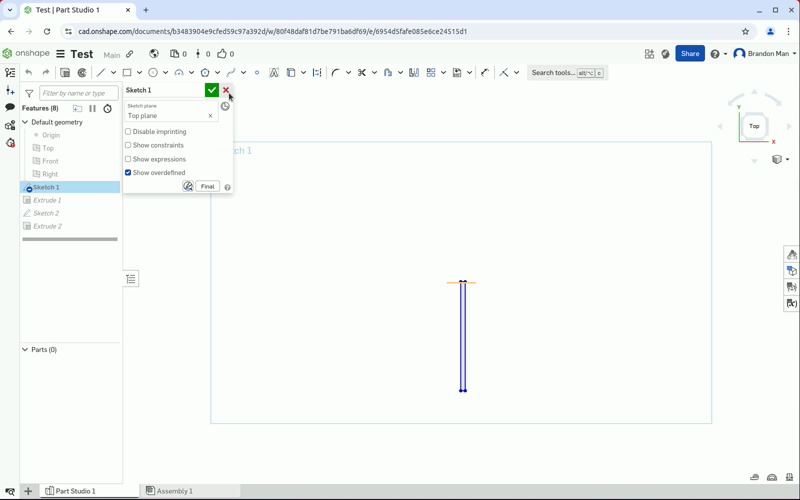
click(229, 92)
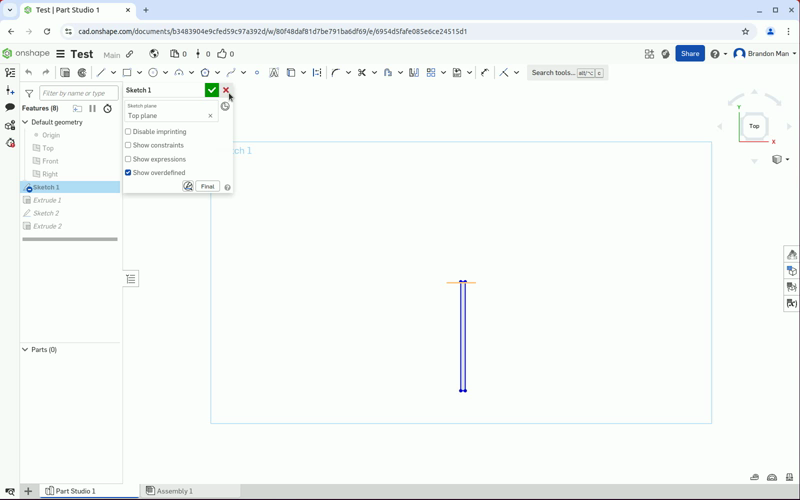
key(shift+s)
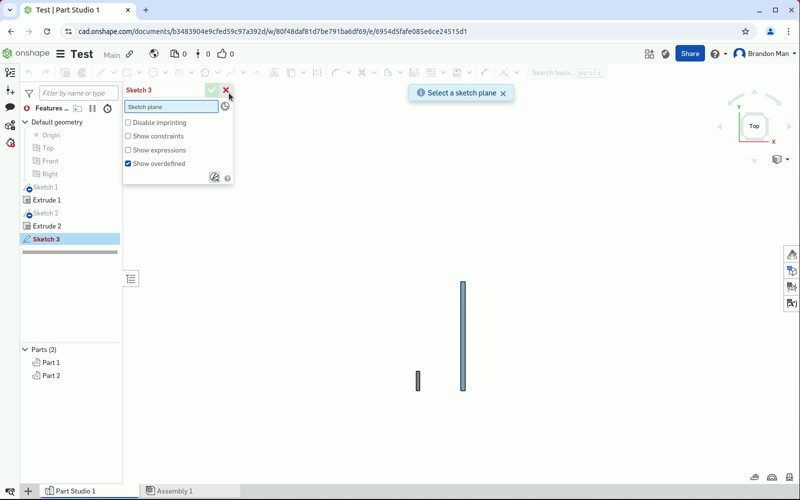
mouse_move(73, 150)
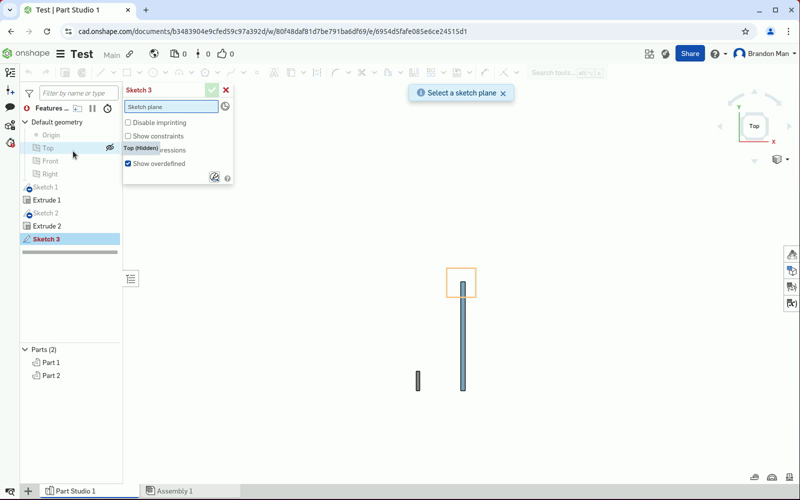
click(73, 150)
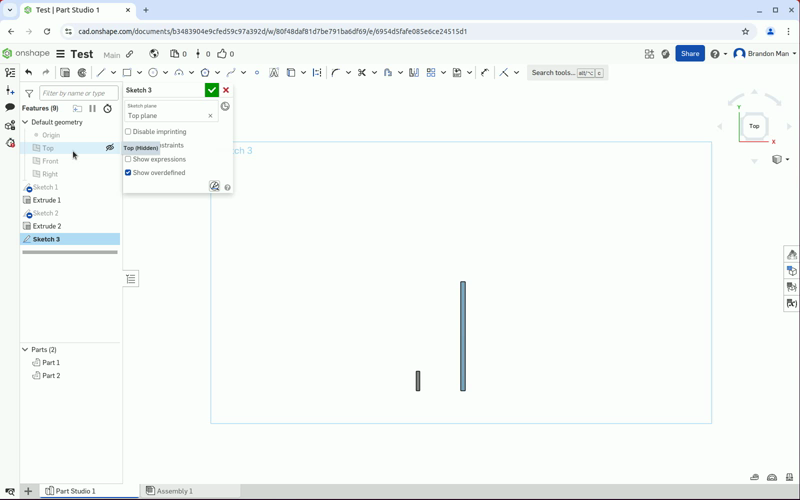
mouse_move(73, 352)
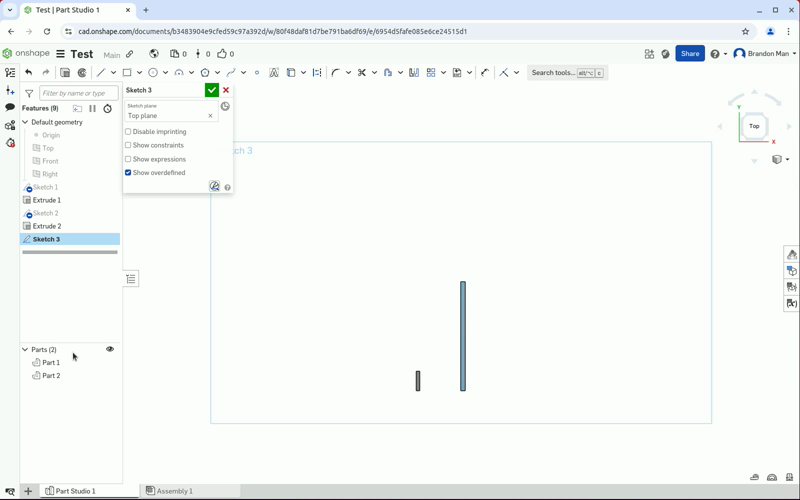
key(y)
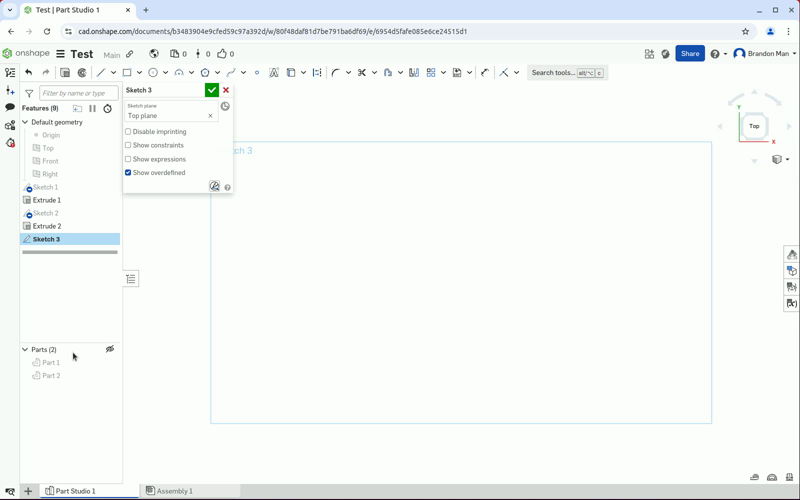
key(l)
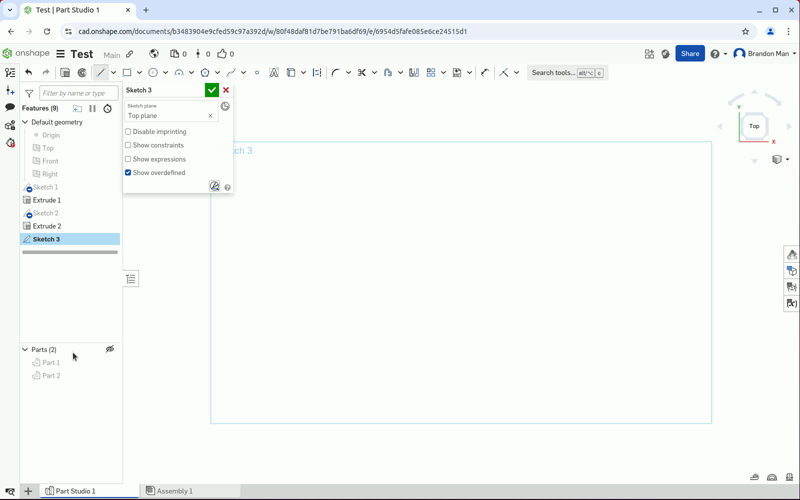
key_down(shift)
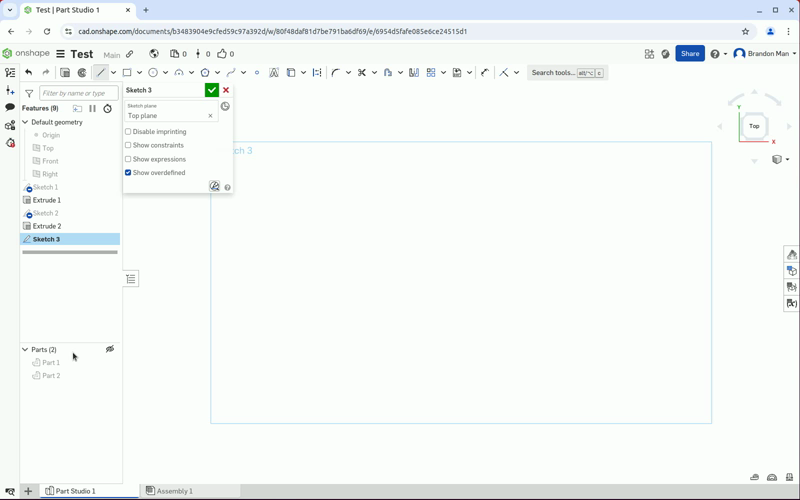
mouse_move(416, 395)
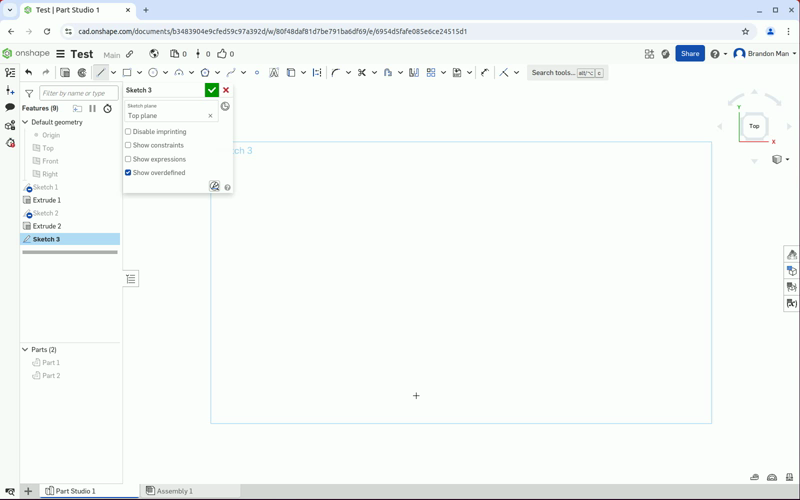
click(416, 395)
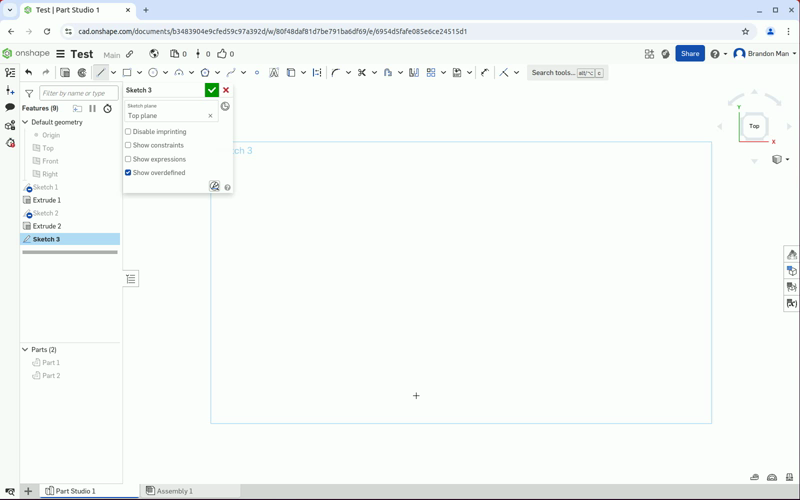
key_up(shift)
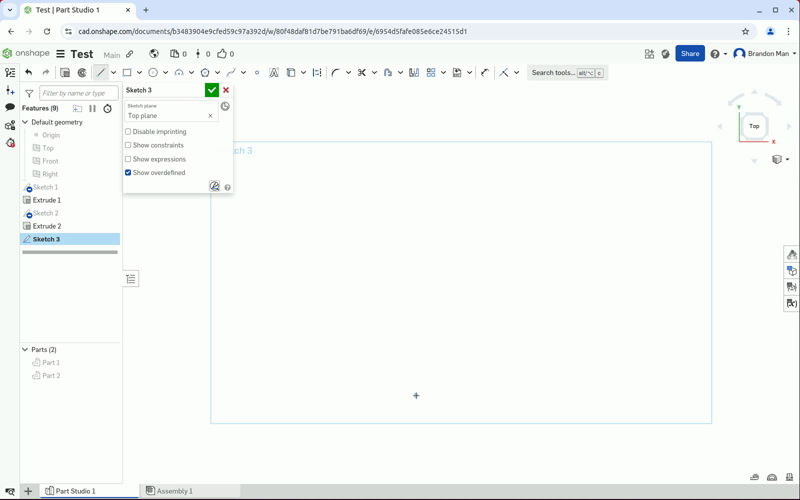
key_down(shift)
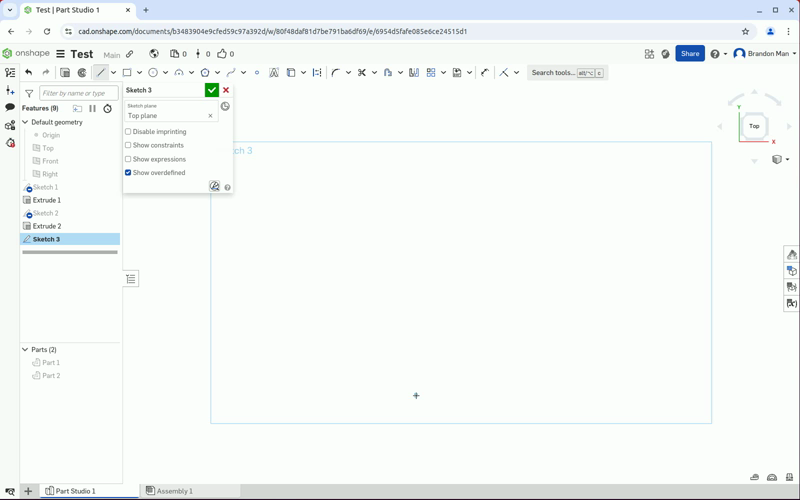
mouse_move(446, 395)
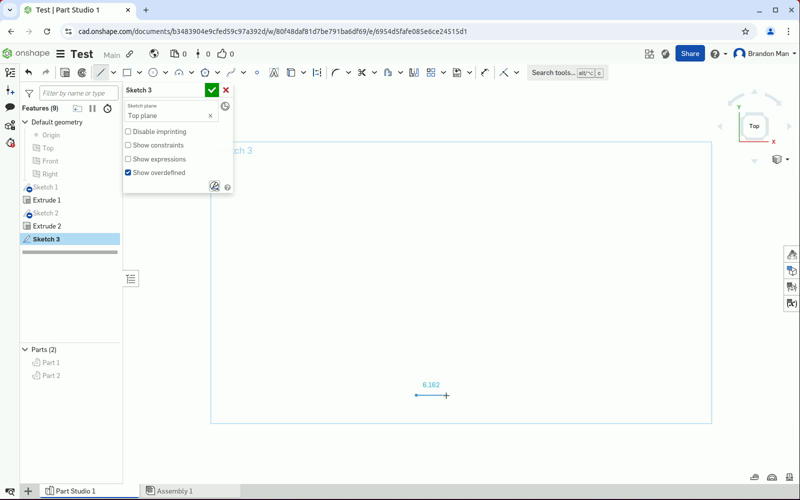
mouse_move(461, 395)
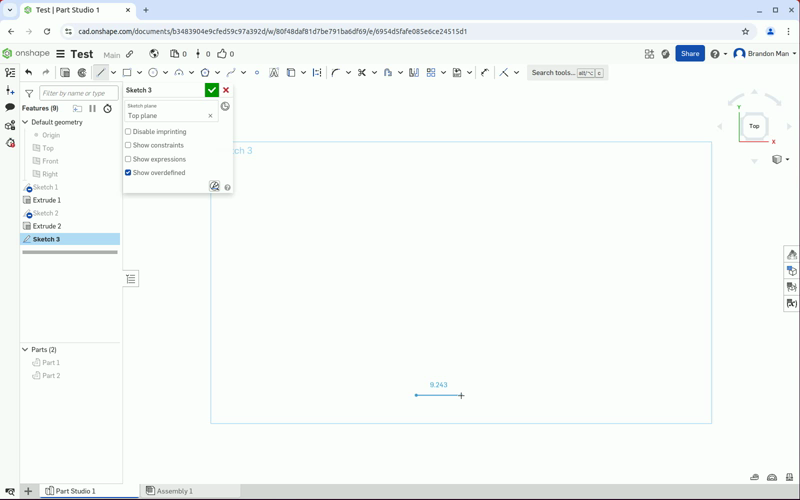
click(461, 395)
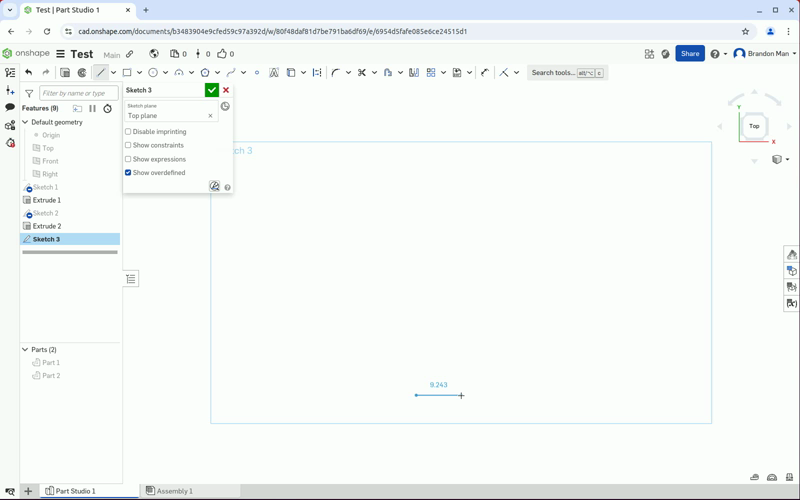
key_up(shift)
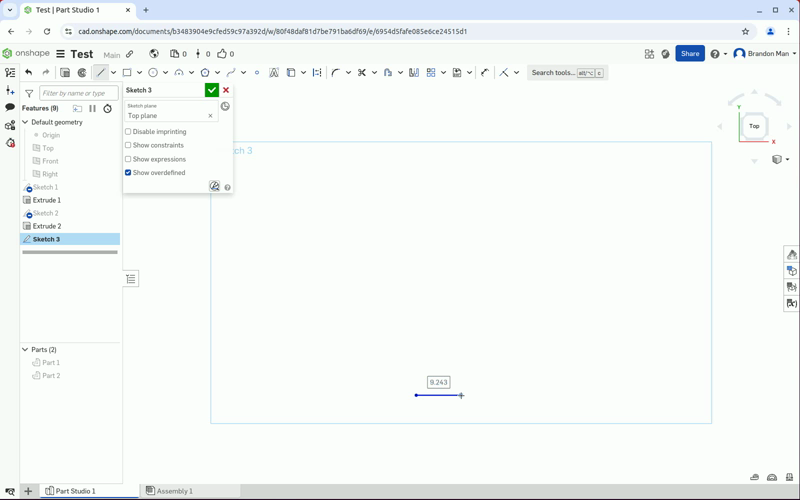
key_down(shift)
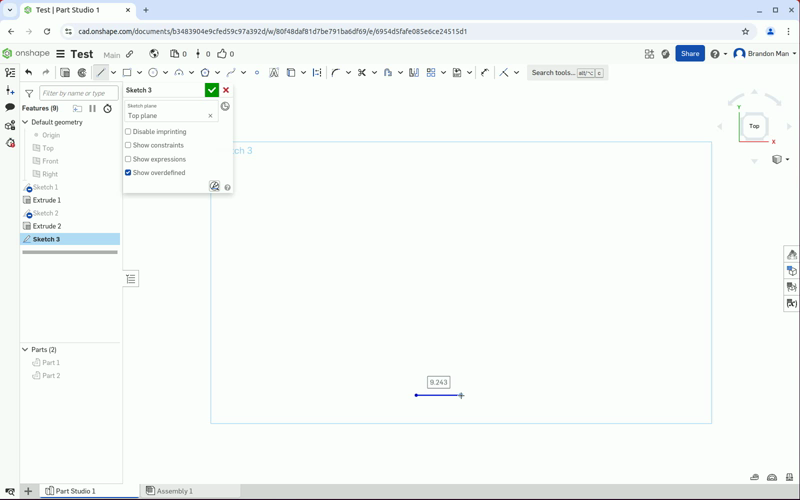
mouse_move(491, 395)
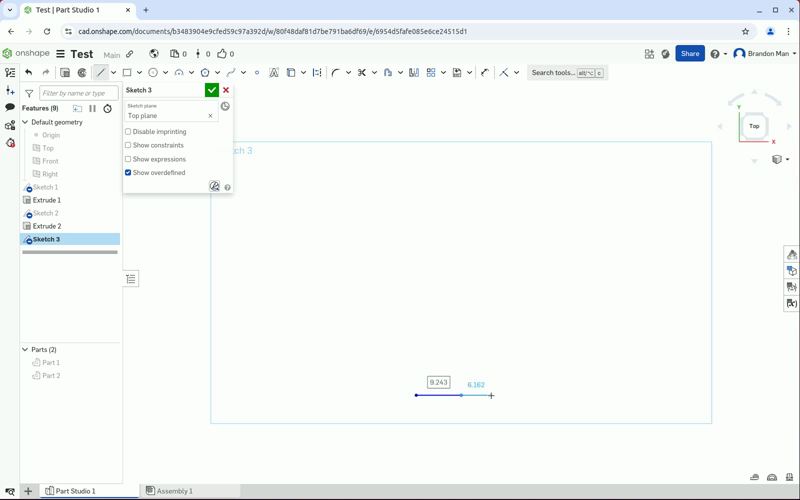
mouse_move(461, 390)
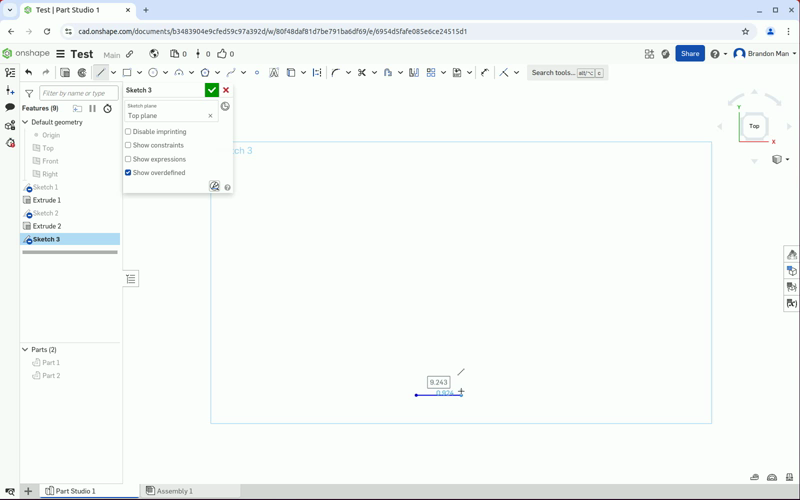
scroll(6)
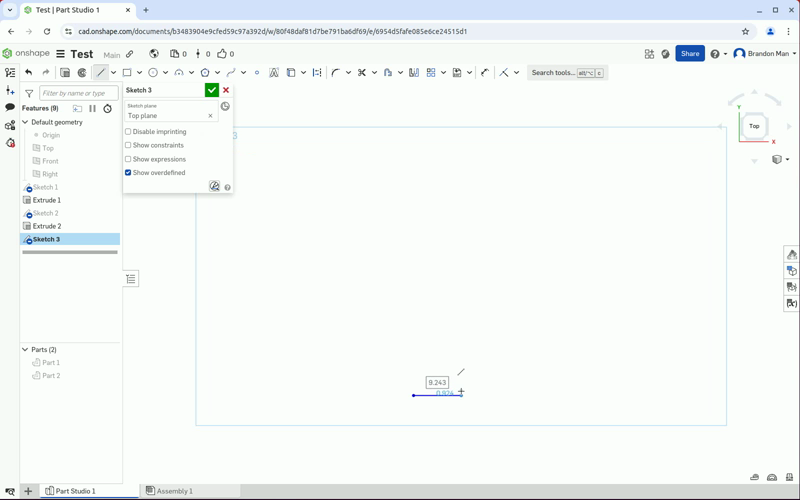
scroll(6)
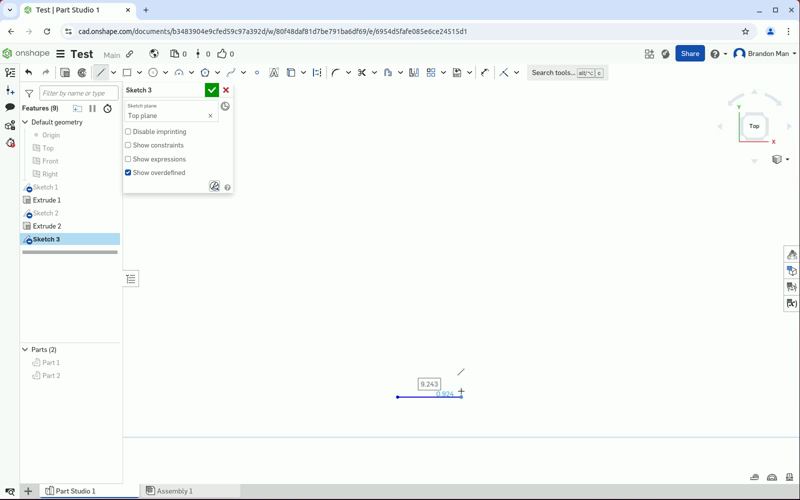
scroll(6)
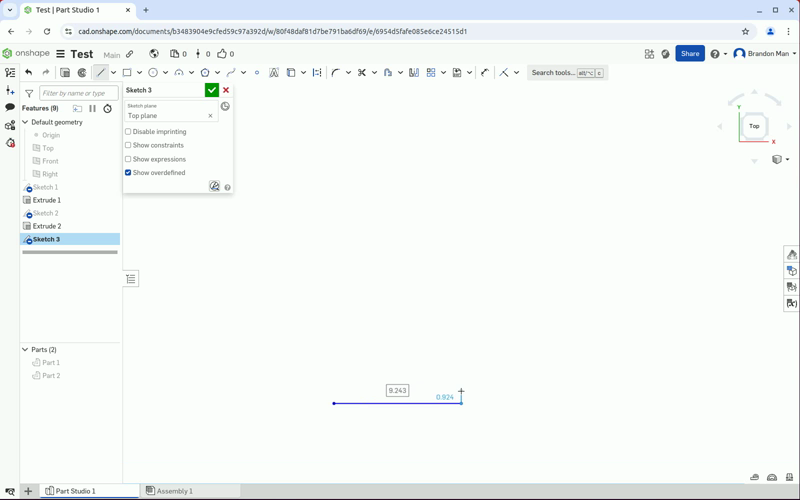
scroll(6)
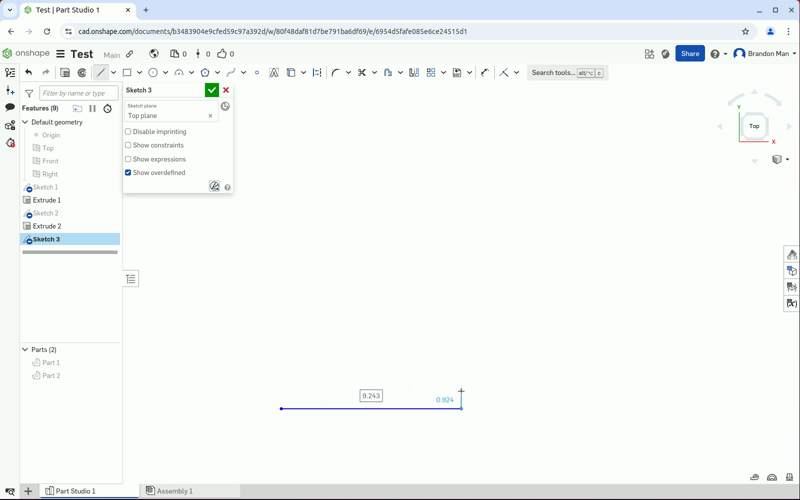
scroll(6)
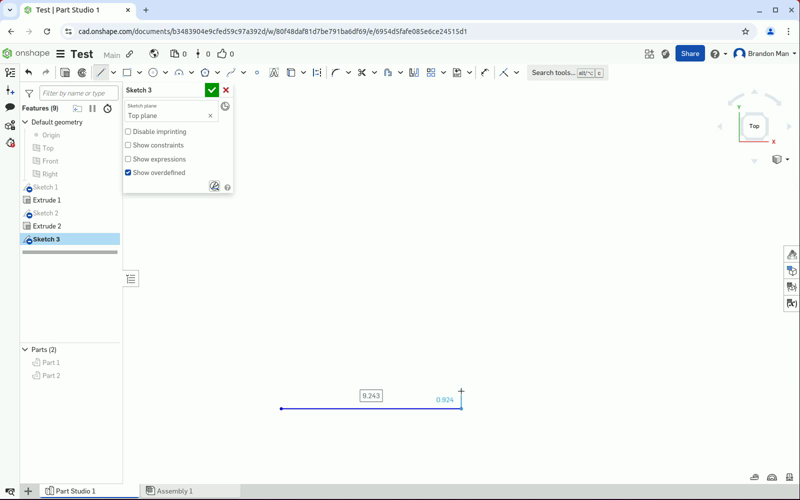
scroll(6)
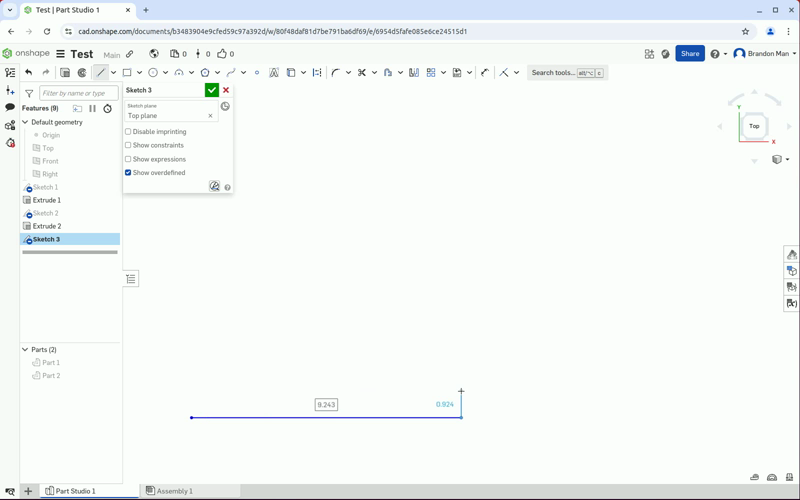
scroll(6)
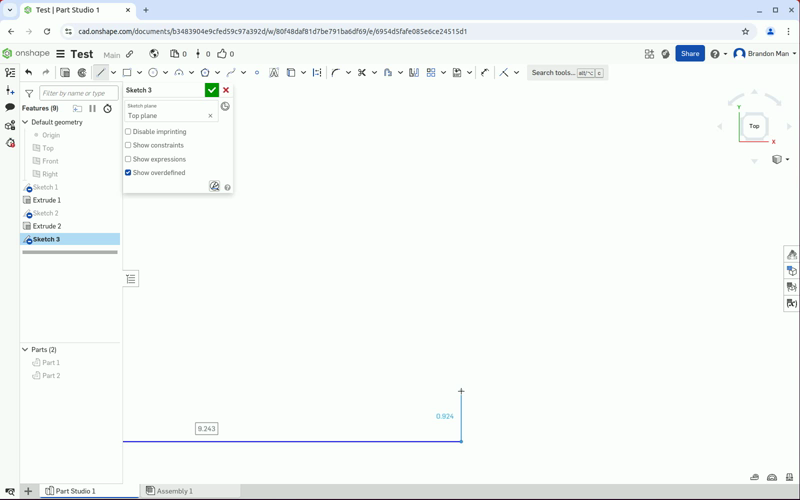
click(461, 390)
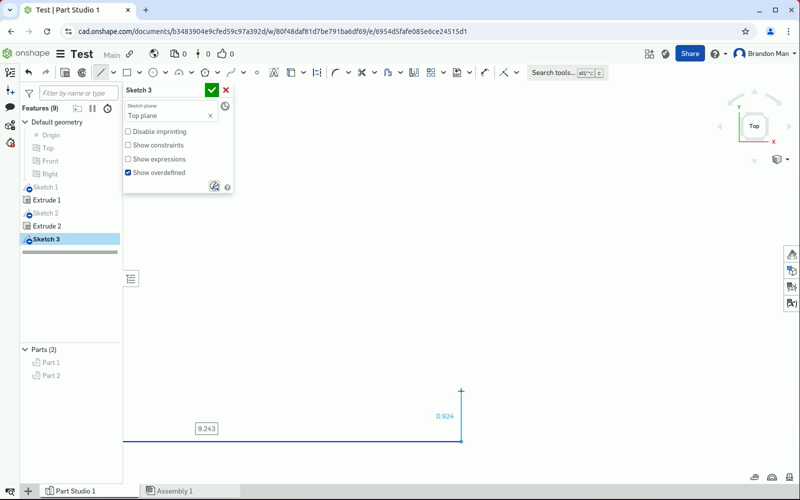
scroll(-6)
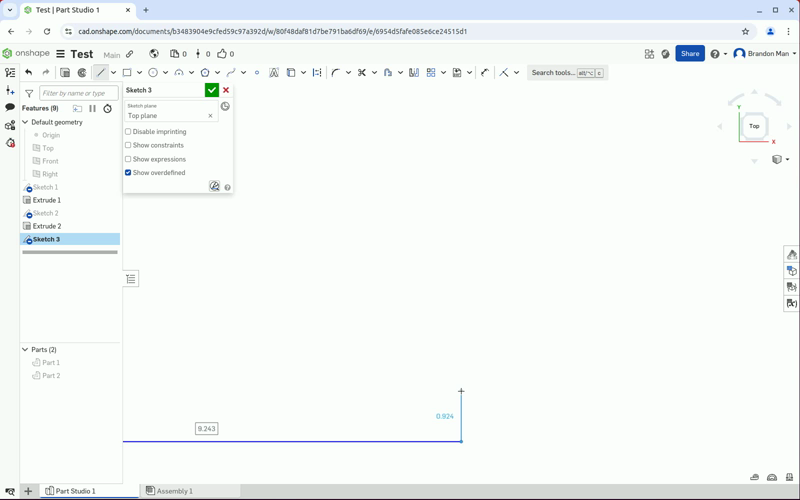
scroll(-6)
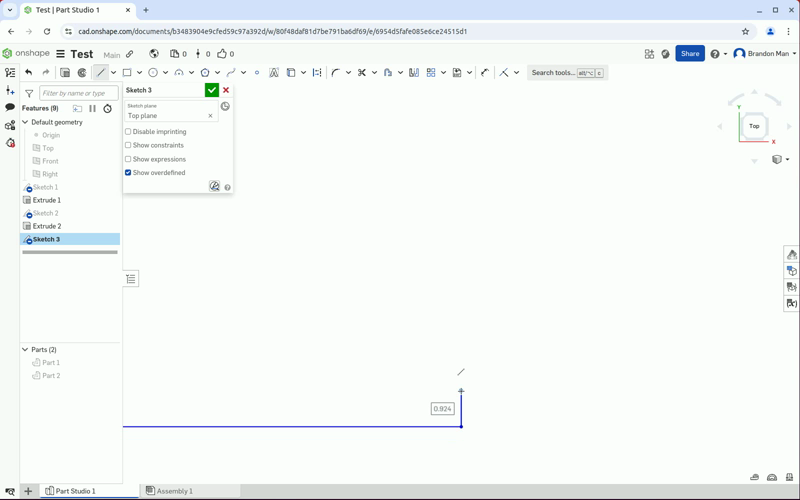
scroll(-6)
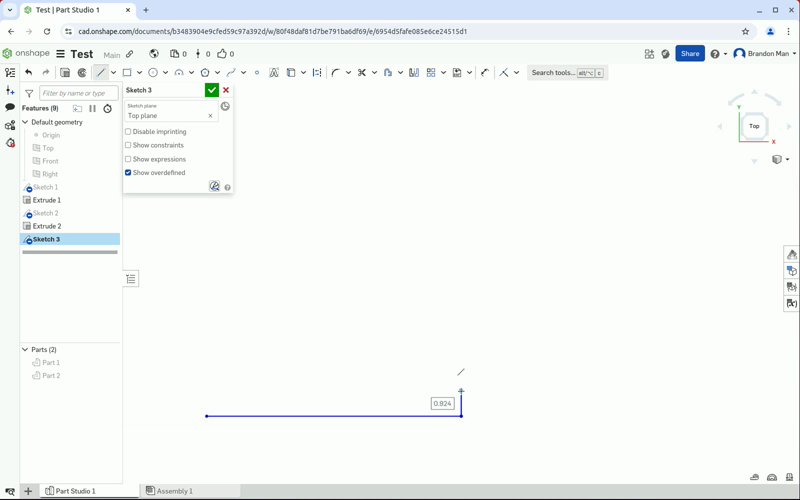
scroll(-6)
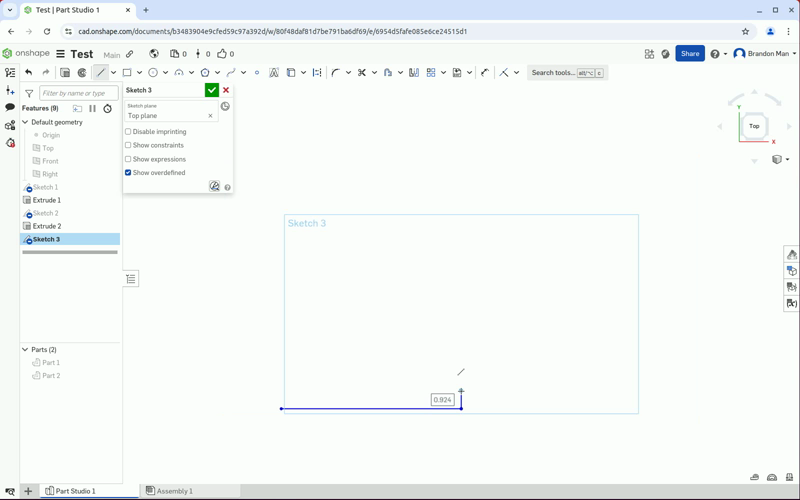
scroll(-6)
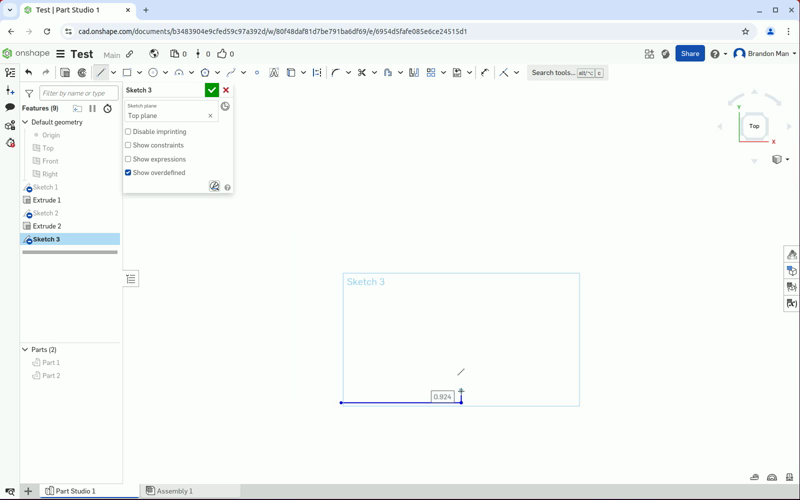
scroll(-6)
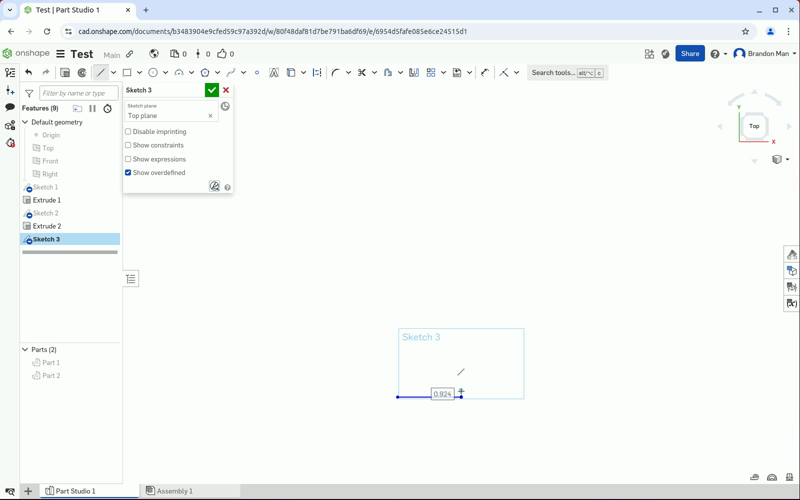
scroll(-6)
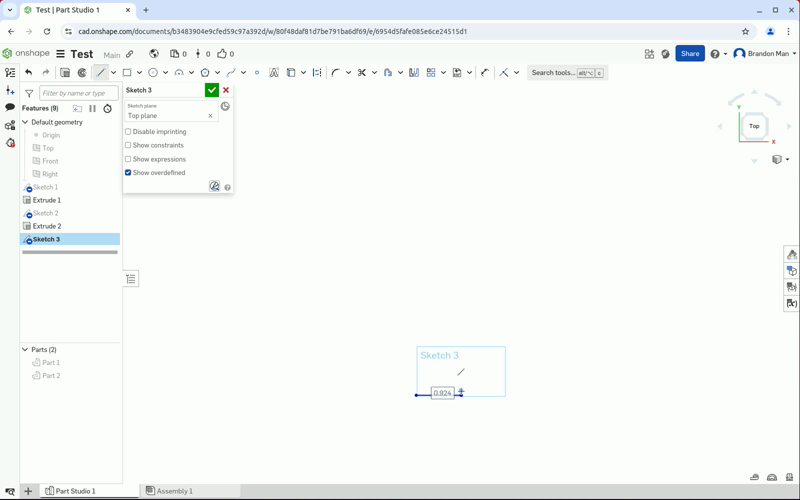
key_up(shift)
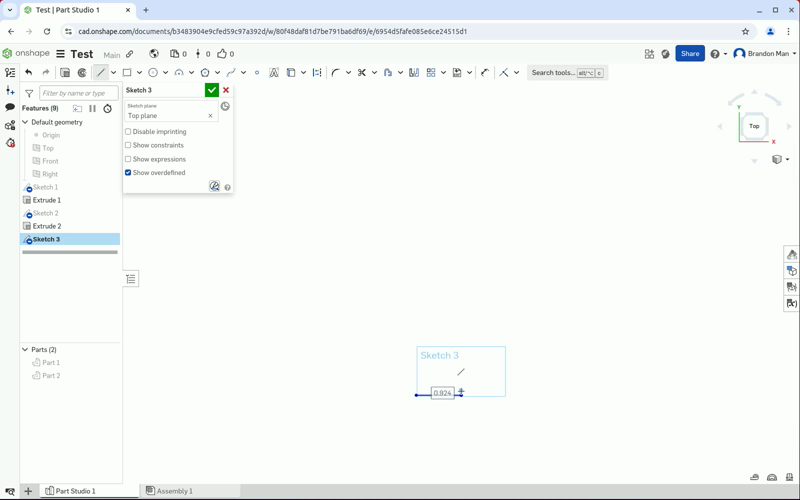
key_down(shift)
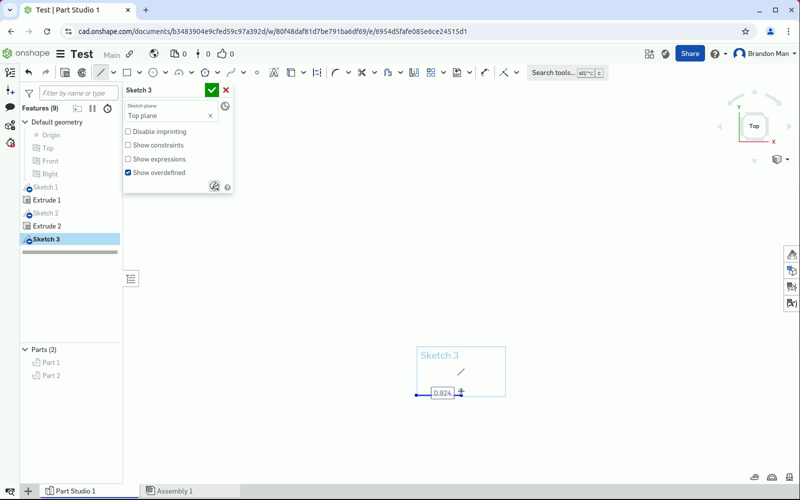
mouse_move(491, 390)
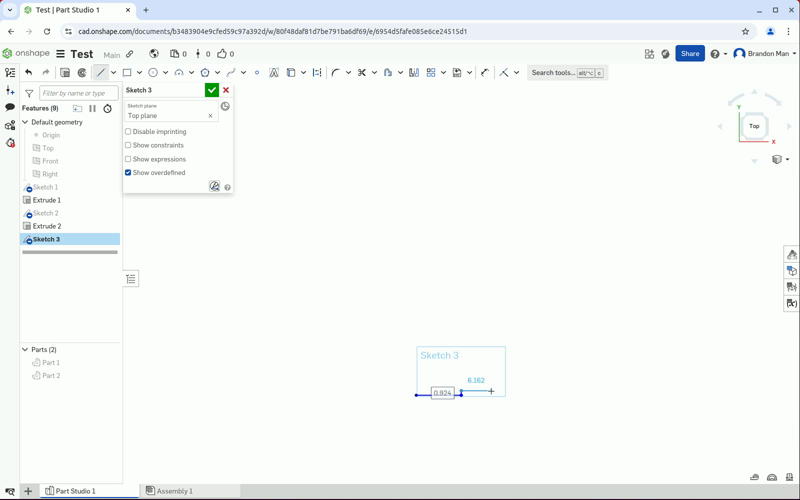
mouse_move(419, 390)
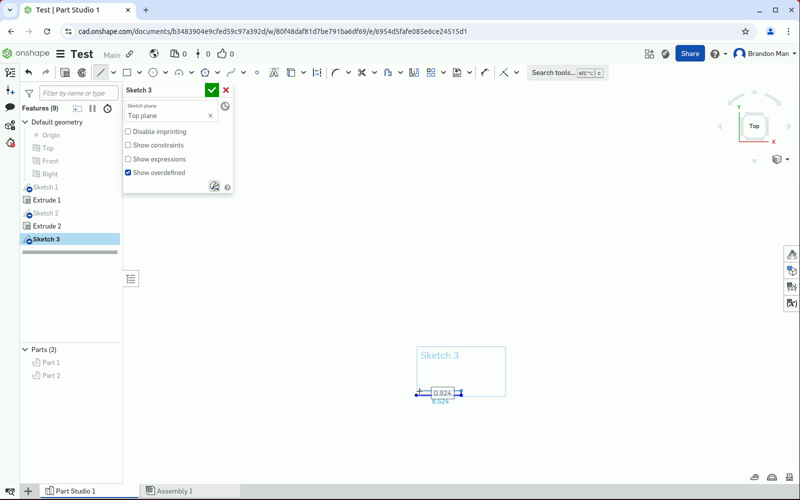
click(419, 390)
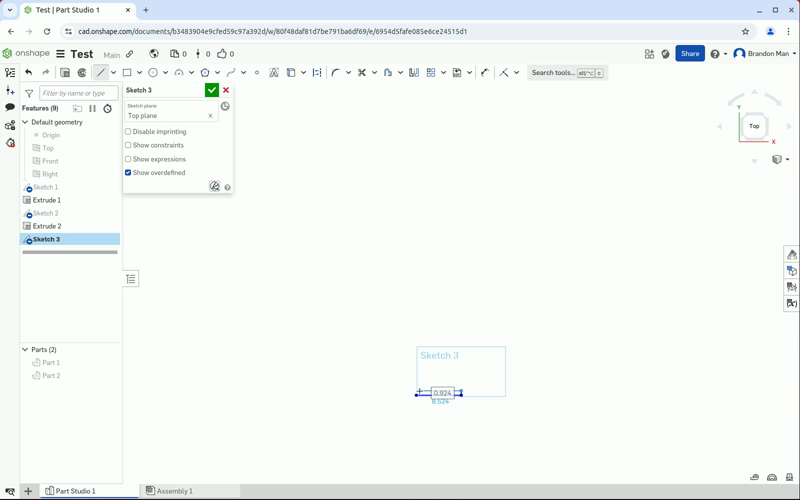
key_up(shift)
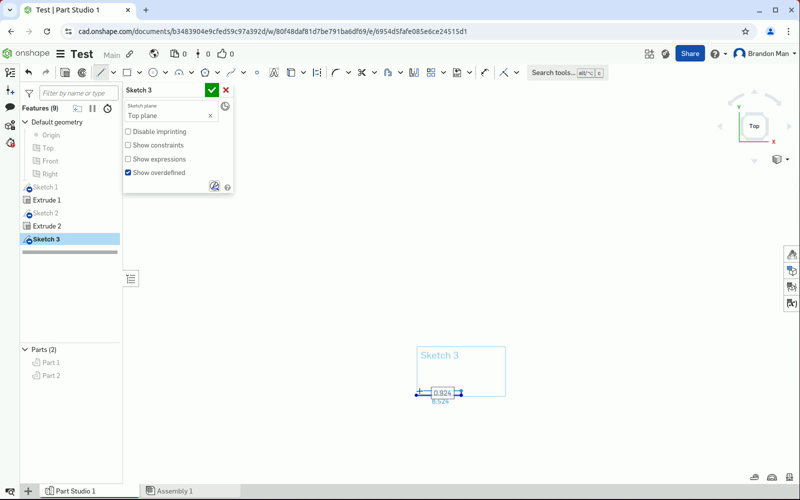
key_down(shift)
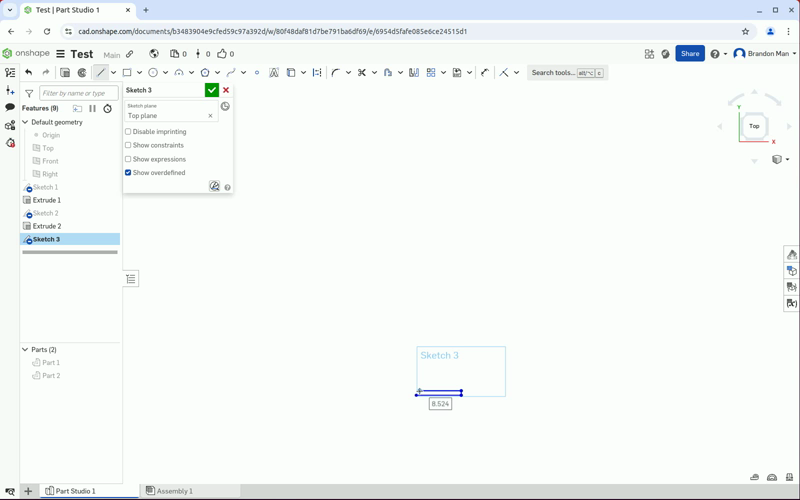
mouse_move(450, 390)
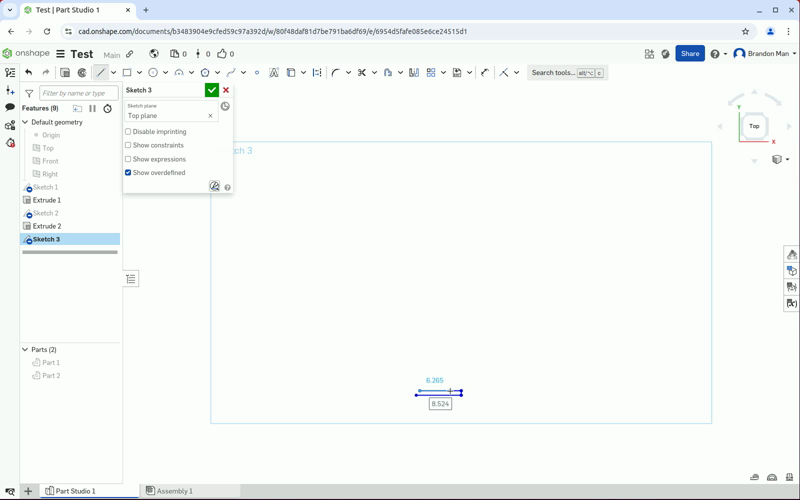
mouse_move(416, 390)
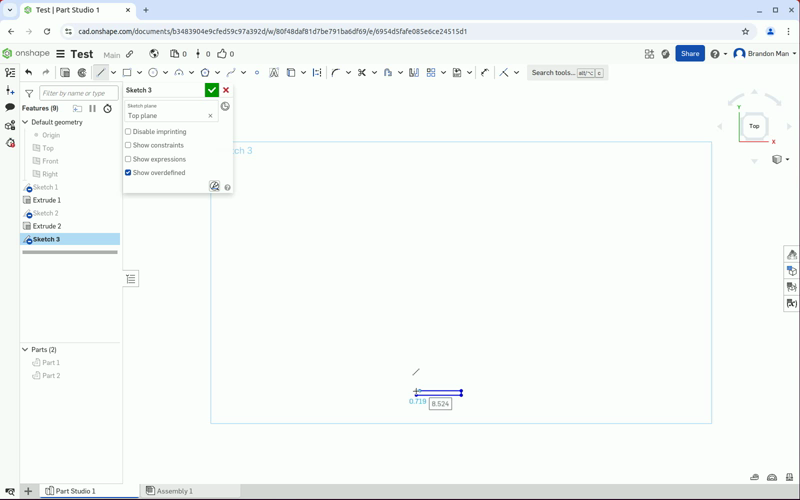
scroll(6)
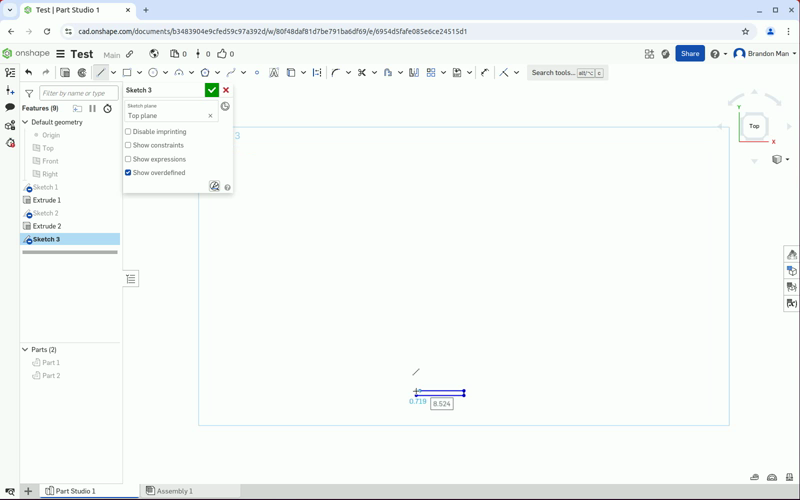
scroll(6)
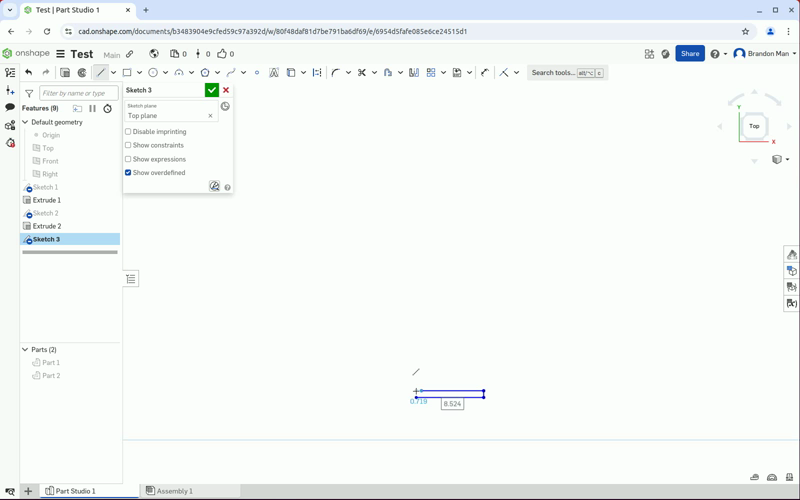
scroll(6)
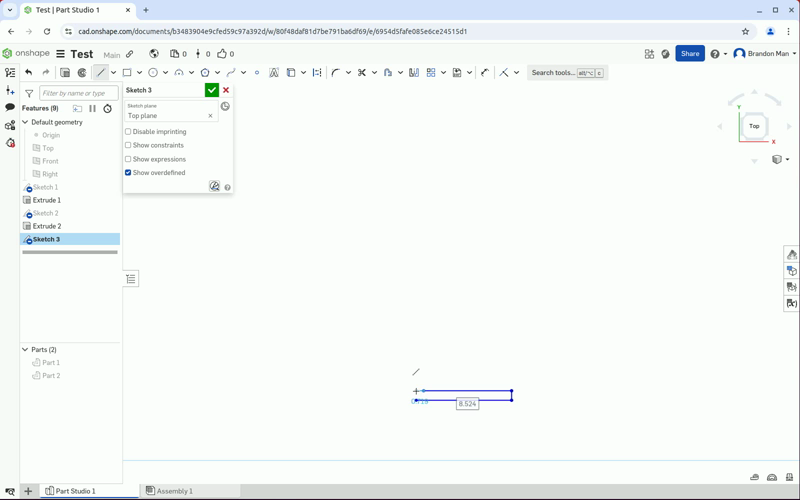
scroll(6)
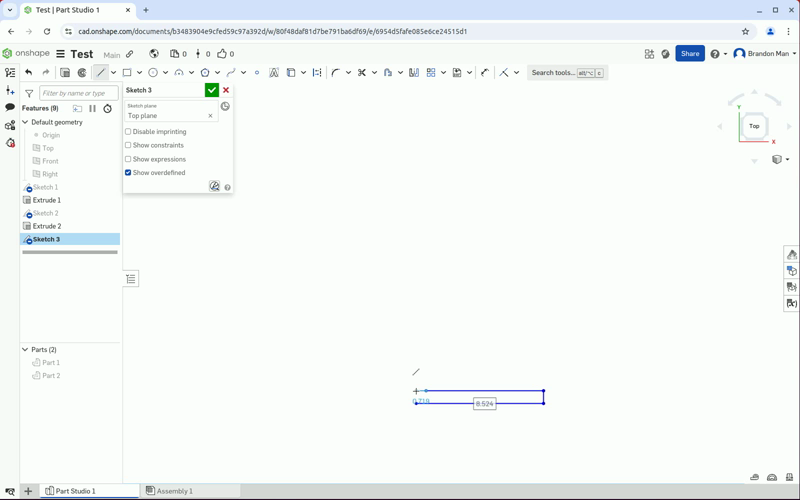
scroll(6)
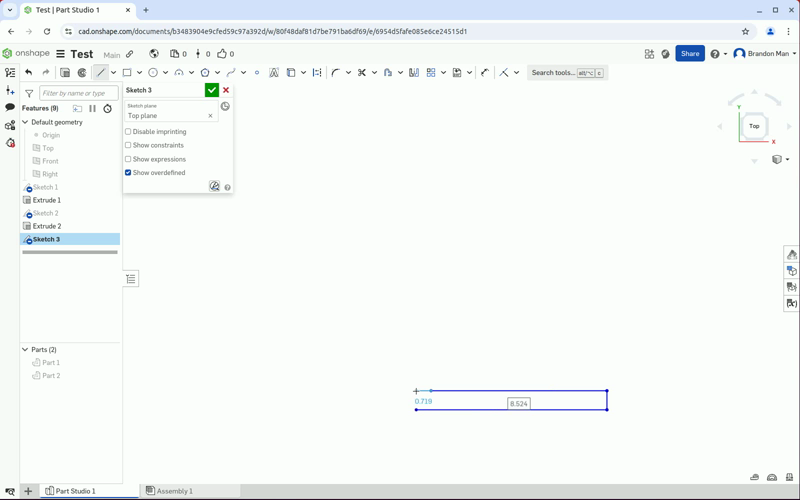
scroll(6)
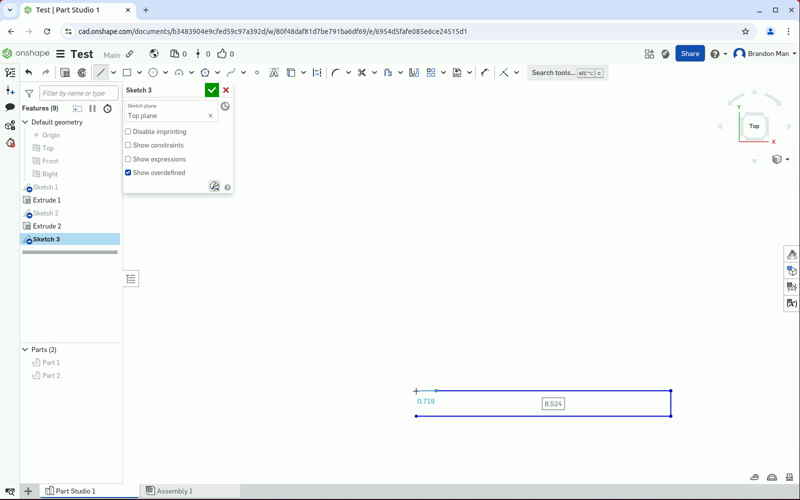
scroll(6)
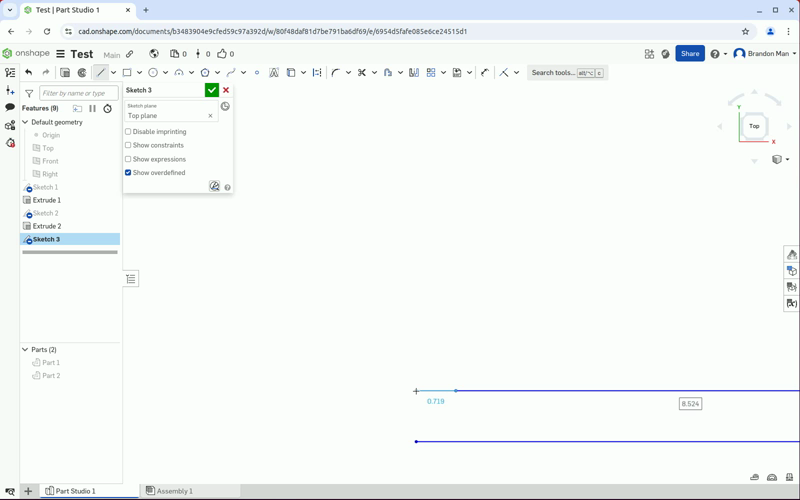
click(416, 390)
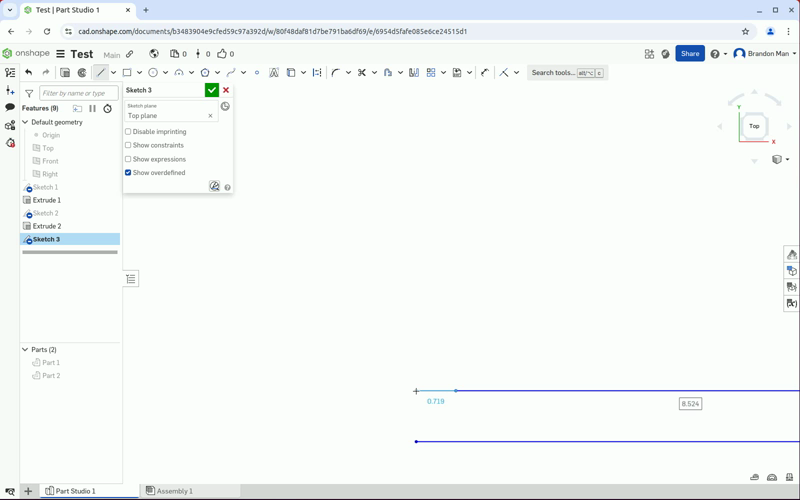
scroll(-6)
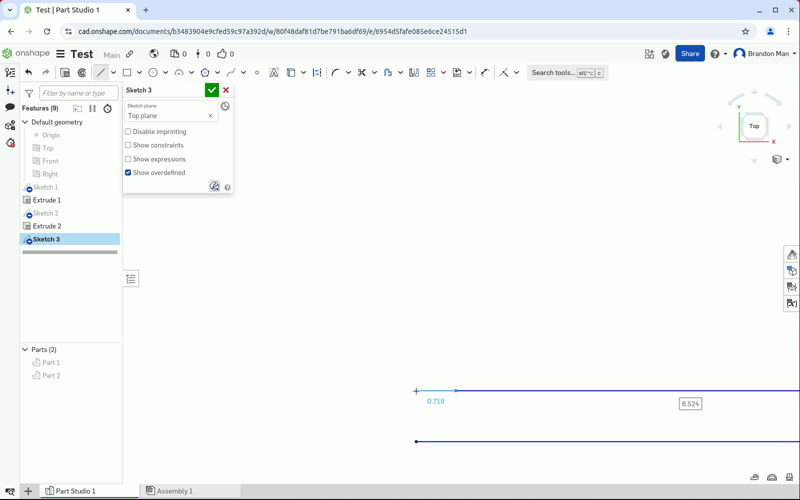
scroll(-6)
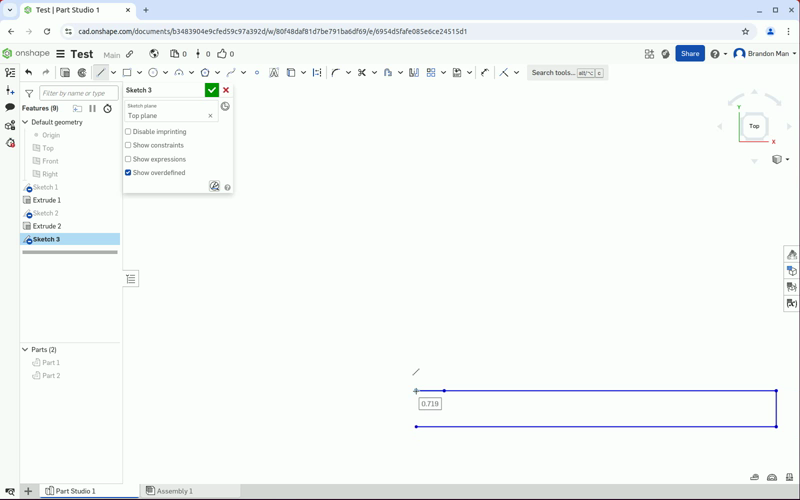
scroll(-6)
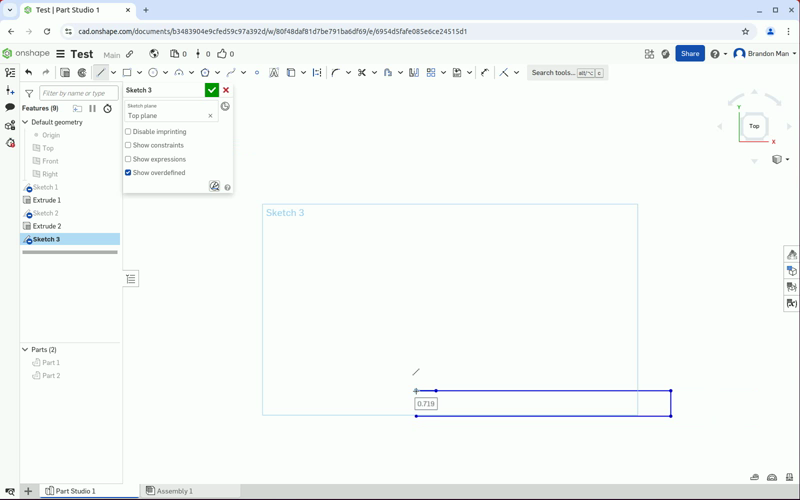
scroll(-6)
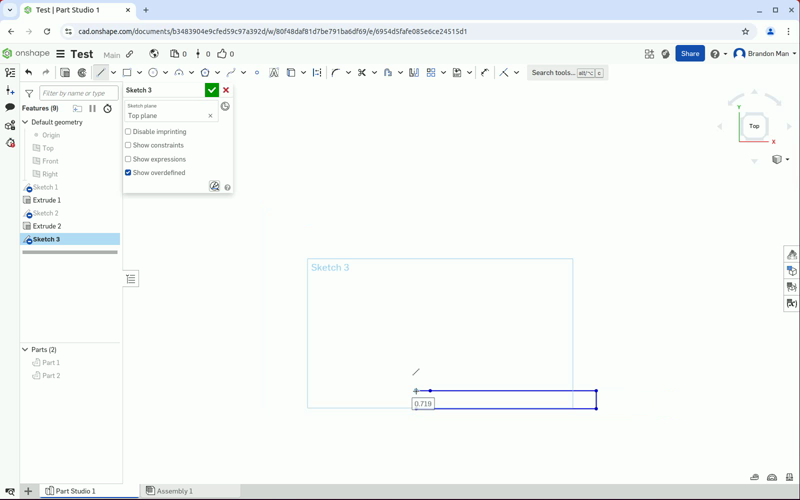
scroll(-6)
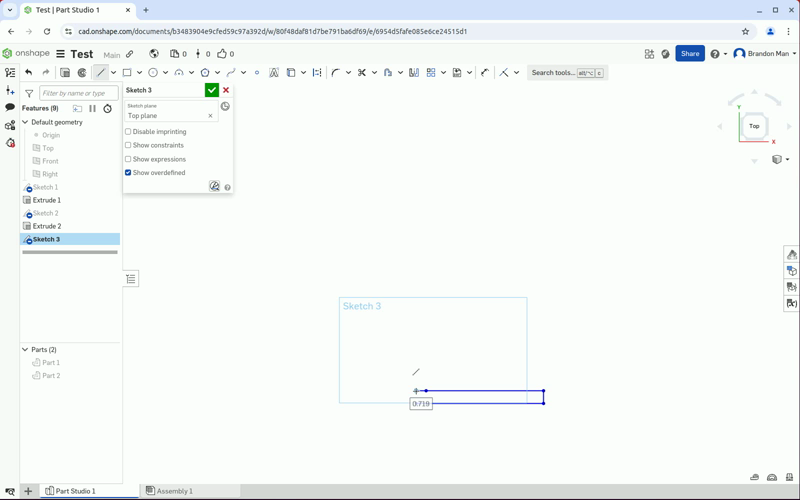
scroll(-6)
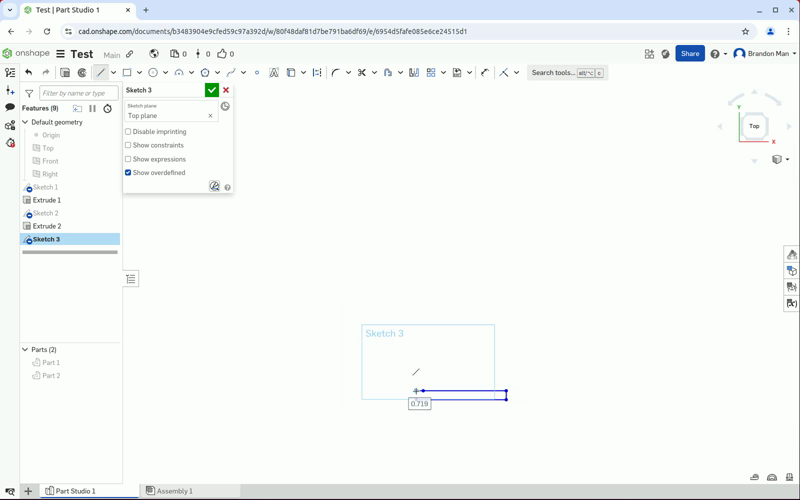
scroll(-6)
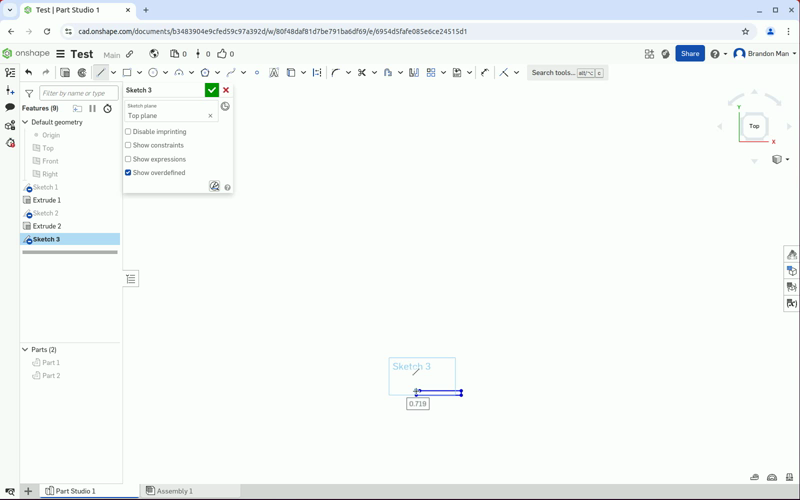
key_up(shift)
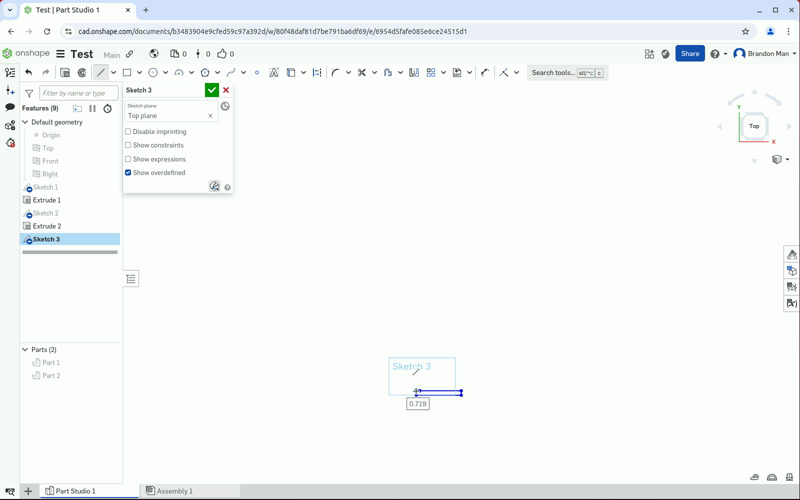
mouse_move(446, 390)
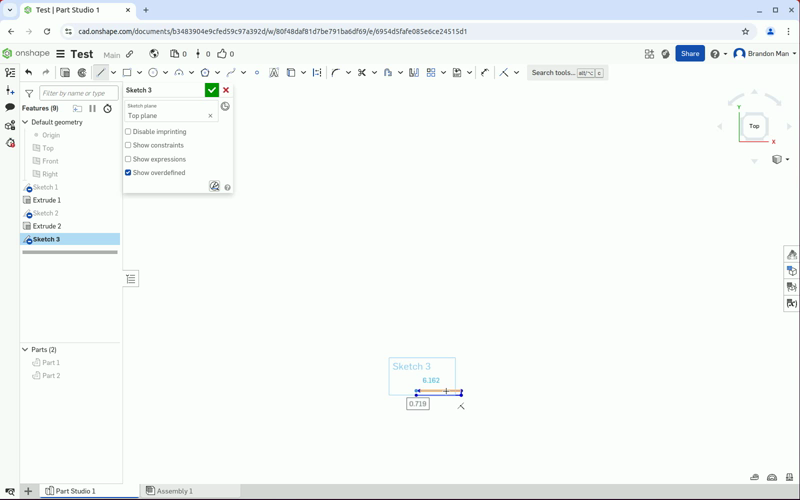
key_down(shift)
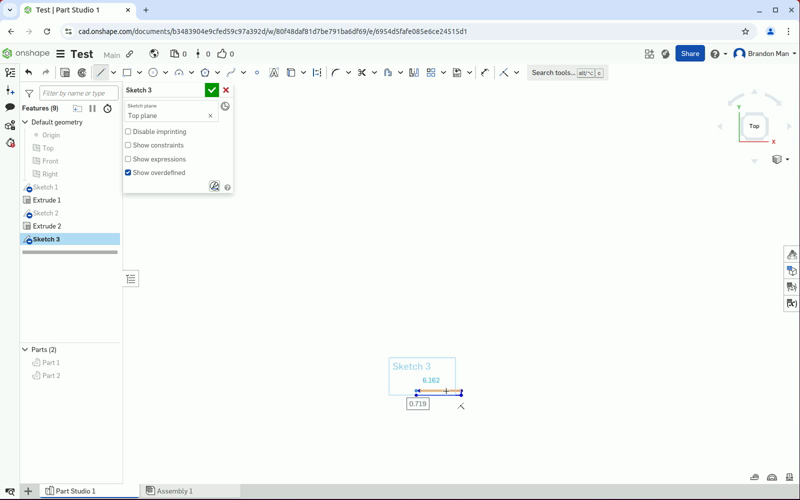
mouse_move(416, 395)
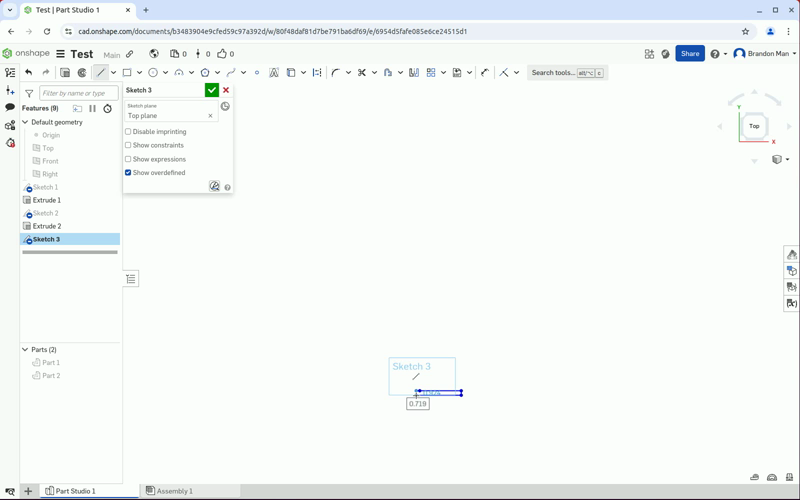
scroll(6)
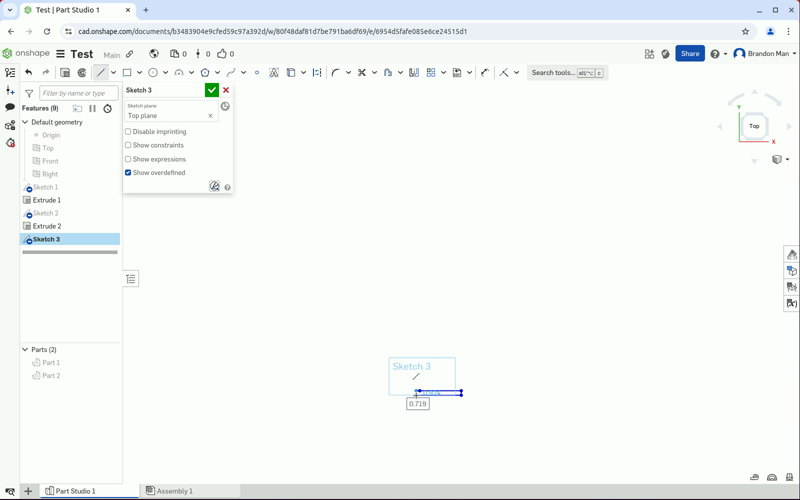
scroll(6)
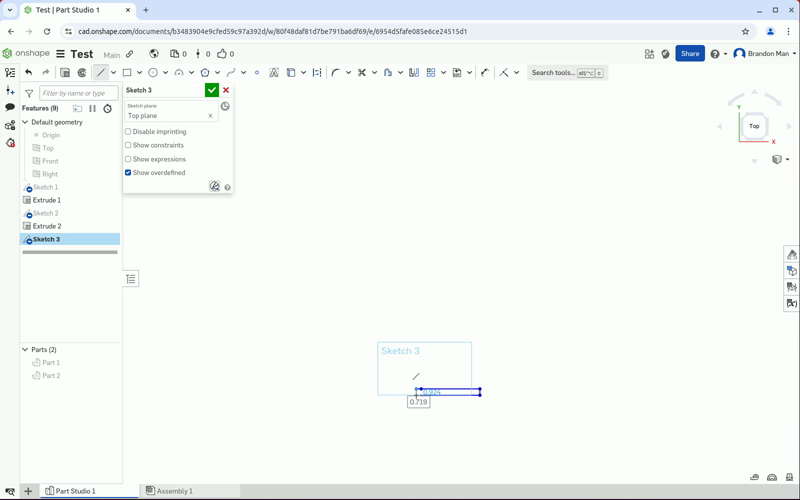
scroll(6)
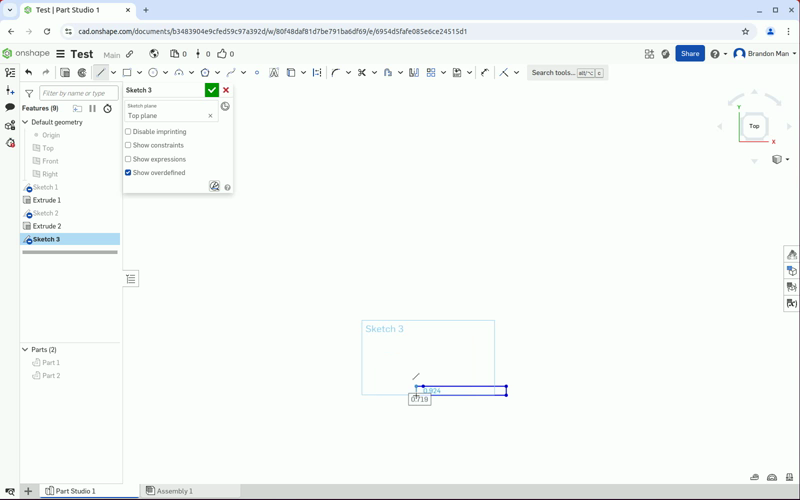
scroll(6)
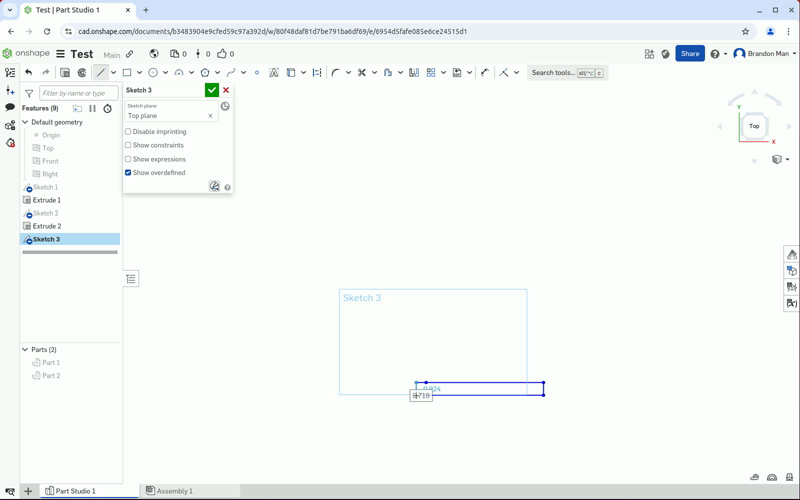
scroll(6)
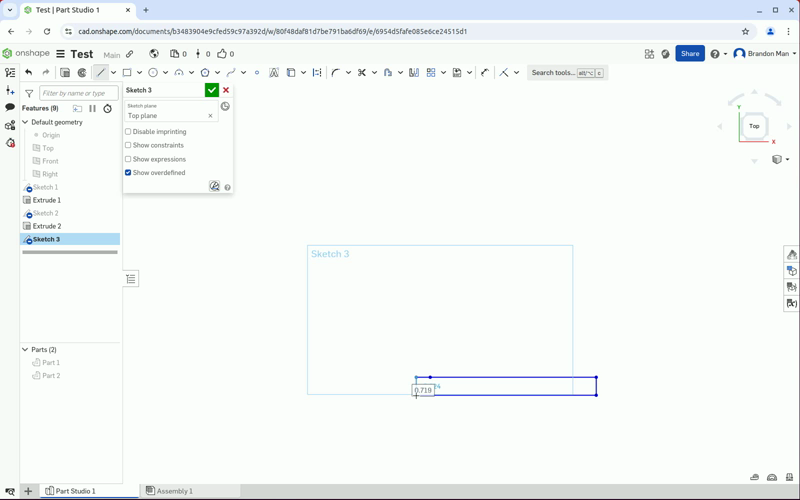
scroll(6)
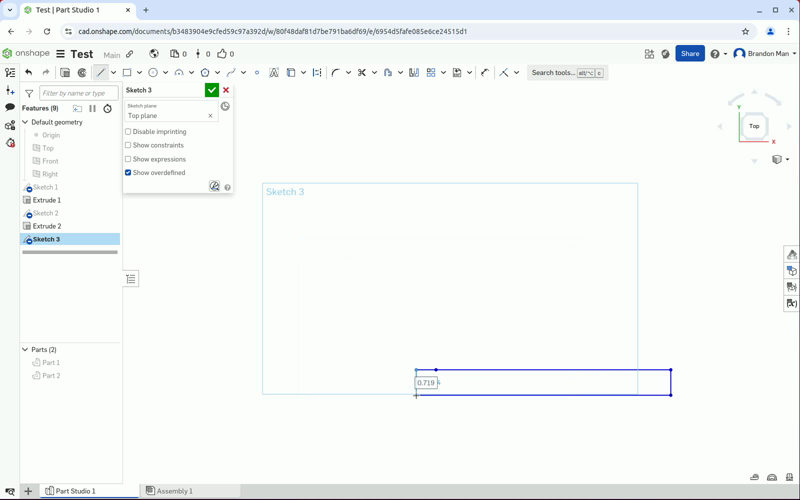
scroll(6)
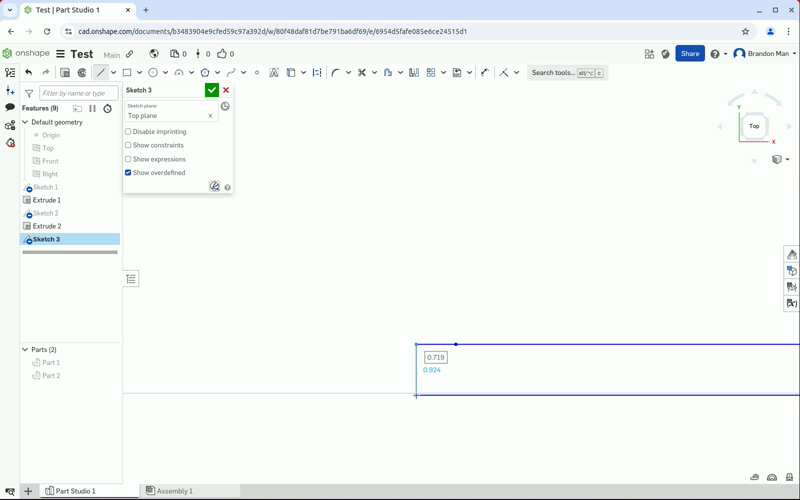
key_up(shift)
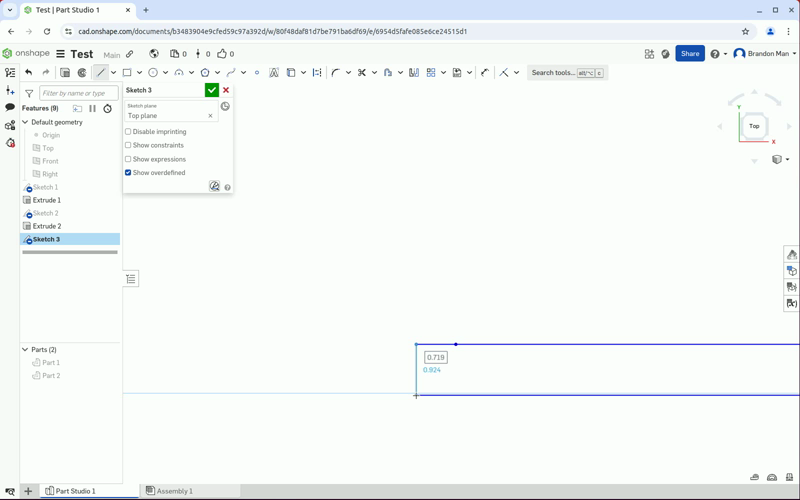
click(416, 395)
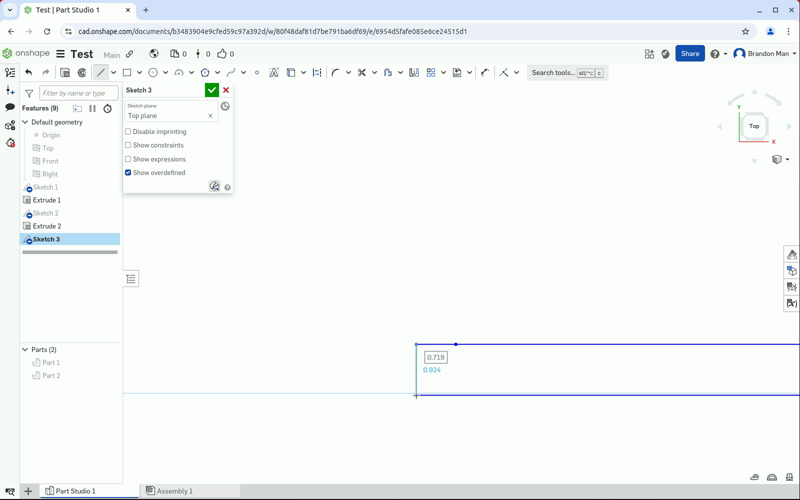
scroll(-6)
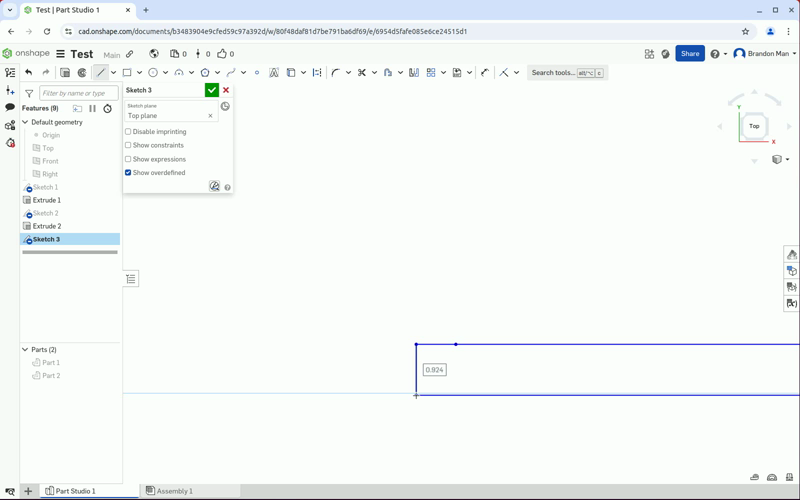
scroll(-6)
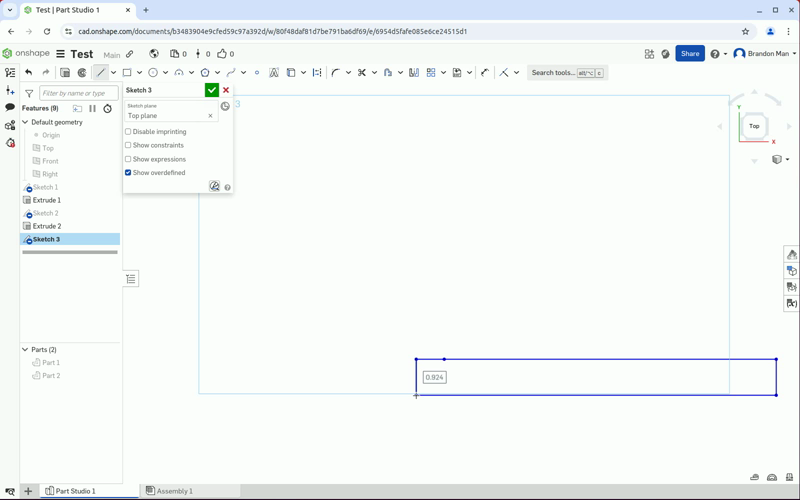
scroll(-6)
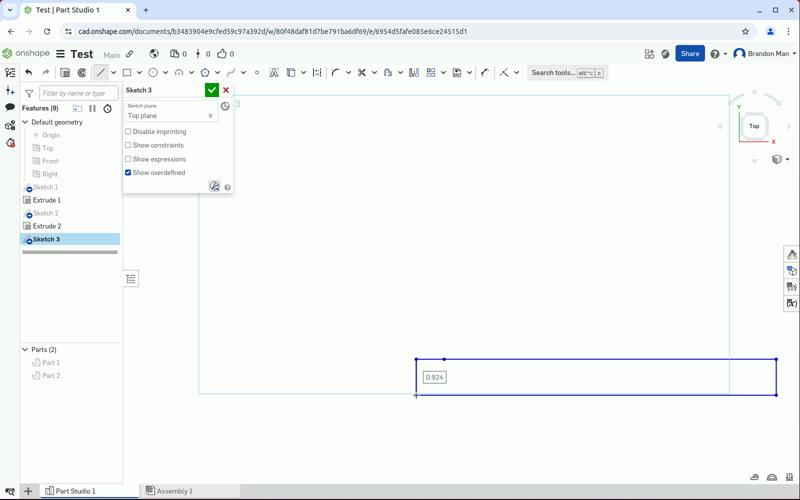
scroll(-6)
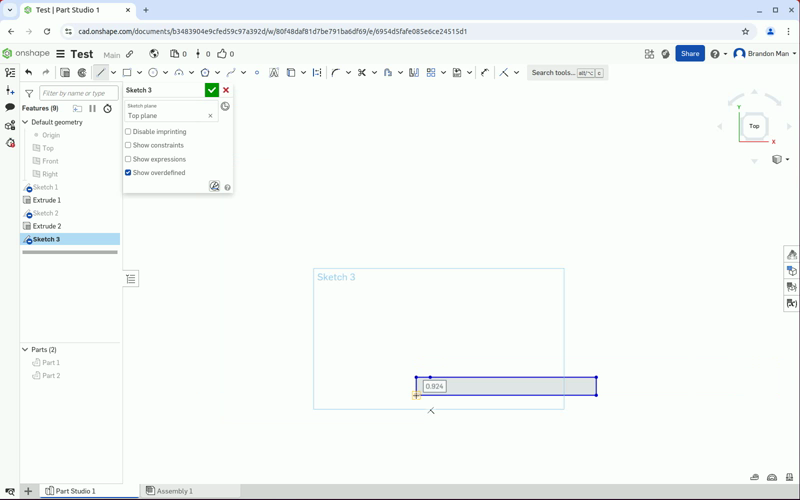
scroll(-6)
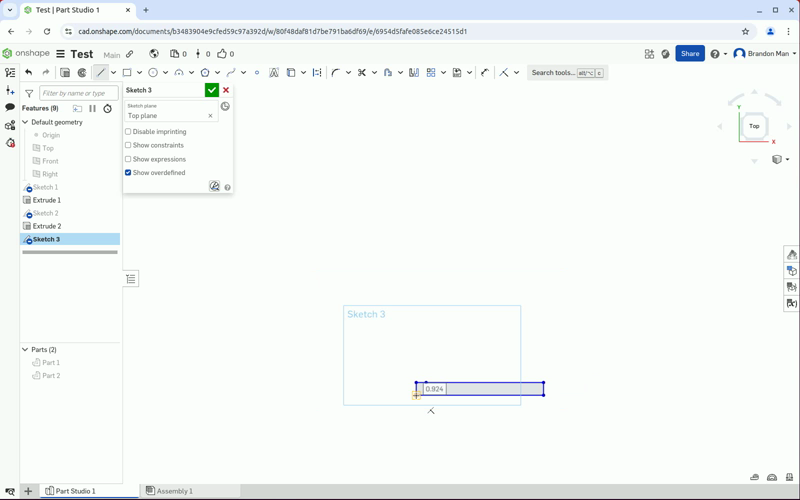
scroll(-6)
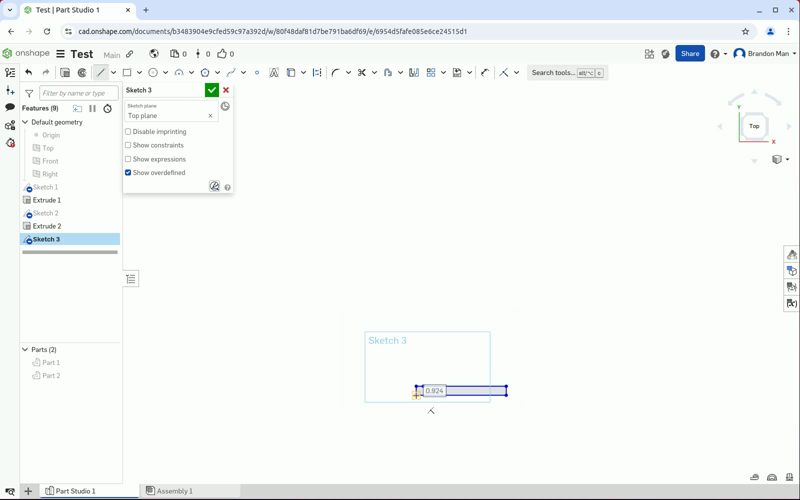
scroll(-6)
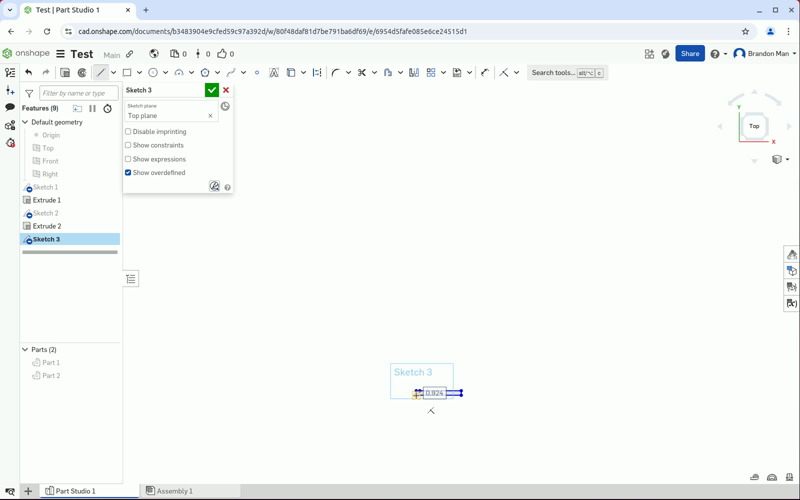
key(esc)
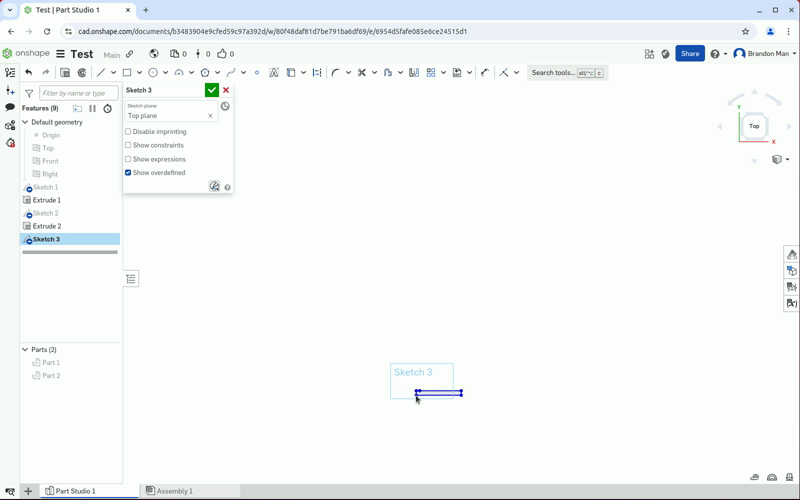
mouse_move(453, 393)
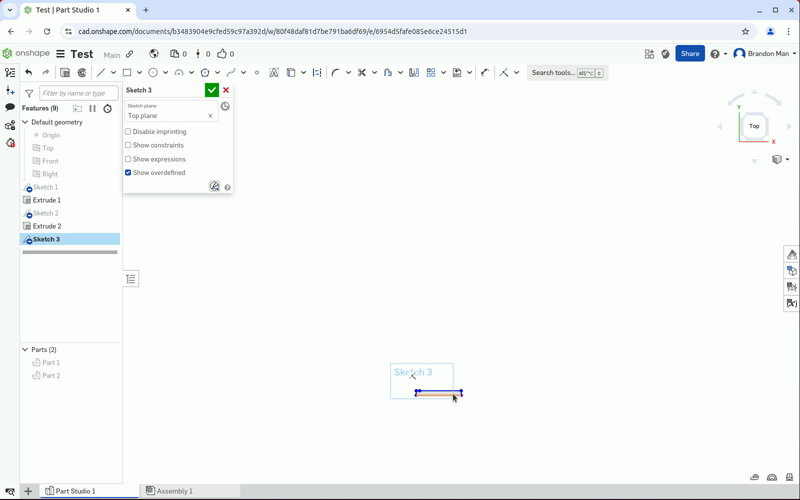
scroll(6)
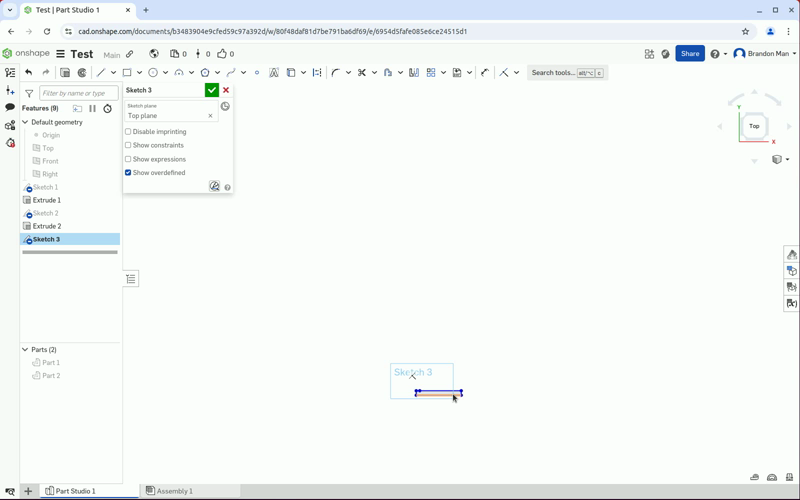
scroll(6)
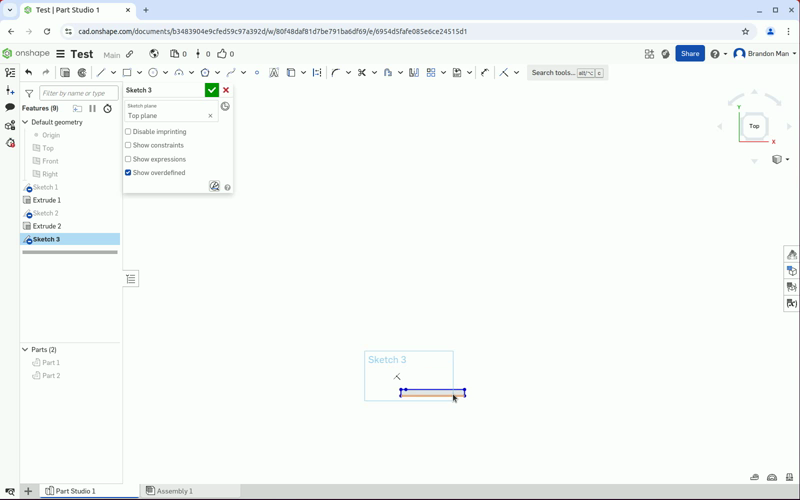
scroll(6)
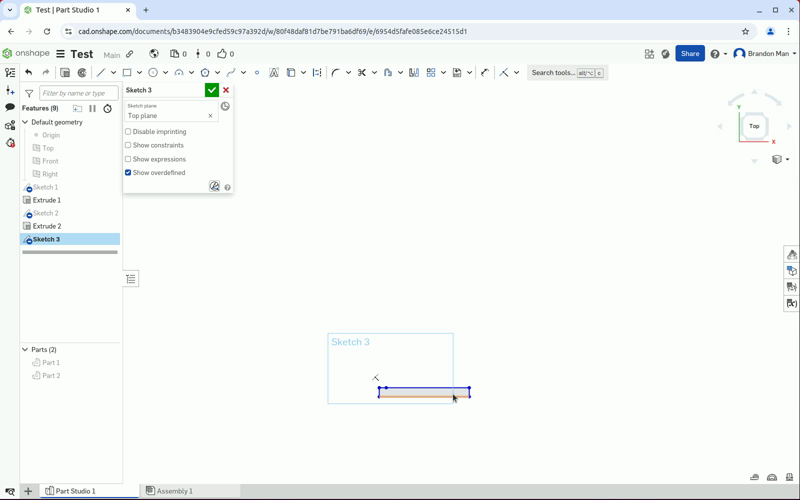
scroll(6)
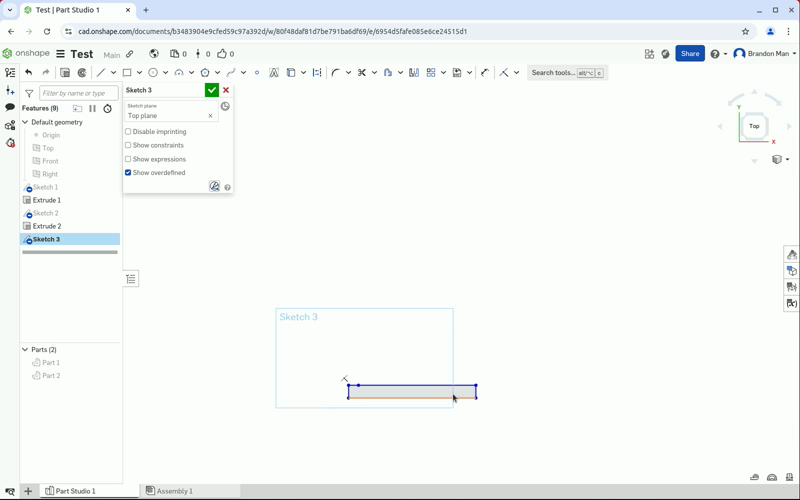
scroll(6)
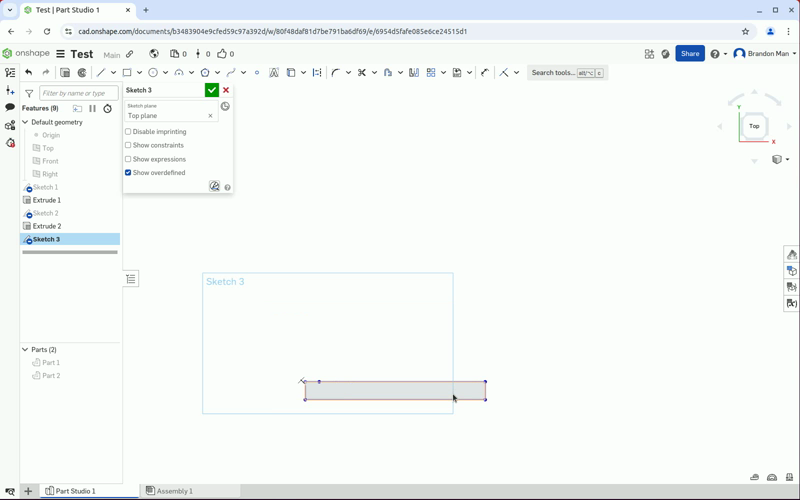
scroll(6)
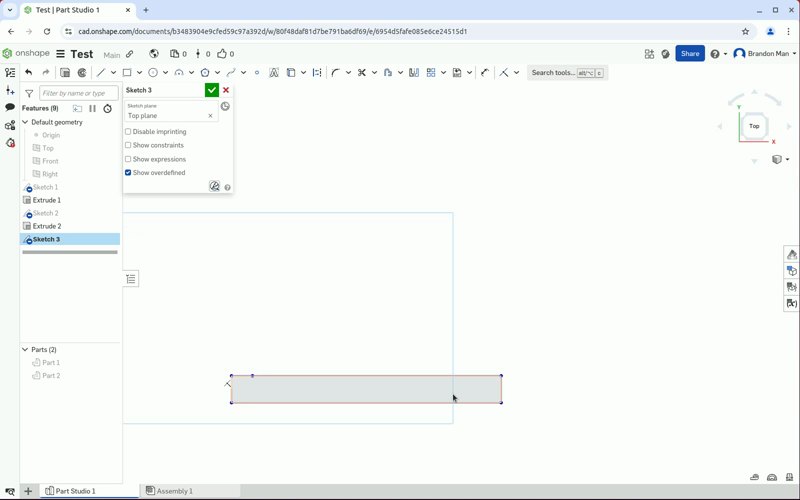
scroll(6)
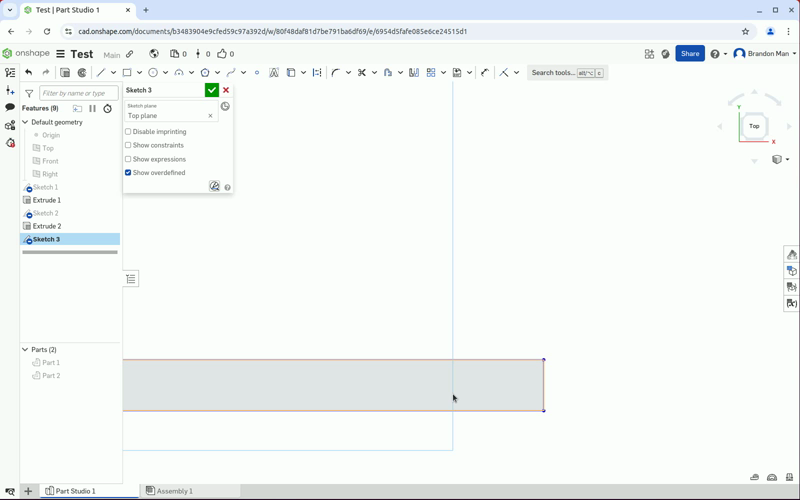
click(453, 393)
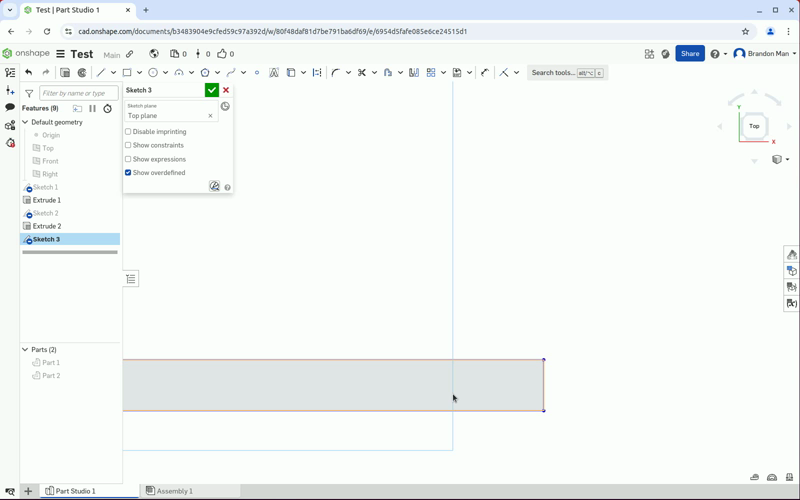
scroll(-6)
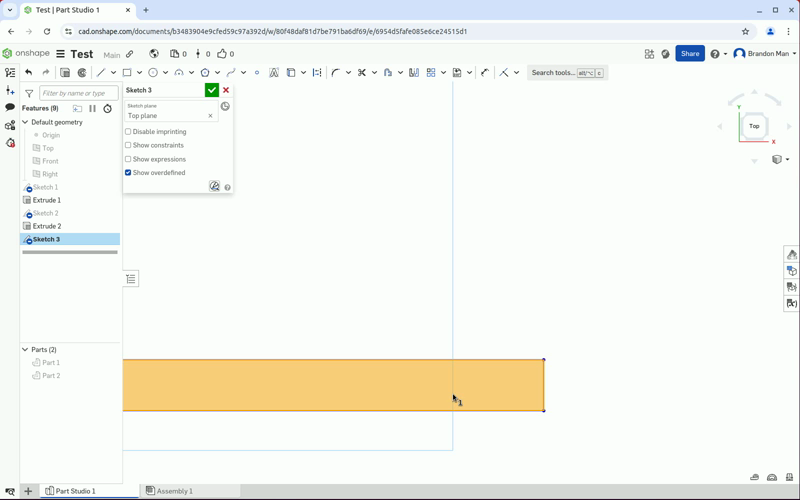
scroll(-6)
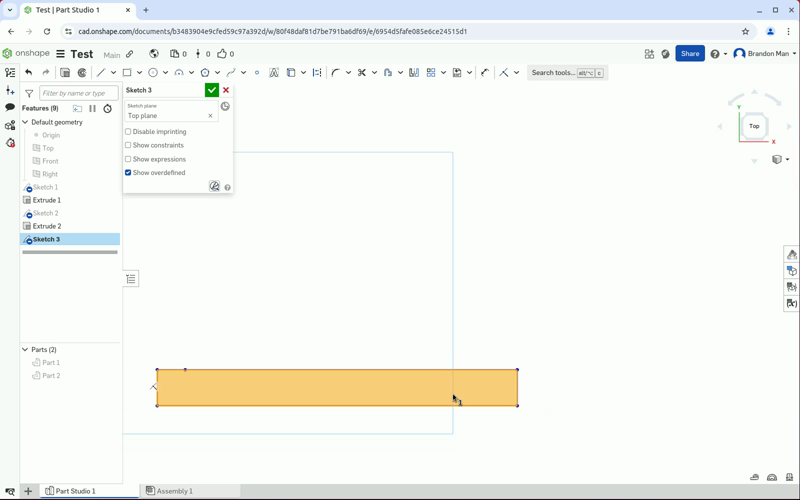
scroll(-6)
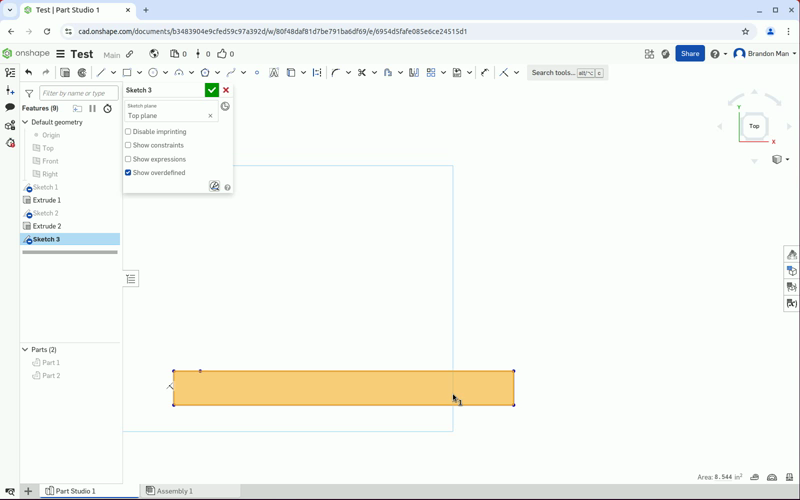
scroll(-6)
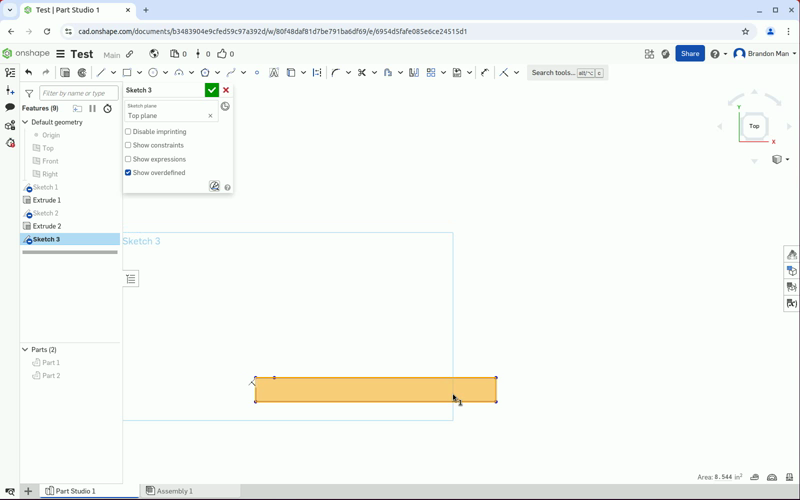
scroll(-6)
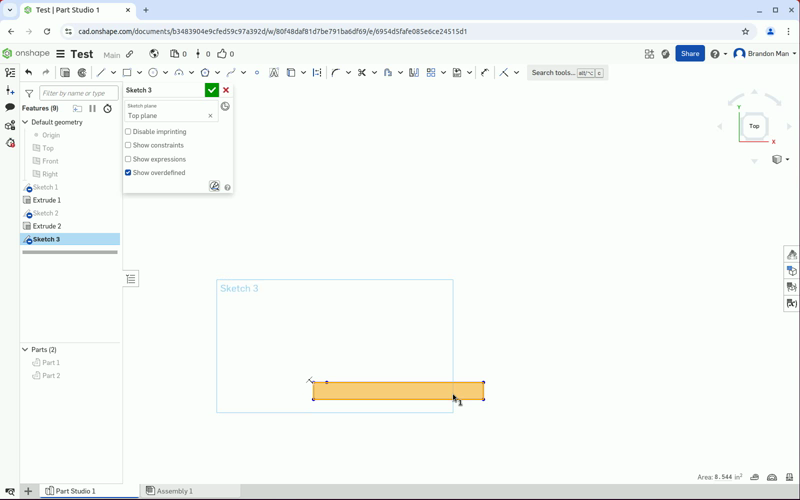
scroll(-6)
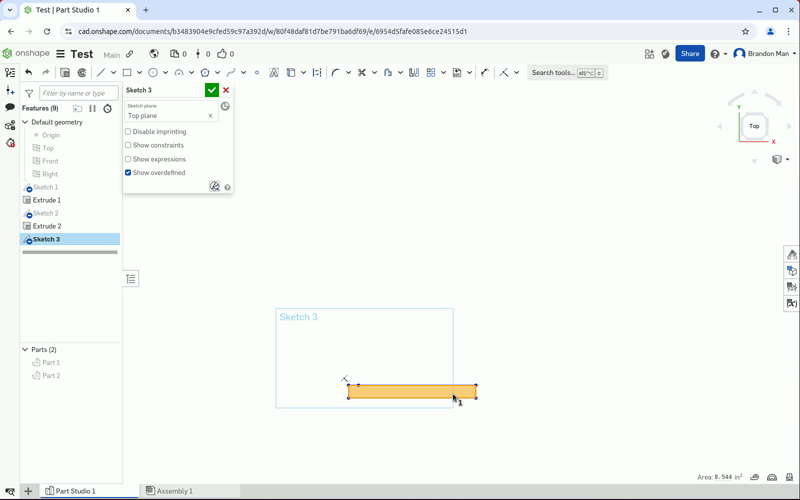
scroll(-6)
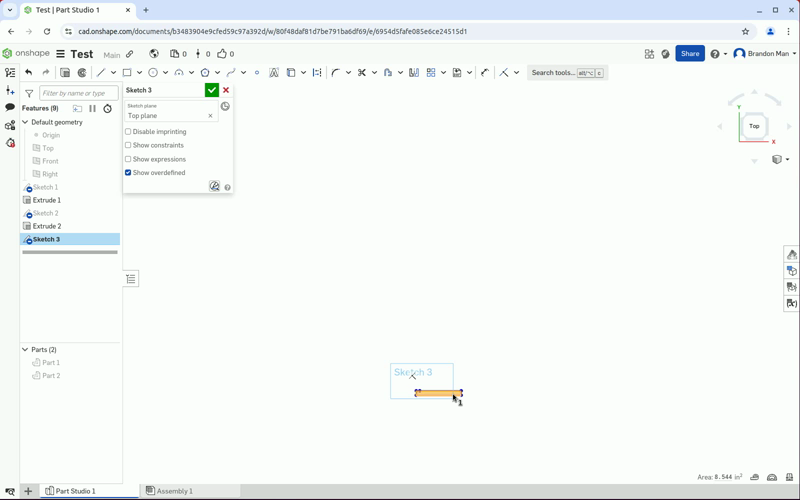
mouse_move(73, 352)
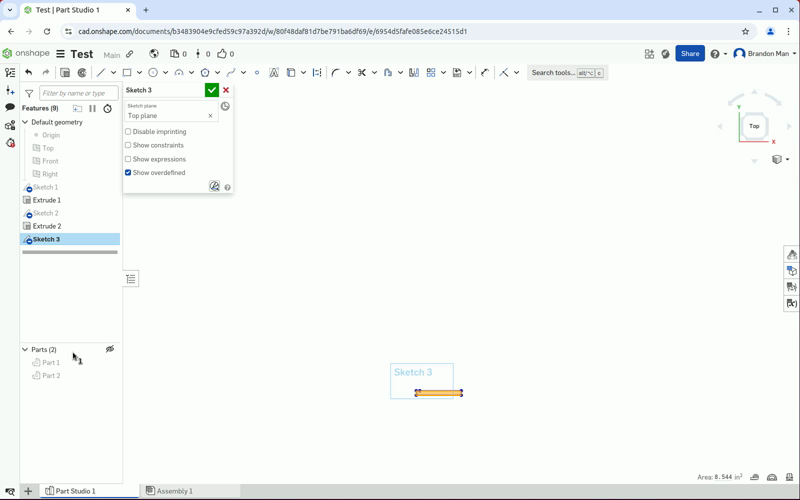
key(shift+y)
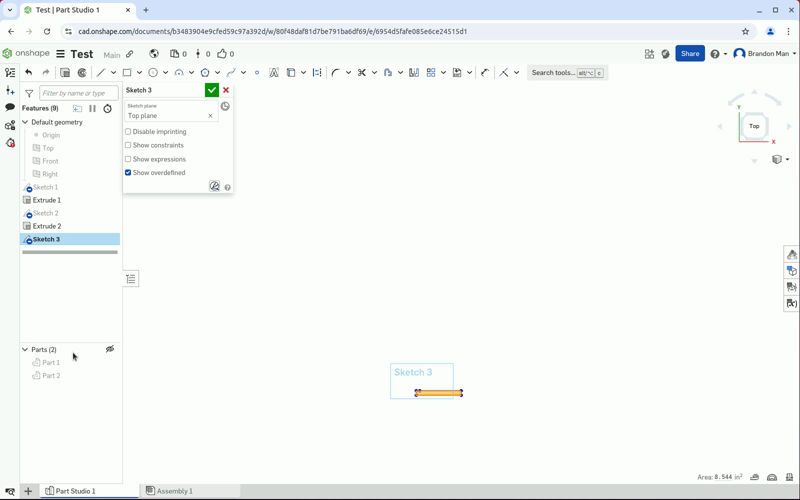
key(shift+e)
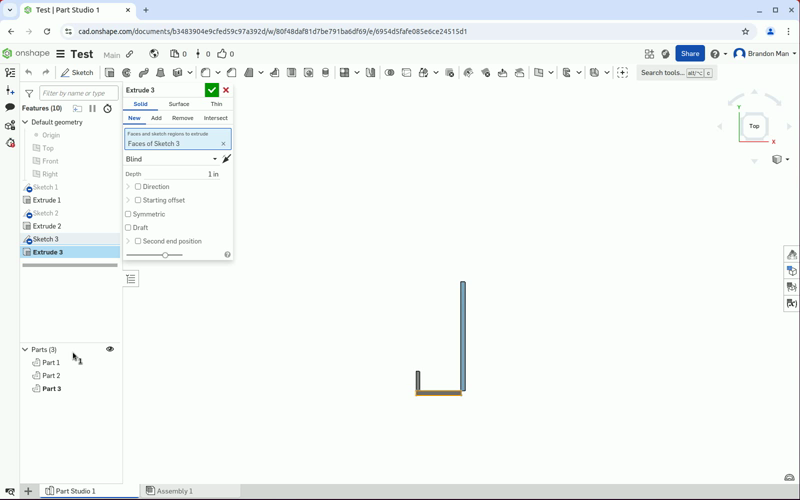
mouse_move(143, 106)
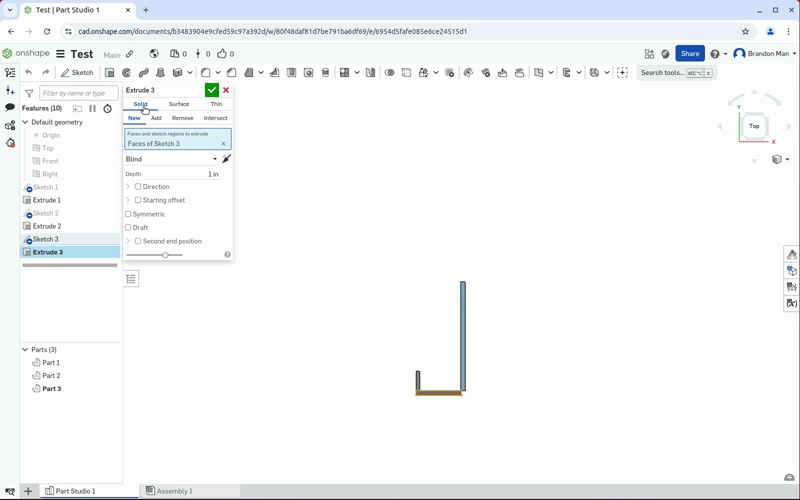
click(143, 106)
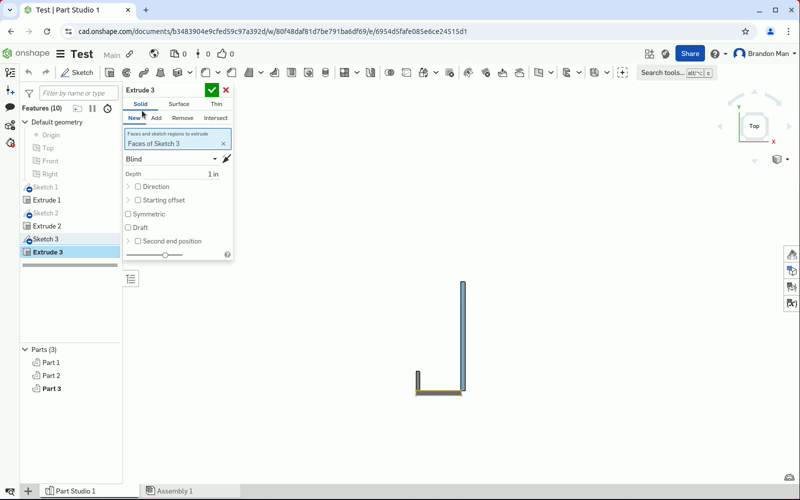
mouse_move(137, 120)
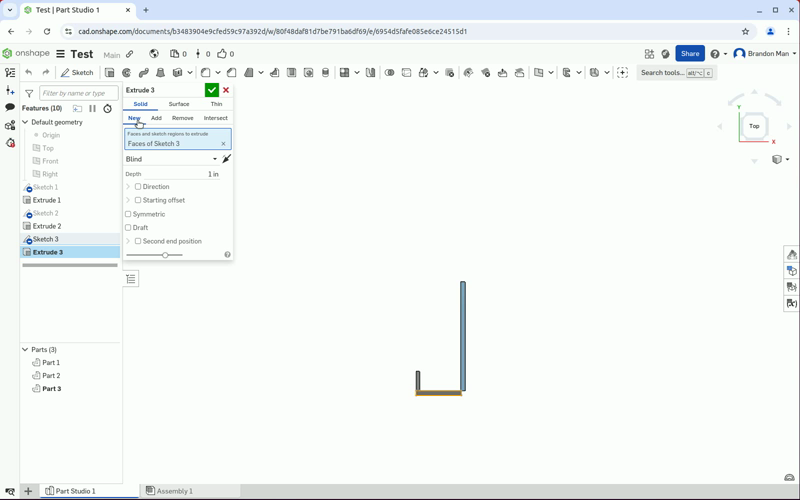
click(137, 120)
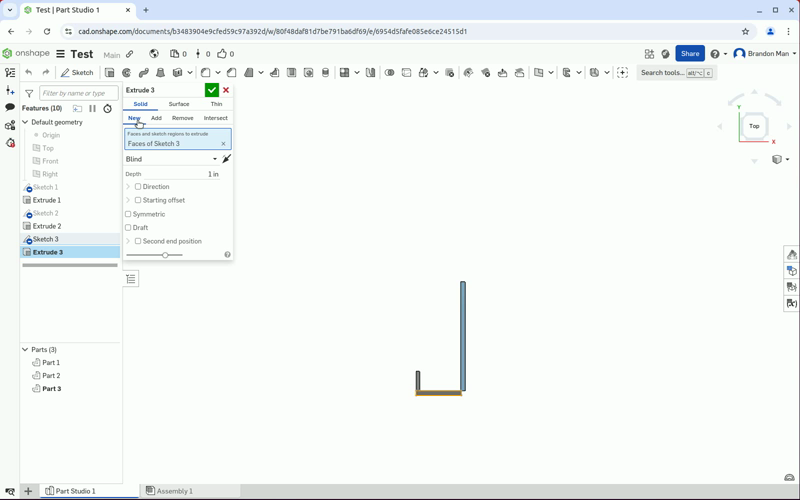
key(tab, 4)
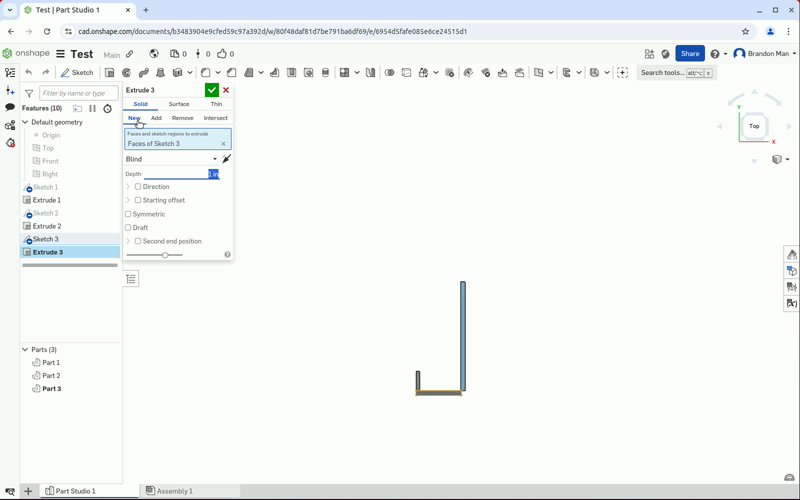
text(1.204)
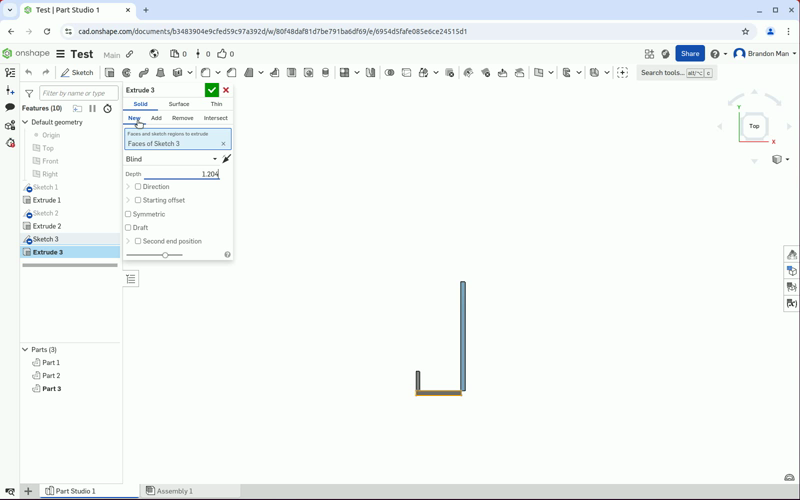
key(enter)
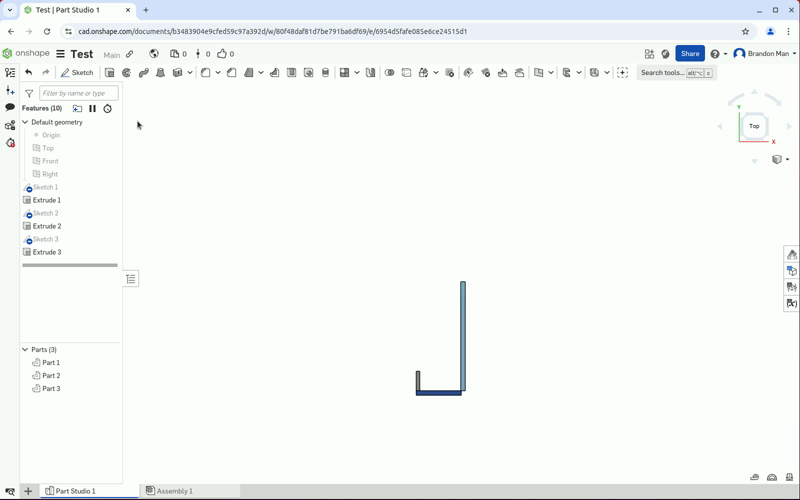
key(shift+h)
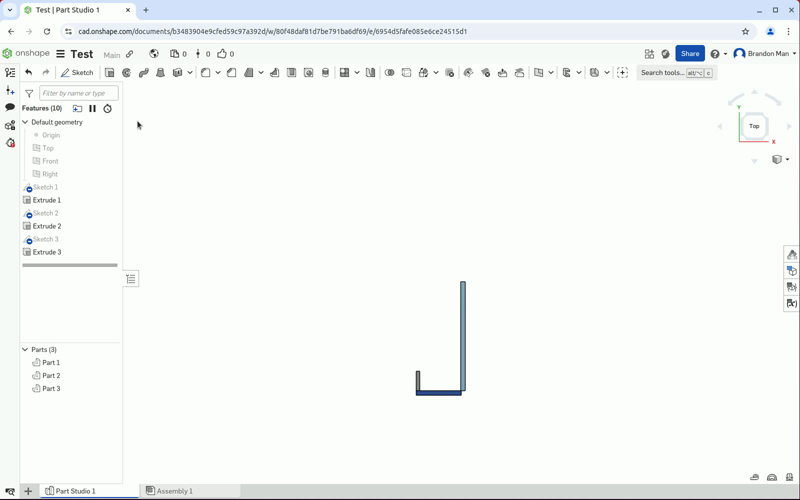
key(shift+h)
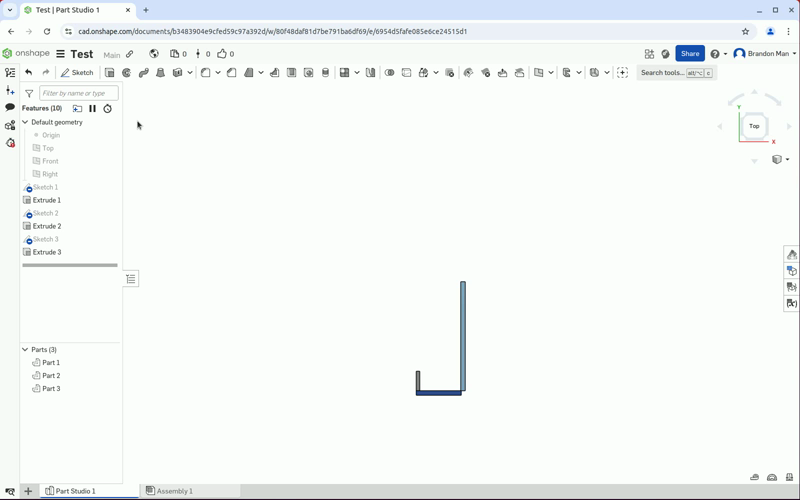
mouse_move(73, 189)
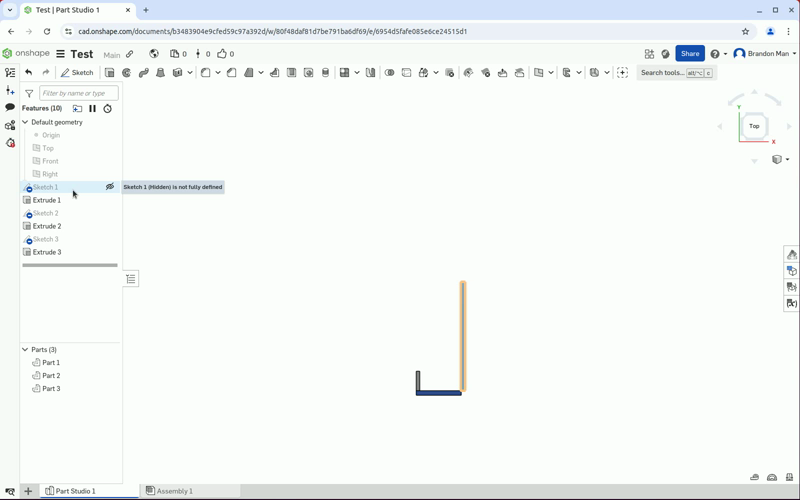
click(73, 189)
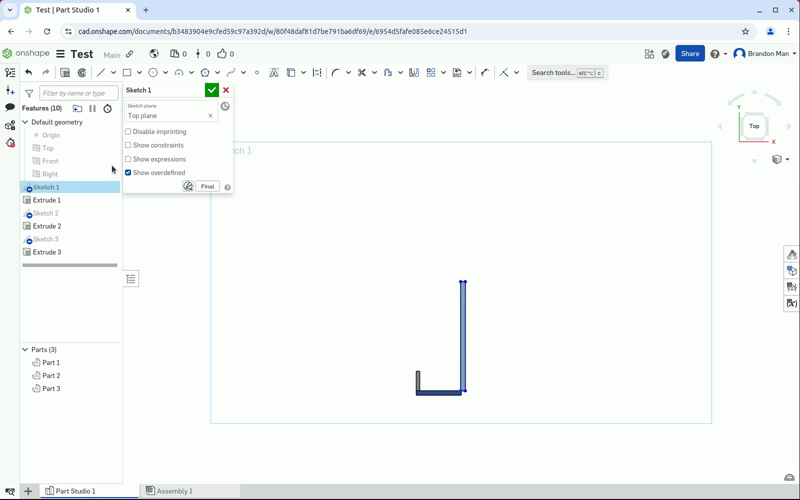
mouse_move(229, 92)
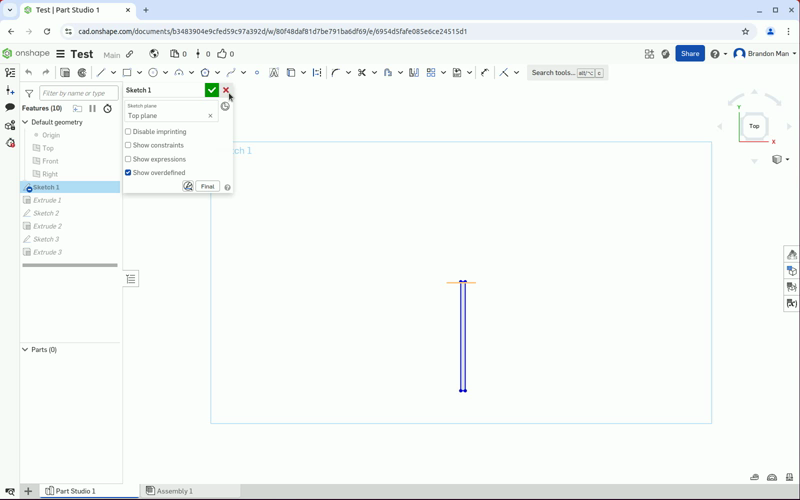
click(229, 92)
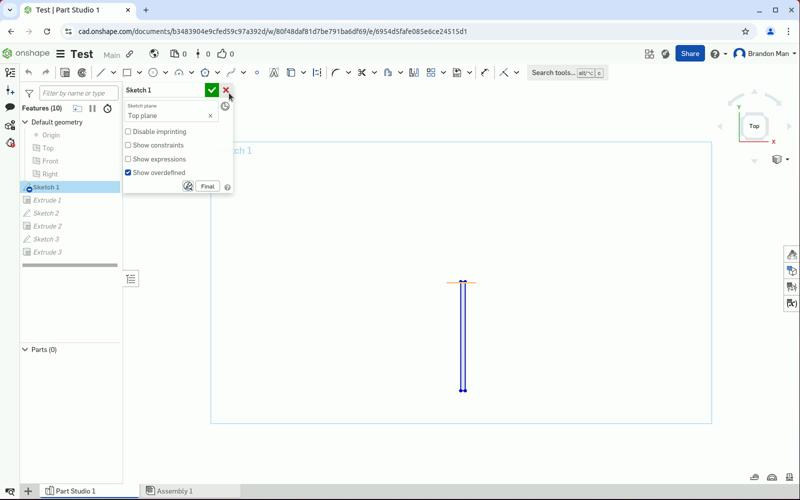
key(shift+s)
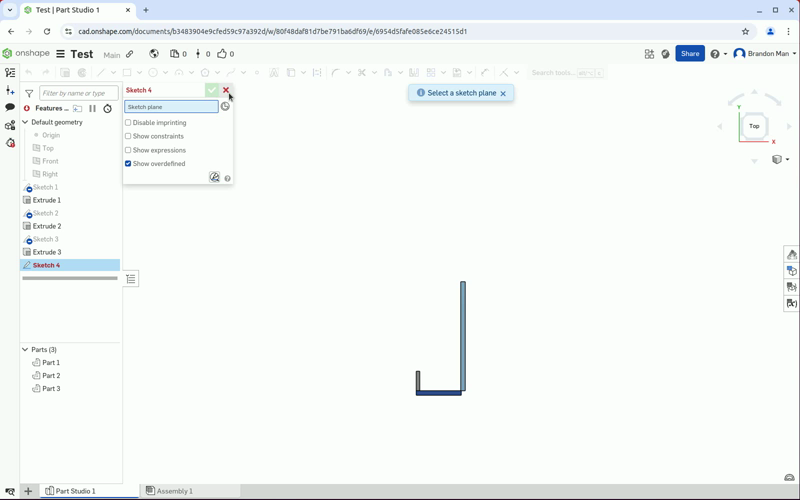
mouse_move(73, 150)
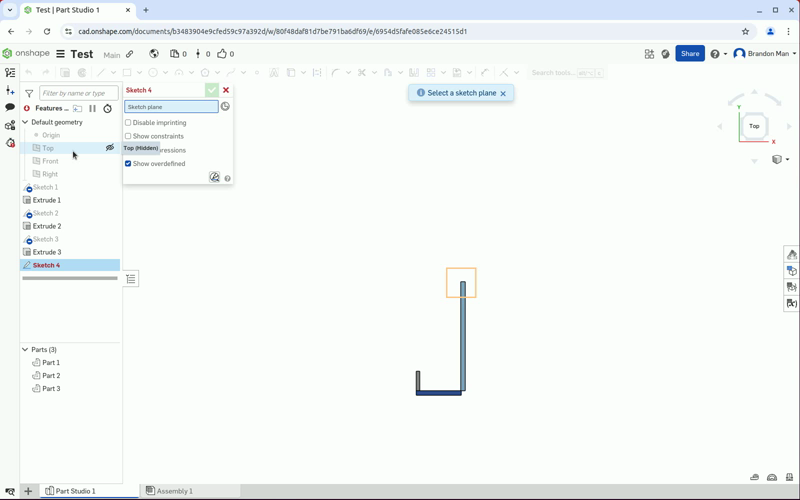
click(73, 150)
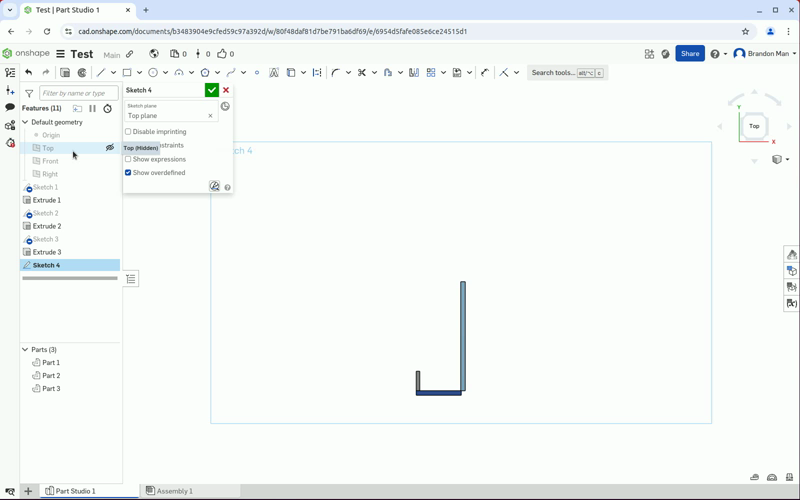
mouse_move(73, 352)
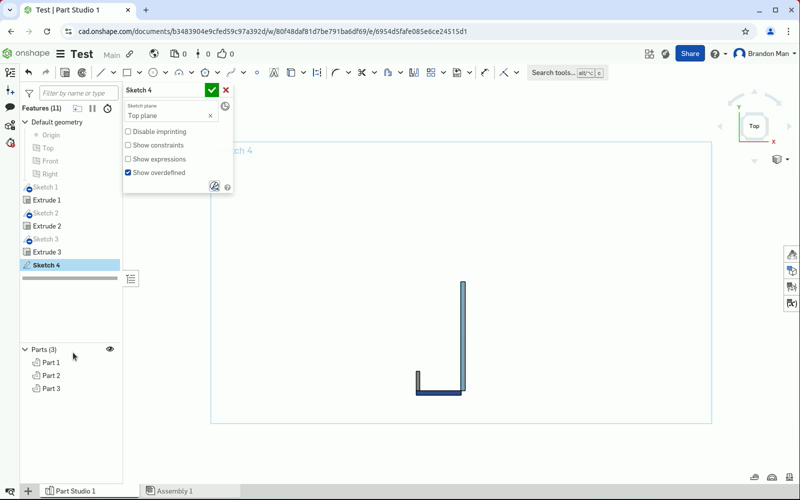
key(y)
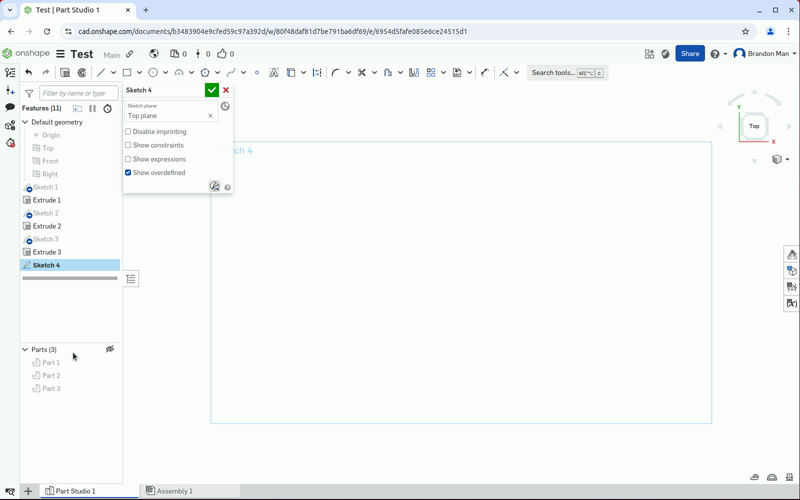
key(l)
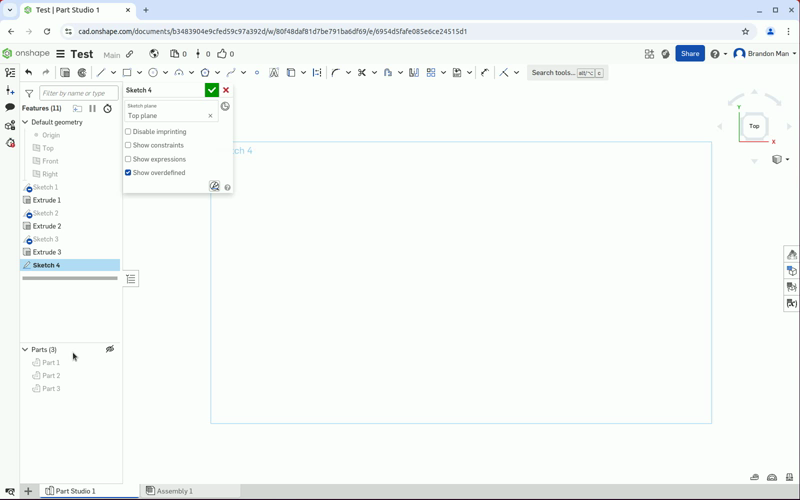
key_down(shift)
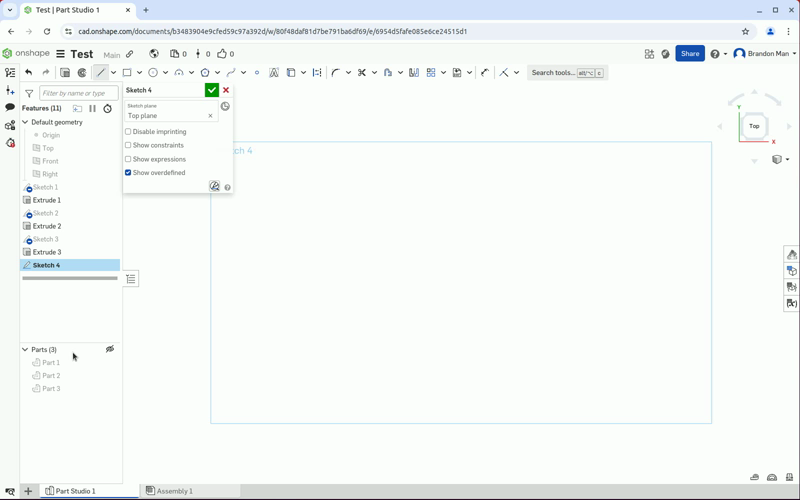
mouse_move(460, 395)
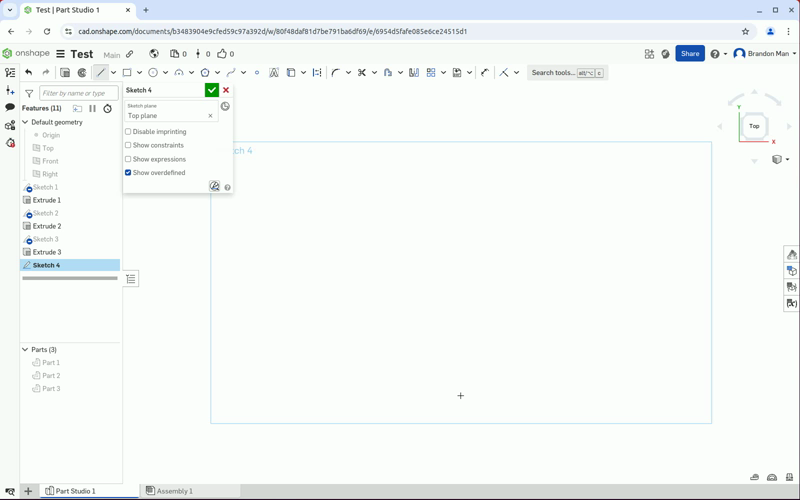
click(460, 395)
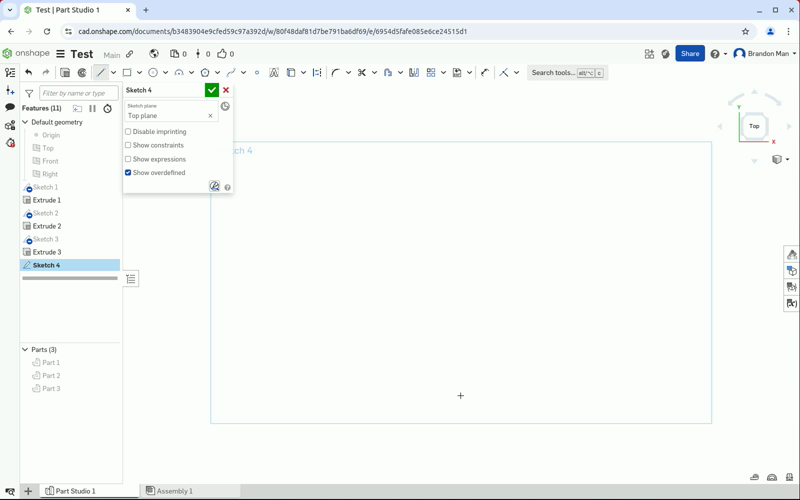
key_up(shift)
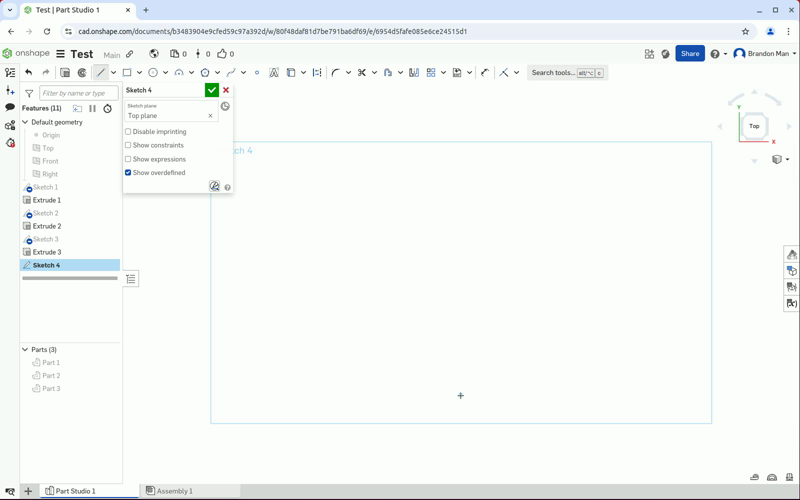
key_down(shift)
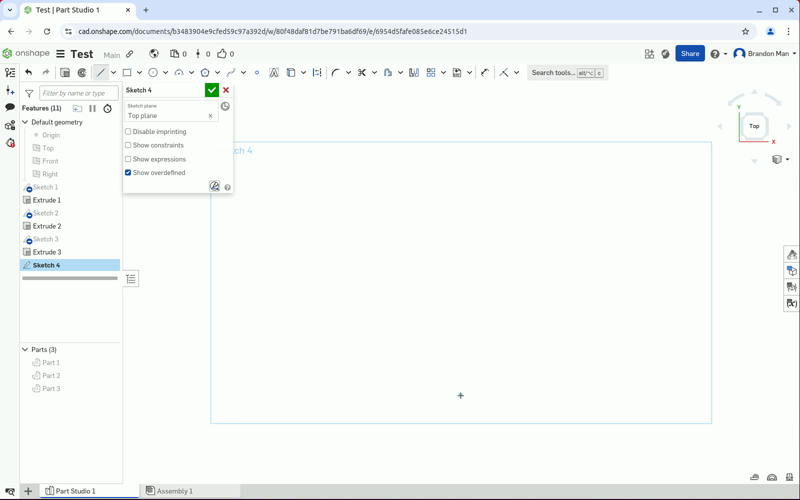
mouse_move(555, 395)
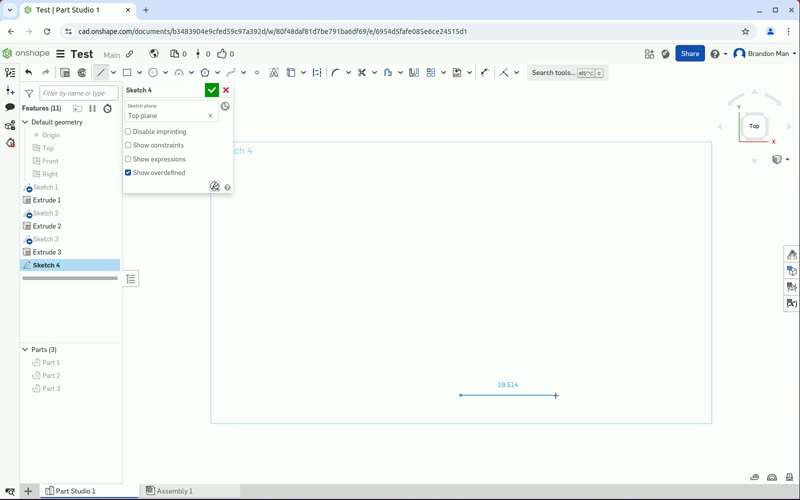
click(555, 395)
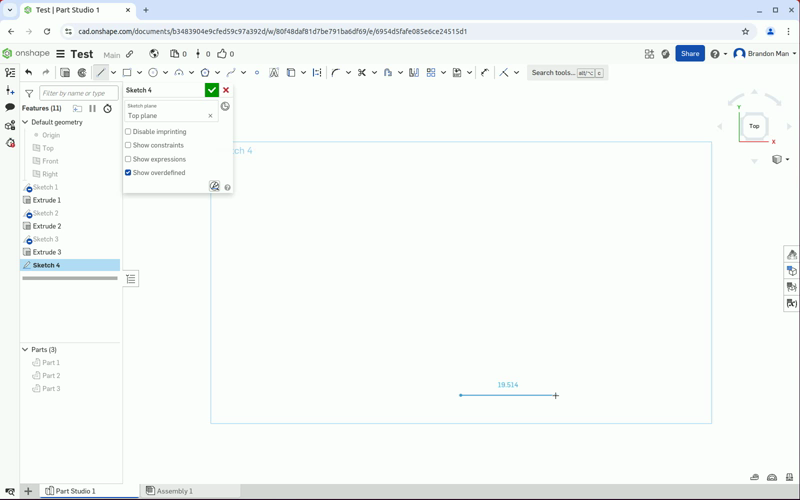
key_up(shift)
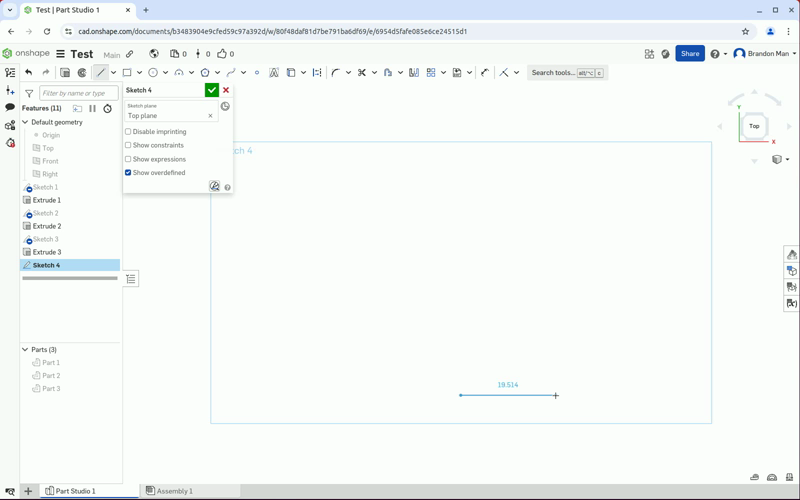
key_down(shift)
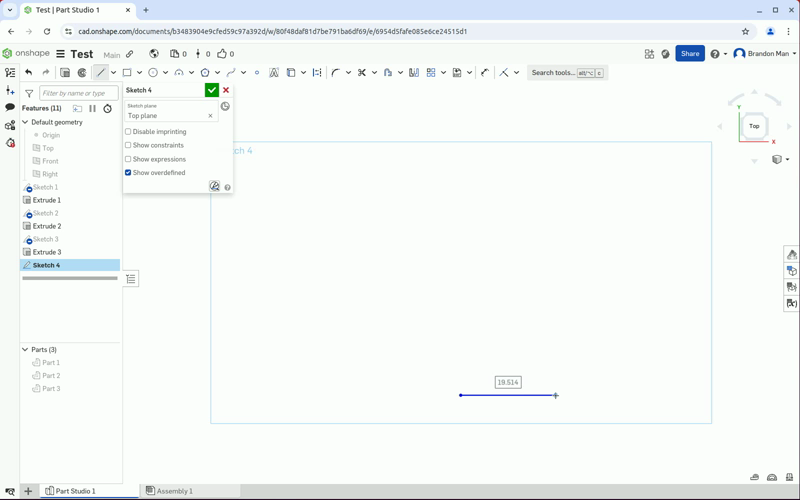
mouse_move(585, 395)
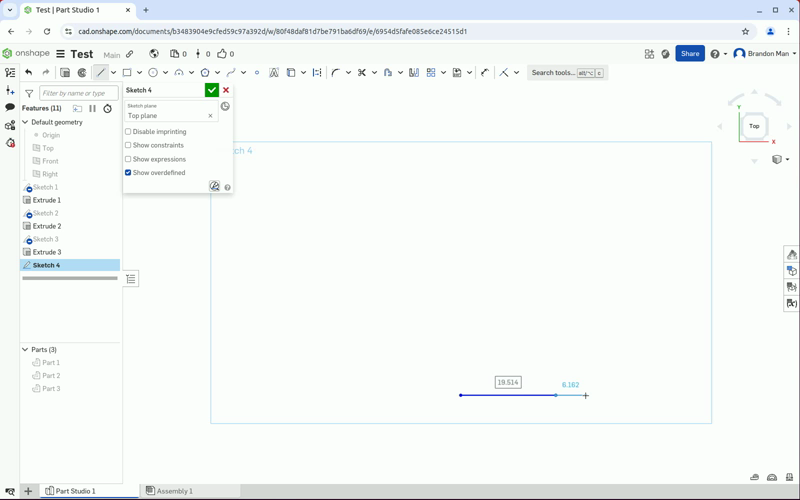
mouse_move(555, 390)
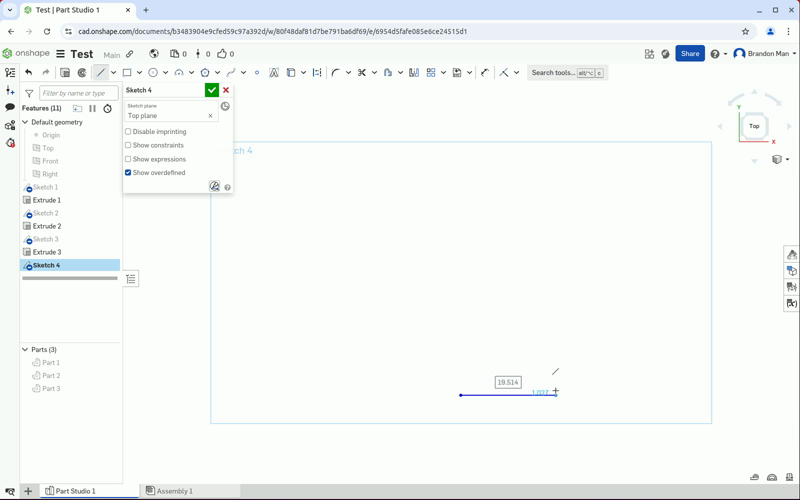
scroll(6)
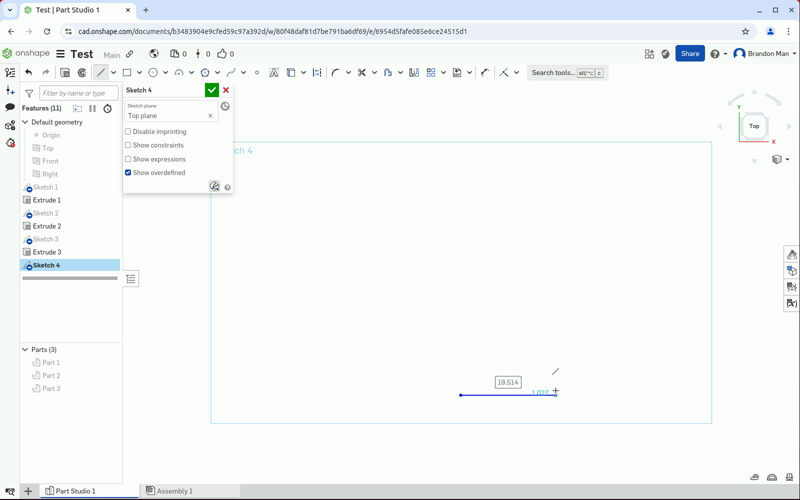
scroll(6)
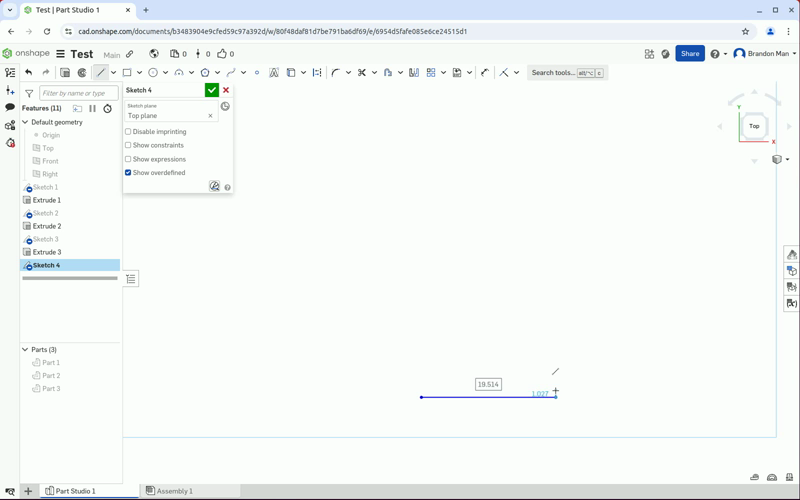
scroll(6)
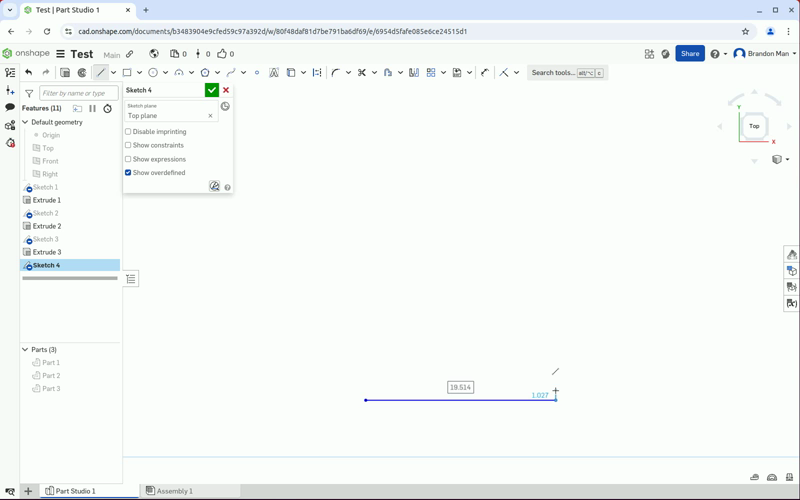
scroll(6)
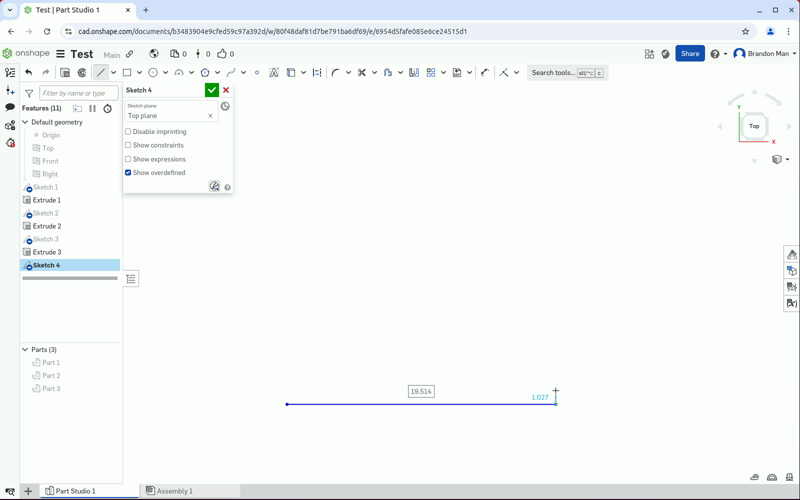
scroll(6)
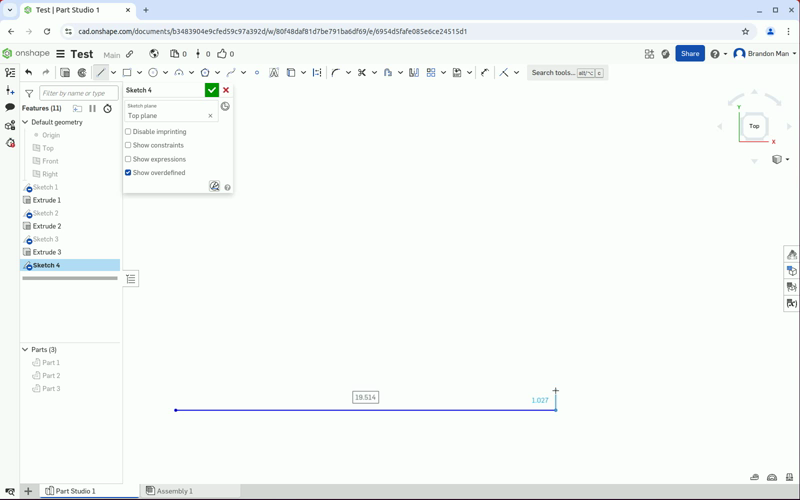
scroll(6)
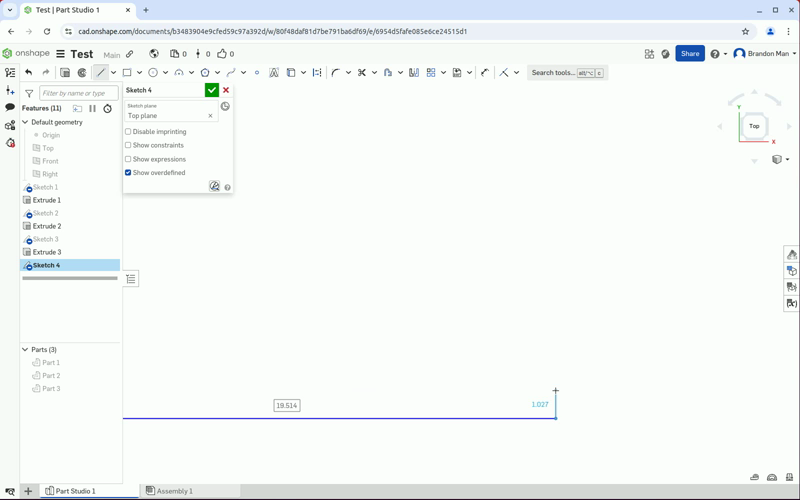
scroll(6)
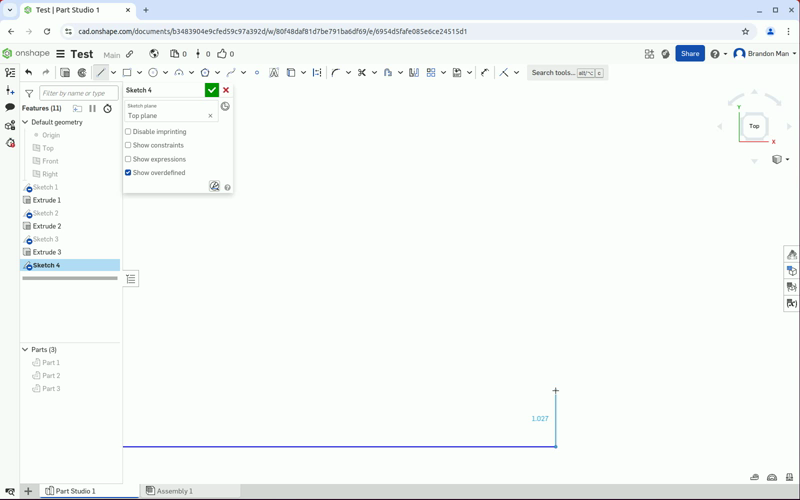
click(555, 390)
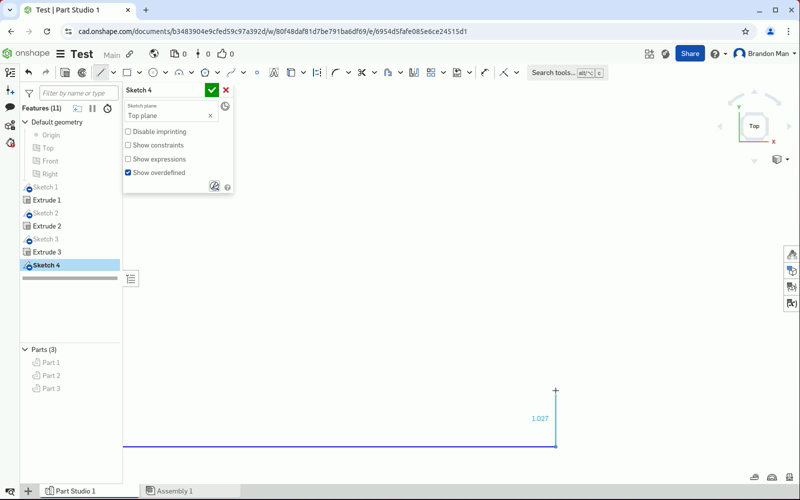
scroll(-6)
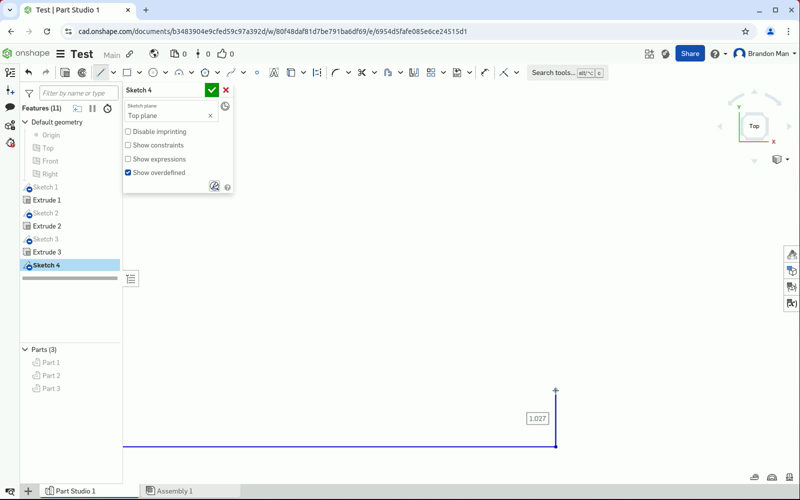
scroll(-6)
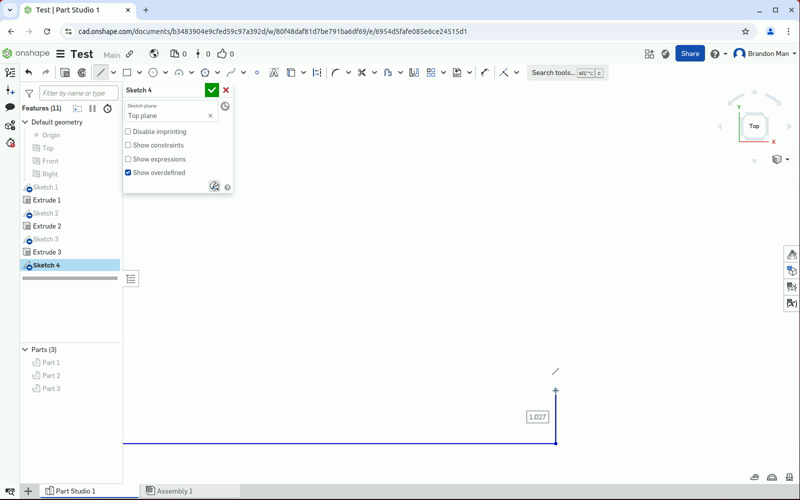
scroll(-6)
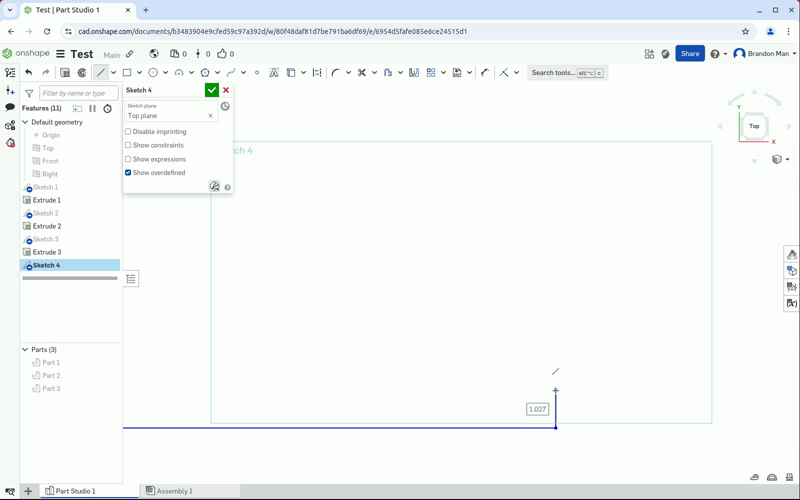
scroll(-6)
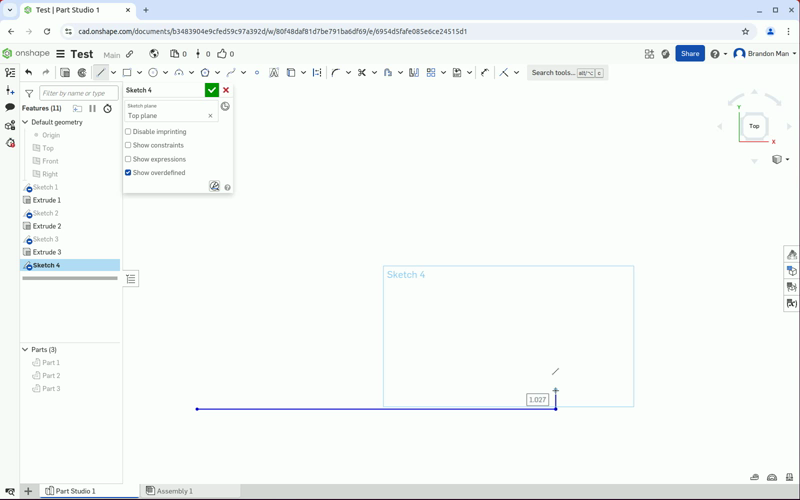
scroll(-6)
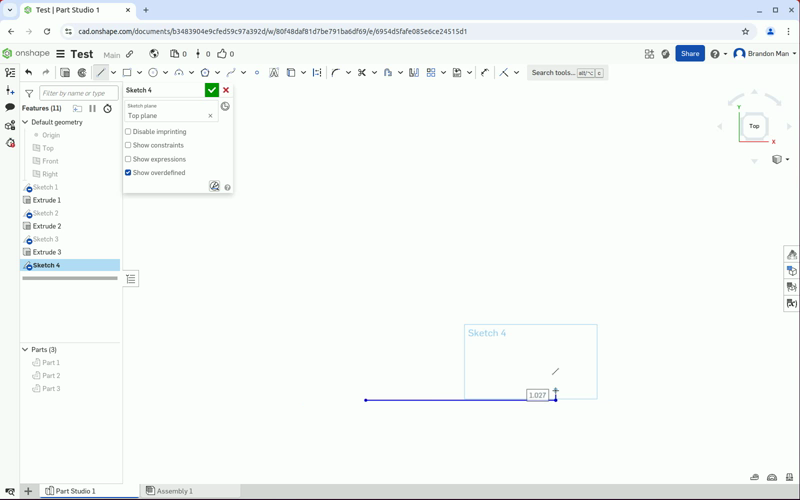
scroll(-6)
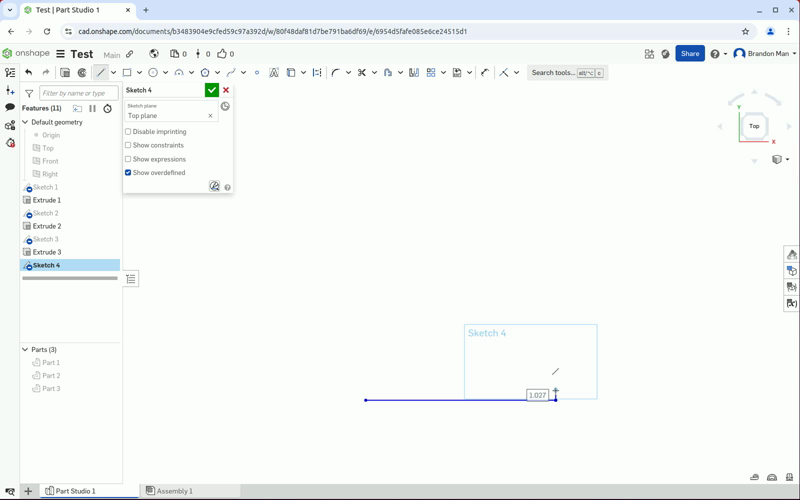
scroll(-6)
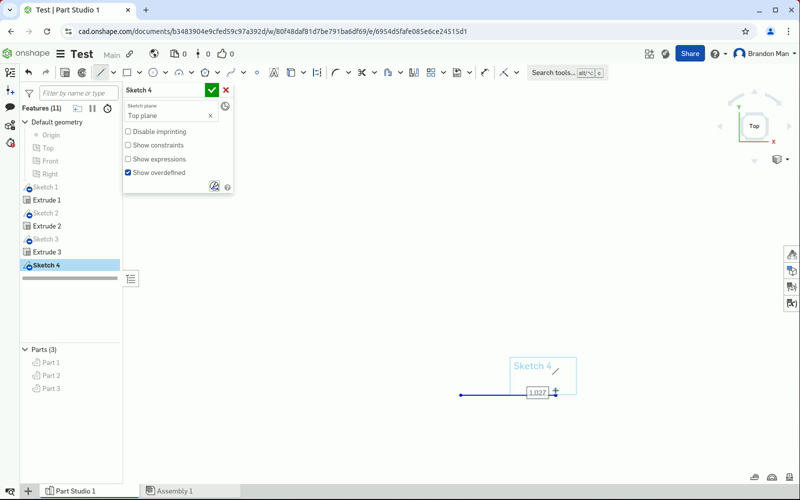
key_up(shift)
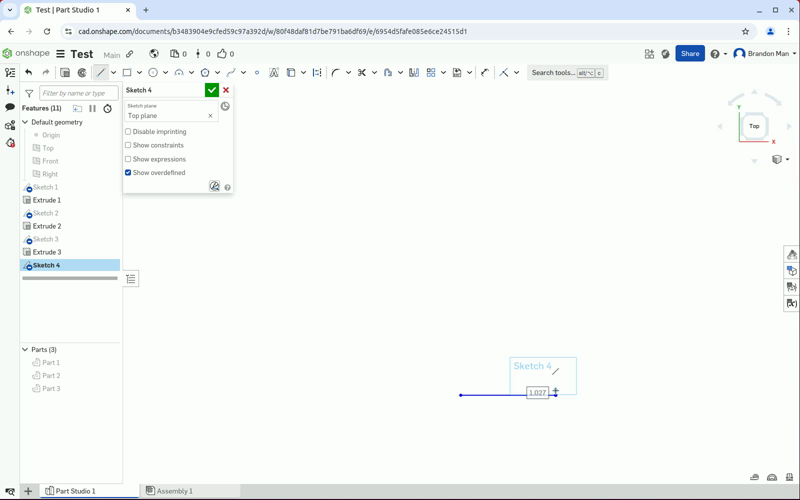
key_down(shift)
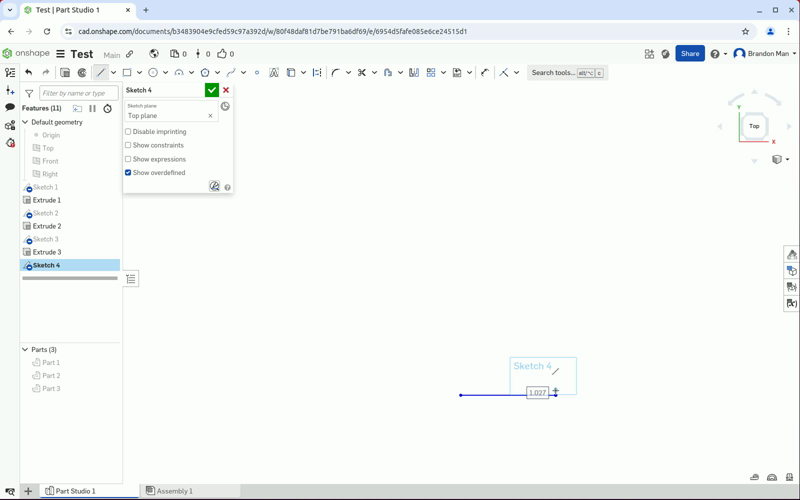
mouse_move(465, 390)
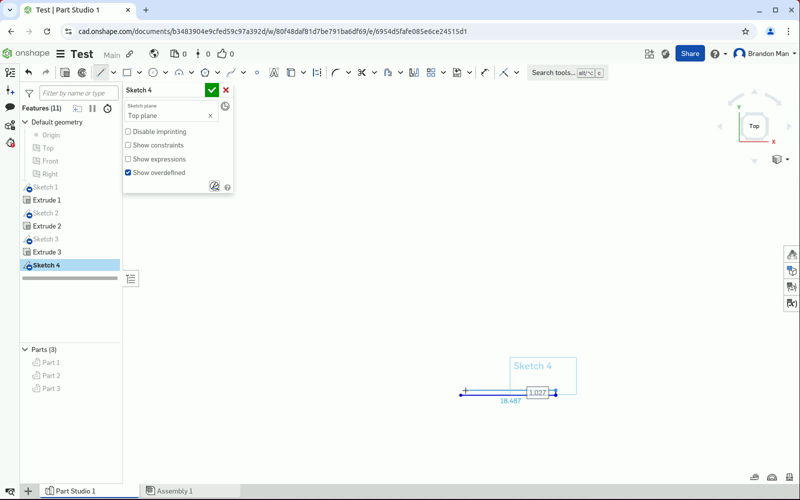
click(465, 390)
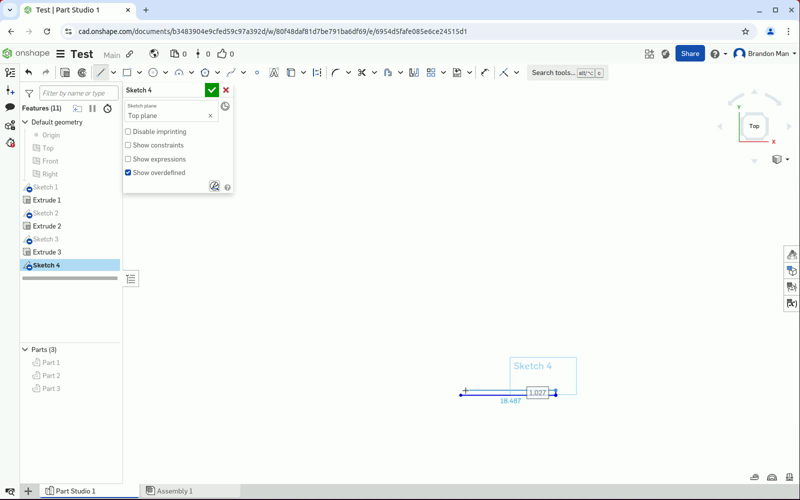
key_up(shift)
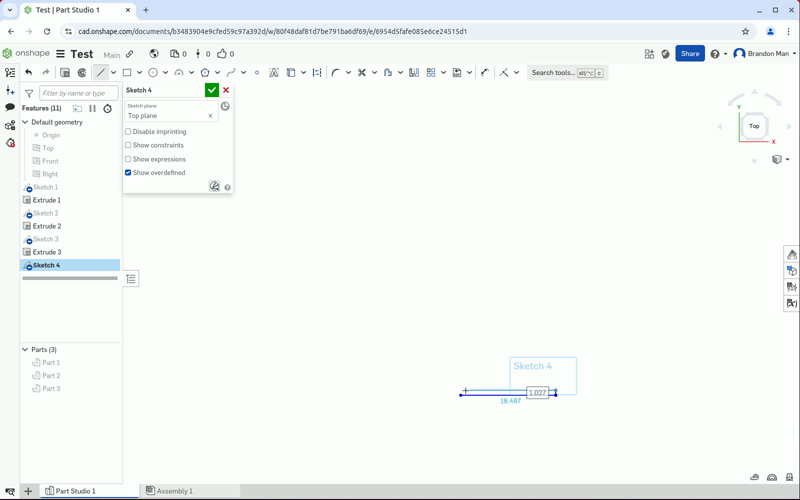
key_down(shift)
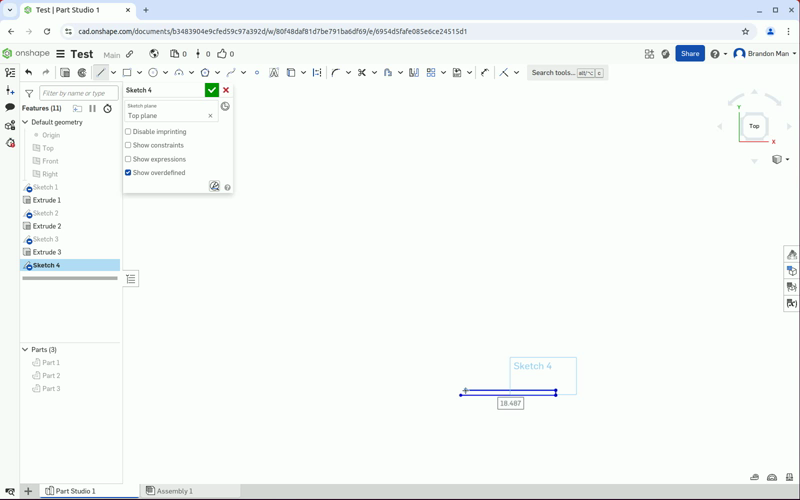
mouse_move(495, 390)
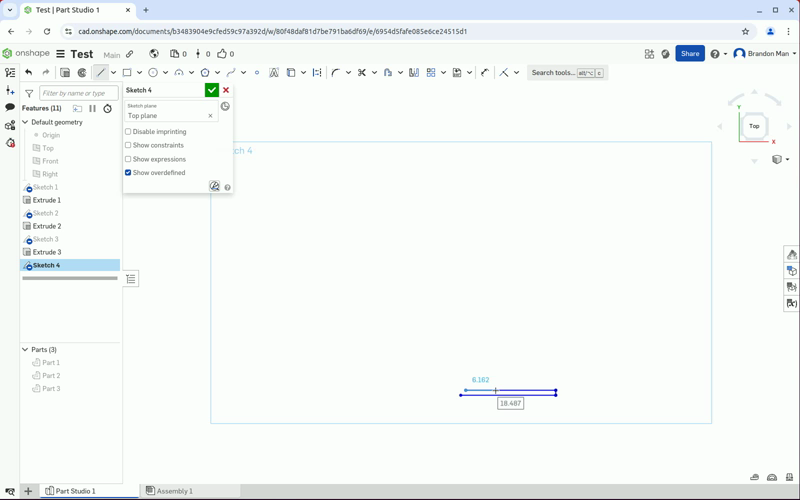
mouse_move(460, 390)
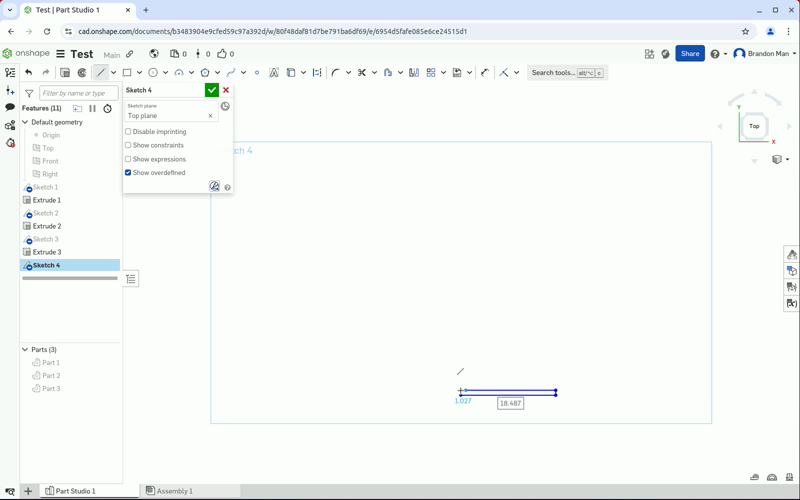
scroll(6)
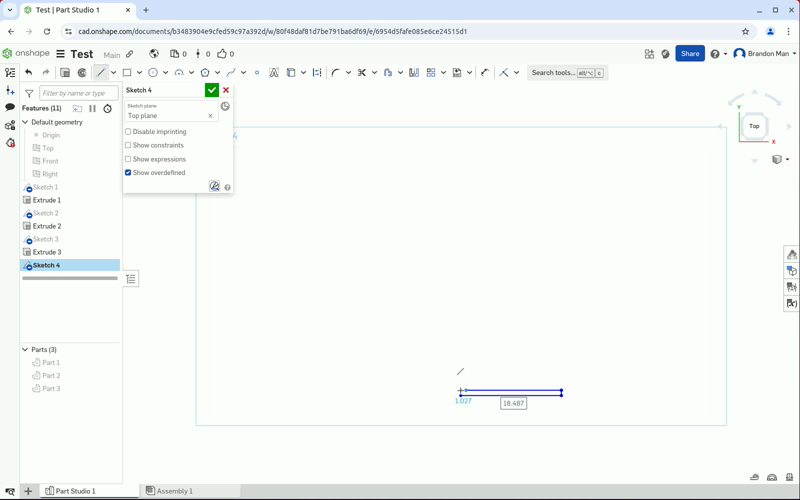
scroll(6)
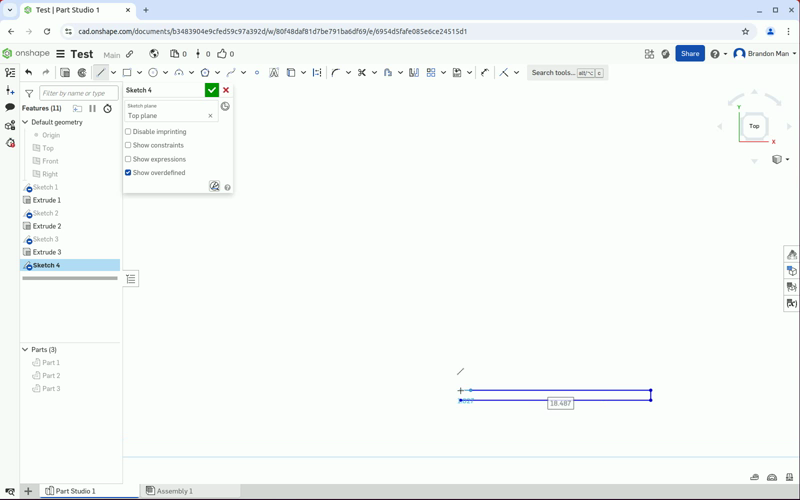
scroll(6)
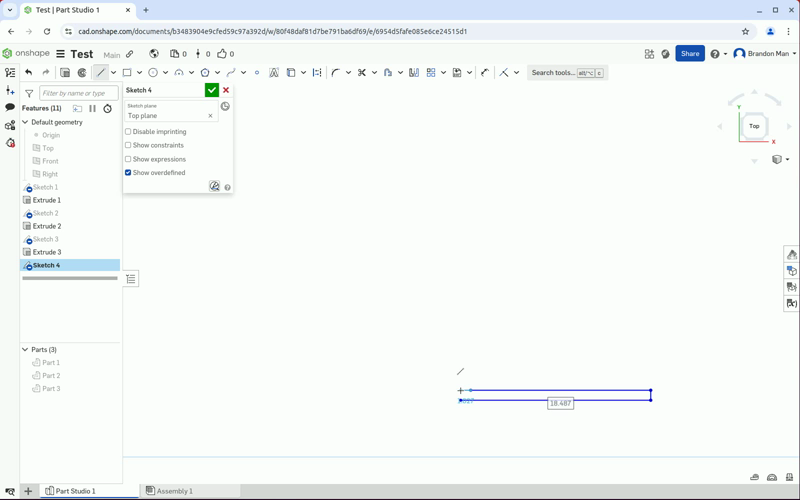
scroll(6)
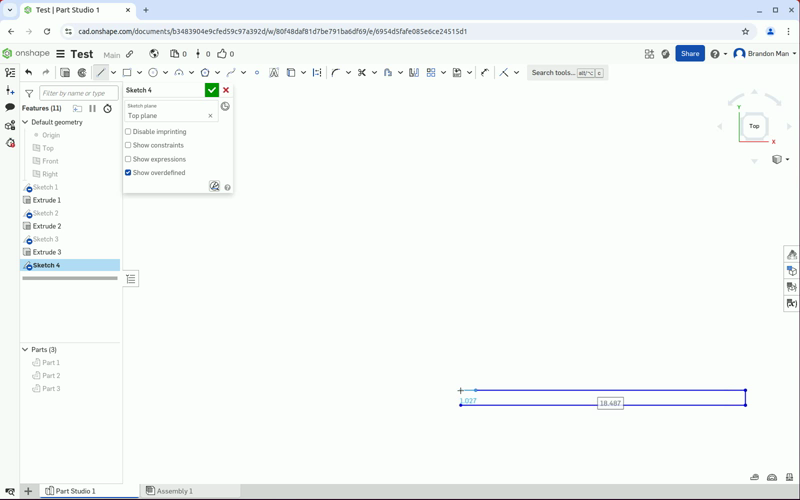
scroll(6)
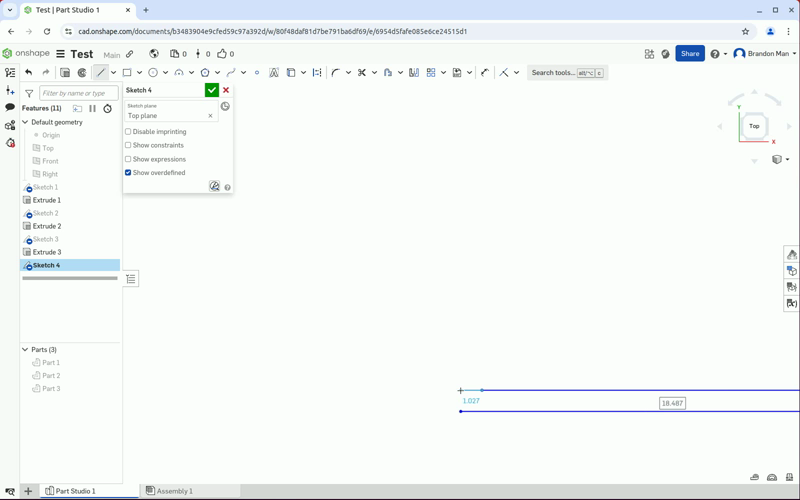
scroll(6)
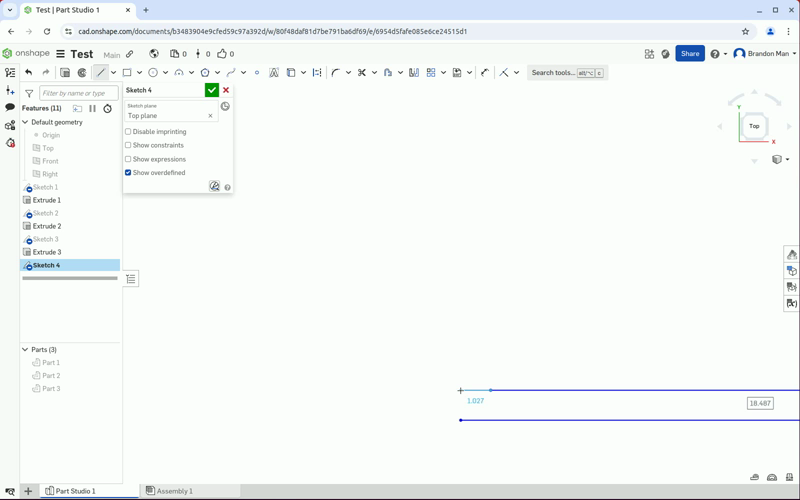
scroll(6)
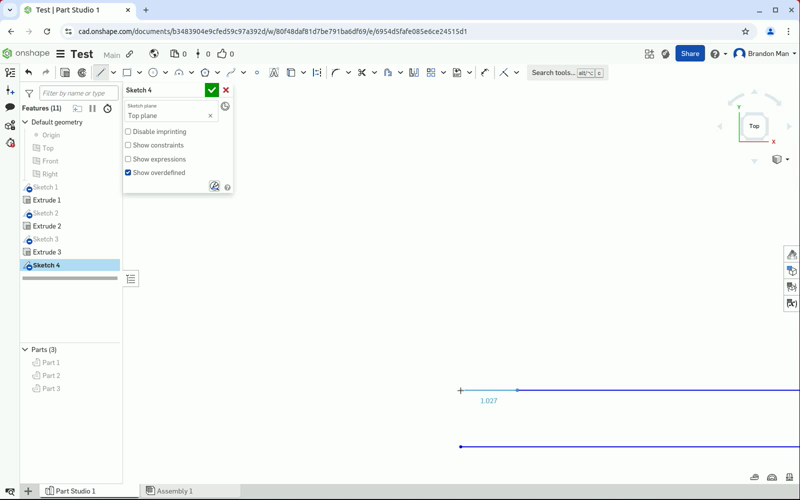
click(460, 390)
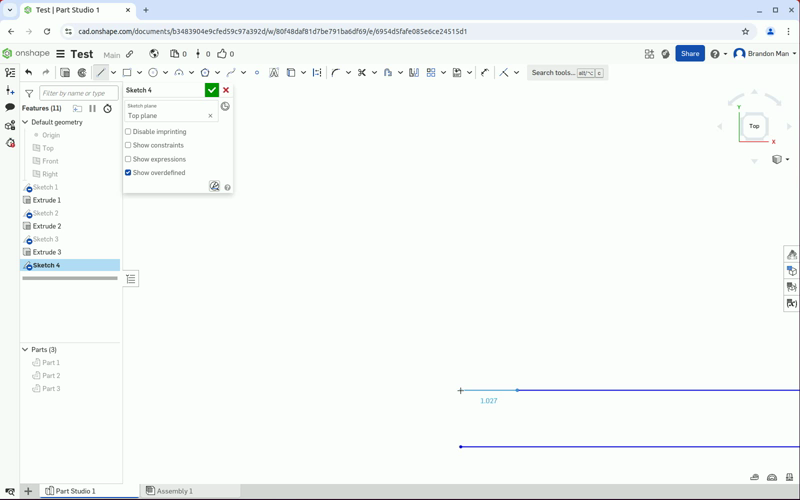
scroll(-6)
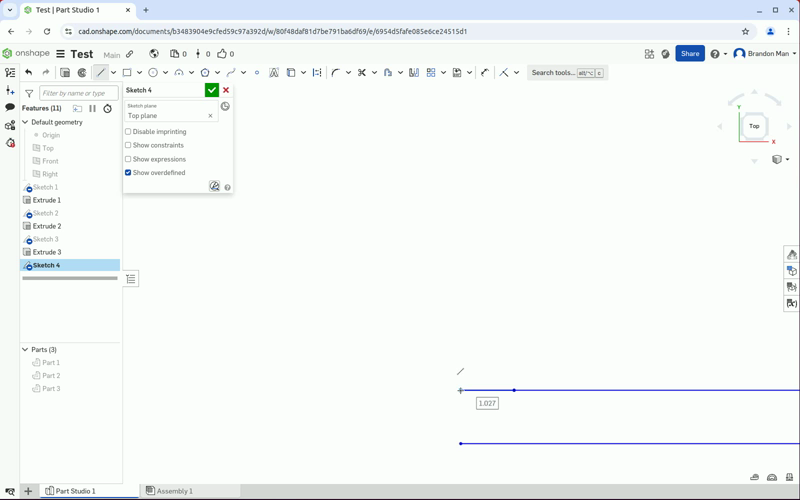
scroll(-6)
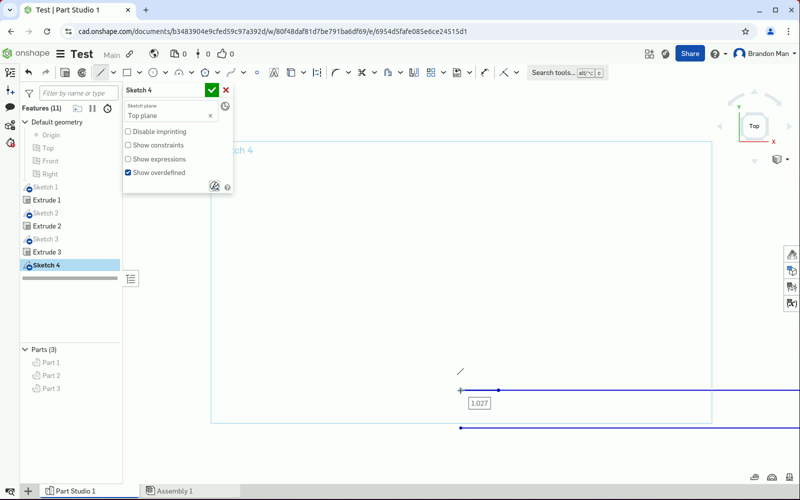
scroll(-6)
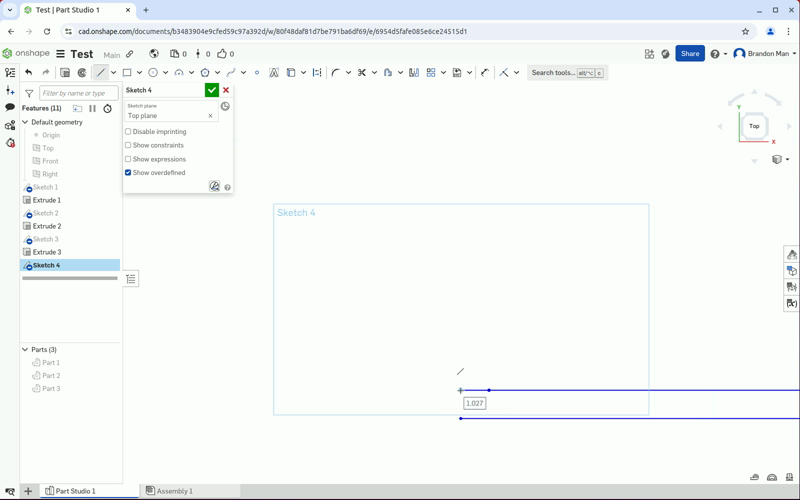
scroll(-6)
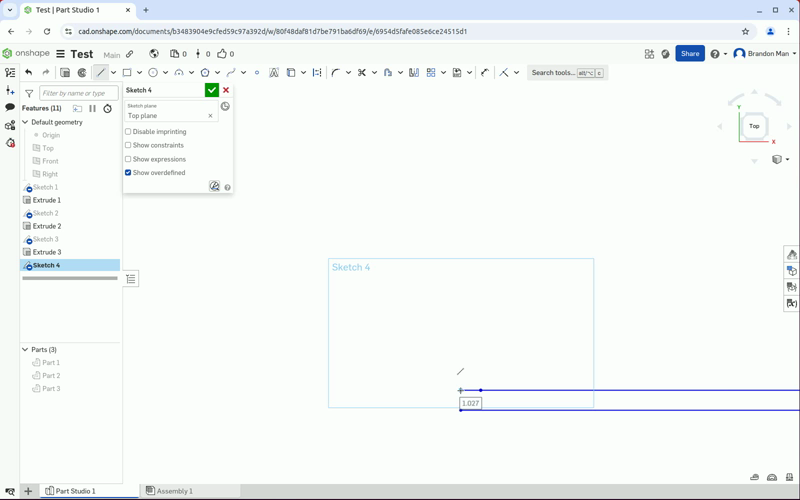
scroll(-6)
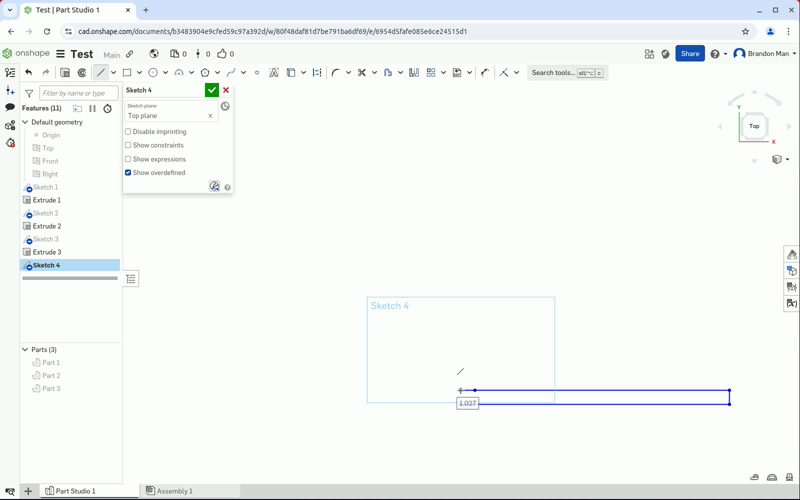
scroll(-6)
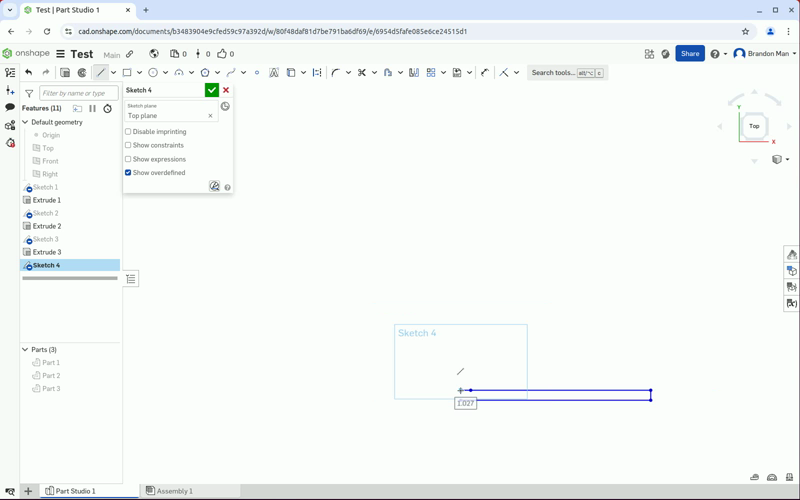
scroll(-6)
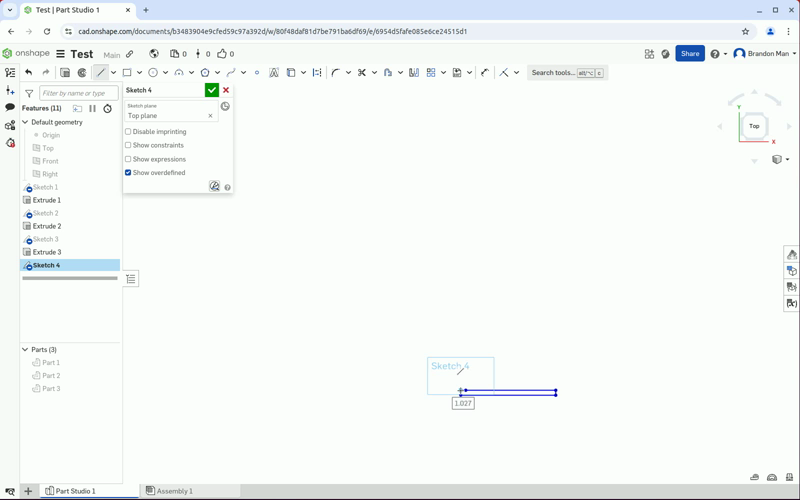
key_up(shift)
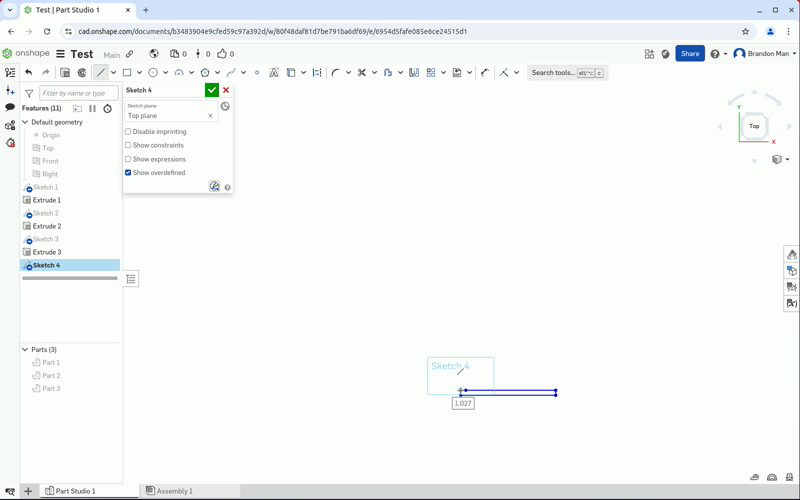
mouse_move(490, 390)
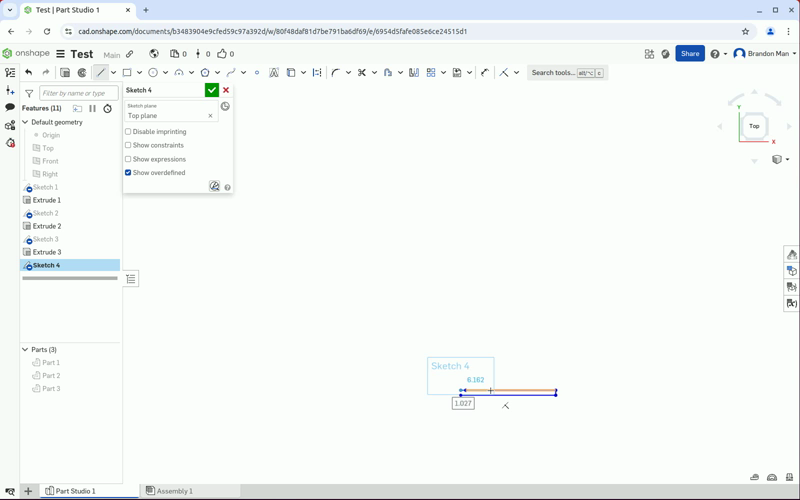
key_down(shift)
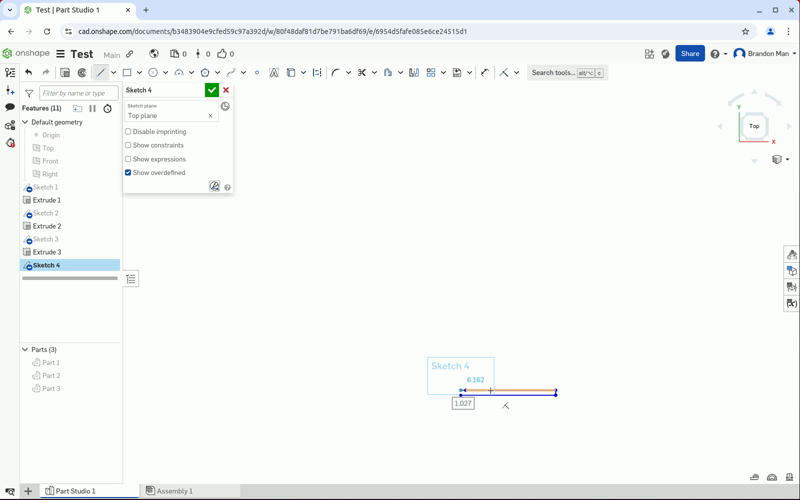
mouse_move(460, 395)
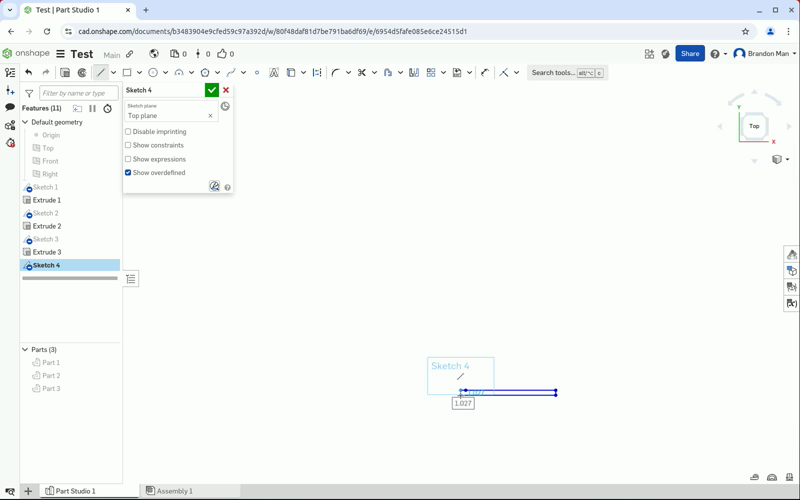
scroll(6)
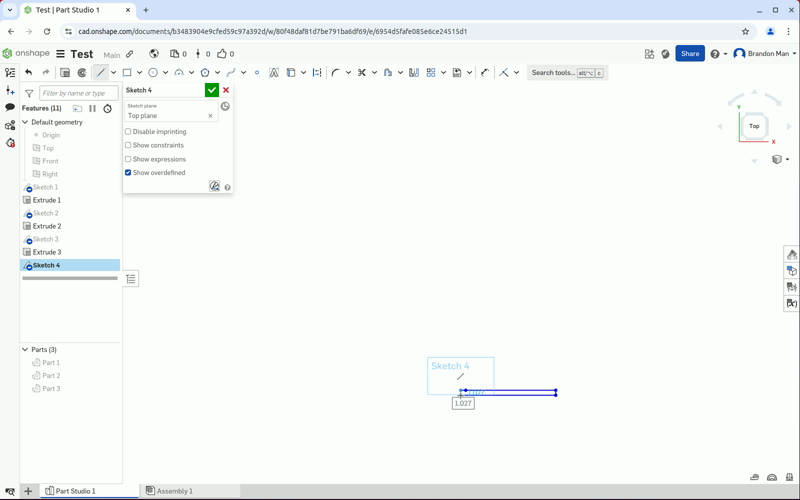
scroll(6)
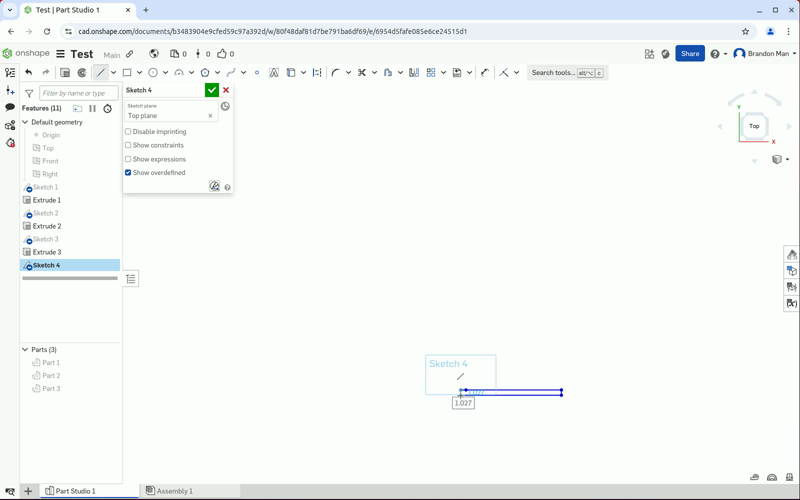
scroll(6)
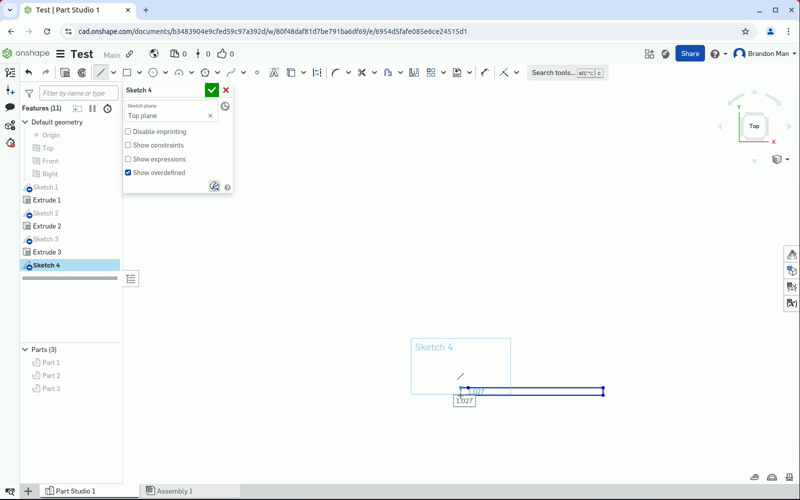
scroll(6)
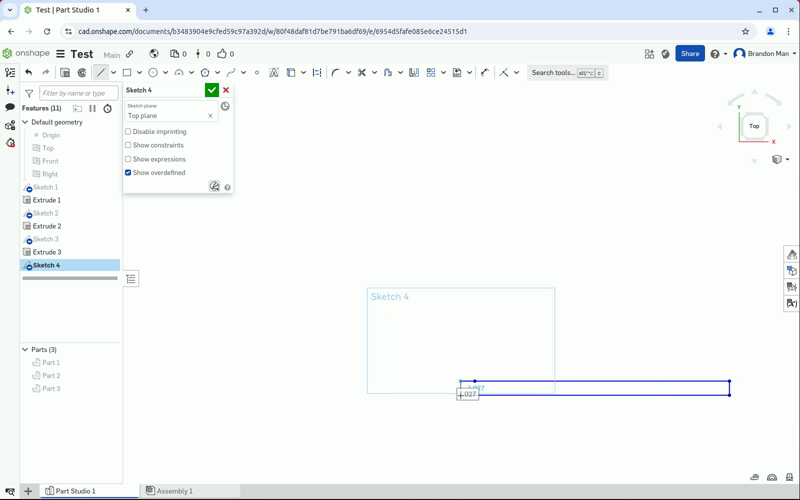
scroll(6)
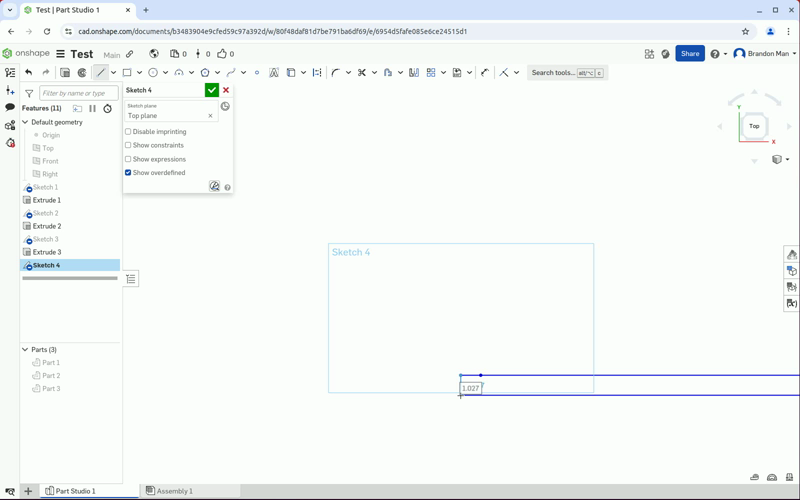
scroll(6)
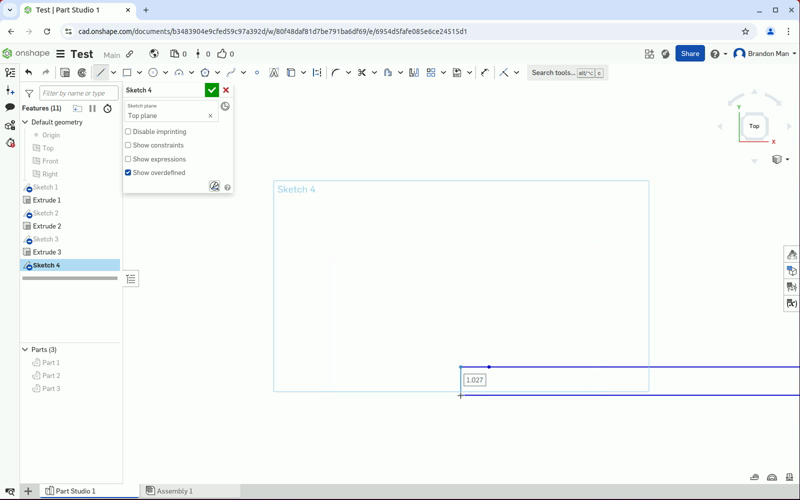
scroll(6)
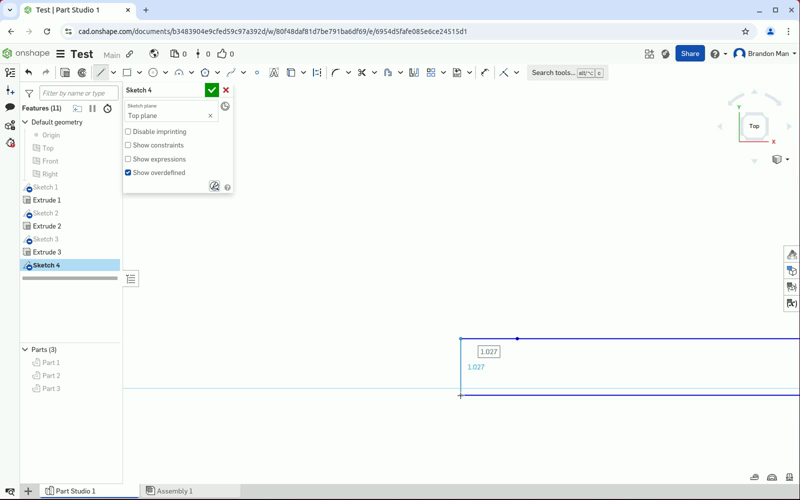
key_up(shift)
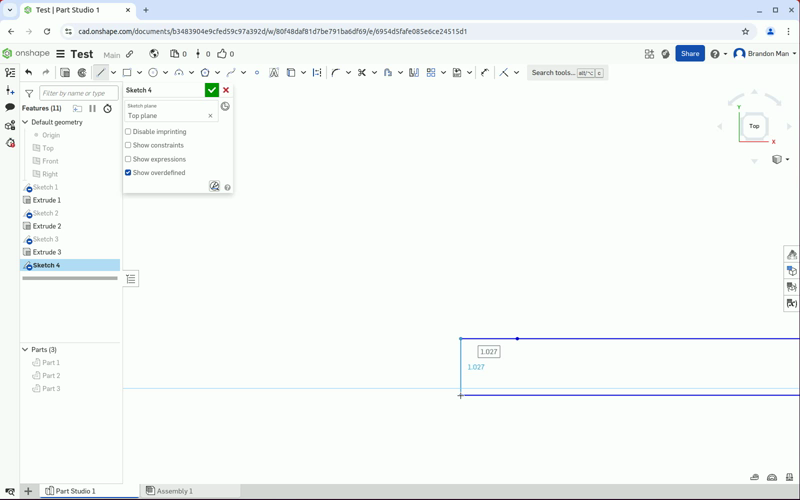
click(460, 395)
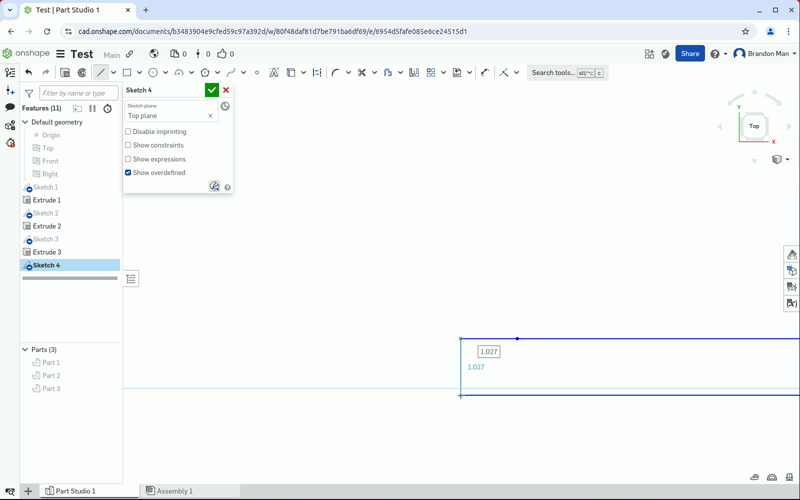
scroll(-6)
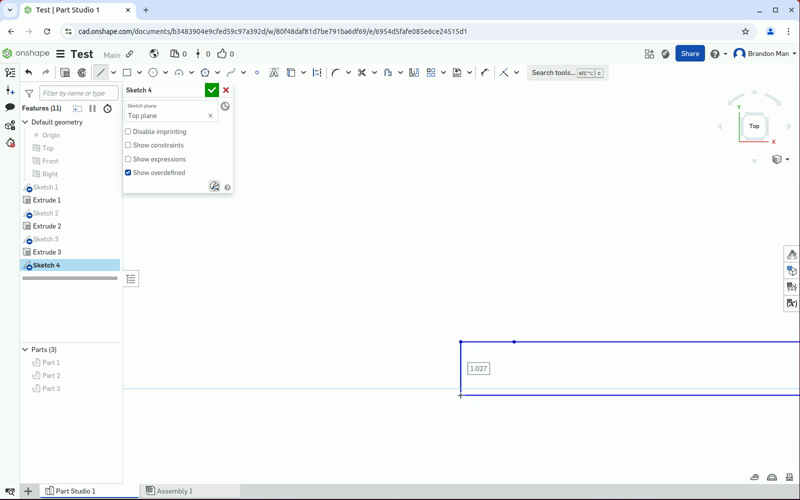
scroll(-6)
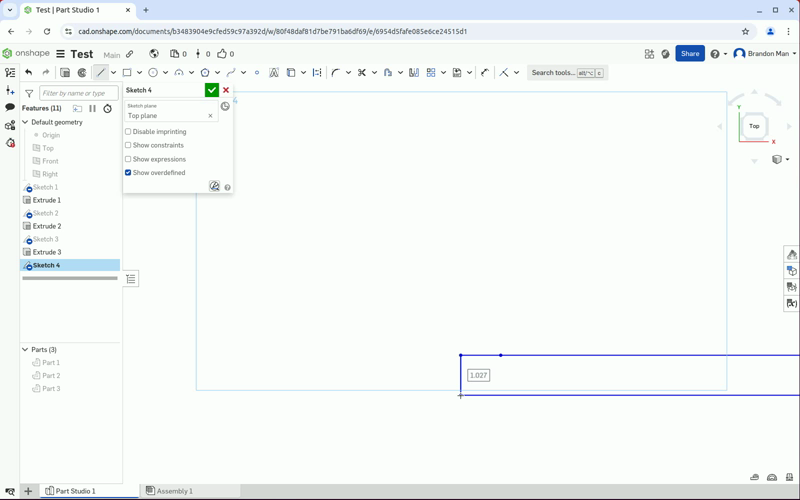
scroll(-6)
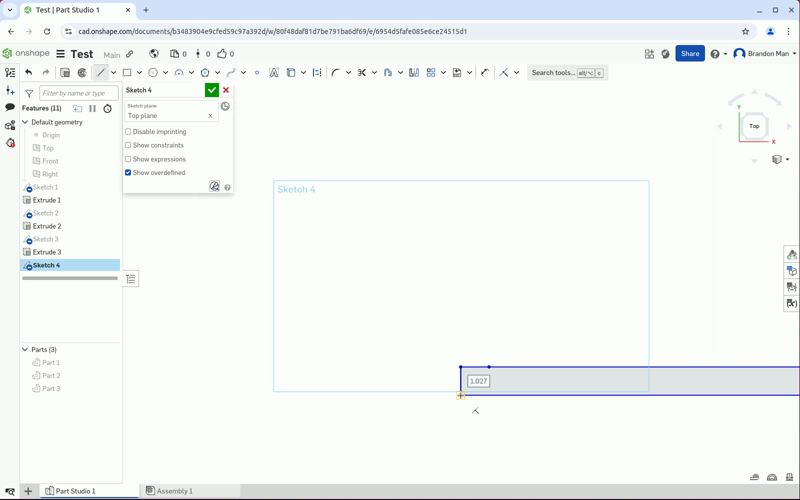
scroll(-6)
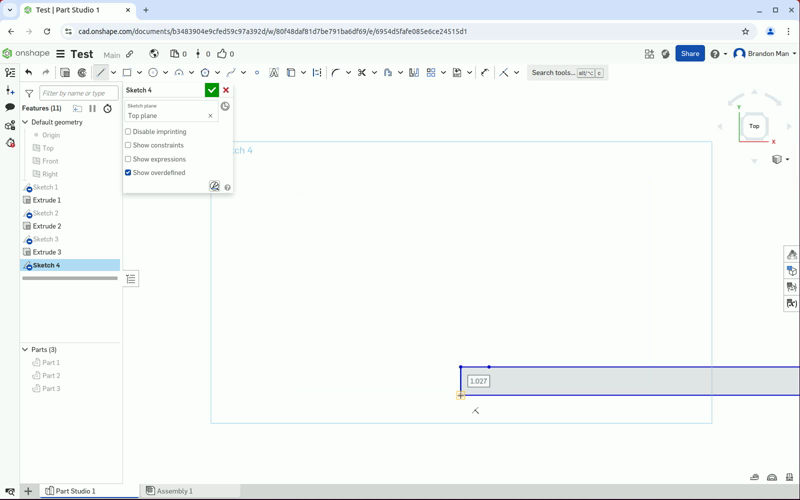
scroll(-6)
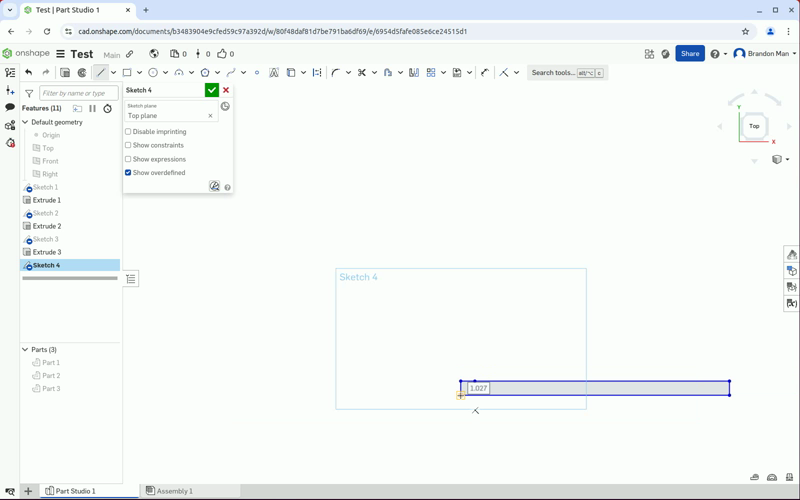
scroll(-6)
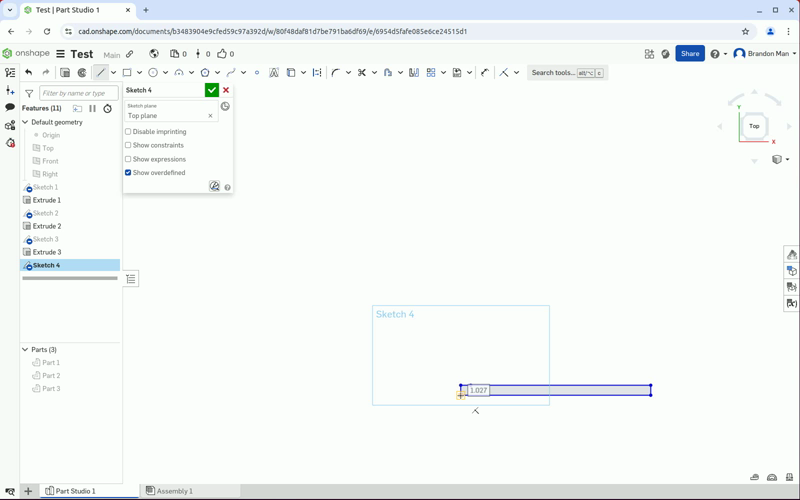
scroll(-6)
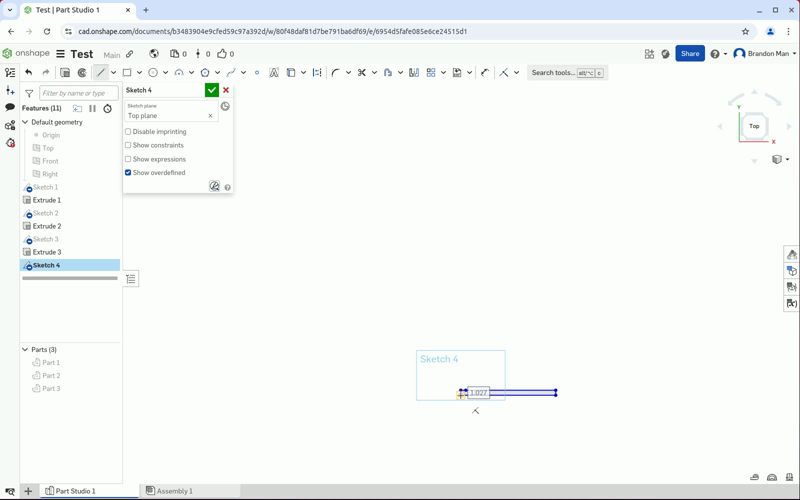
key(esc)
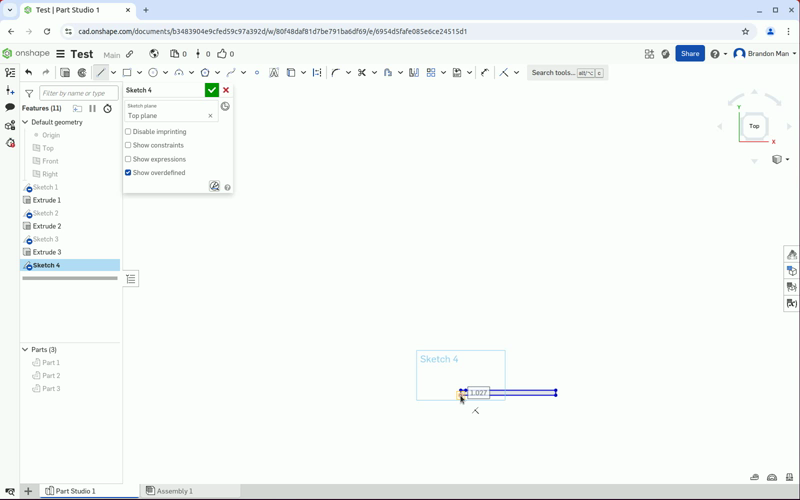
mouse_move(508, 391)
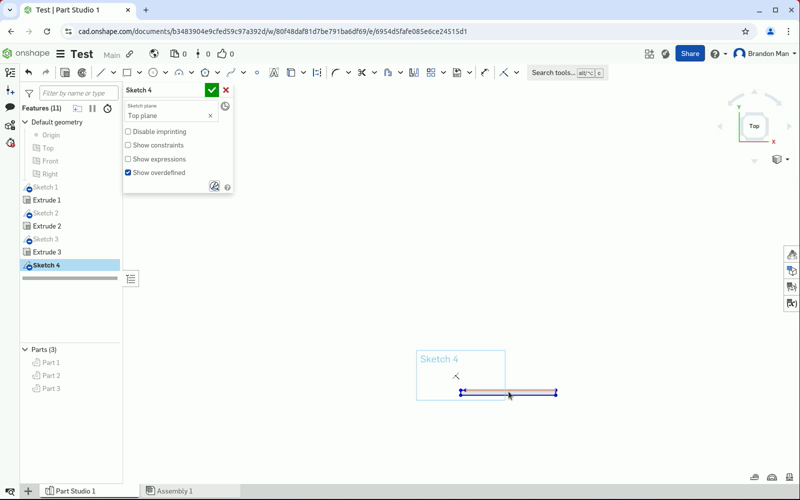
scroll(6)
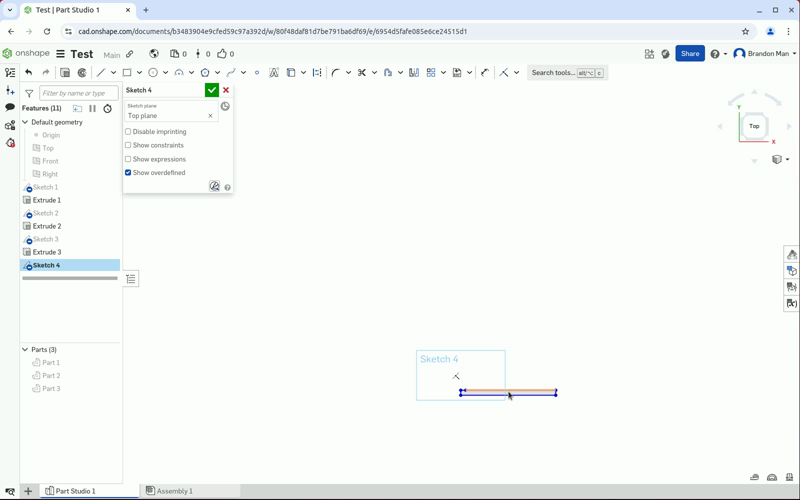
scroll(6)
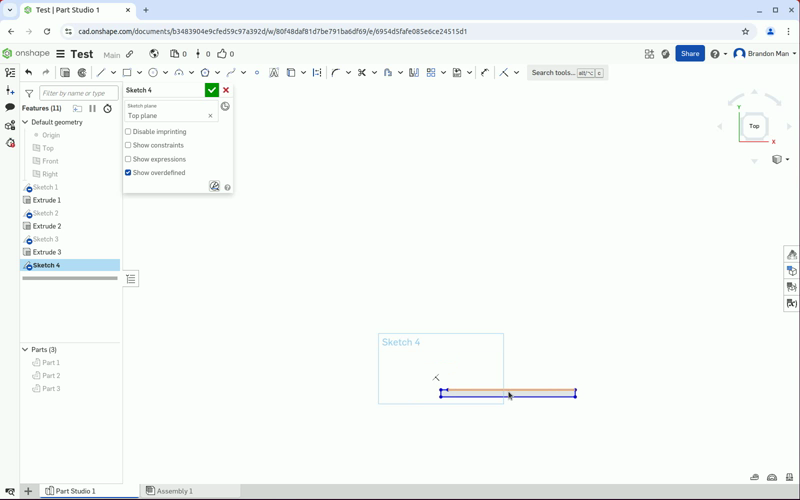
scroll(6)
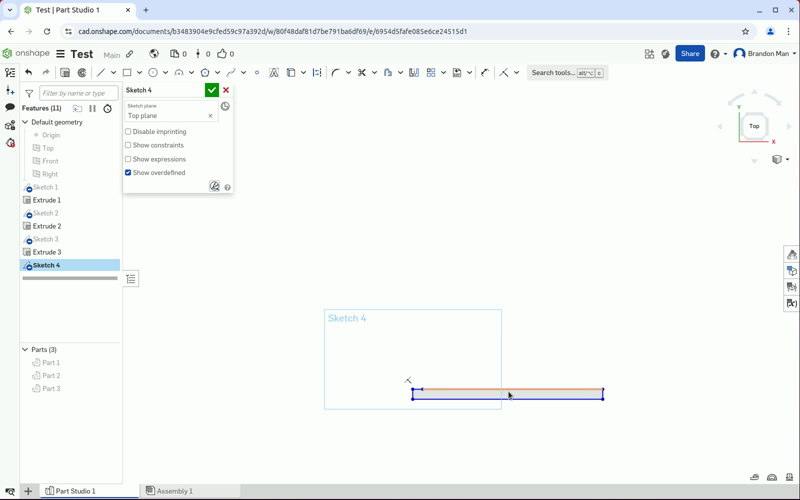
scroll(6)
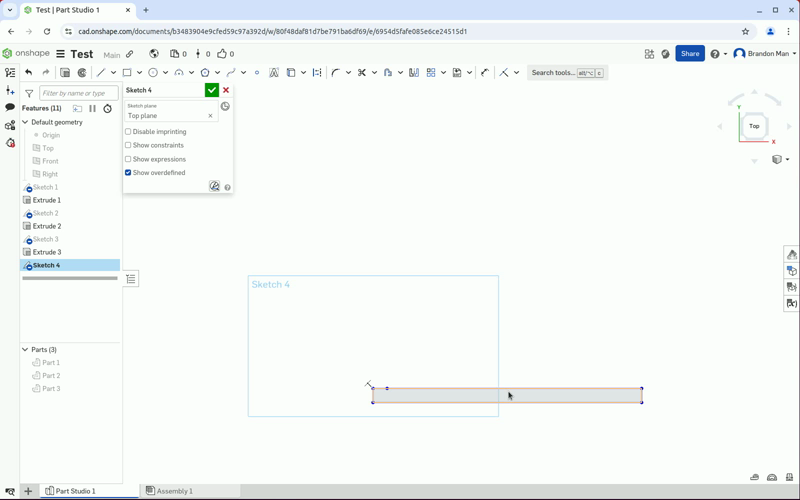
scroll(6)
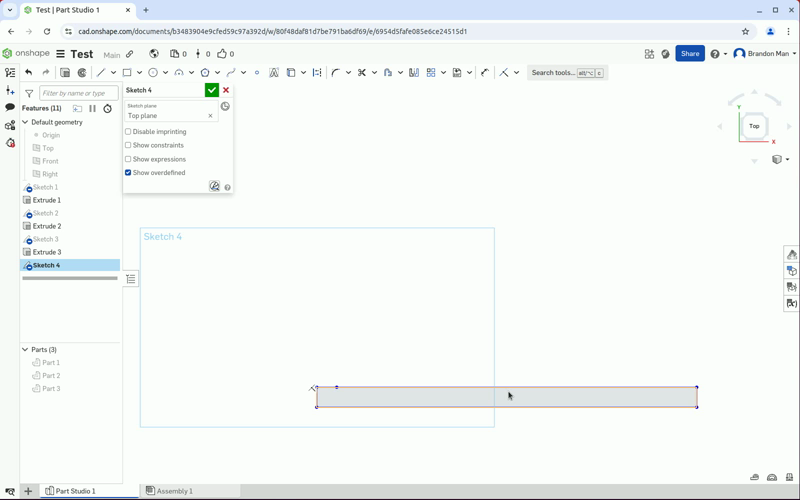
scroll(6)
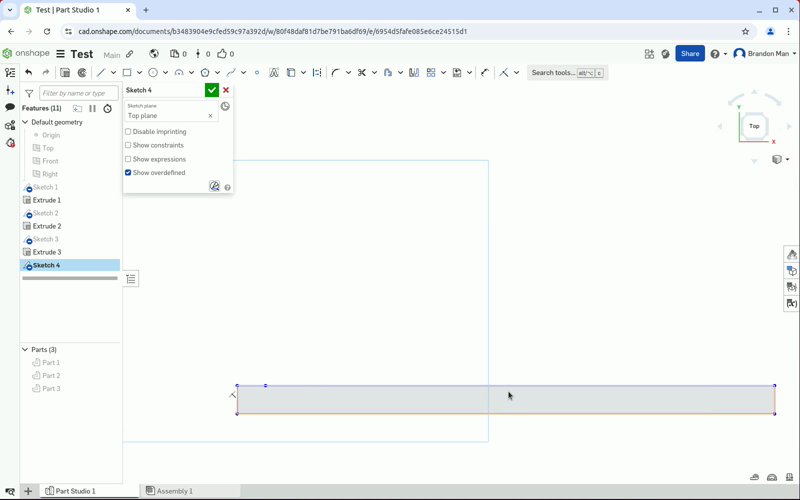
scroll(6)
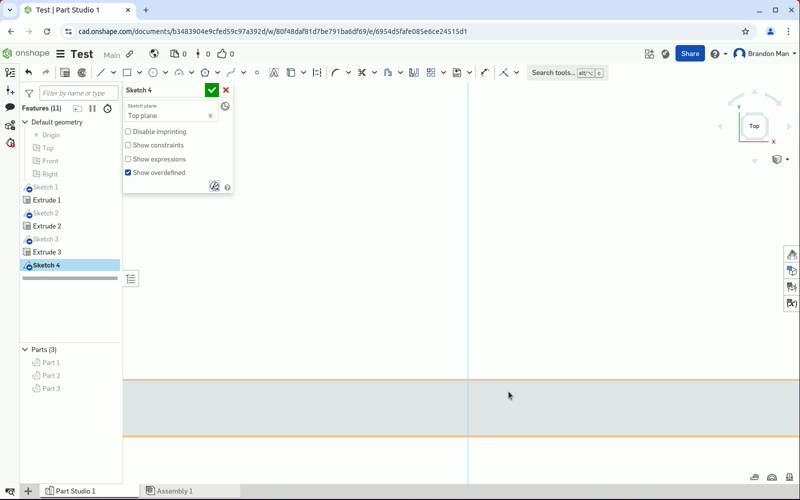
click(508, 391)
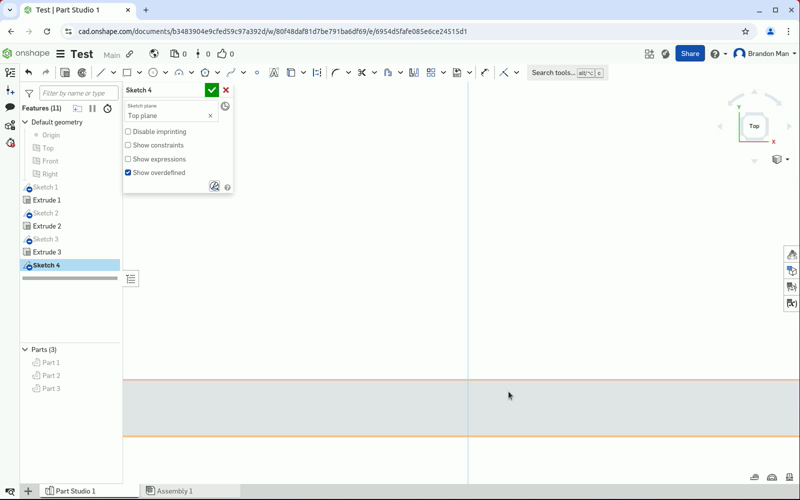
scroll(-6)
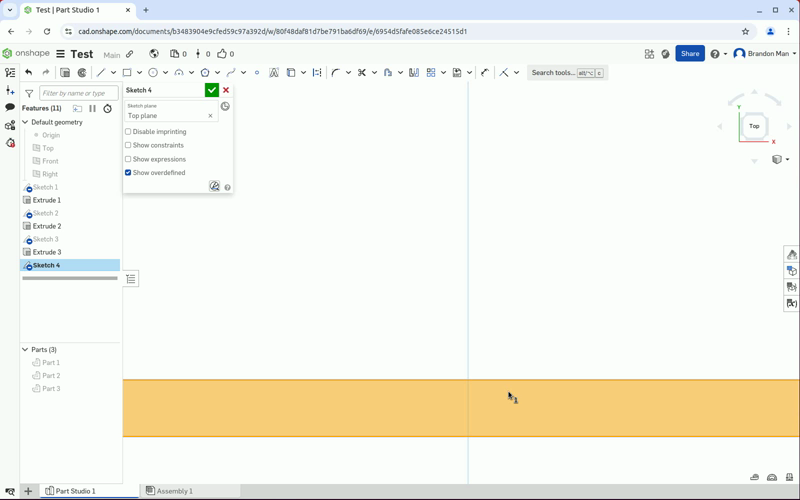
scroll(-6)
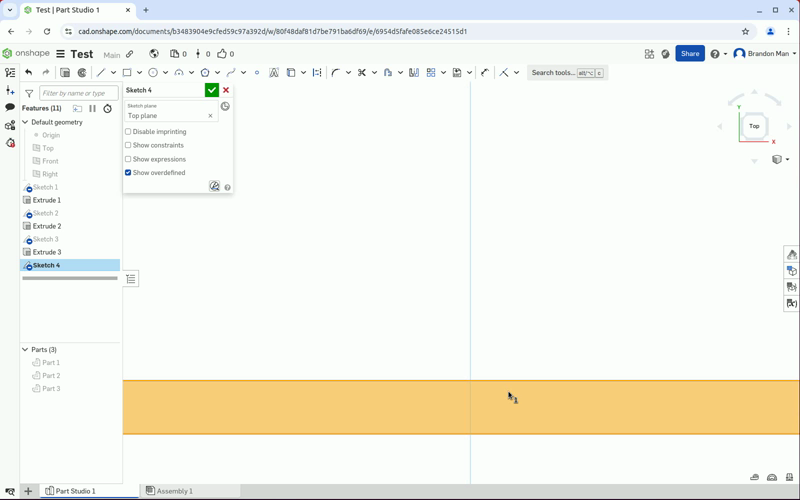
scroll(-6)
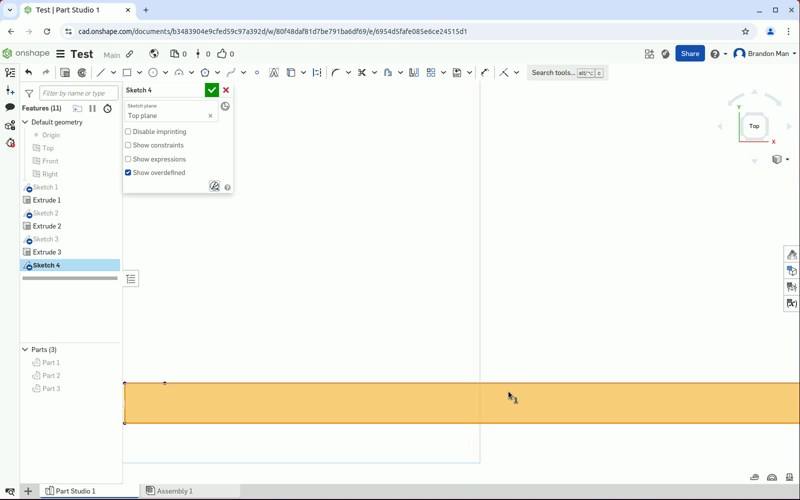
scroll(-6)
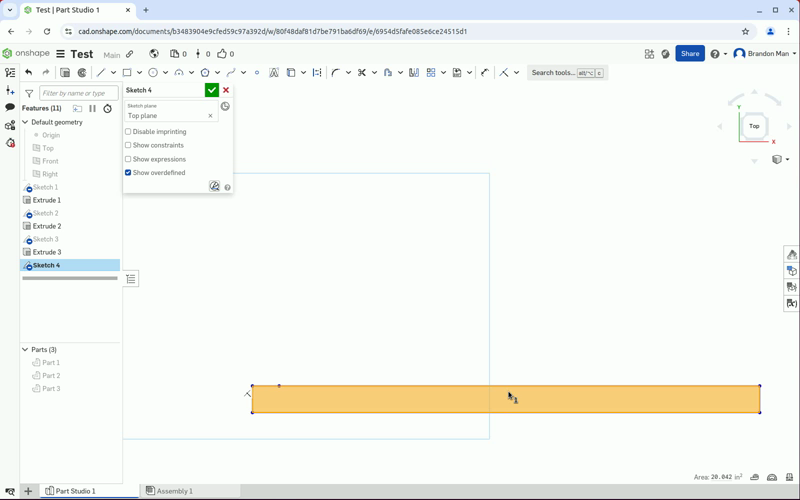
scroll(-6)
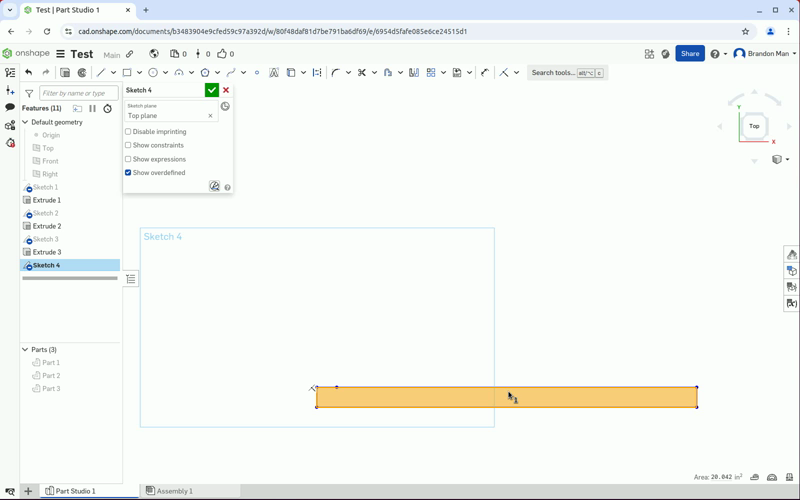
scroll(-6)
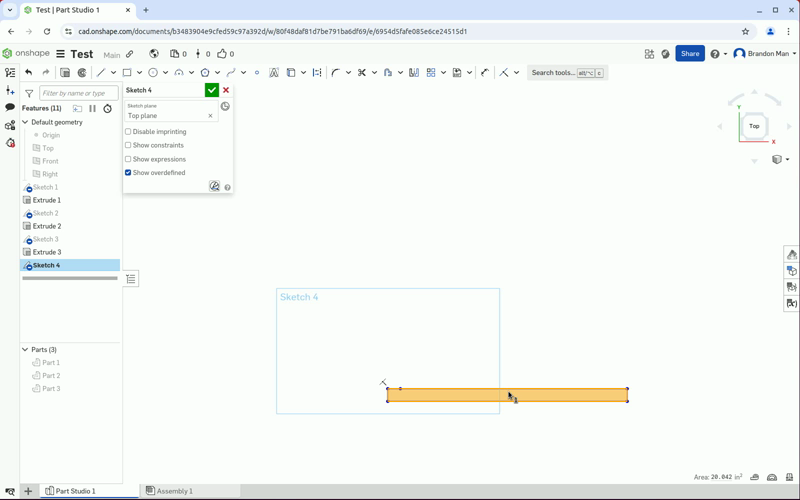
scroll(-6)
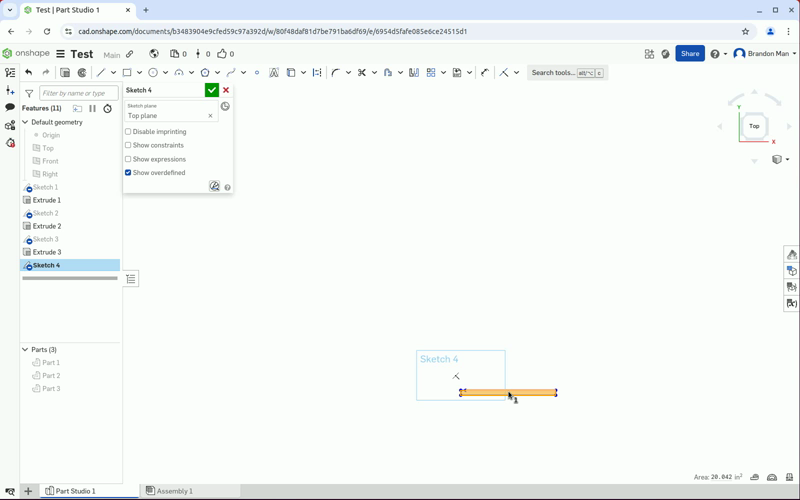
mouse_move(73, 352)
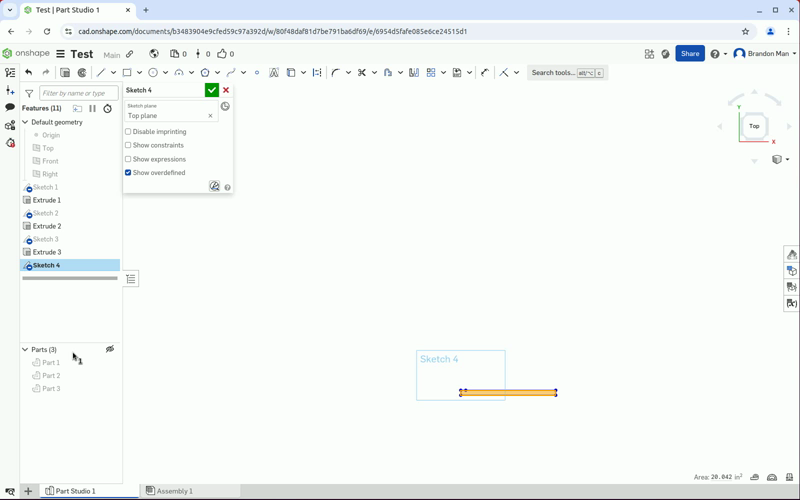
key(shift+y)
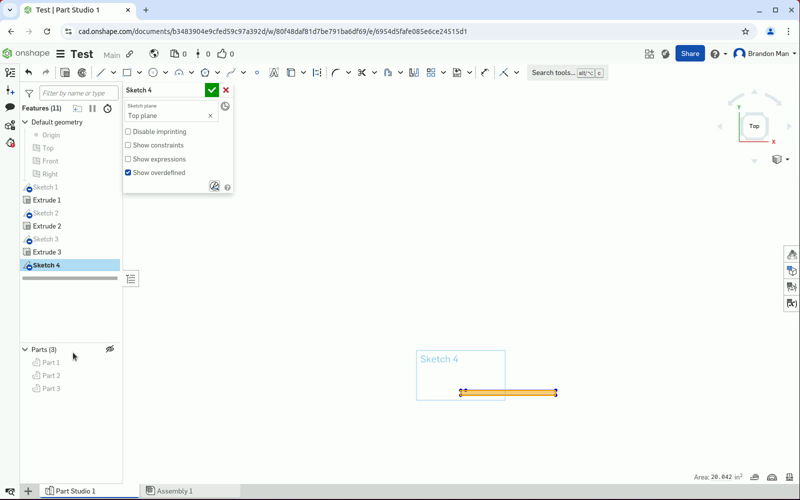
key(shift+e)
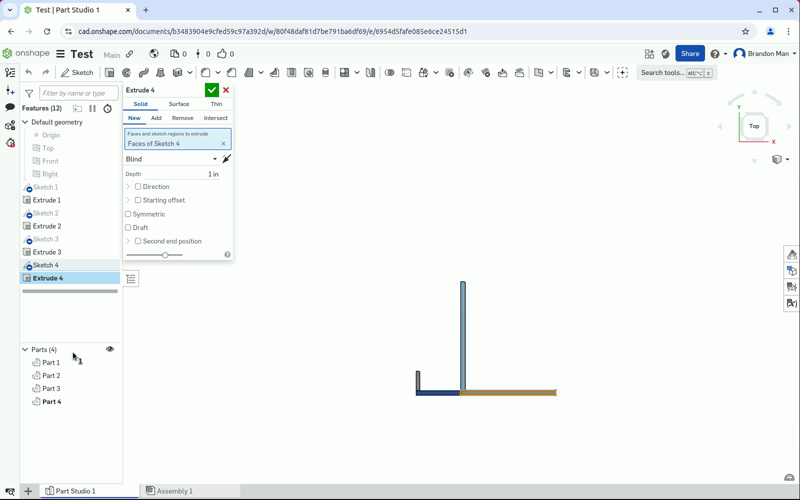
mouse_move(143, 106)
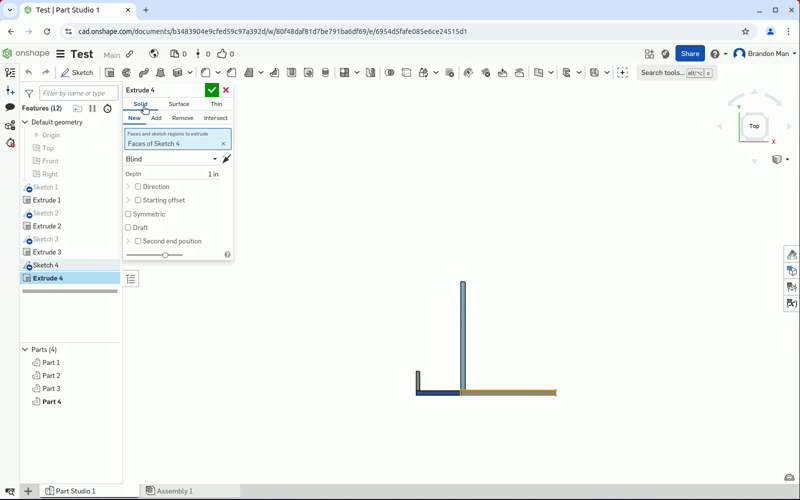
click(143, 106)
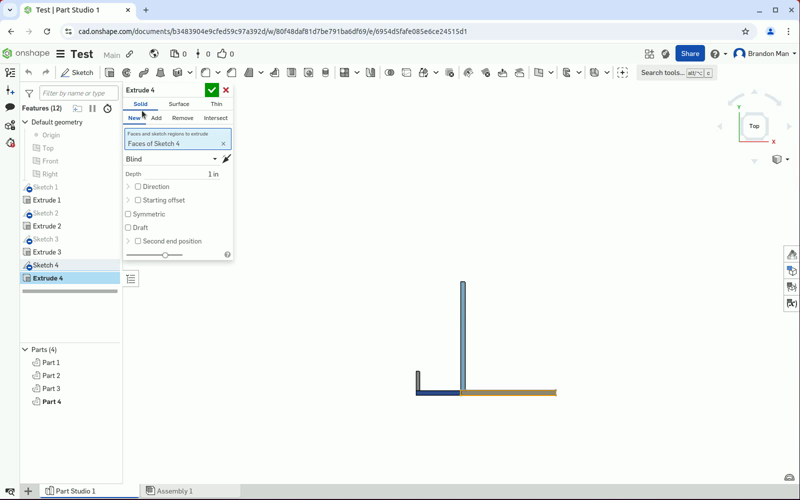
mouse_move(137, 120)
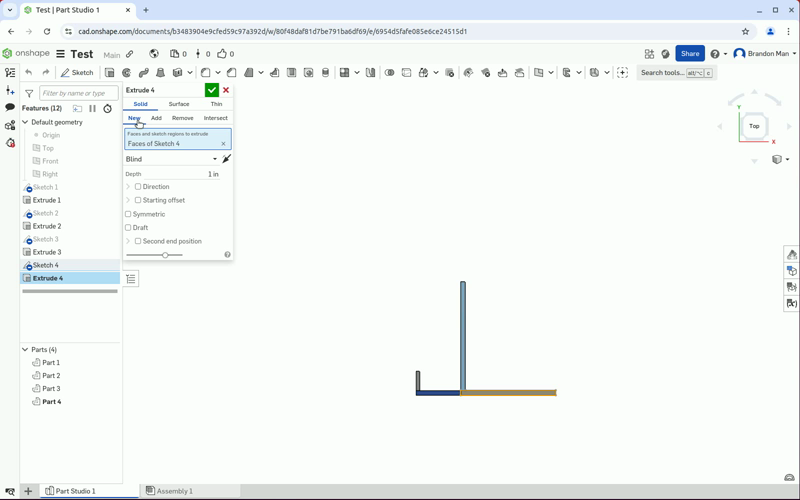
click(137, 120)
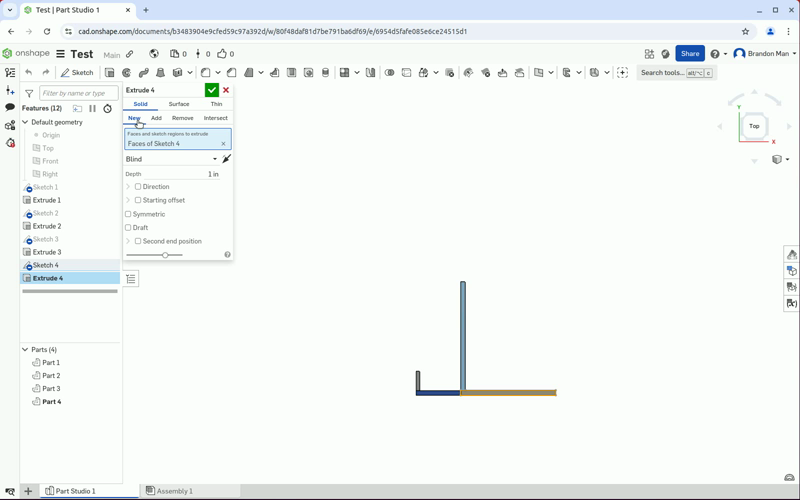
key(tab, 4)
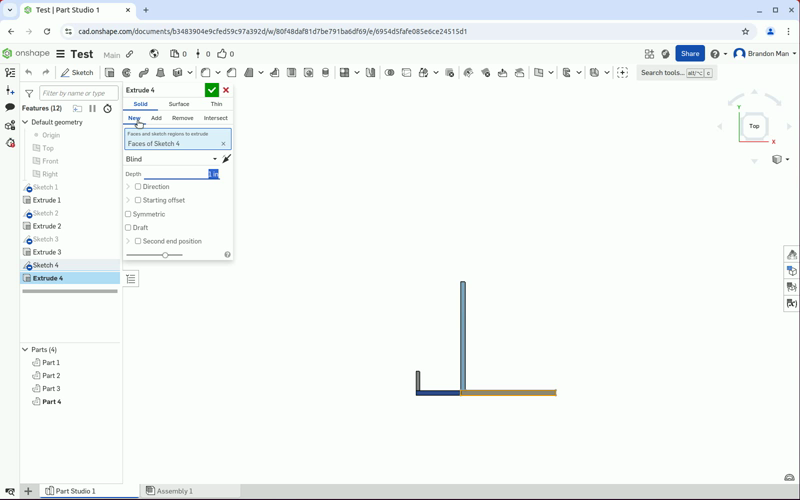
text(1.204)
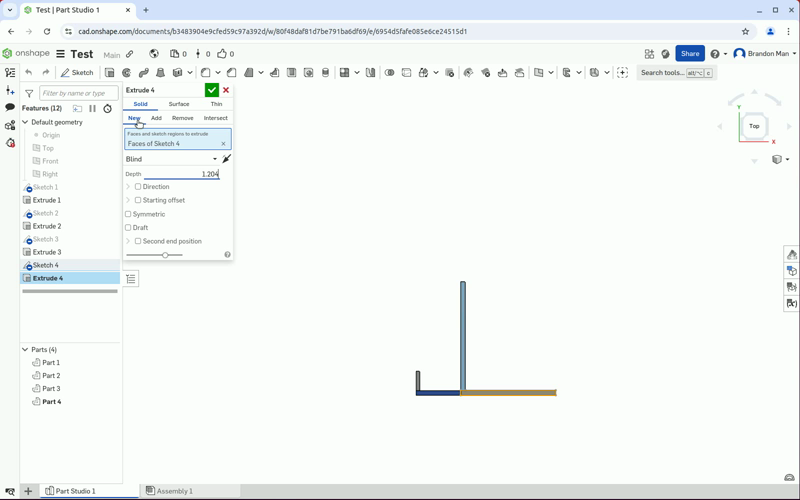
key(enter)
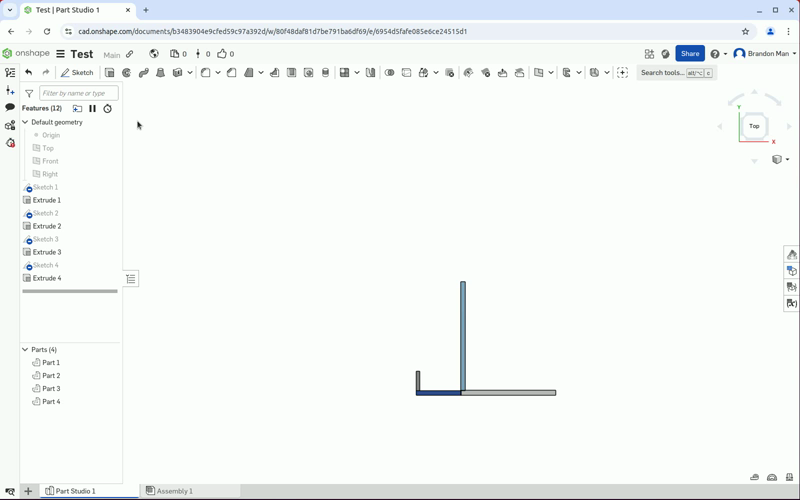
key(shift+h)
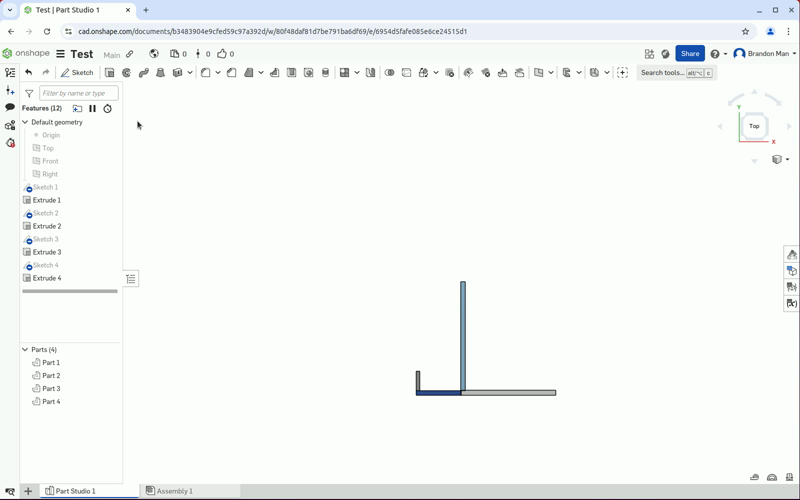
key(shift+h)
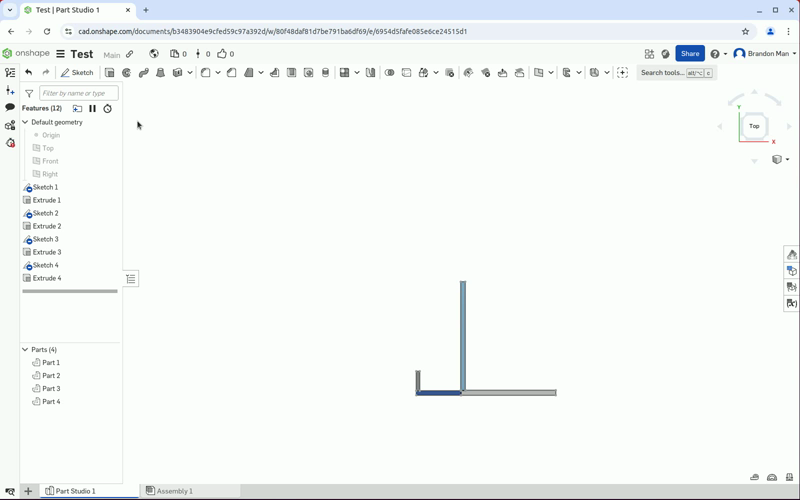
key(shift+7)
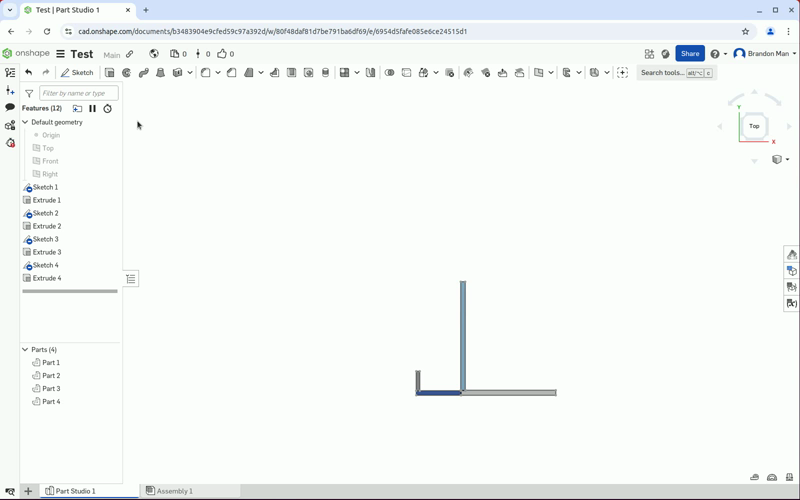
key(up, 3)
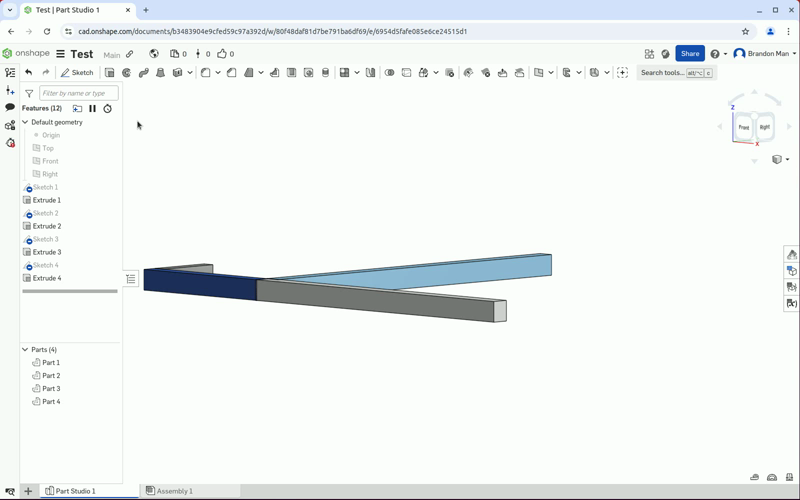
key(left, 3)
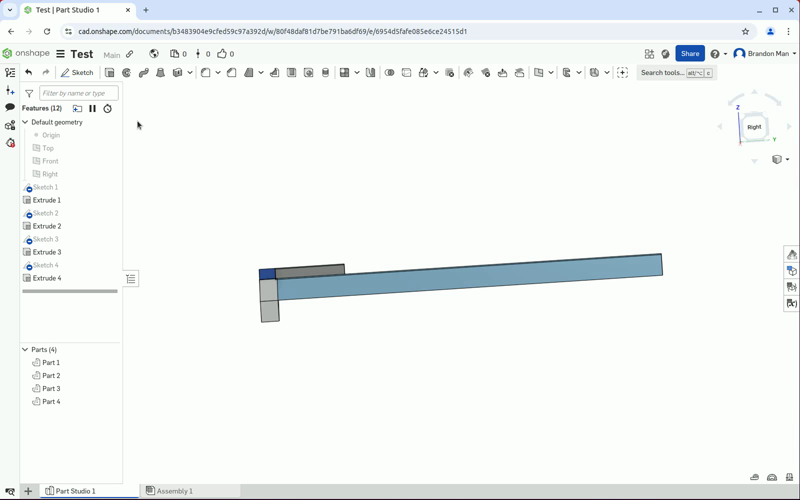
key(right, 3)
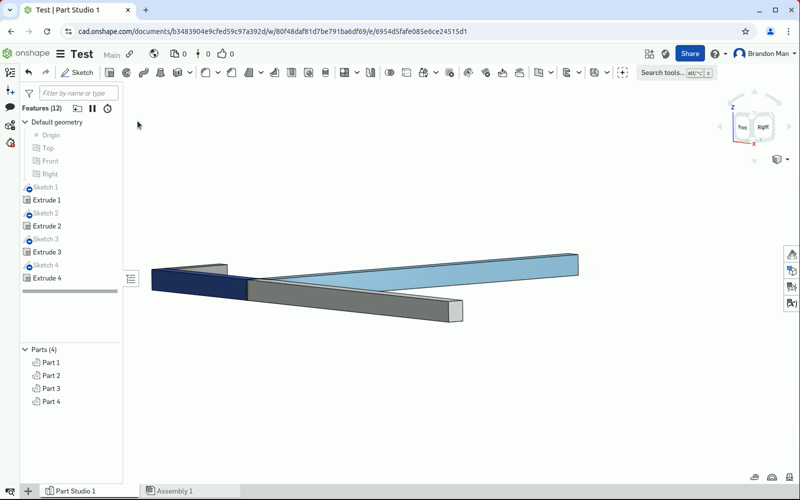
key(down, 3)
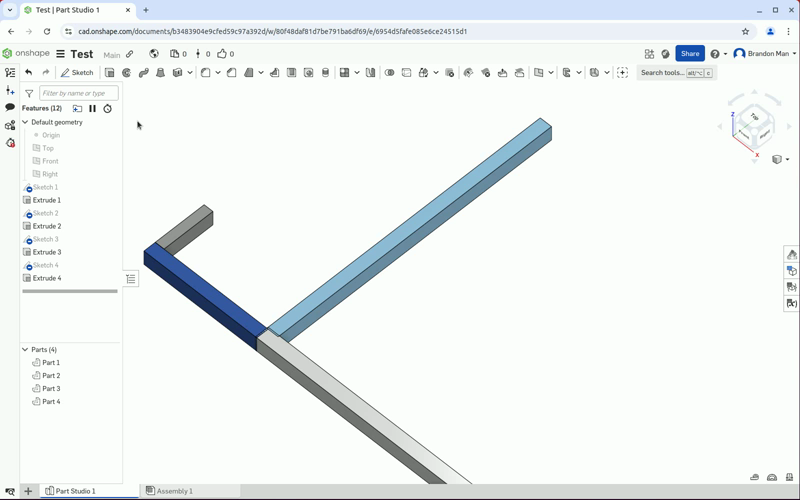
mouse_move(73, 189)
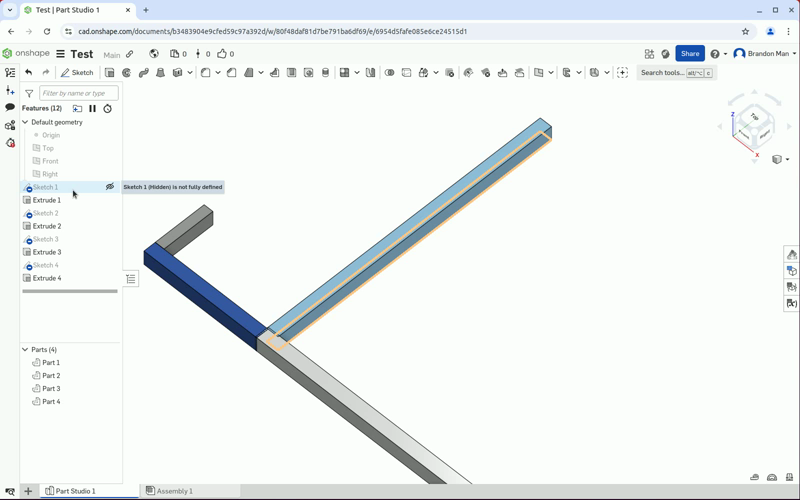
click(73, 189)